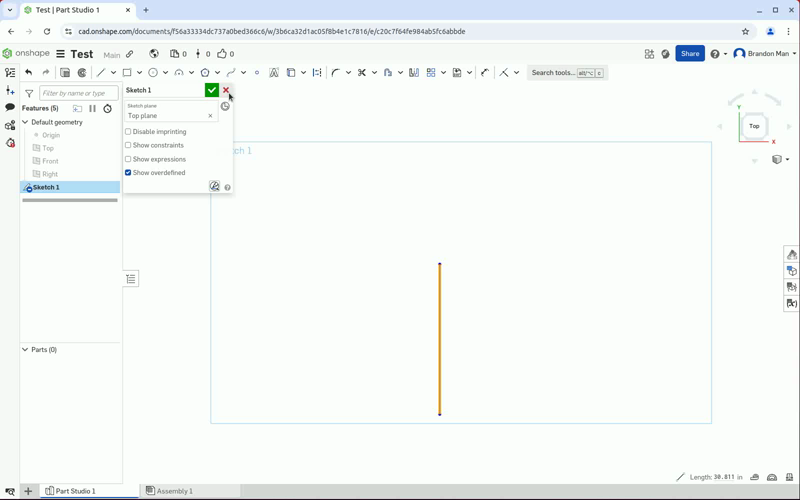
key(shift+h)
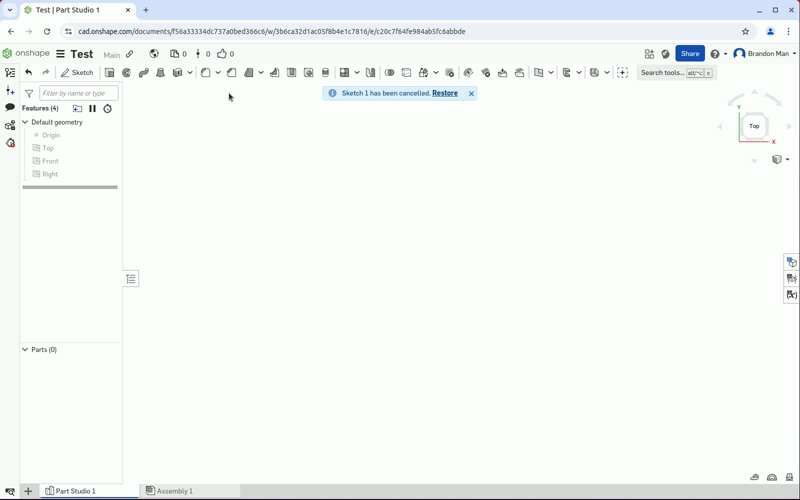
mouse_move(73, 352)
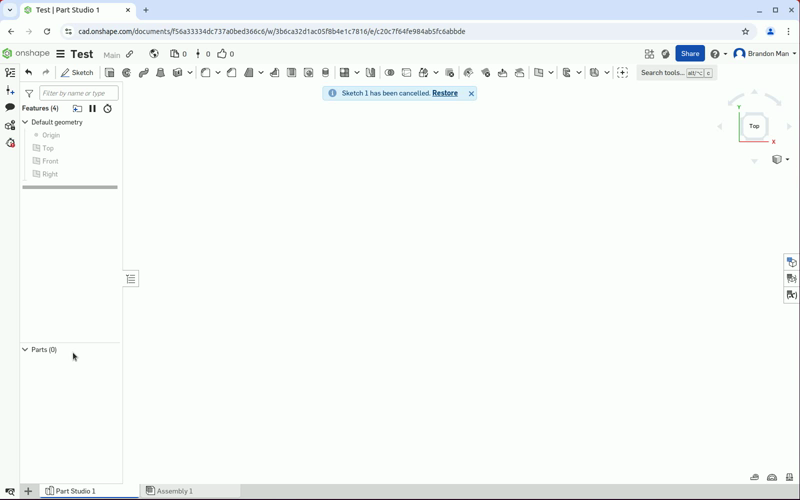
key(y)
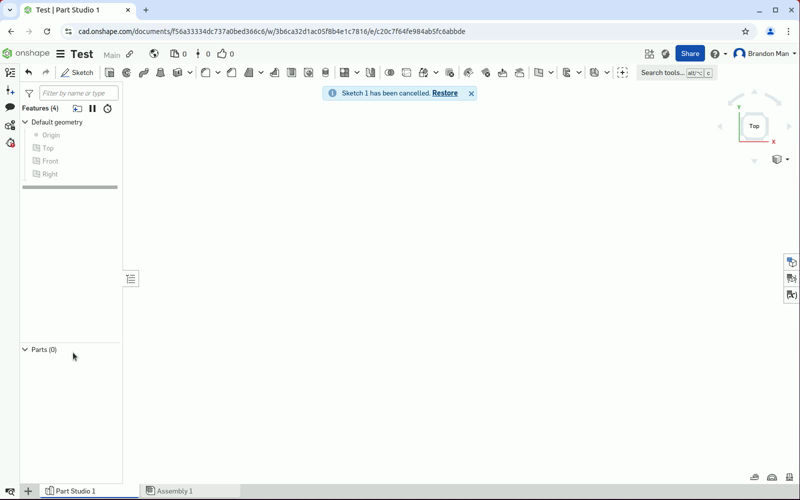
key(shift+p)
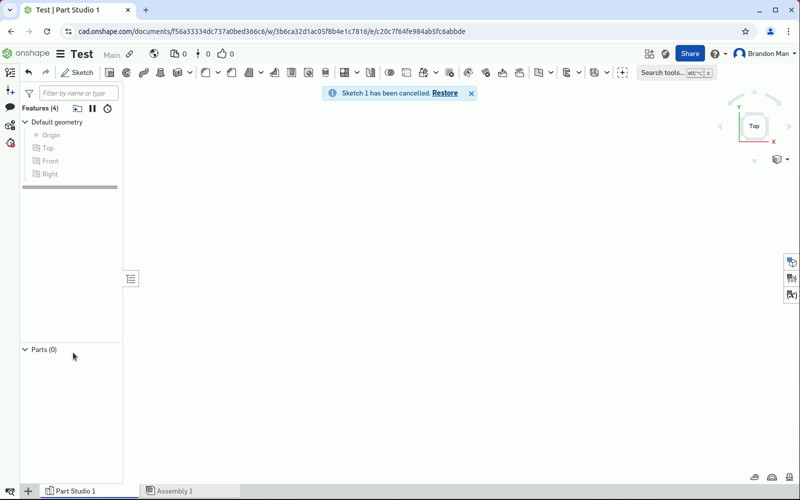
key(space)
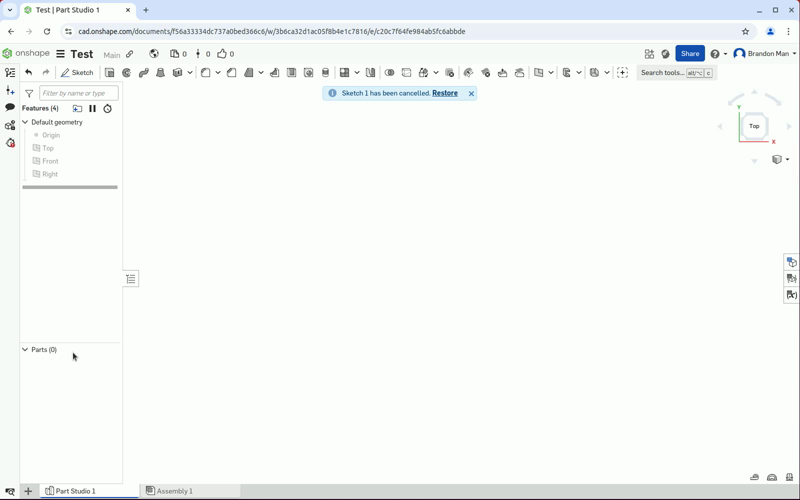
key_down(shift)
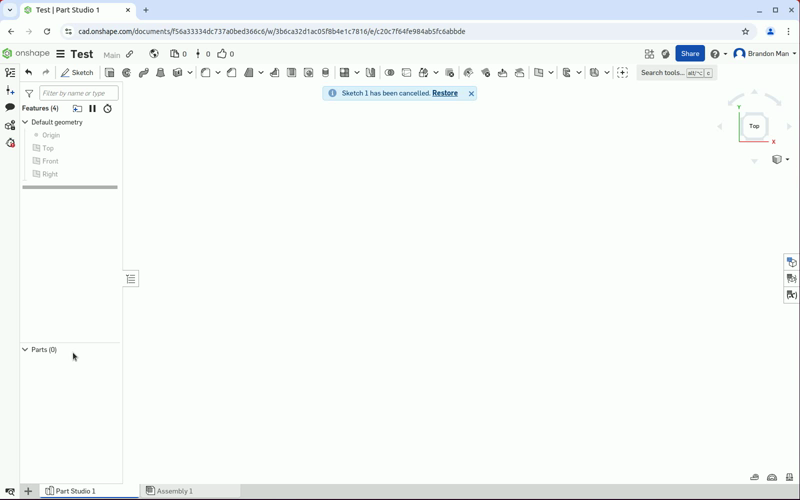
key(up)
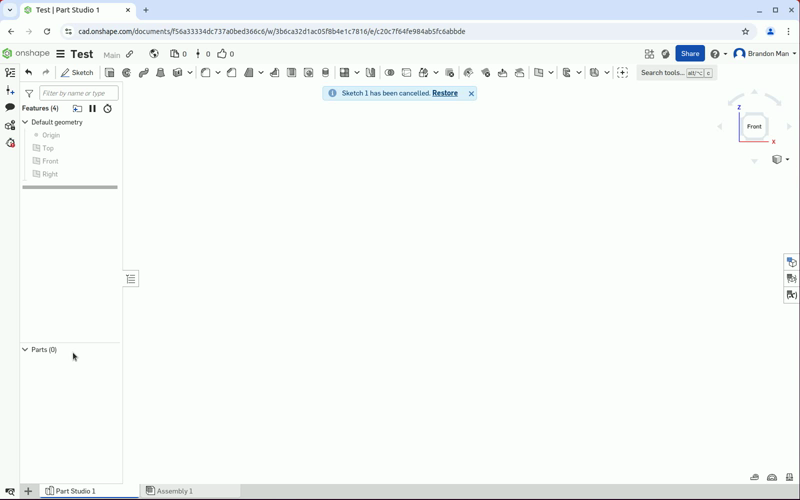
key_up(shift)
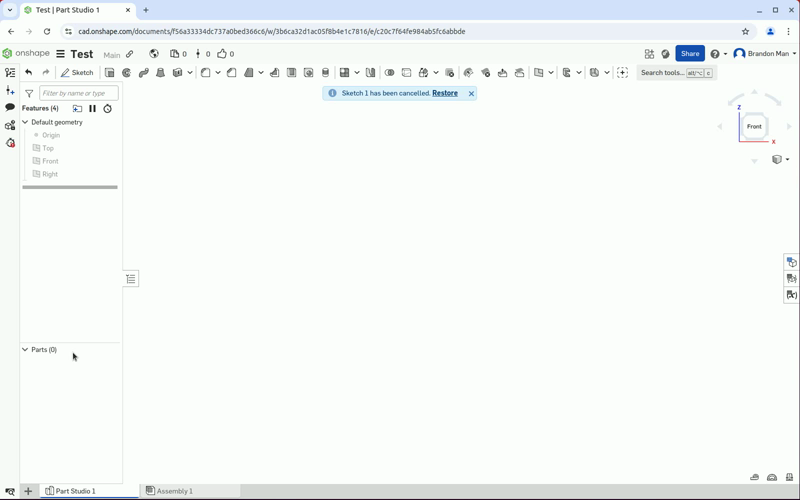
mouse_move(73, 352)
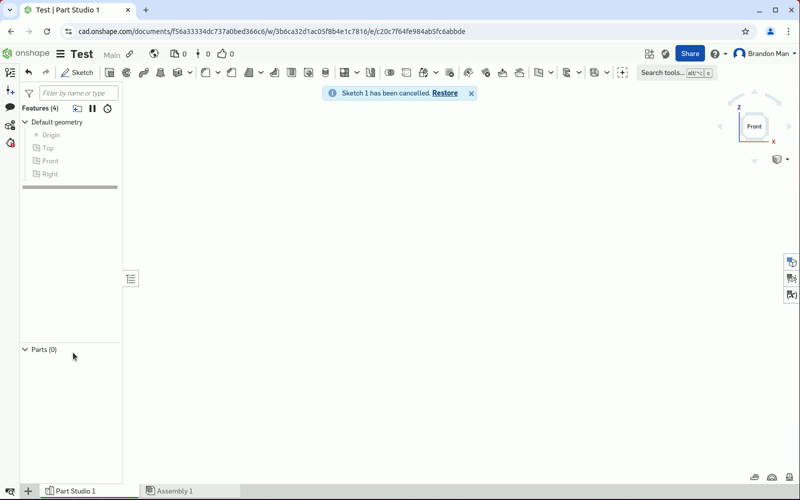
key(shift+y)
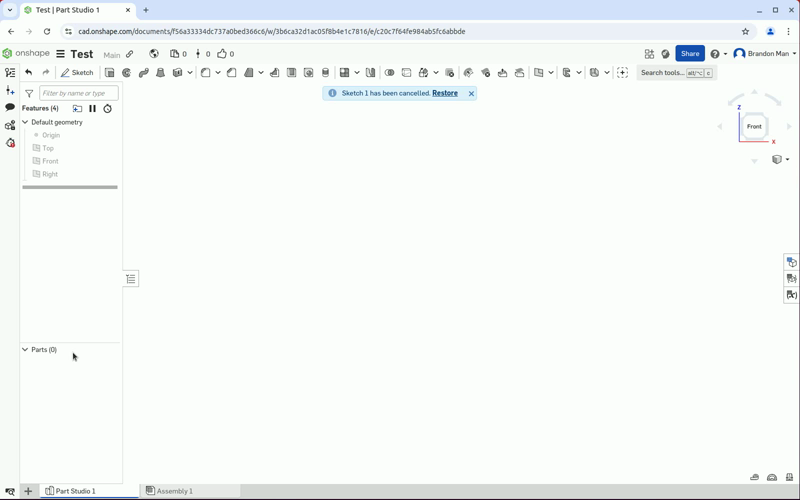
key(shift+s)
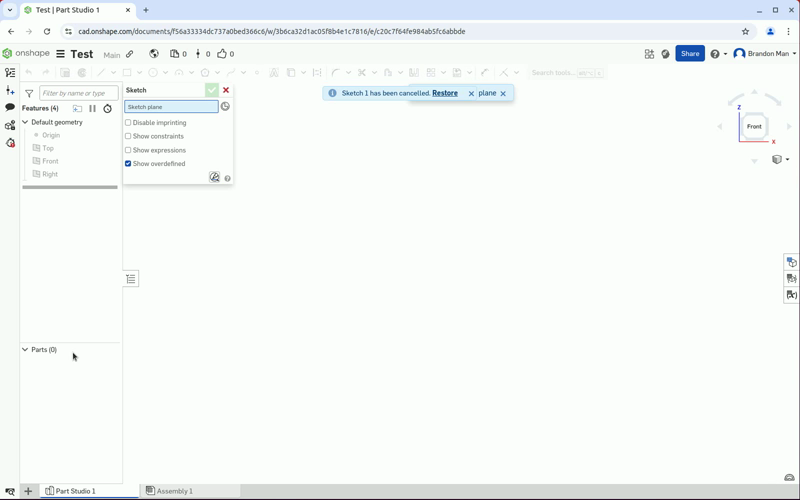
mouse_move(73, 163)
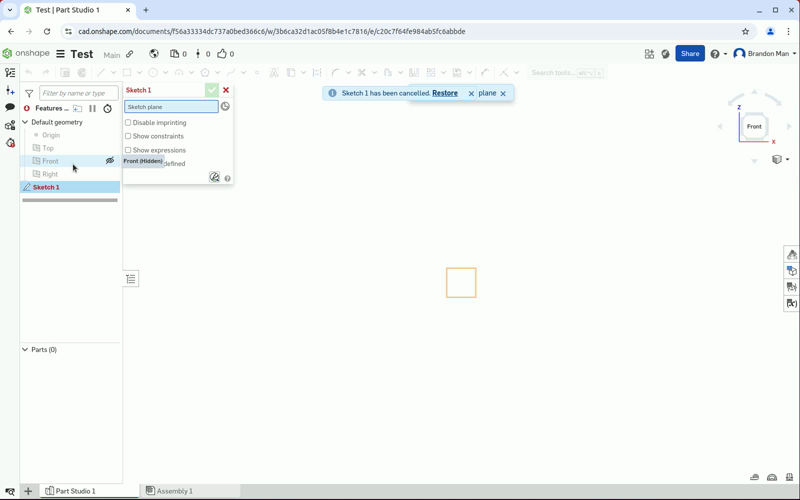
click(73, 163)
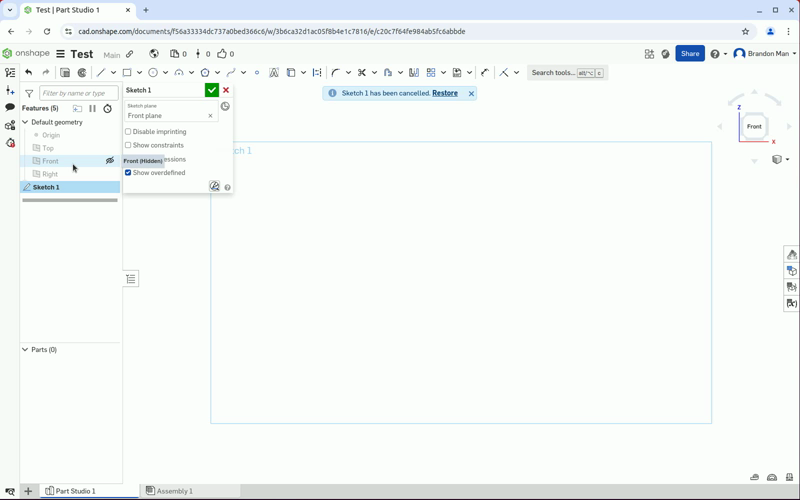
mouse_move(73, 352)
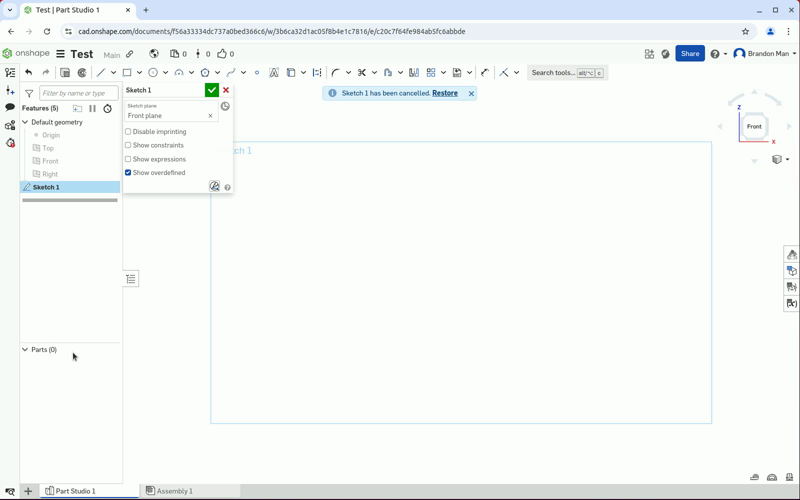
key(y)
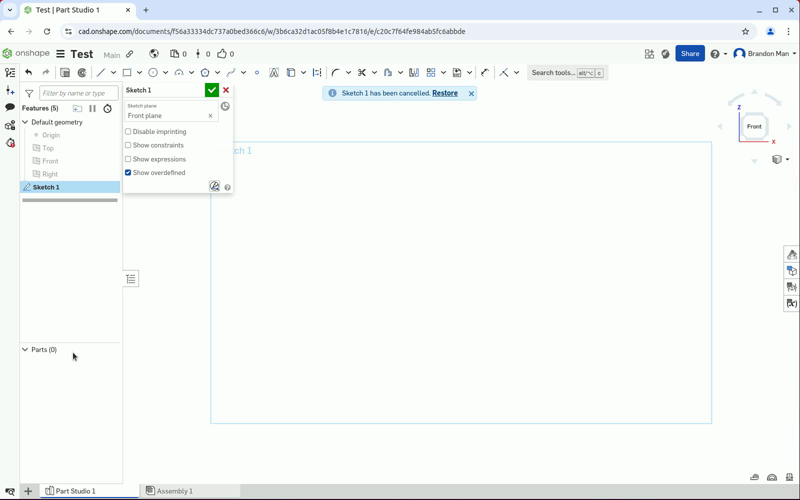
key(c)
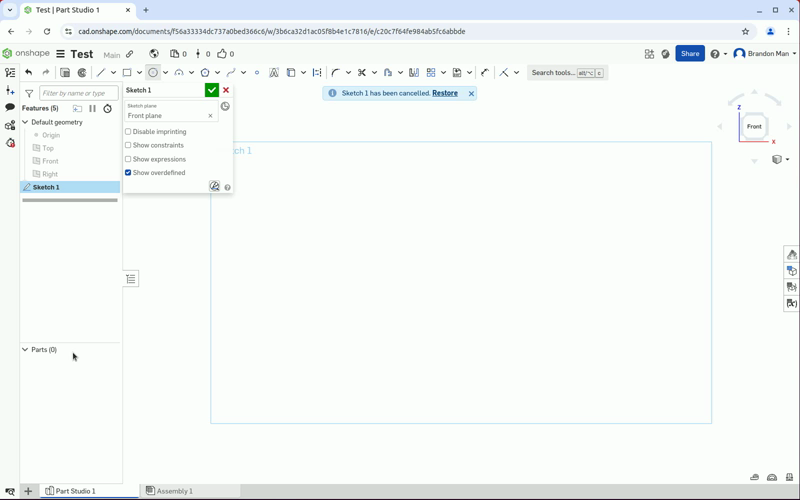
key_down(shift)
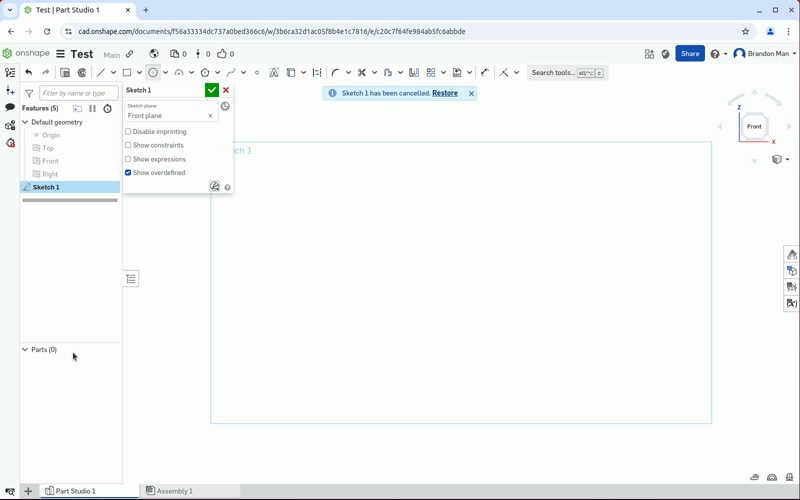
mouse_move(461, 282)
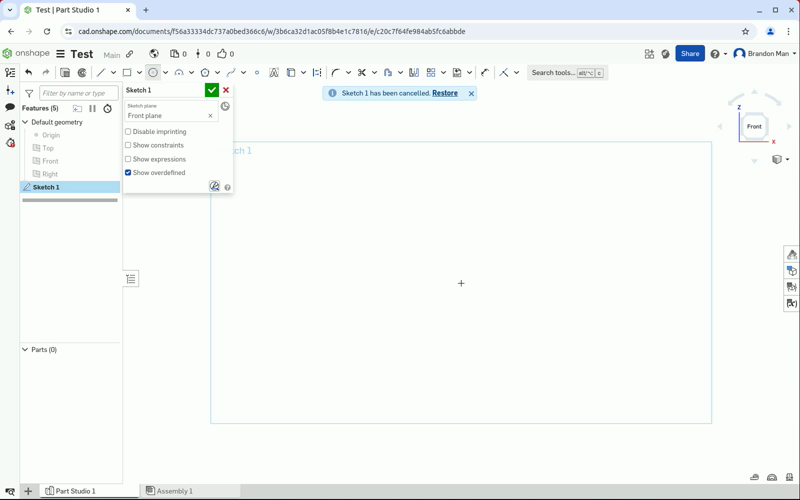
click(461, 282)
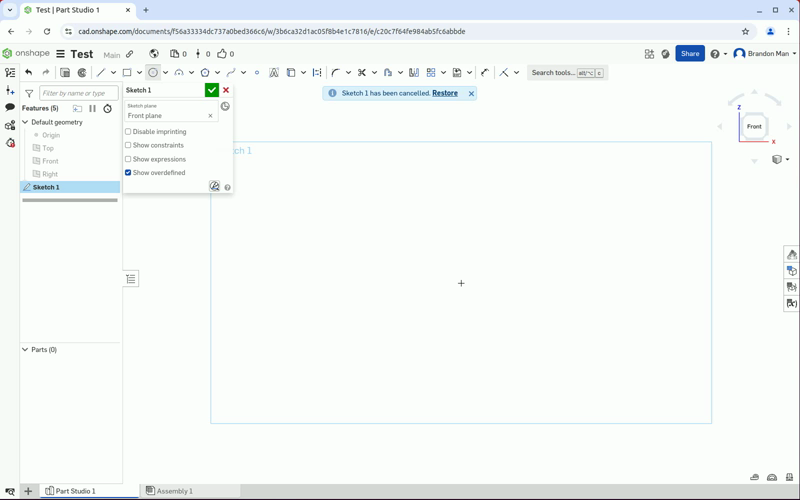
key_up(shift)
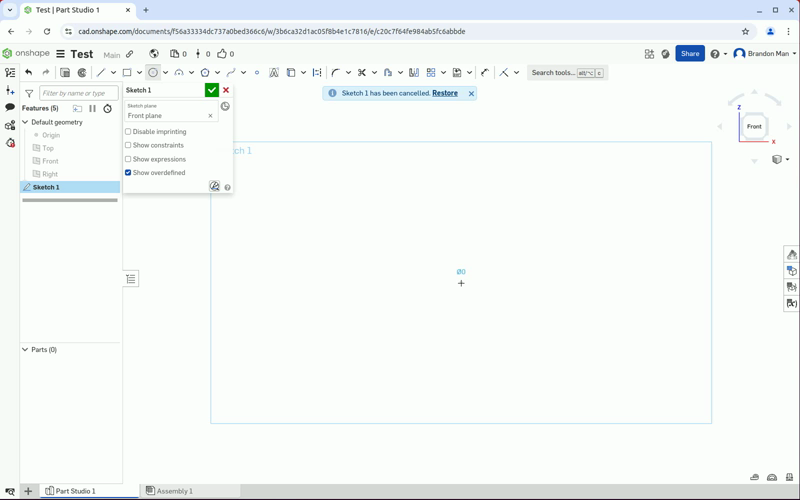
mouse_move(559, 282)
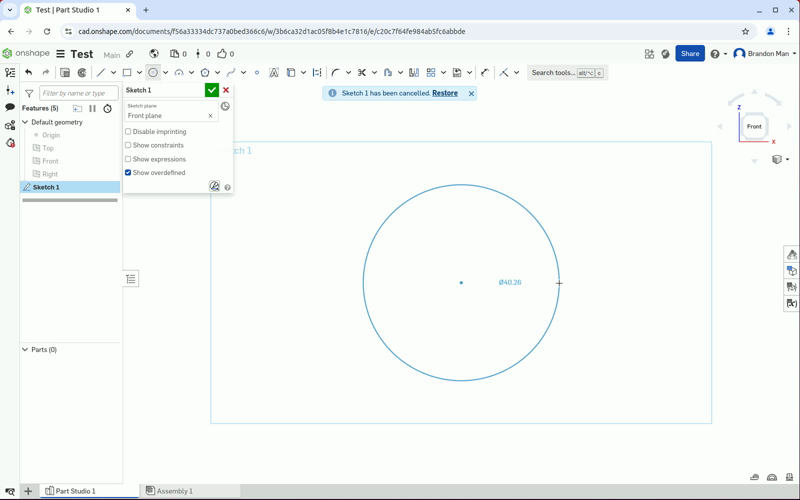
click(559, 282)
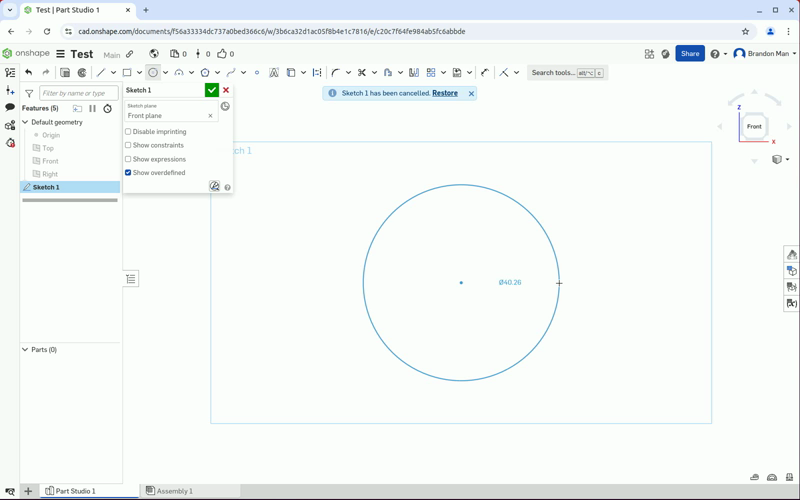
key(esc)
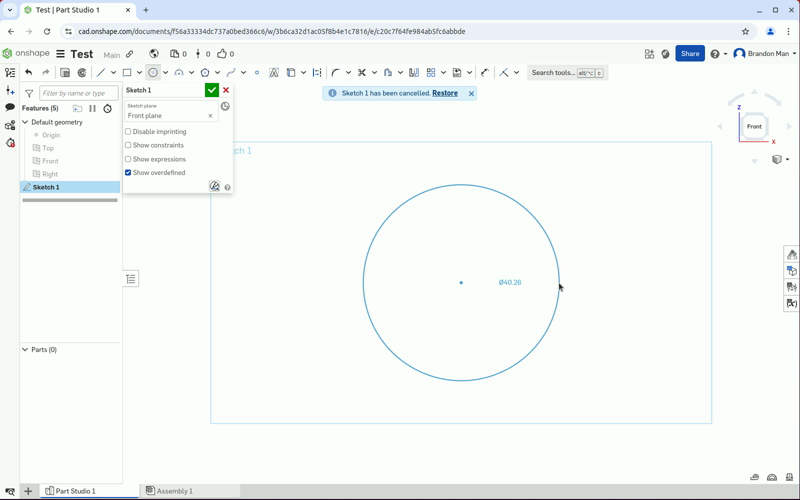
key(c)
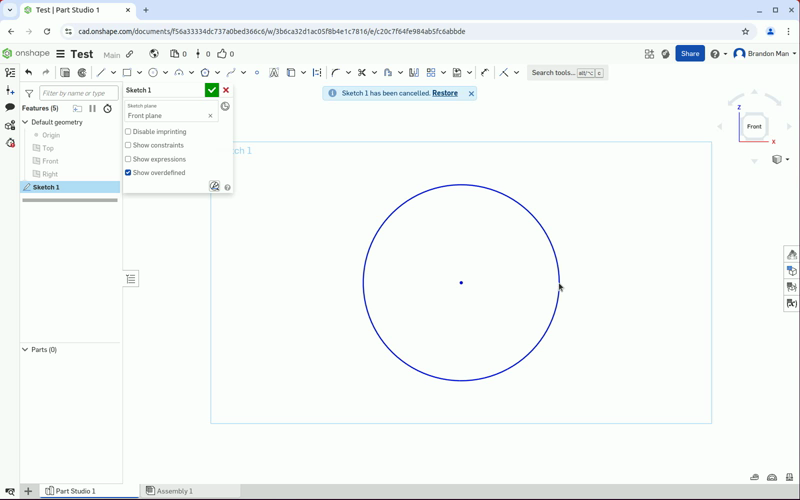
key_down(shift)
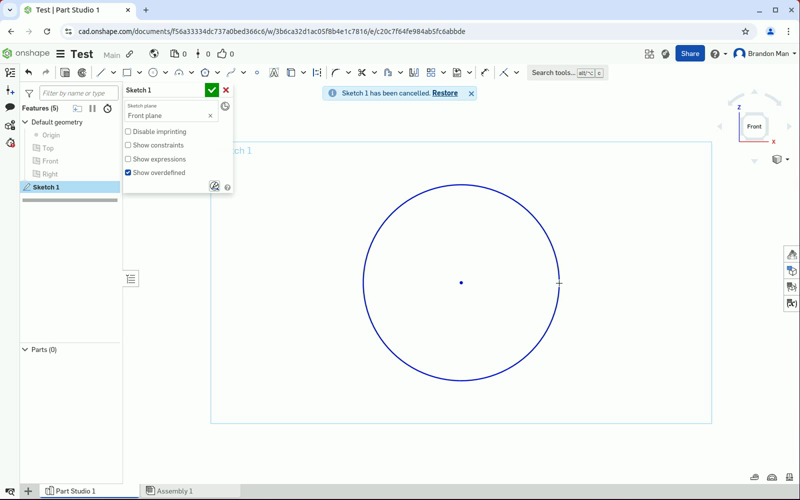
mouse_move(461, 282)
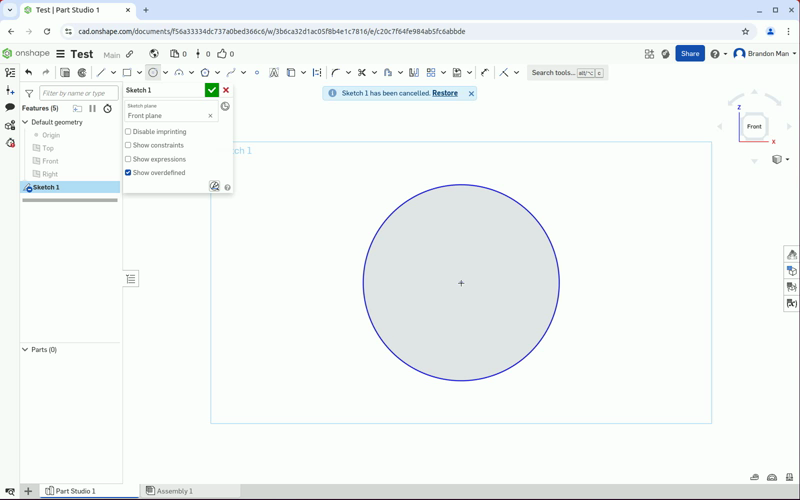
click(461, 282)
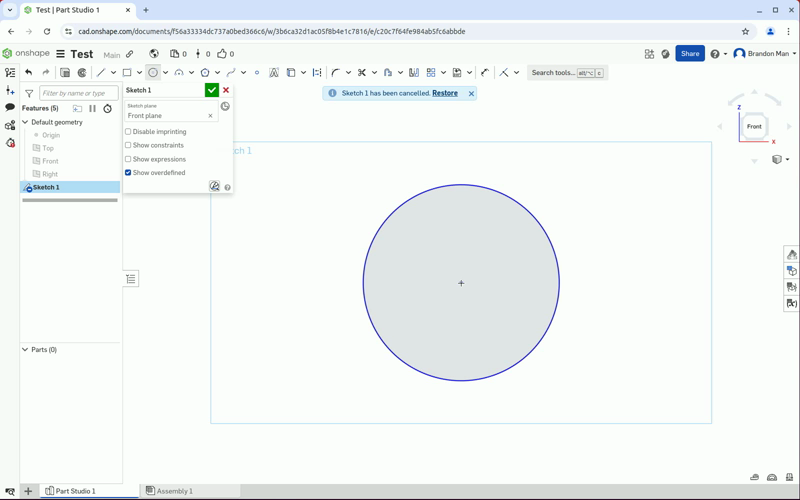
key_up(shift)
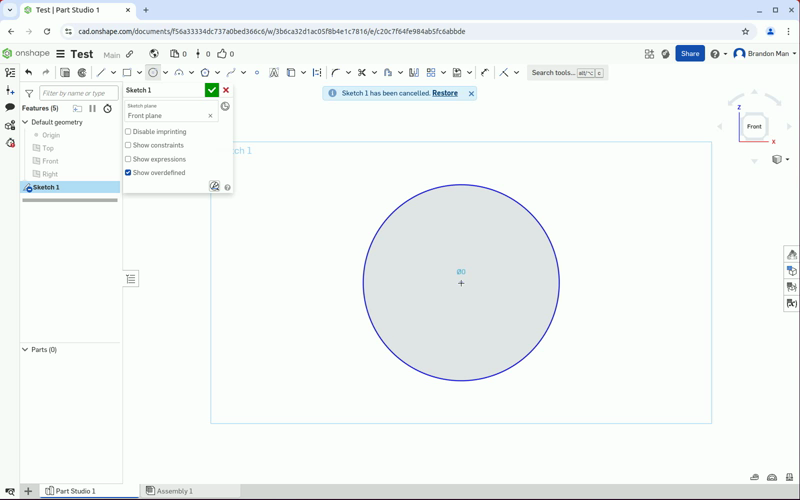
mouse_move(522, 282)
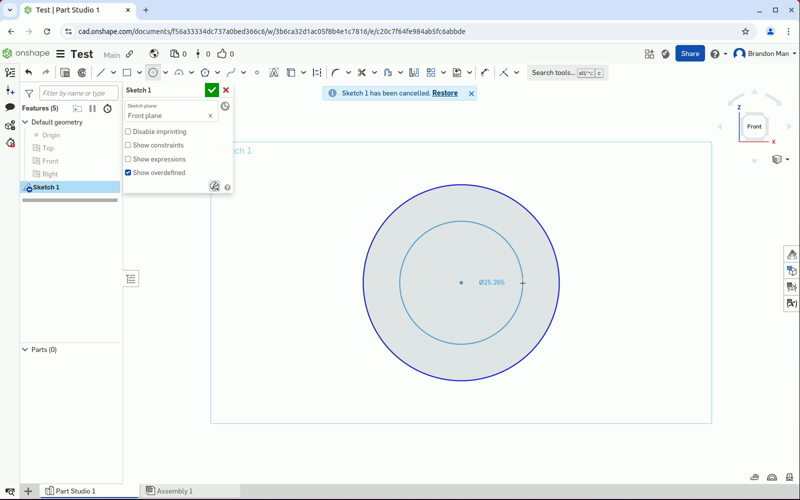
click(522, 282)
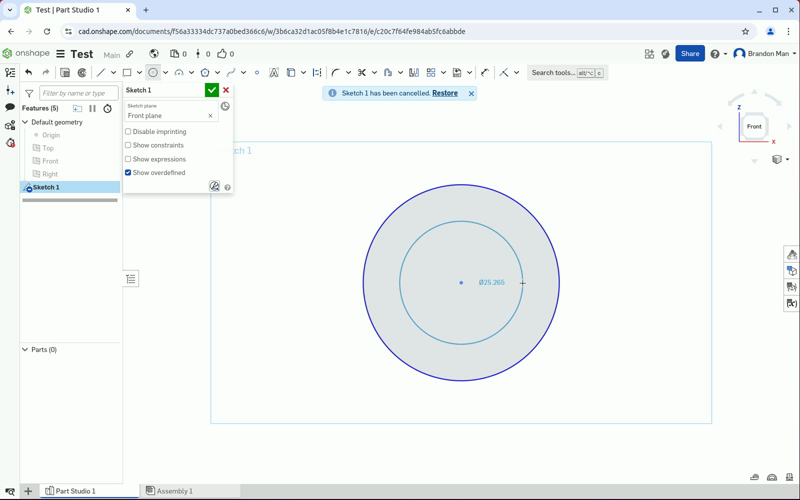
key(esc)
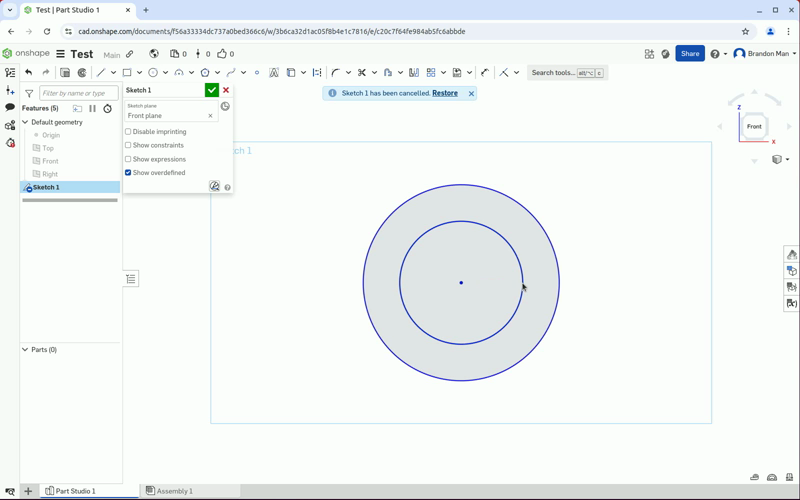
mouse_move(420, 351)
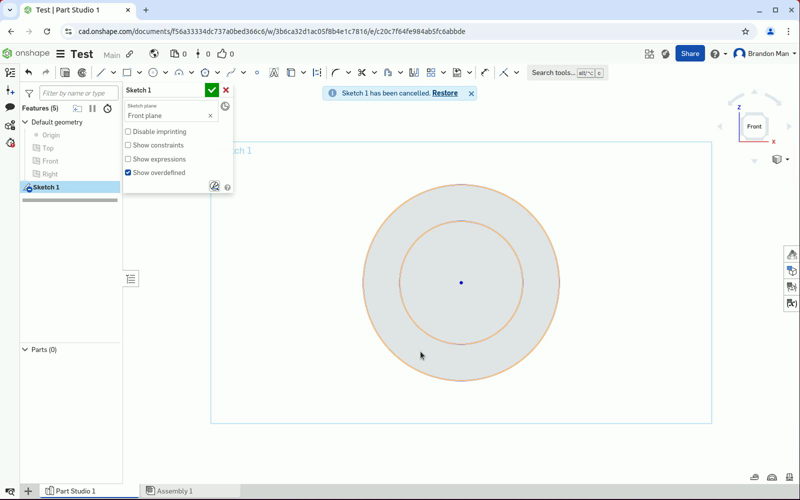
click(420, 351)
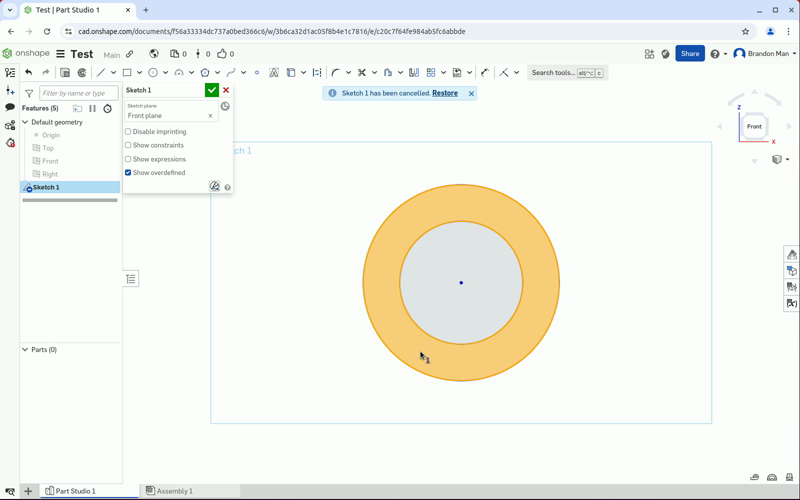
mouse_move(73, 352)
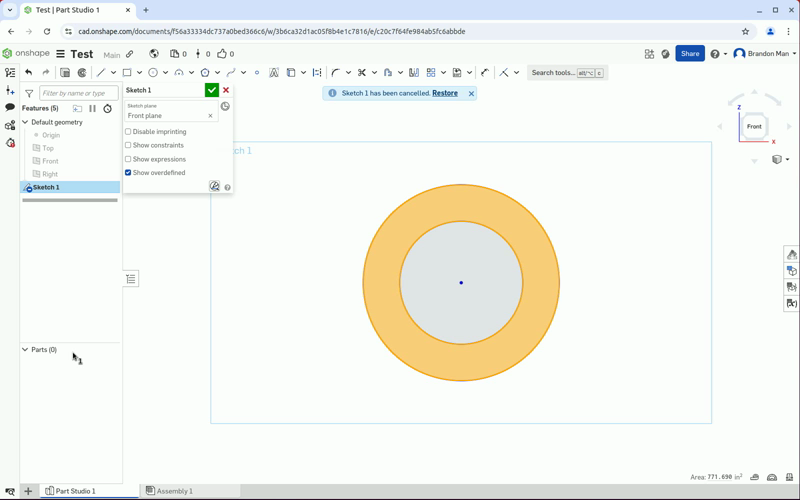
key(shift+y)
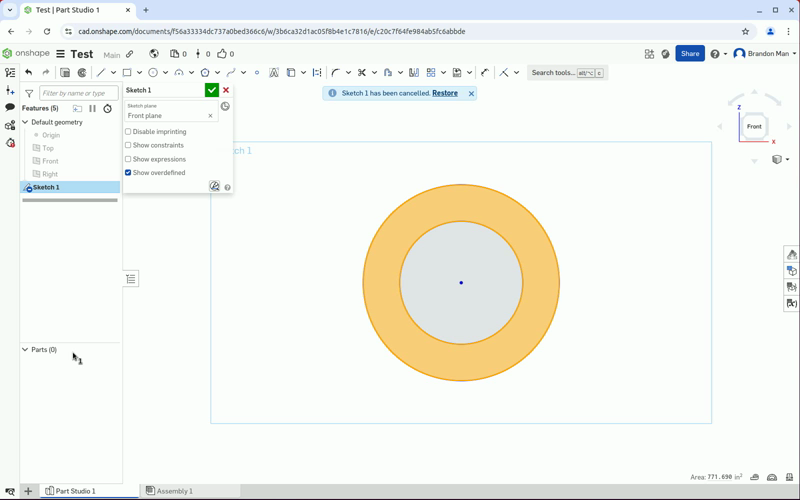
key(shift+e)
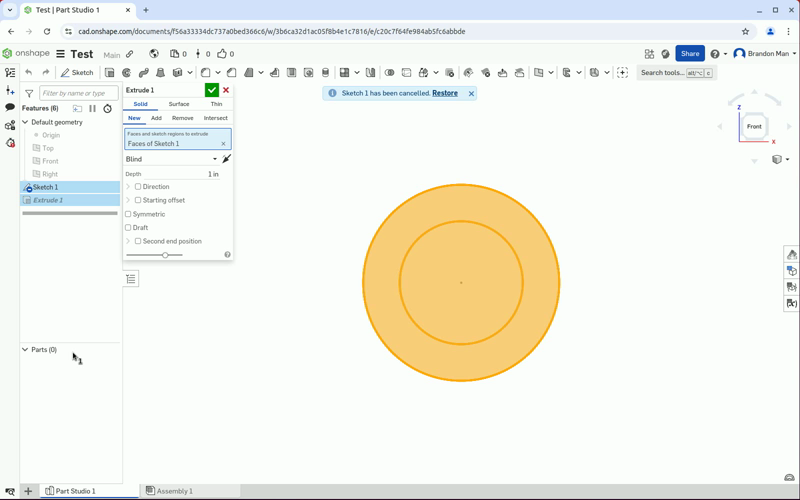
mouse_move(143, 106)
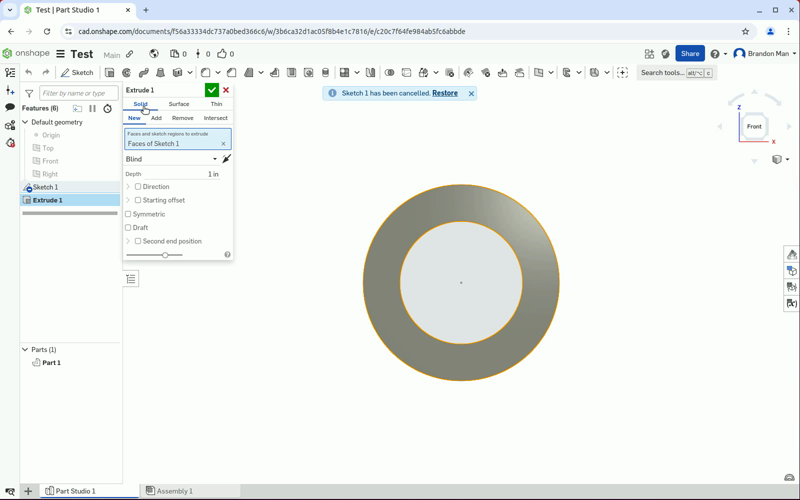
click(143, 106)
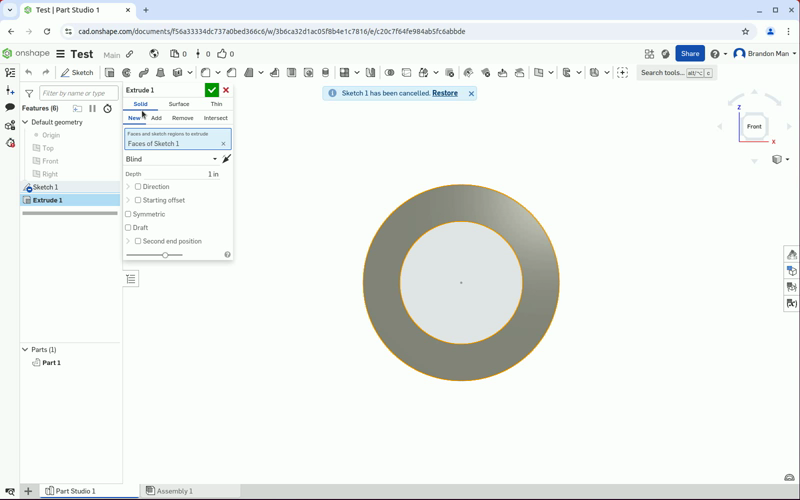
mouse_move(137, 120)
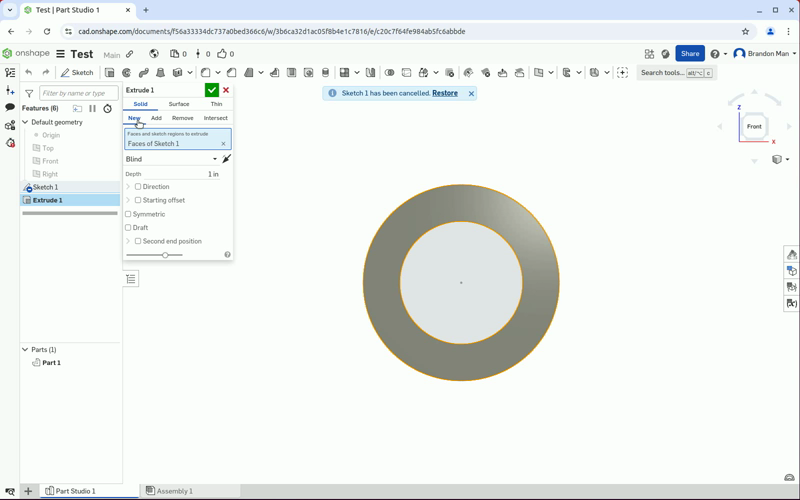
click(137, 120)
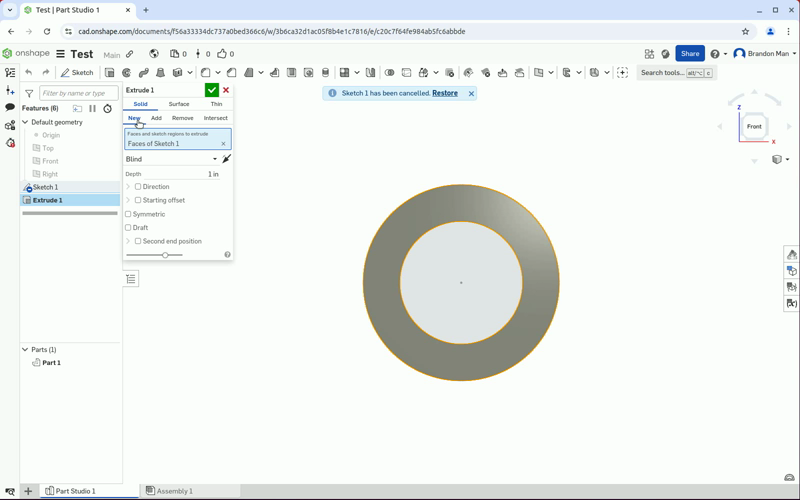
key(tab, 4)
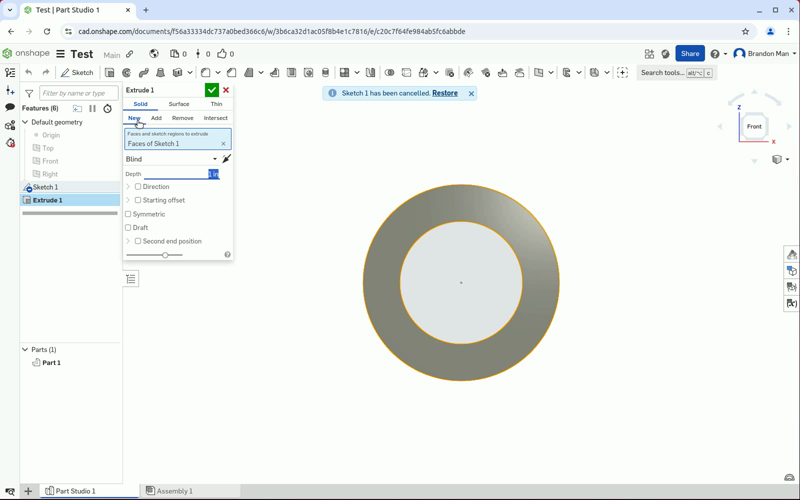
text(14.924)
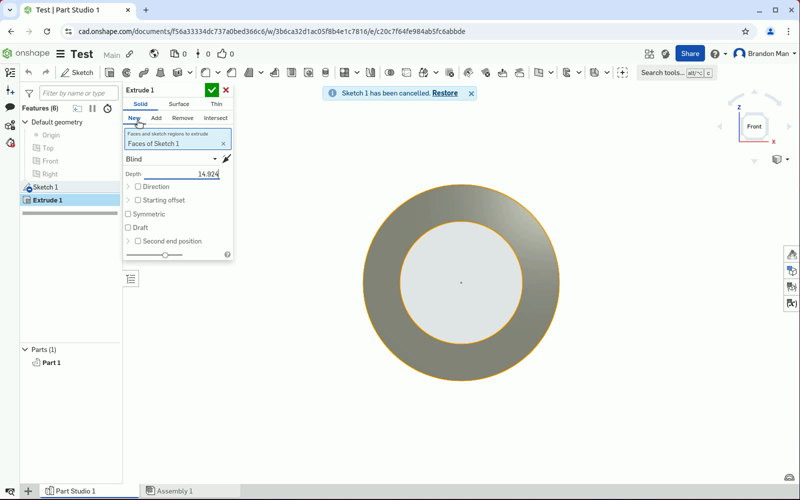
key(enter)
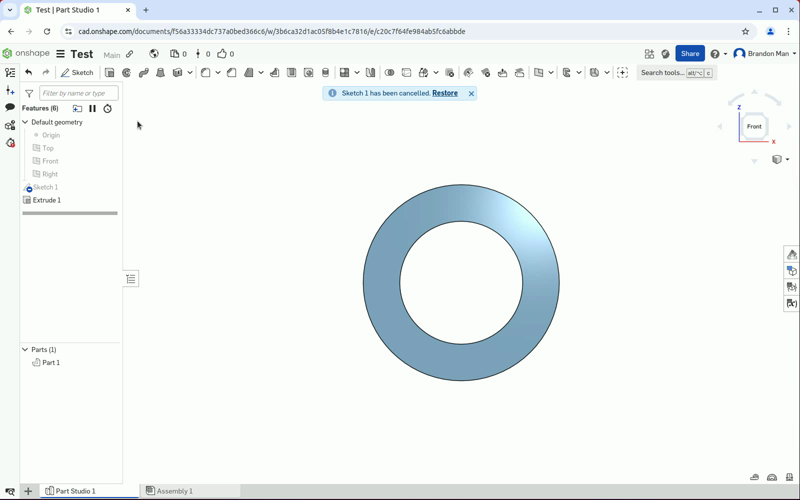
key(shift+h)
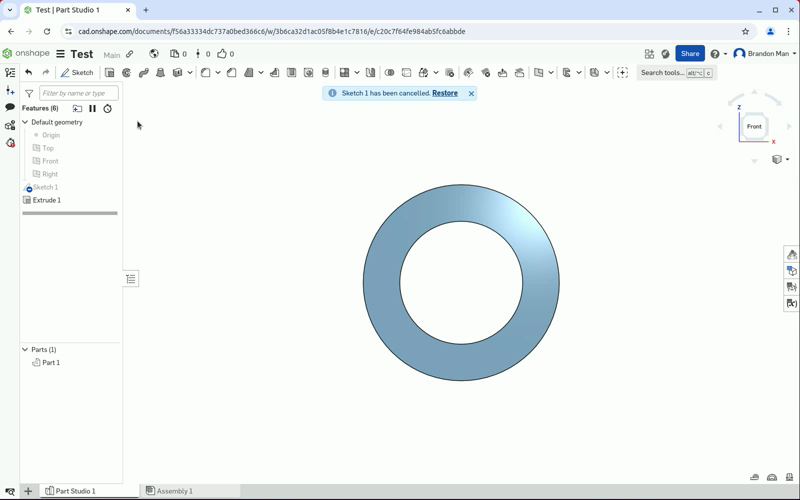
key(shift+h)
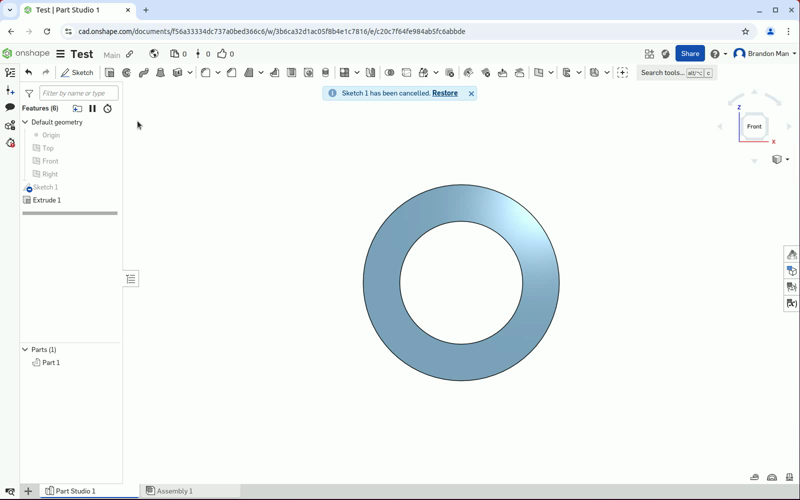
mouse_move(73, 189)
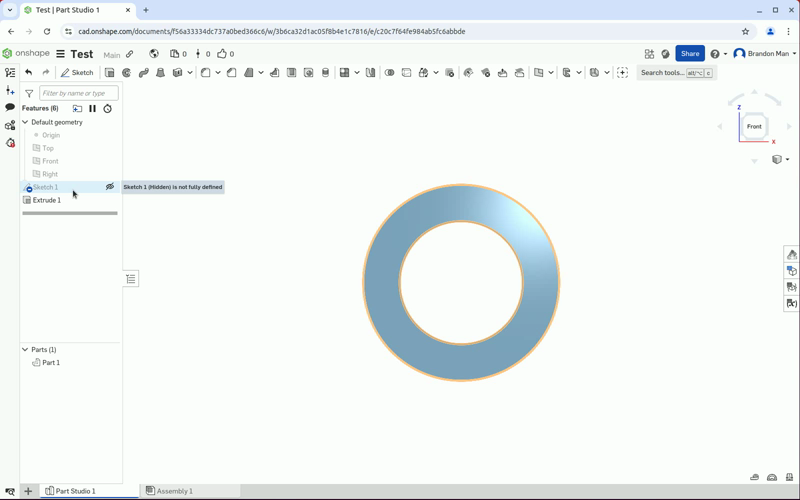
click(73, 189)
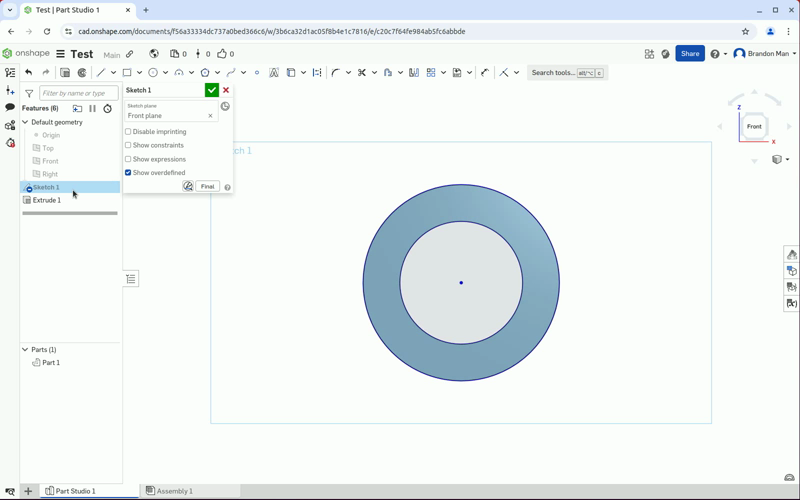
mouse_move(229, 92)
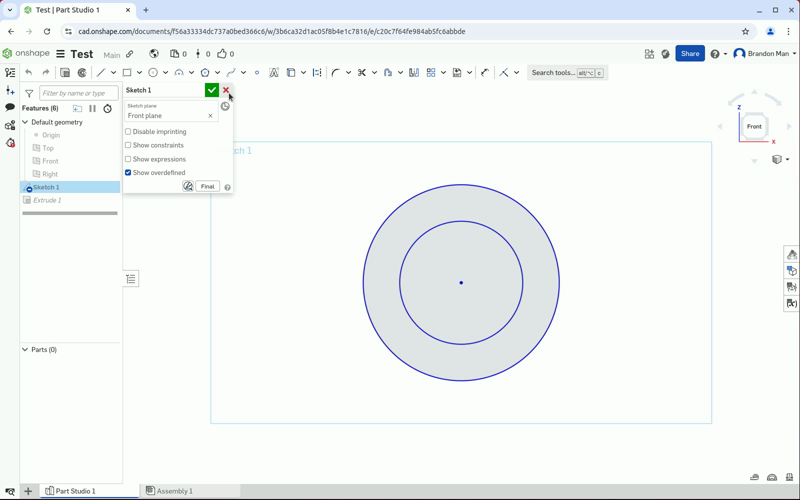
click(229, 92)
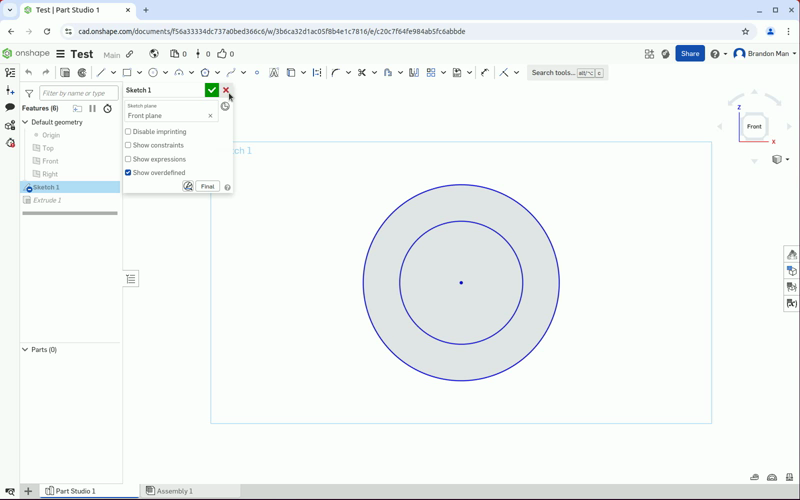
key(shift+s)
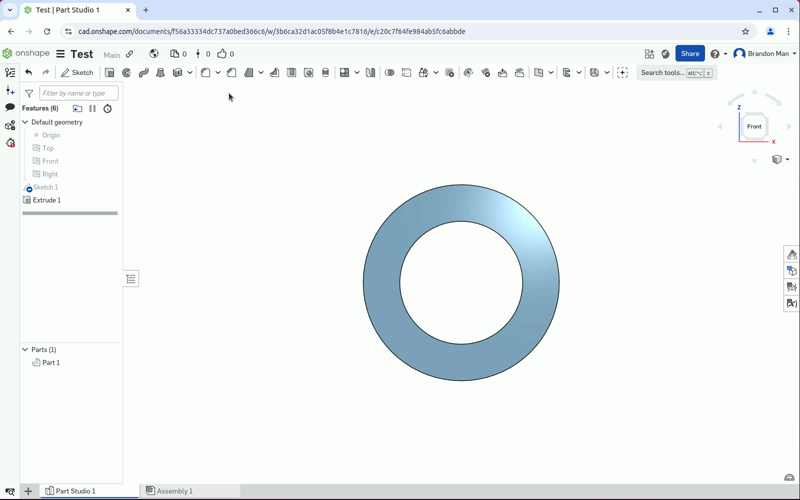
mouse_move(73, 163)
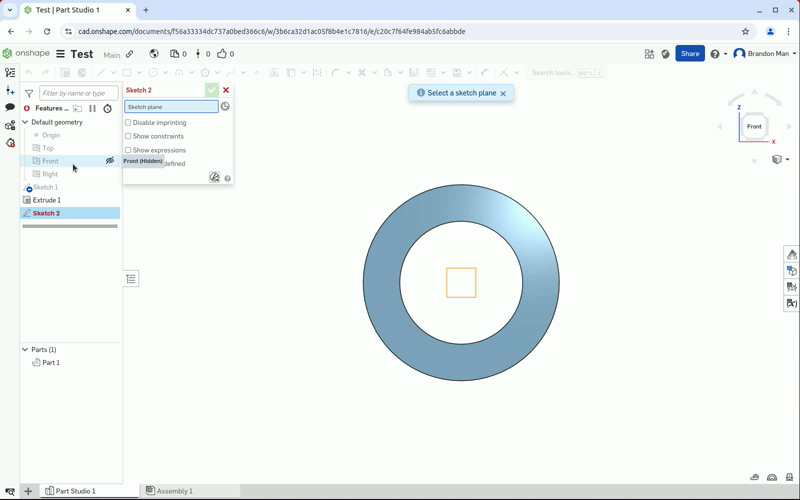
click(73, 163)
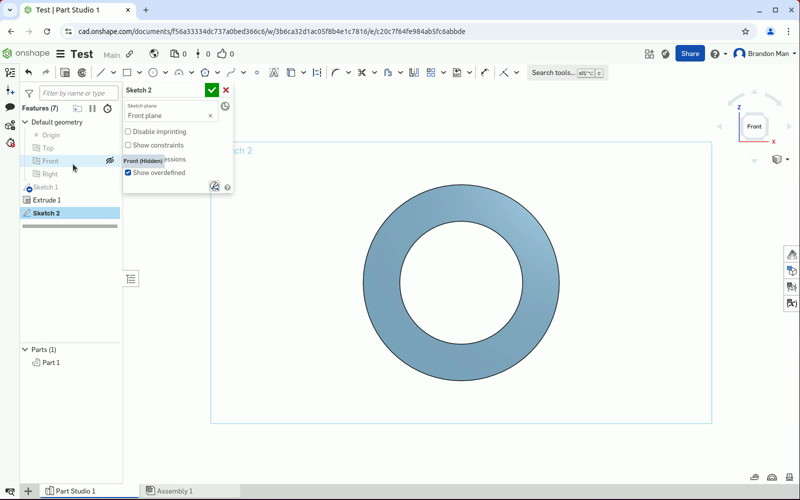
mouse_move(73, 352)
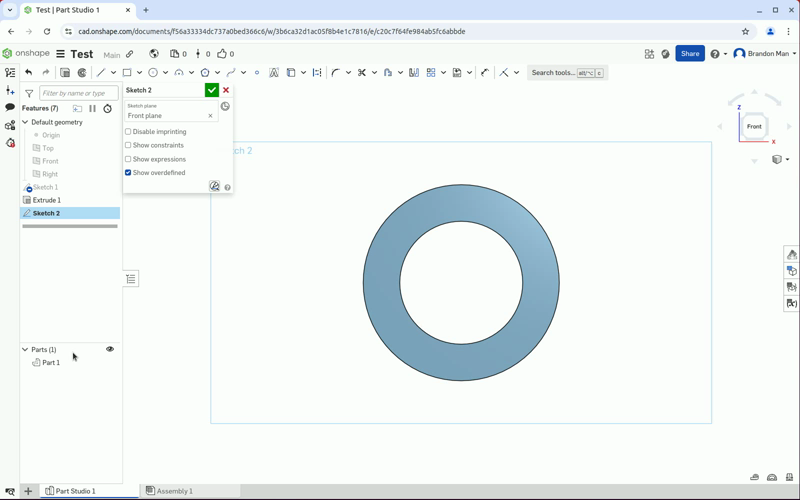
key(y)
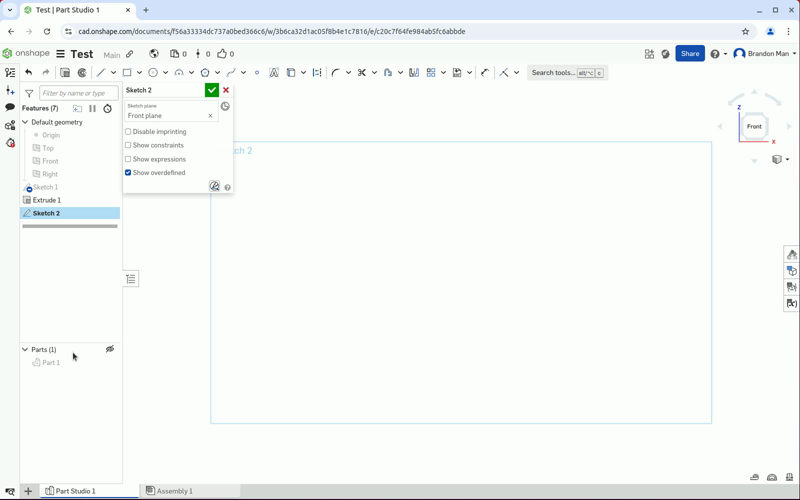
key(a)
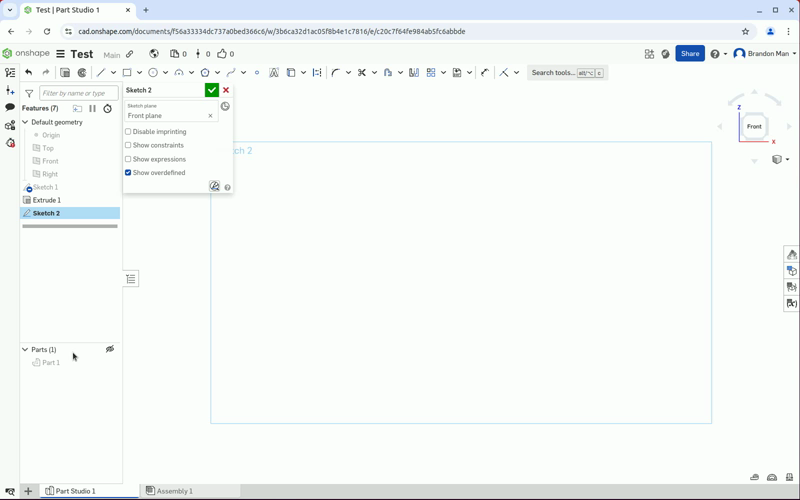
key_down(shift)
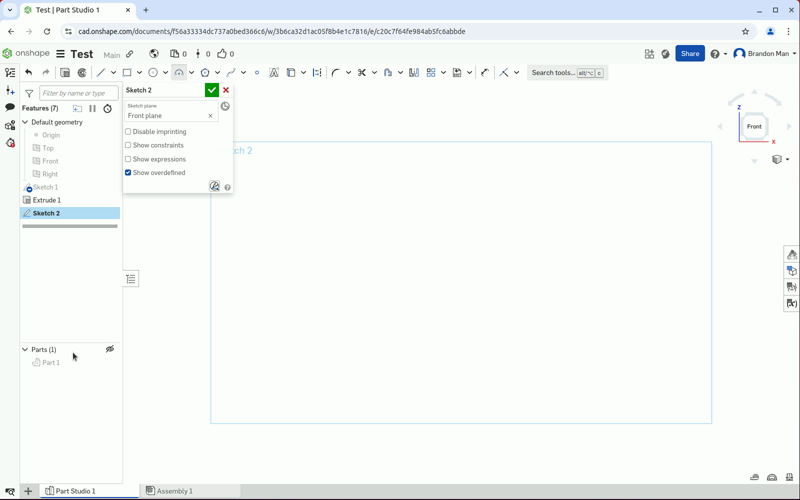
mouse_move(376, 234)
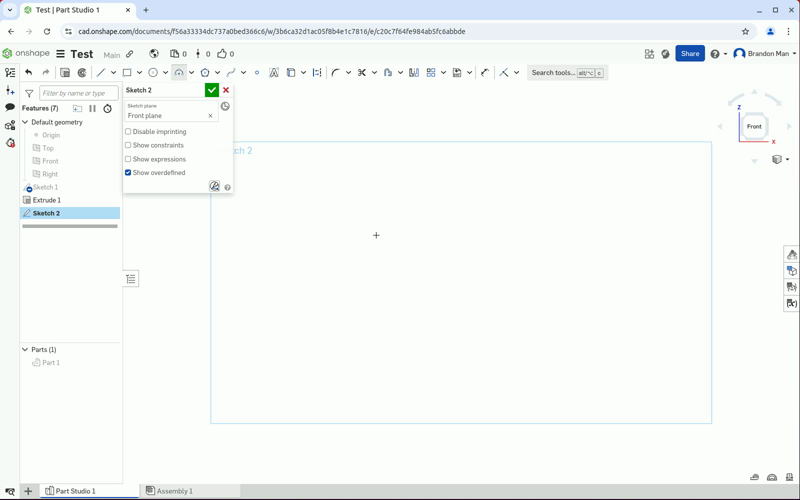
click(376, 234)
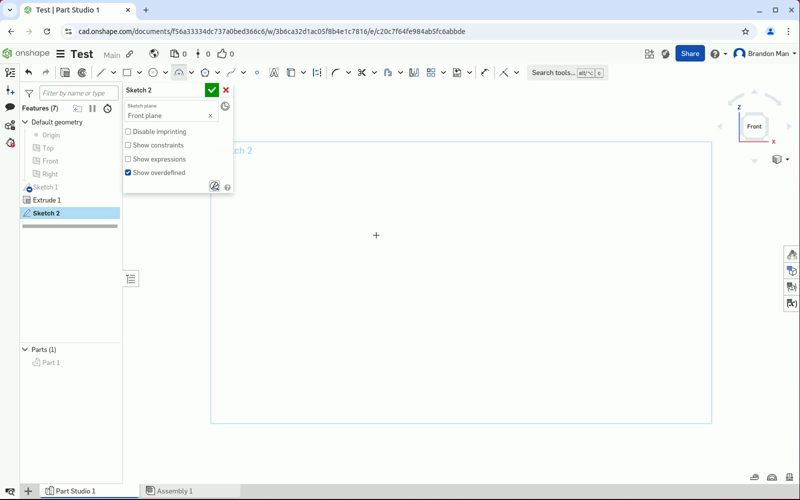
key_up(shift)
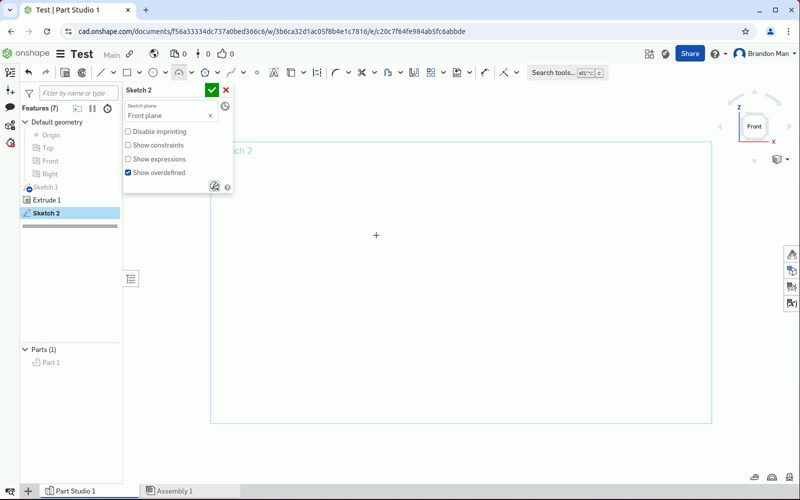
key_down(shift)
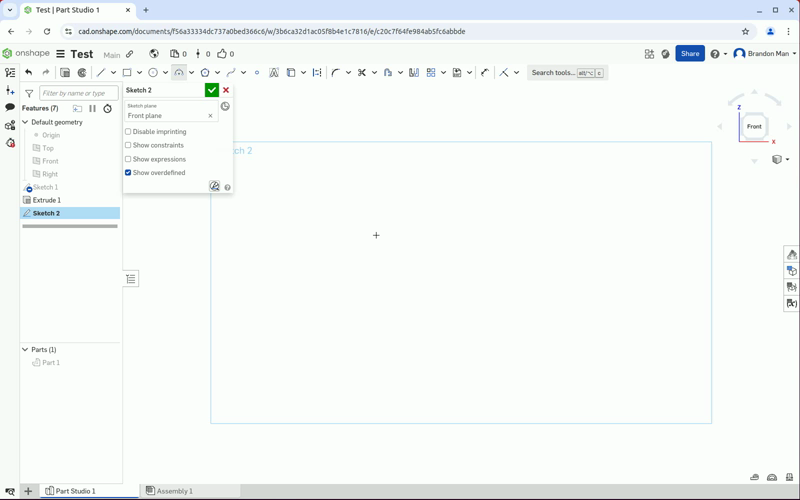
mouse_move(461, 186)
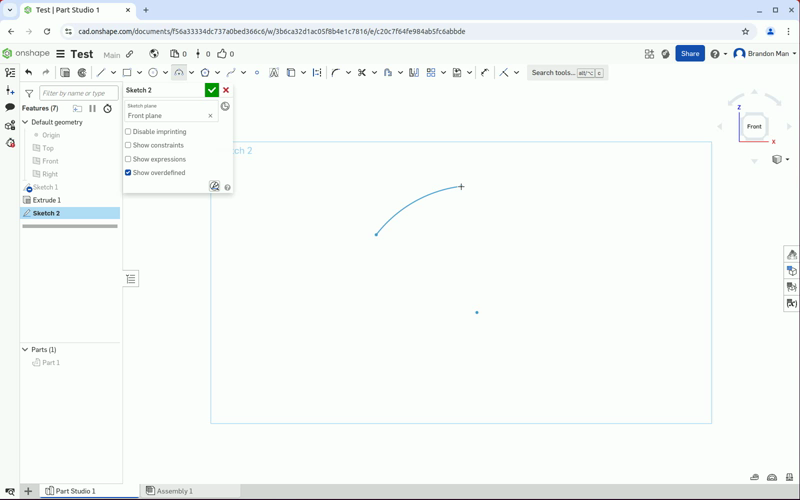
click(461, 186)
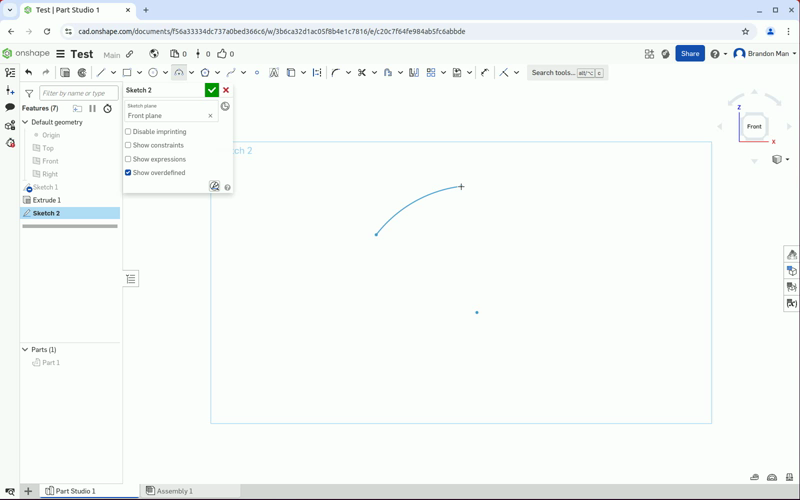
mouse_move(412, 198)
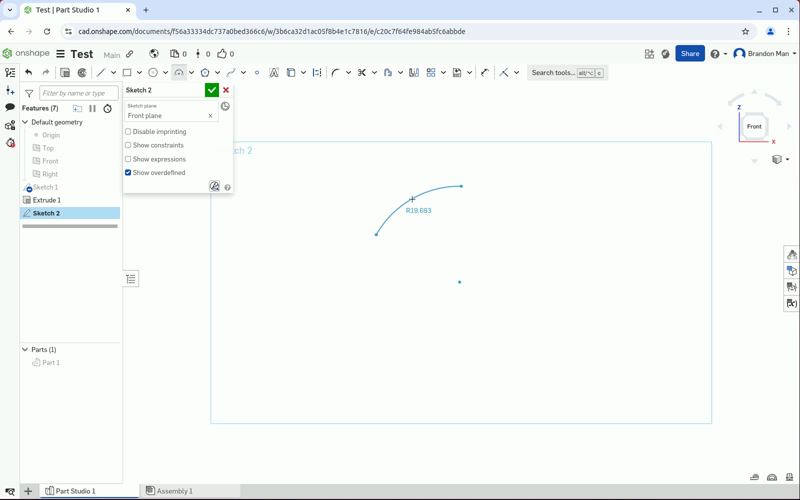
click(412, 198)
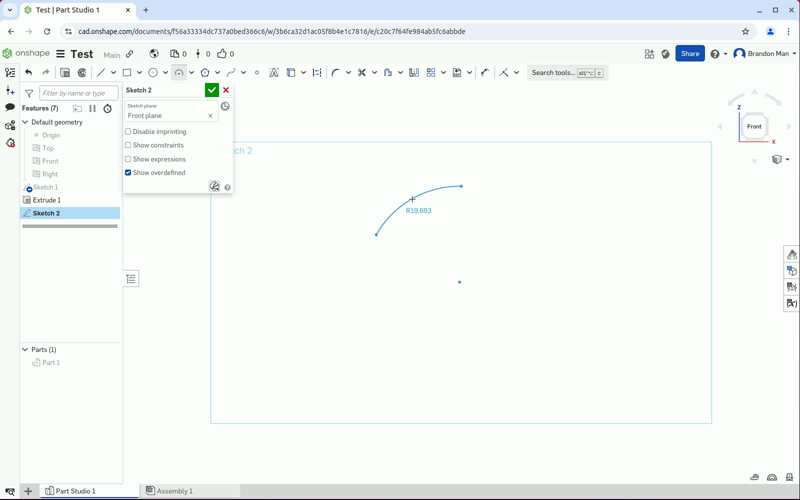
key_up(shift)
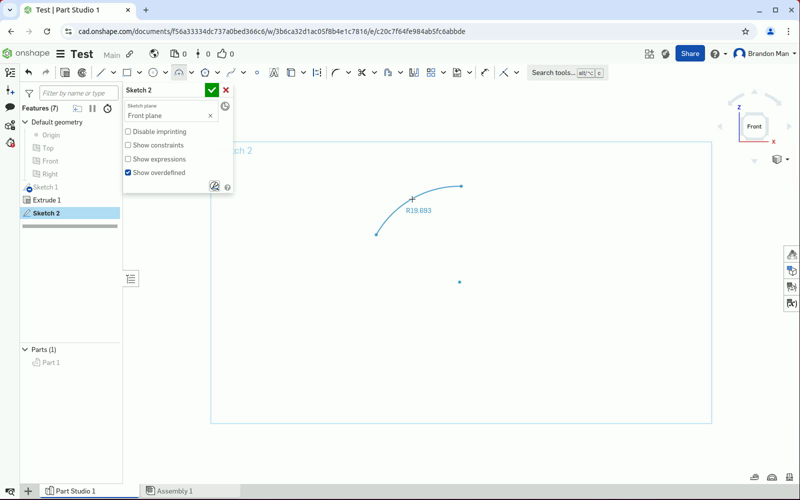
key(esc)
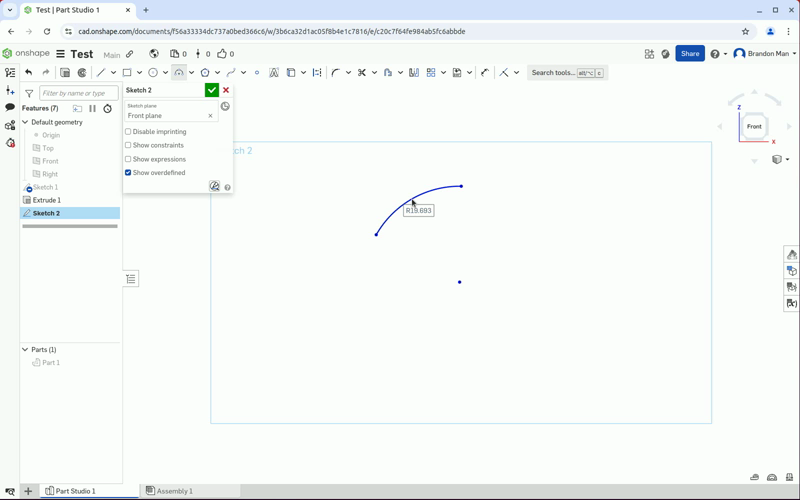
key(l)
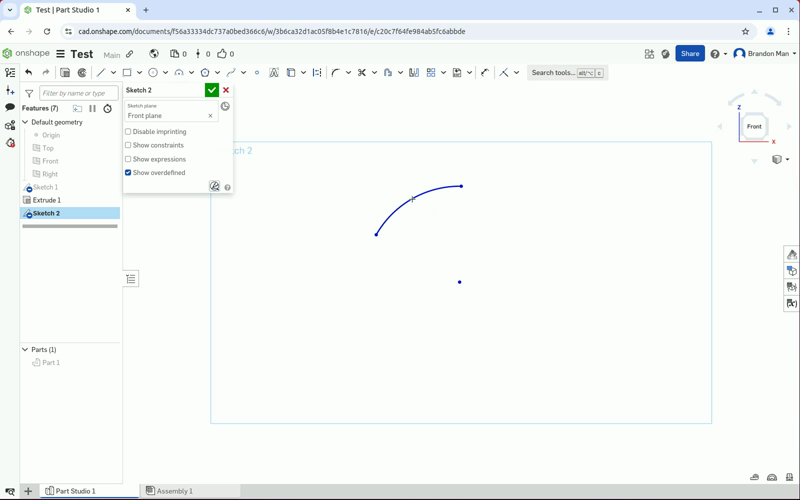
mouse_move(461, 186)
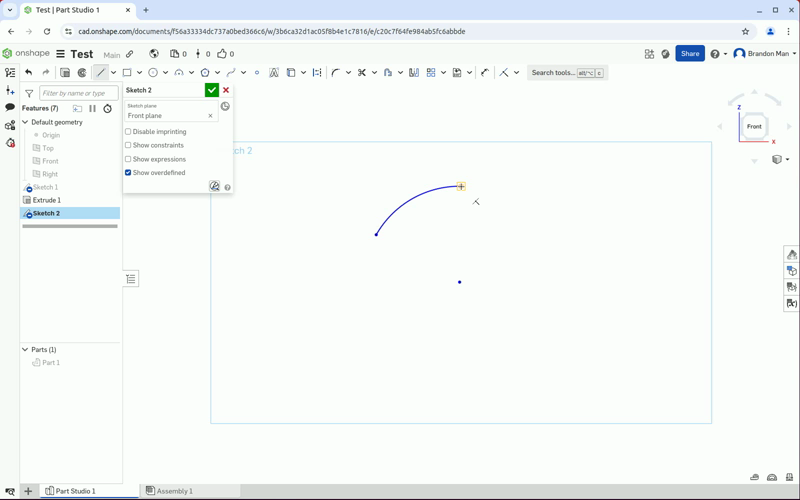
click(461, 186)
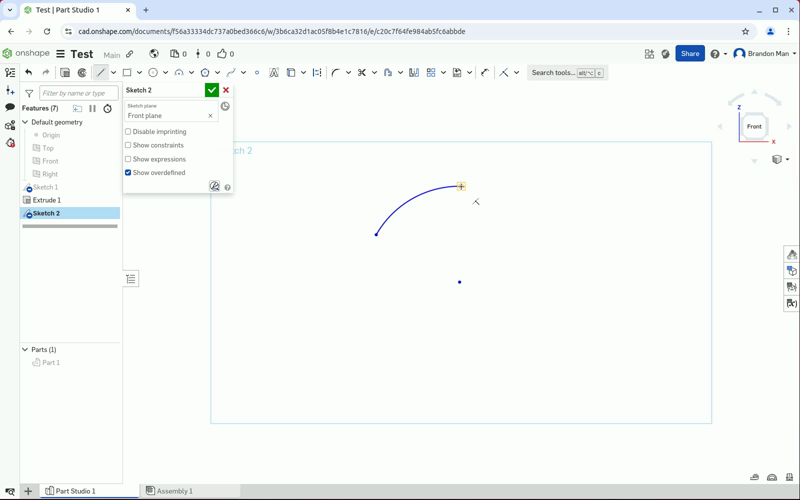
key_down(shift)
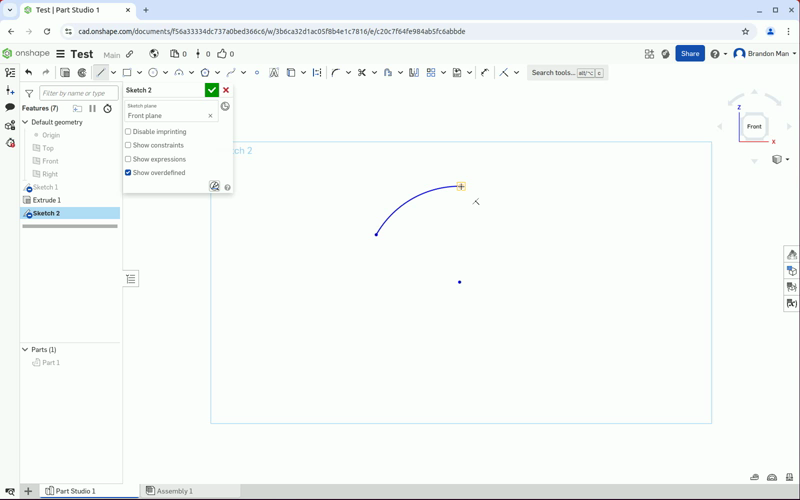
mouse_move(491, 186)
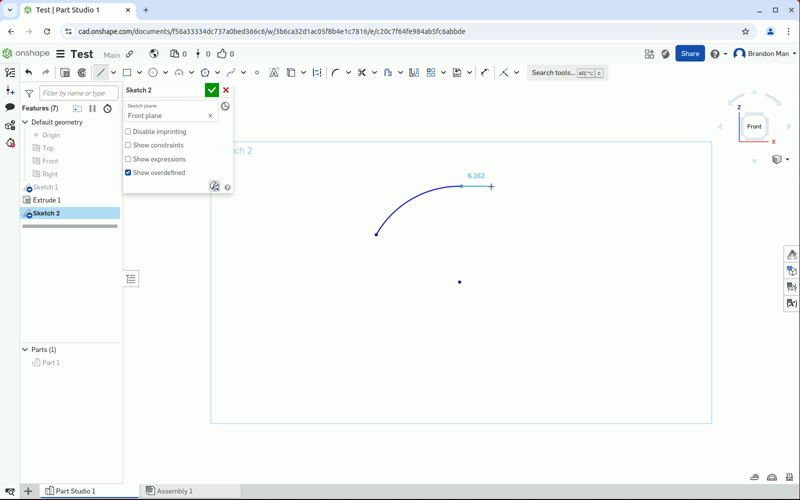
mouse_move(404, 186)
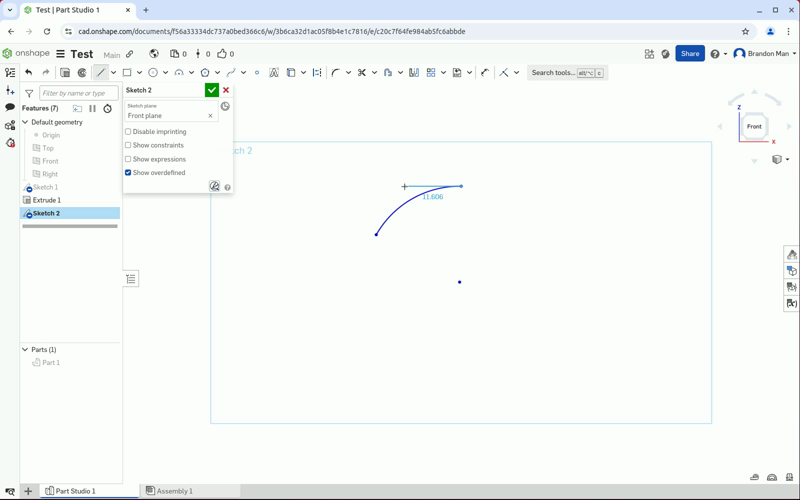
click(404, 186)
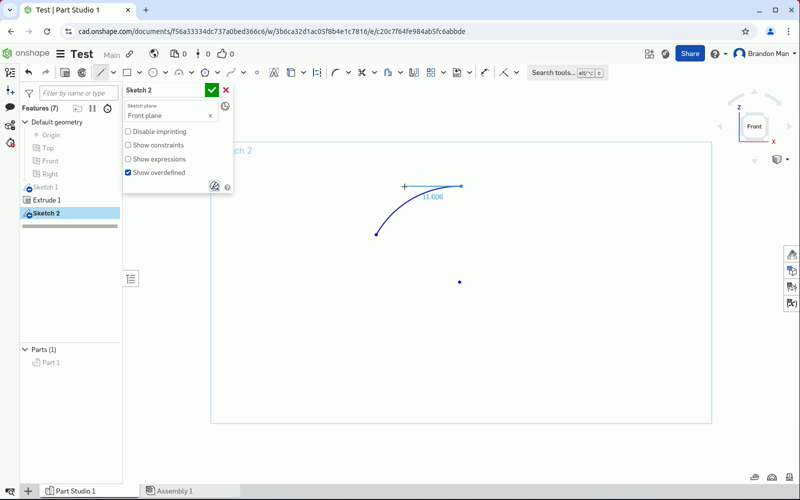
key_up(shift)
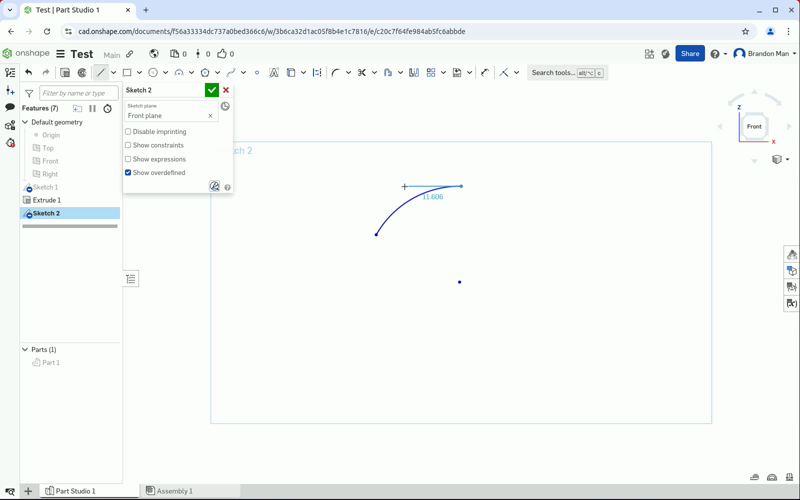
mouse_move(434, 186)
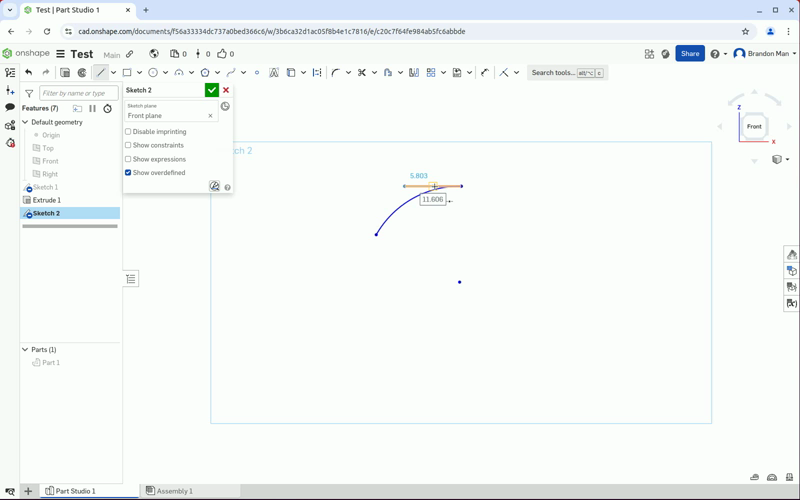
key_down(shift)
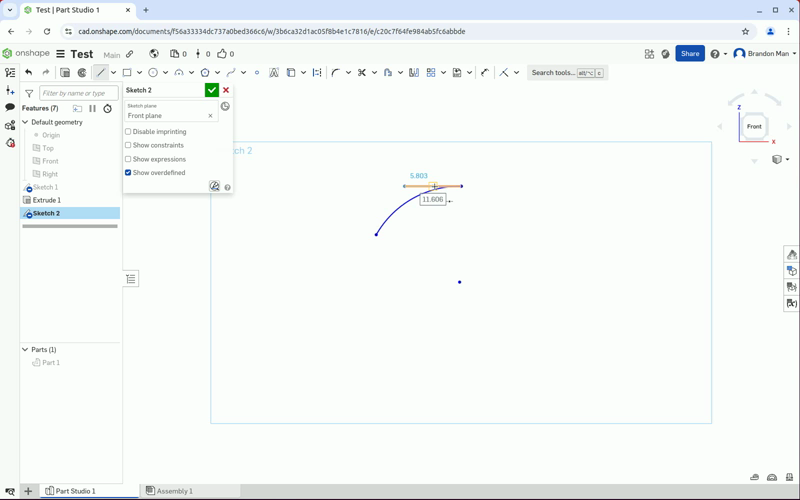
mouse_move(376, 234)
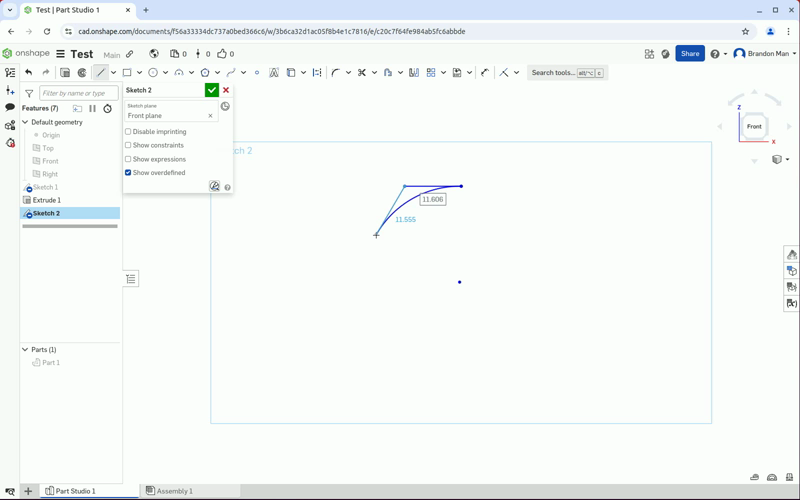
key_up(shift)
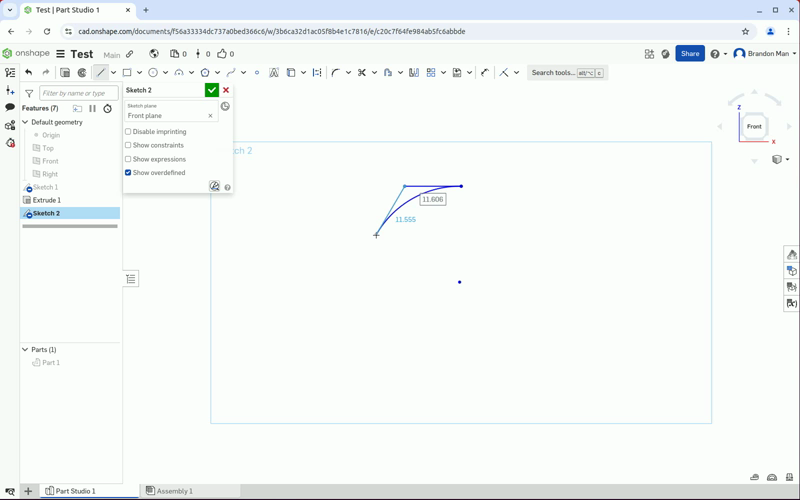
click(376, 234)
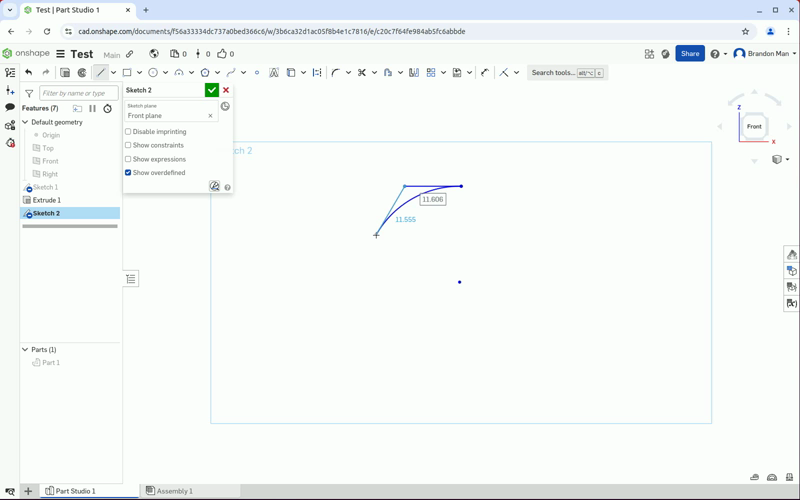
key(esc)
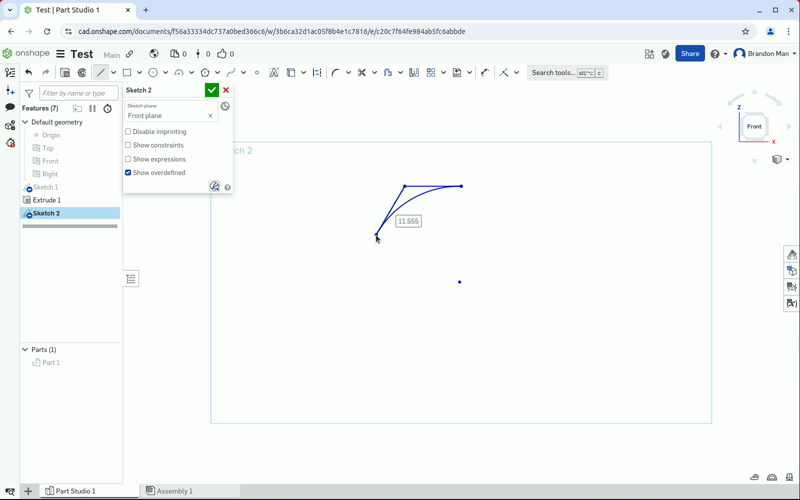
mouse_move(407, 195)
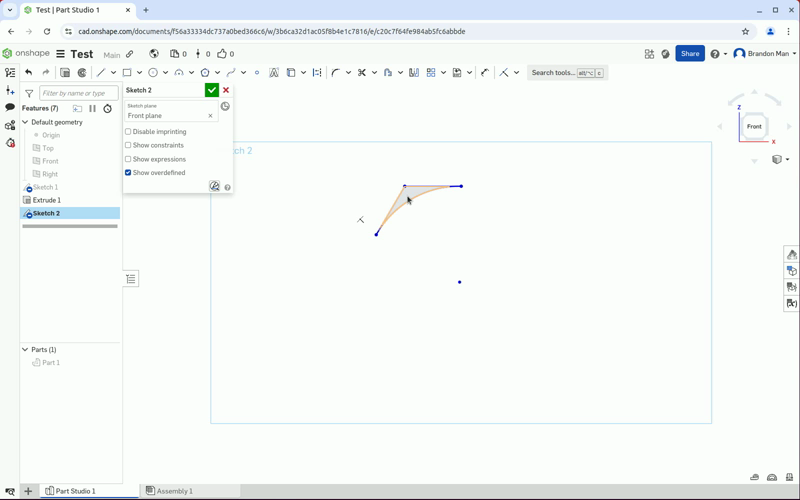
scroll(6)
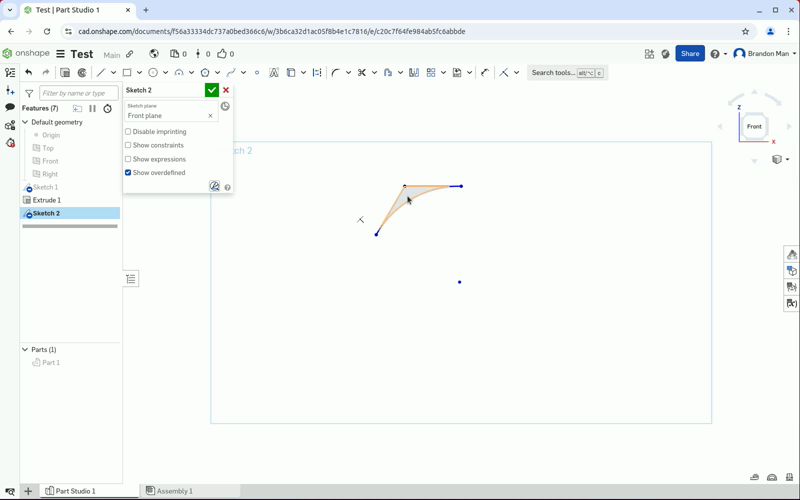
scroll(6)
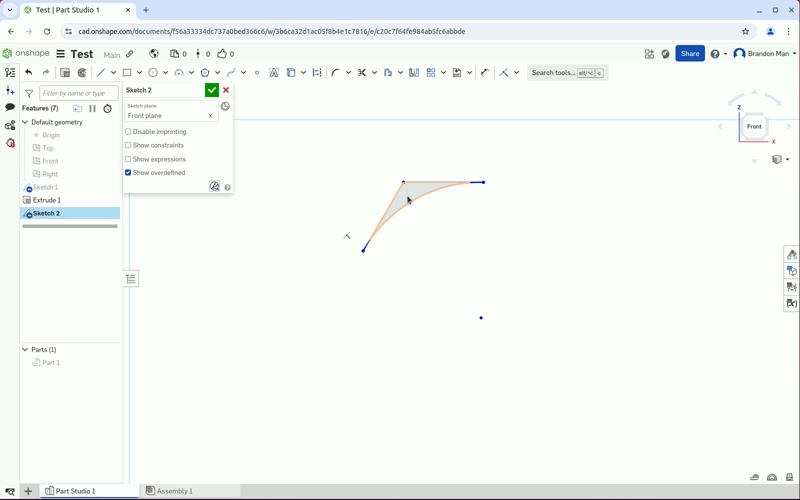
scroll(6)
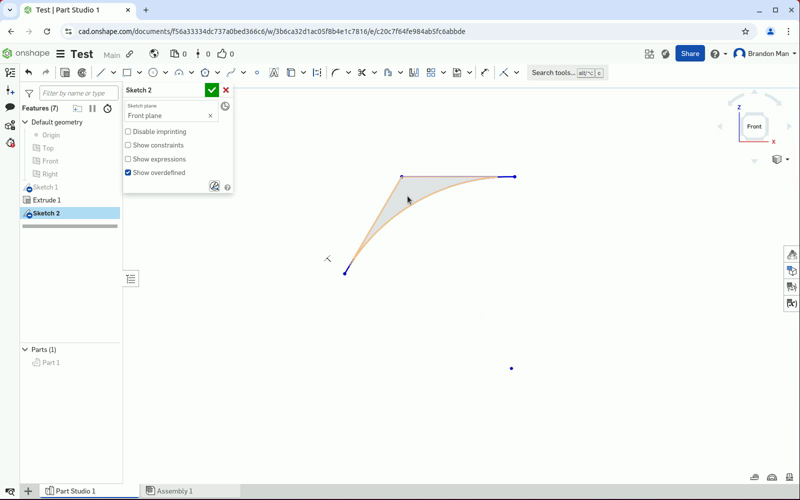
scroll(6)
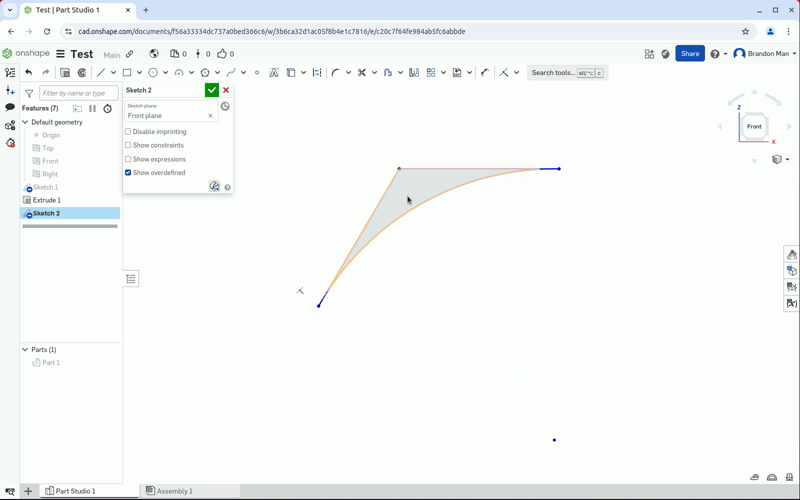
scroll(6)
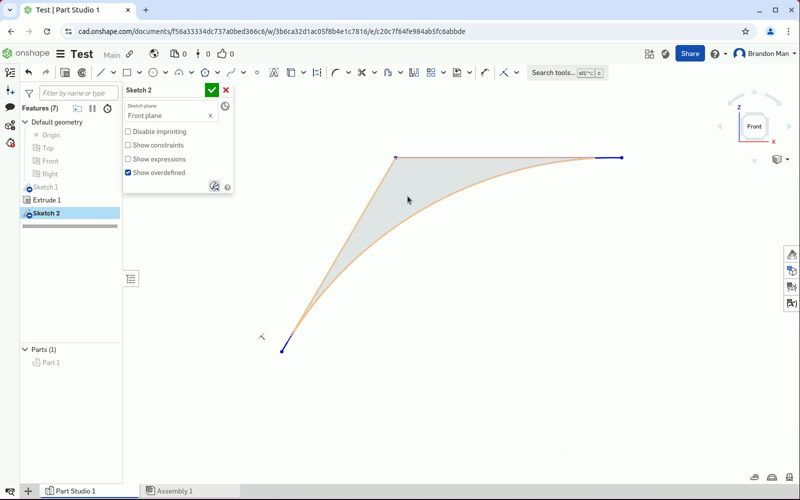
scroll(6)
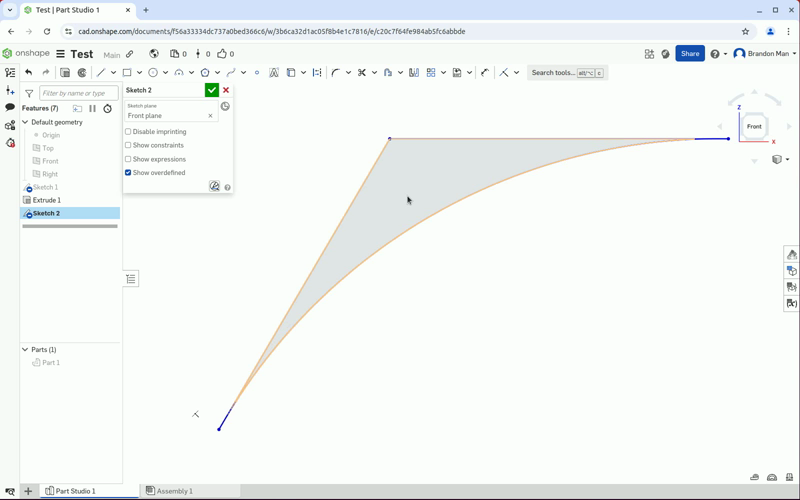
scroll(6)
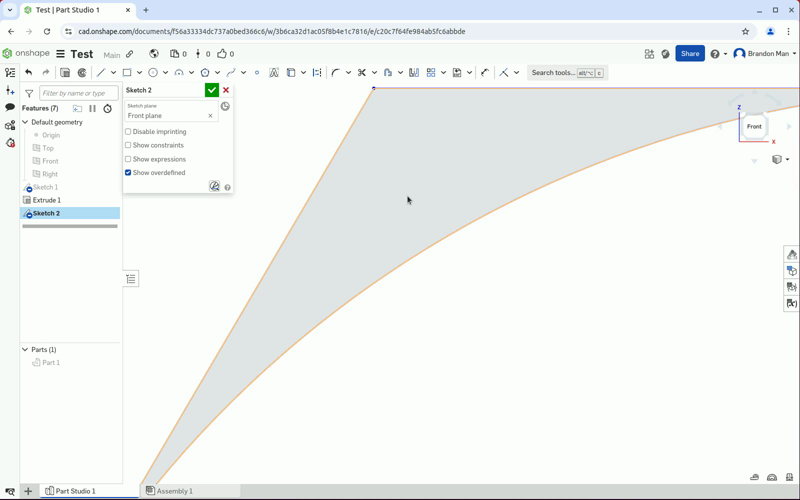
click(407, 195)
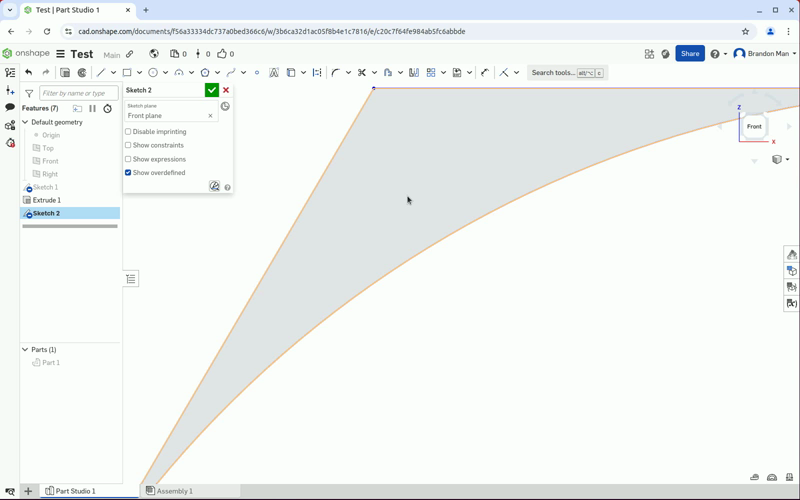
scroll(-6)
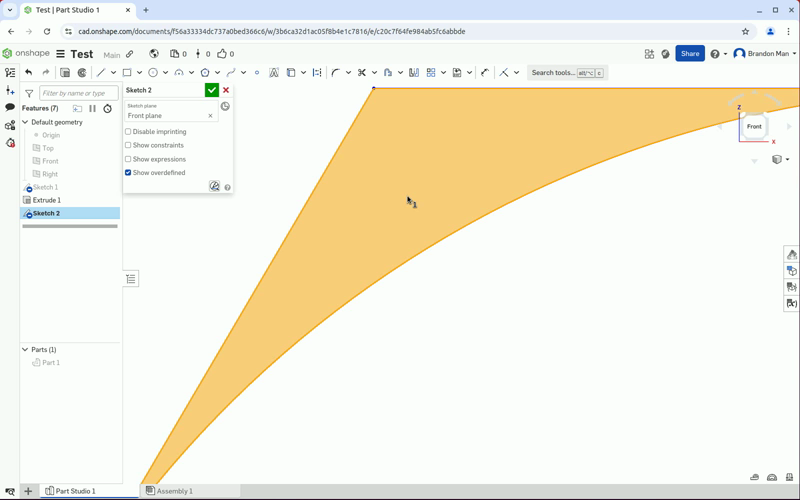
scroll(-6)
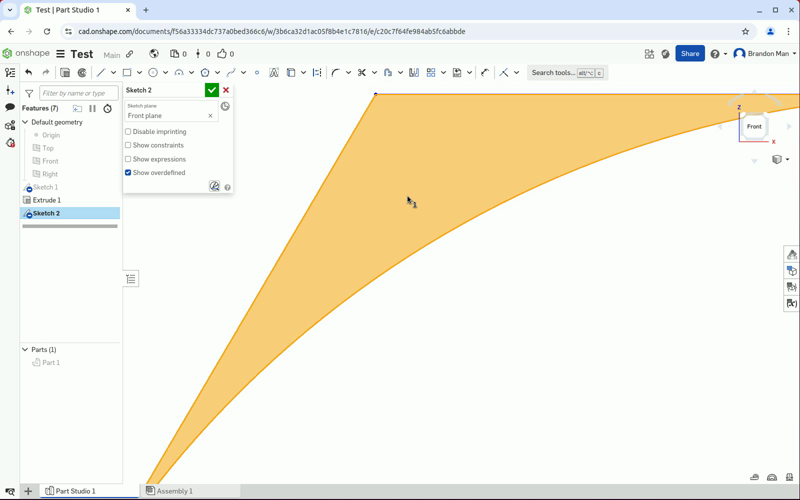
scroll(-6)
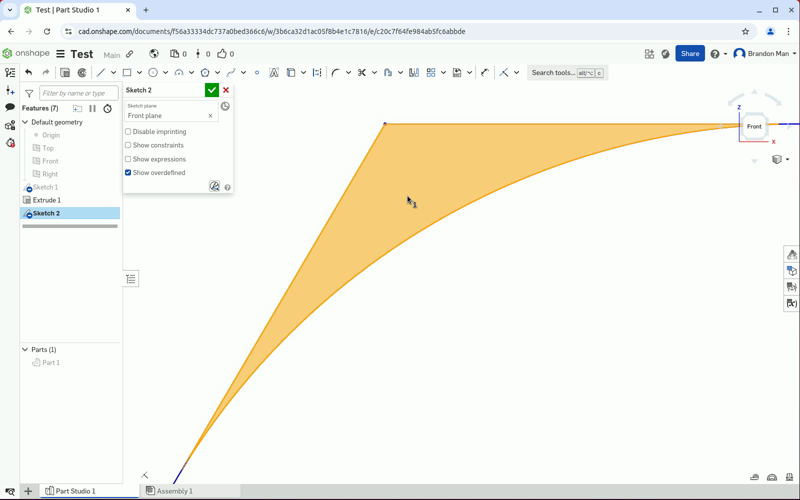
scroll(-6)
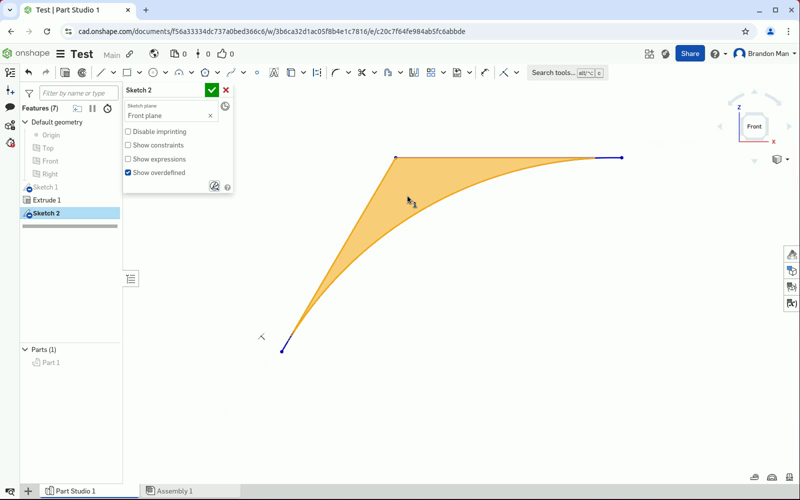
scroll(-6)
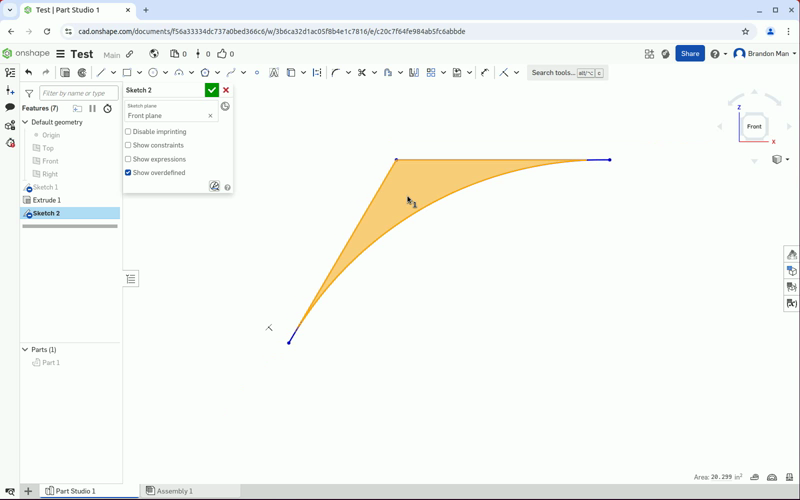
scroll(-6)
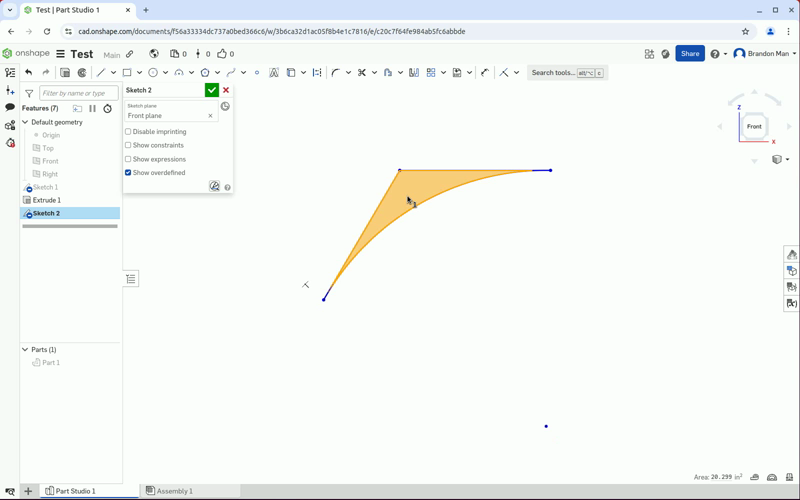
scroll(-6)
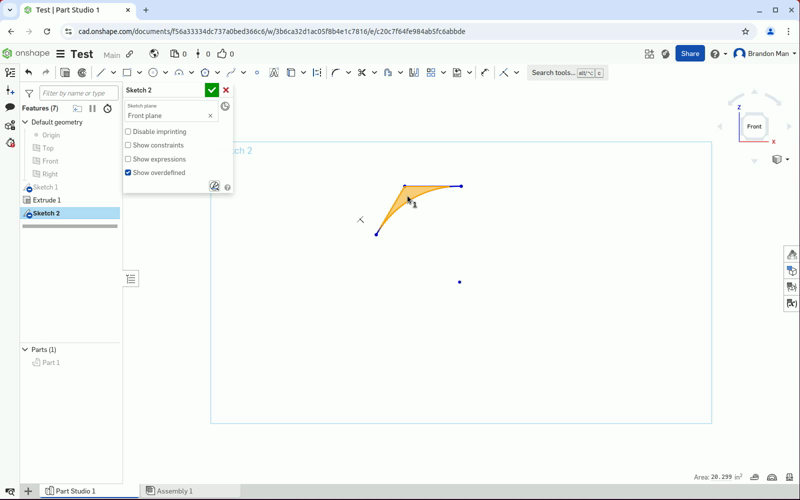
mouse_move(73, 352)
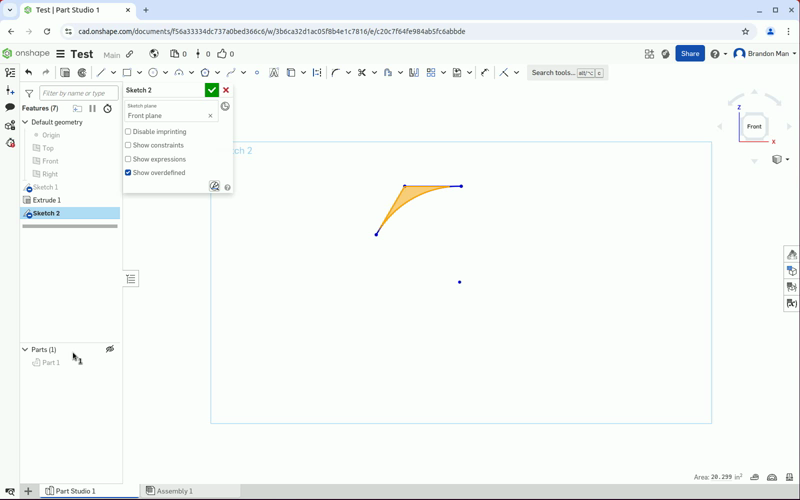
key(shift+y)
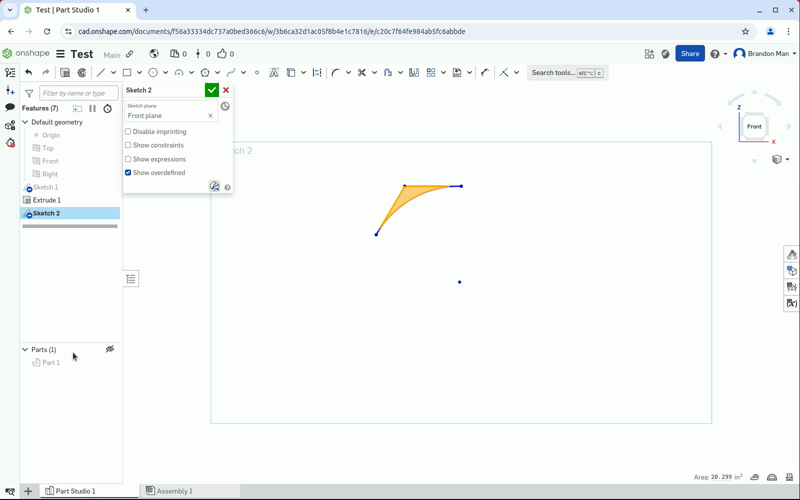
key(shift+e)
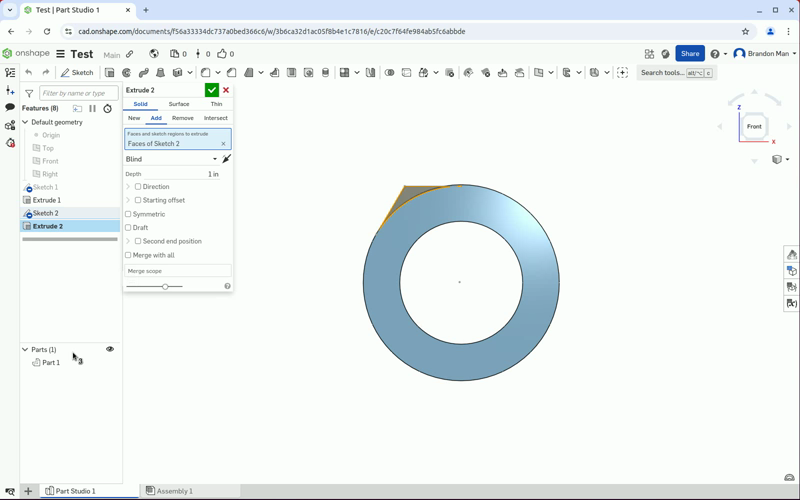
mouse_move(143, 106)
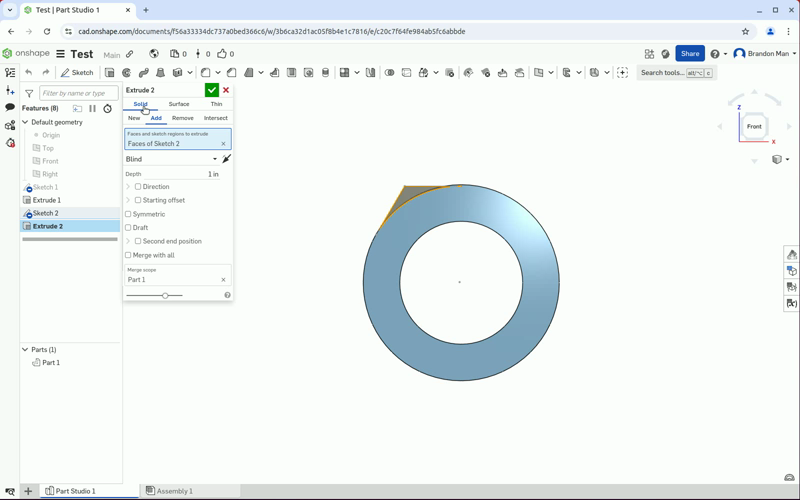
click(143, 106)
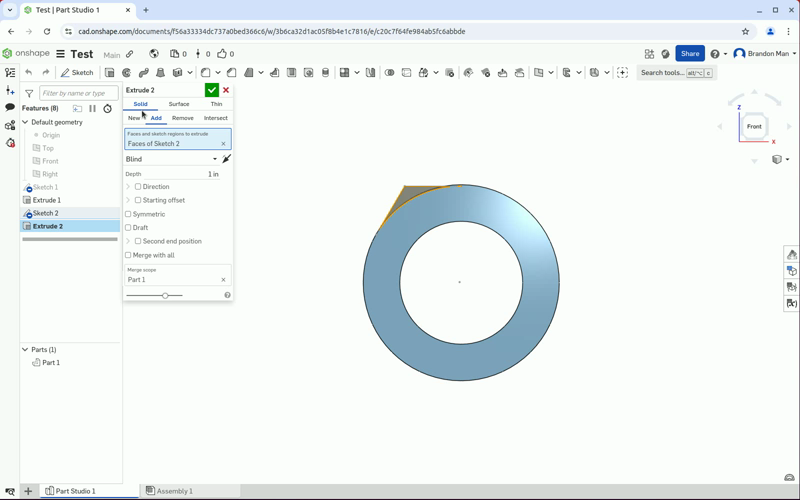
mouse_move(137, 120)
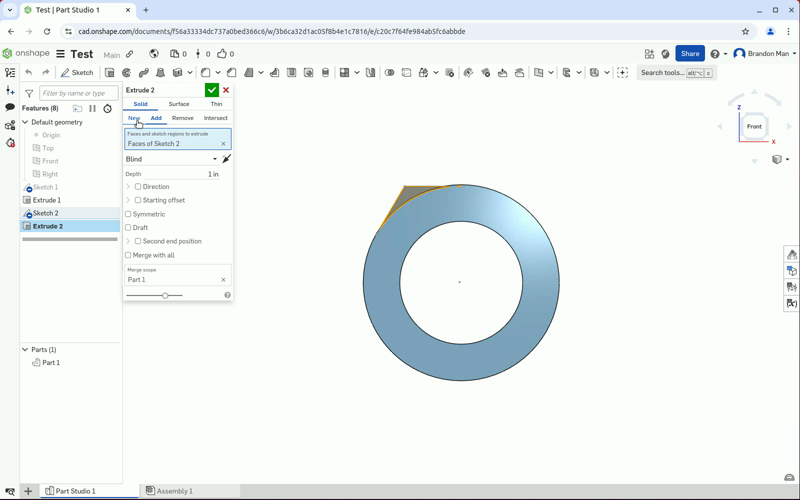
click(137, 120)
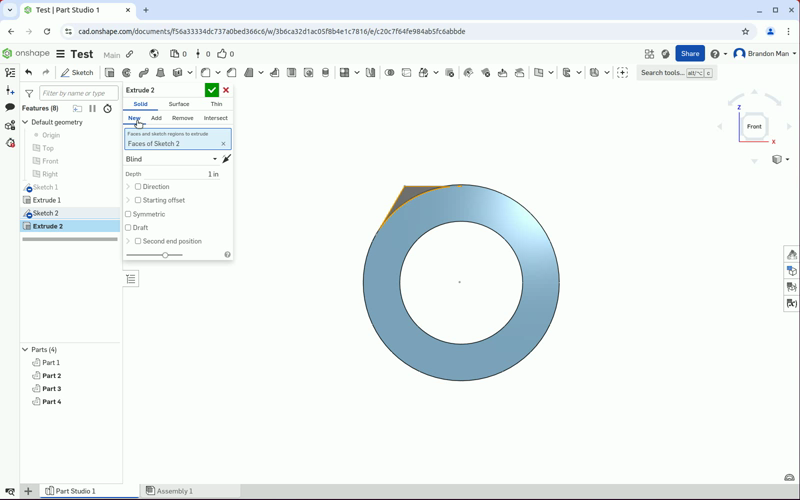
key(tab, 4)
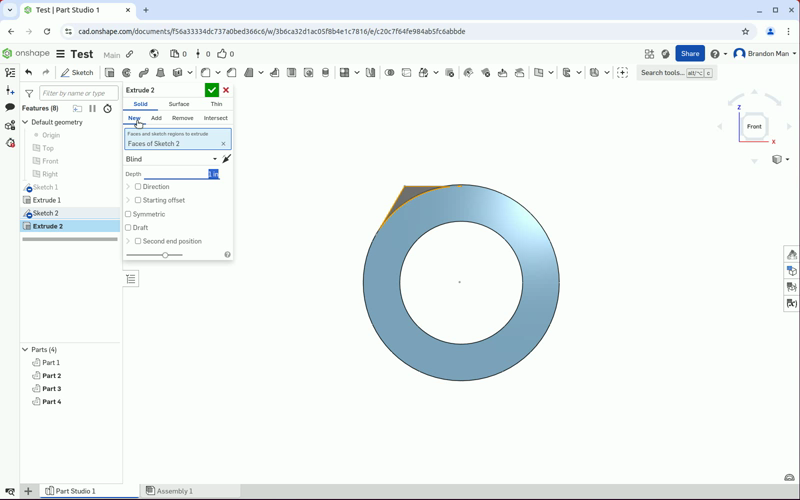
text(14.924)
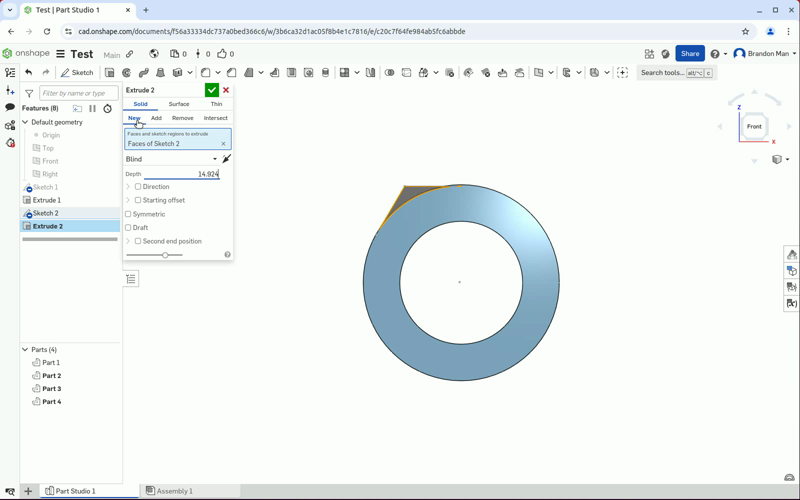
key(enter)
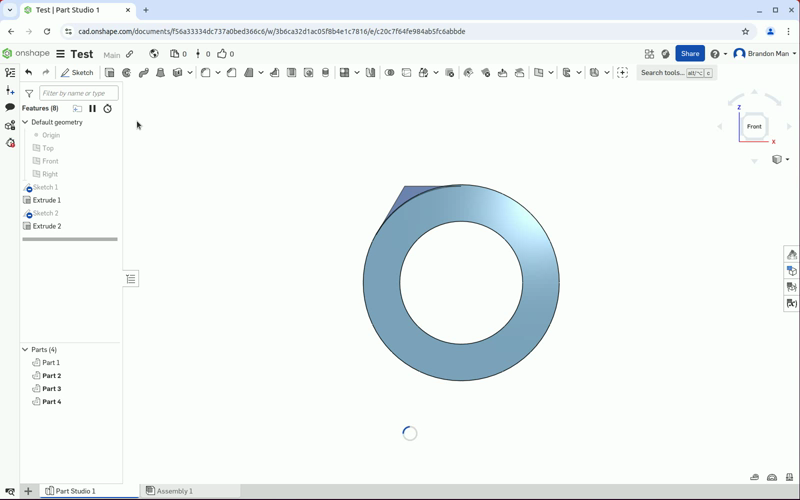
key(shift+h)
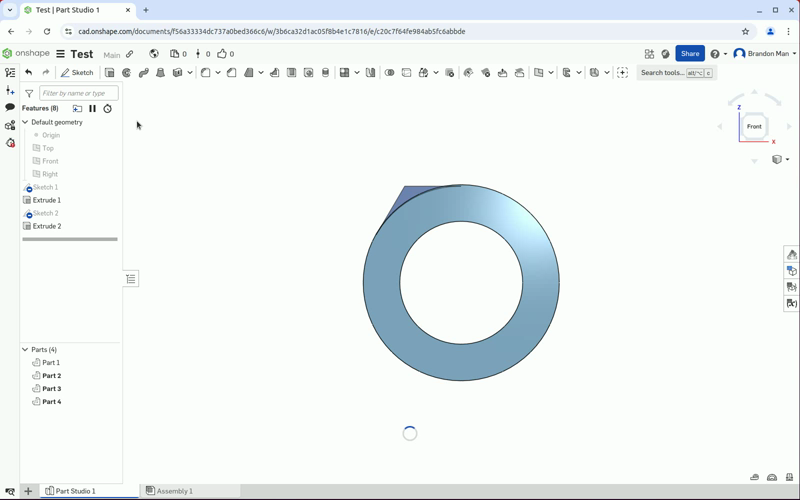
key(shift+h)
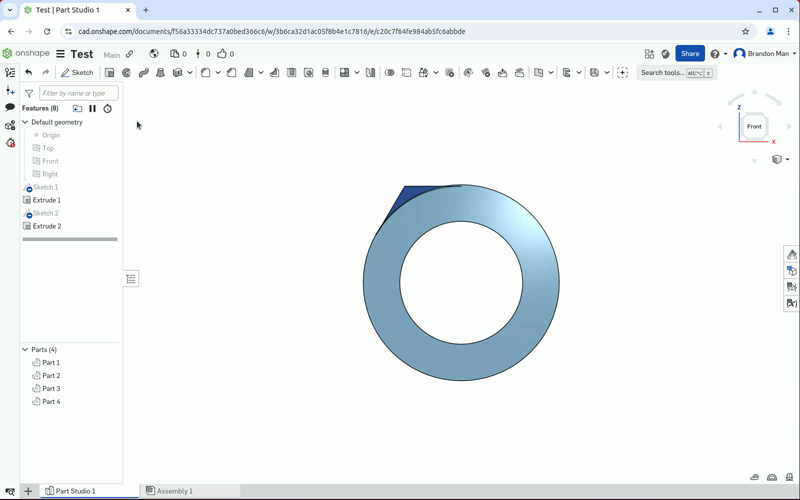
mouse_move(73, 189)
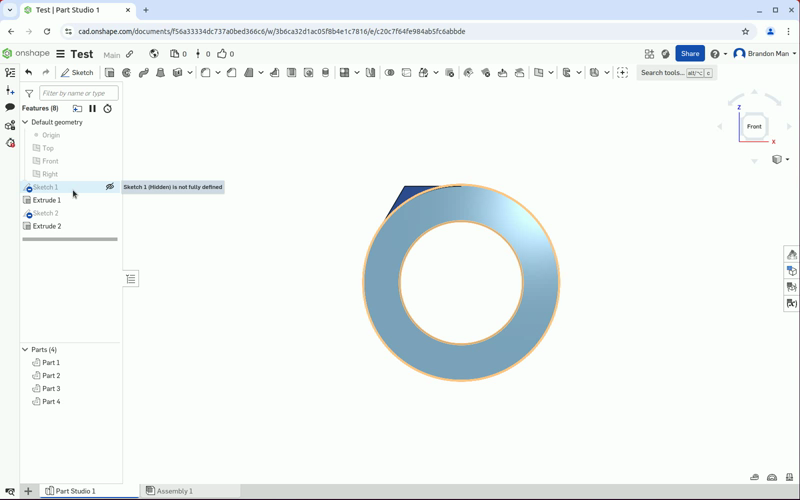
click(73, 189)
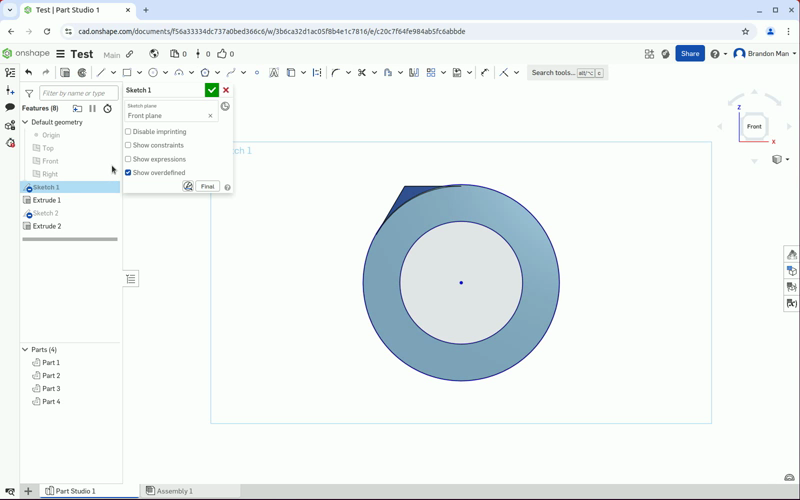
mouse_move(229, 92)
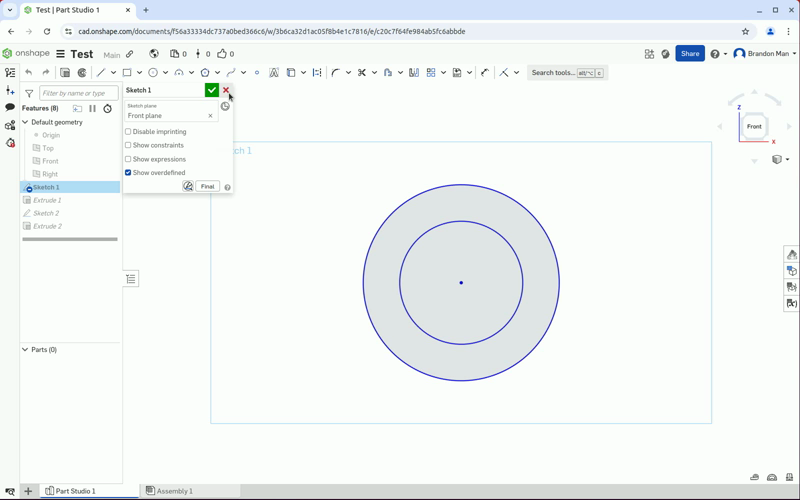
click(229, 92)
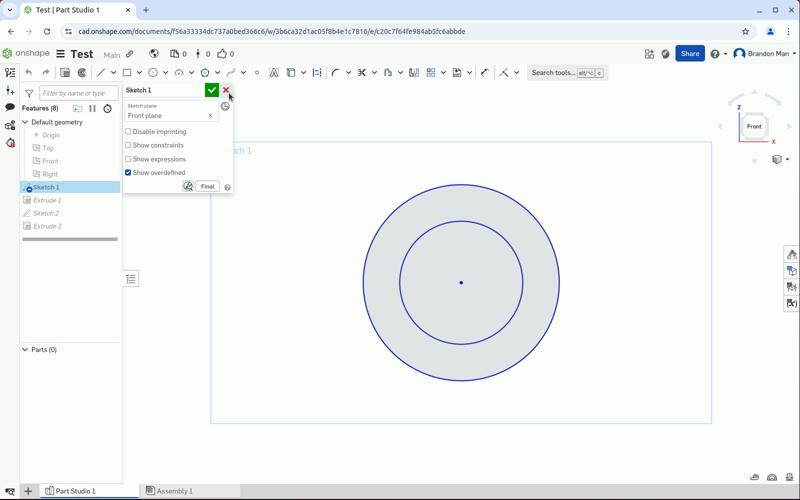
key(shift+s)
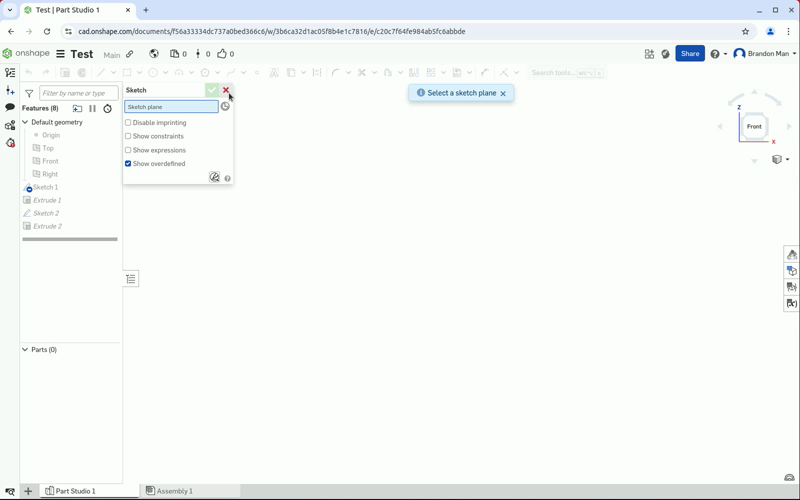
mouse_move(73, 163)
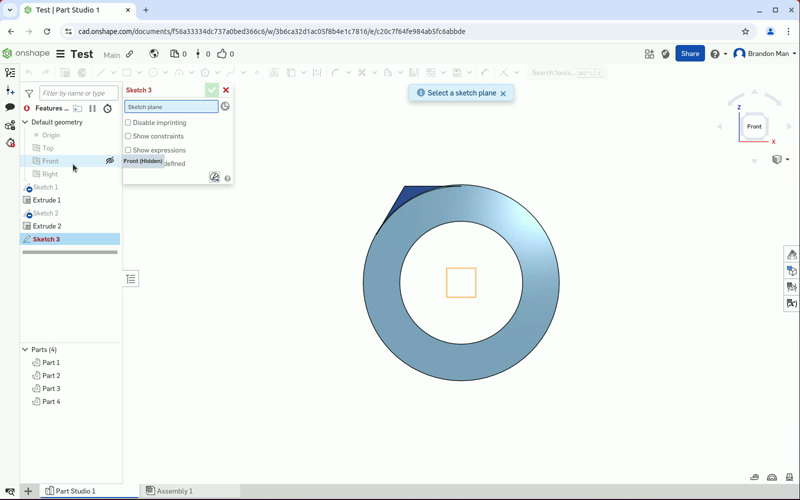
click(73, 163)
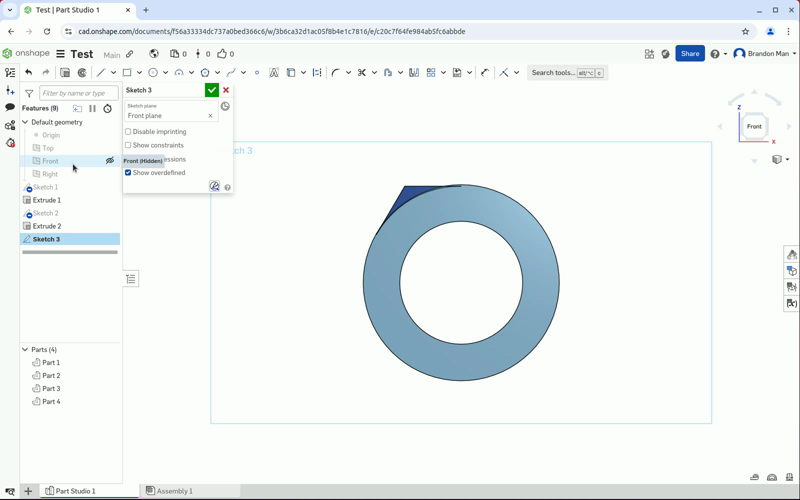
mouse_move(73, 352)
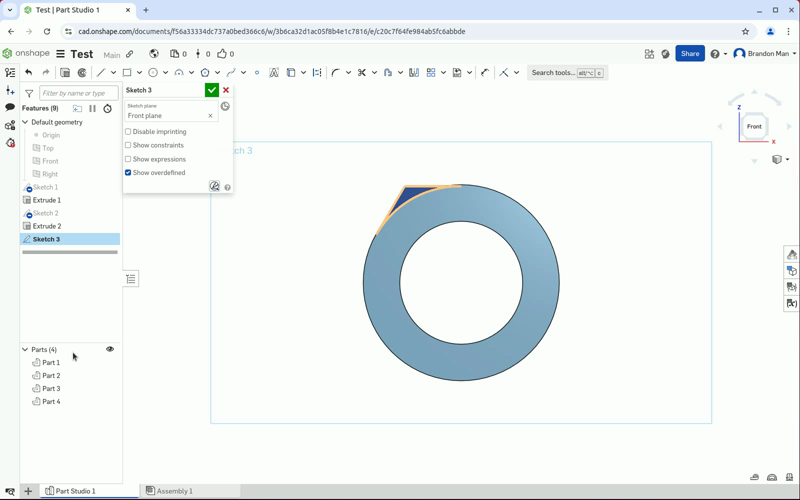
key(y)
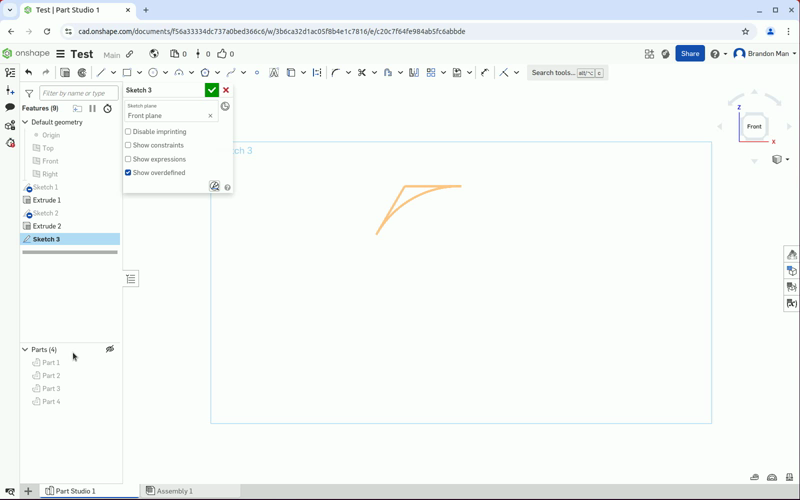
key(l)
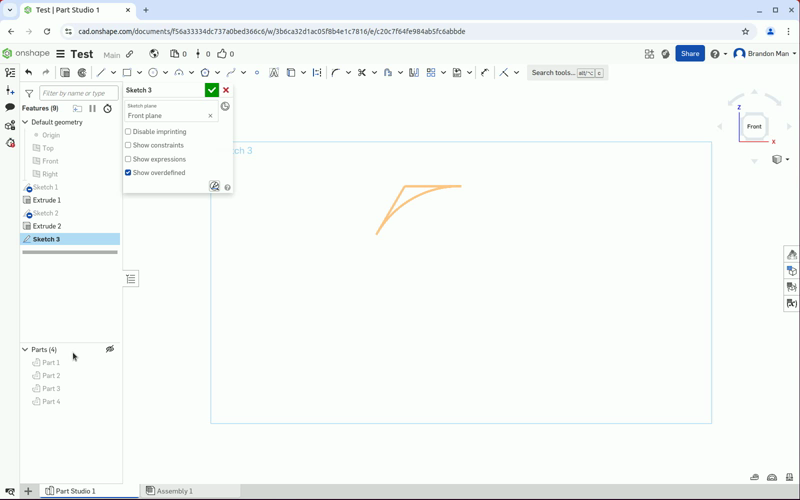
key_down(shift)
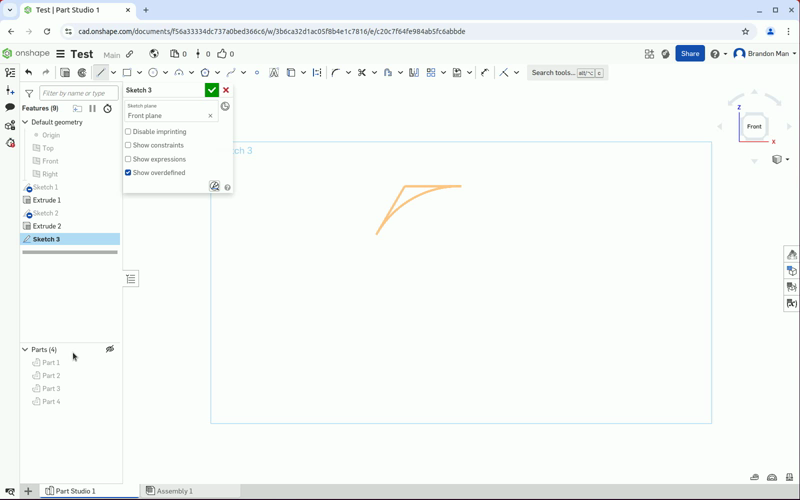
mouse_move(348, 282)
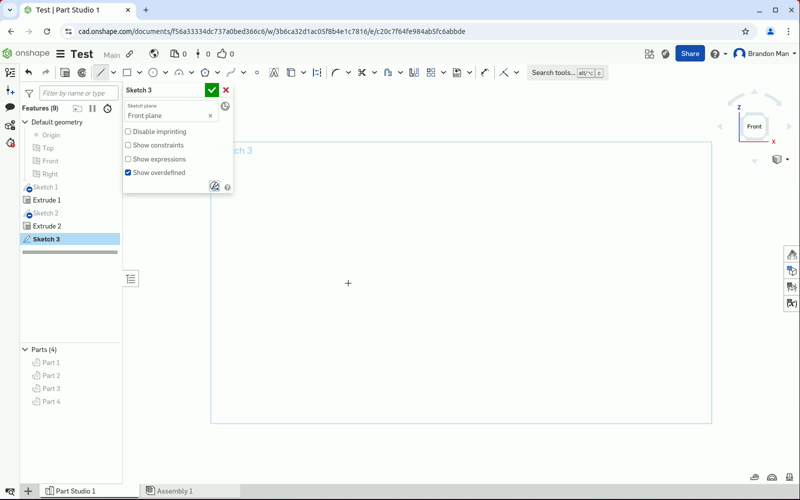
click(348, 282)
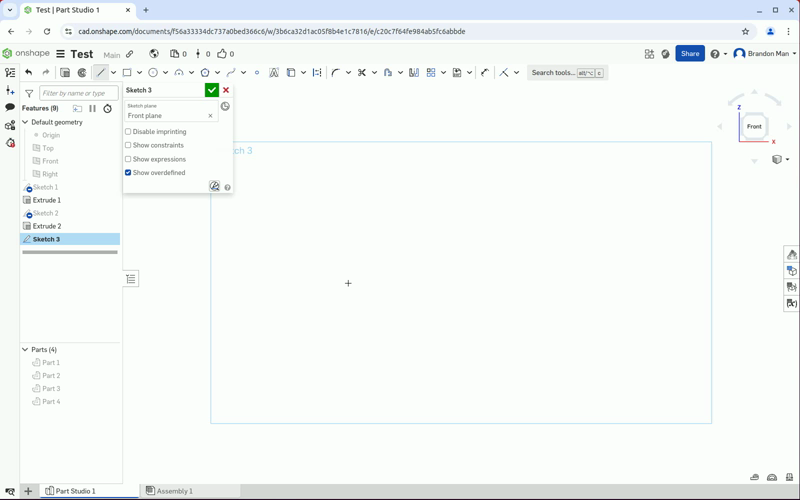
key_up(shift)
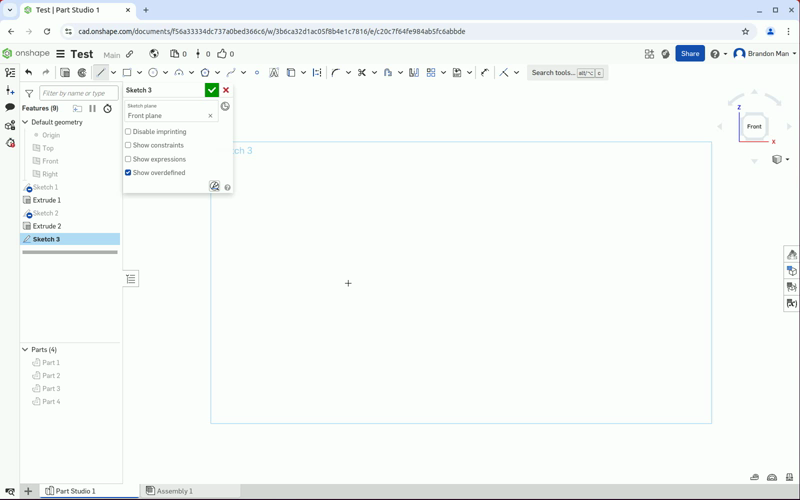
key_down(shift)
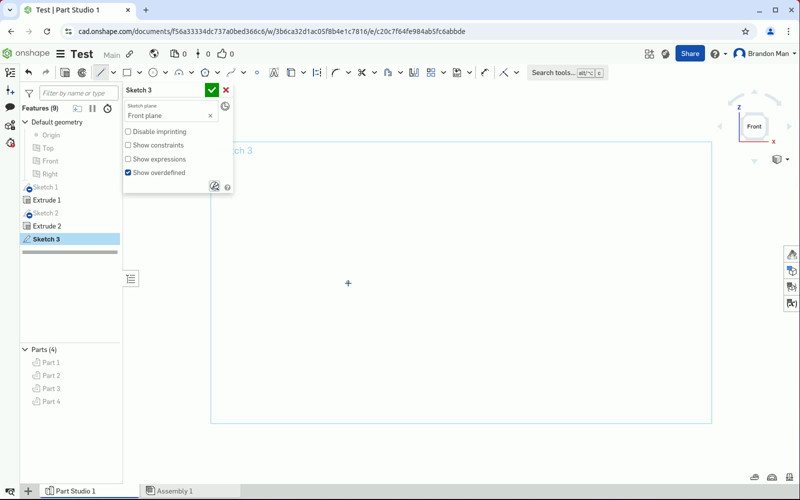
mouse_move(378, 282)
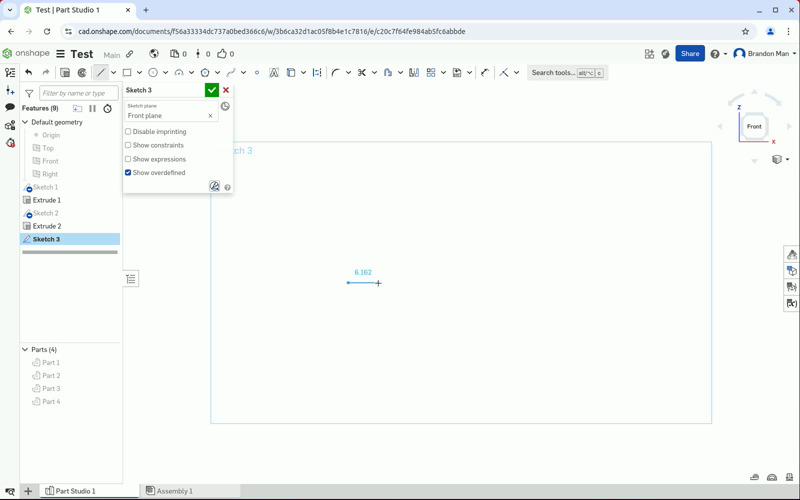
mouse_move(377, 332)
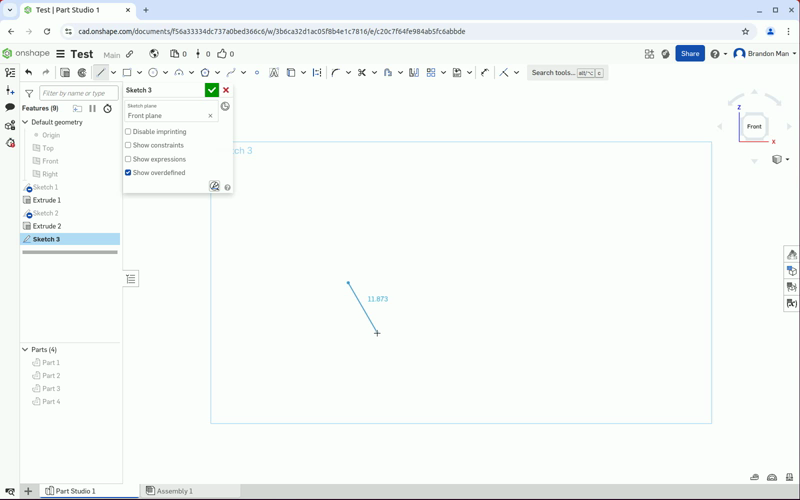
click(377, 332)
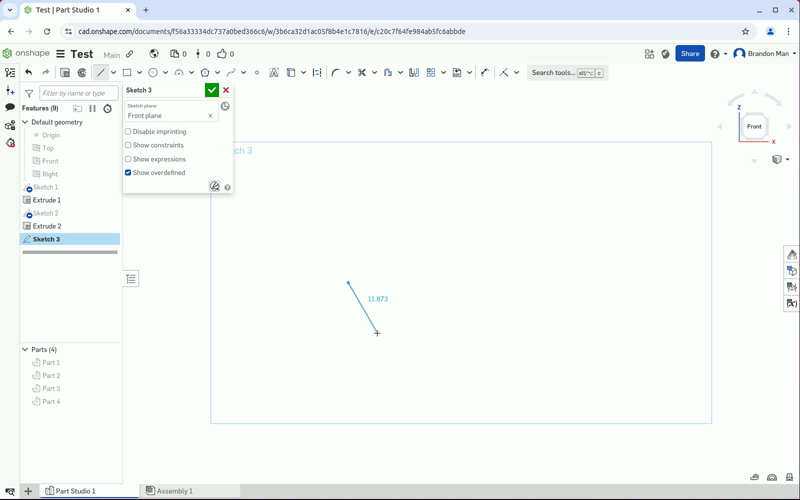
key_up(shift)
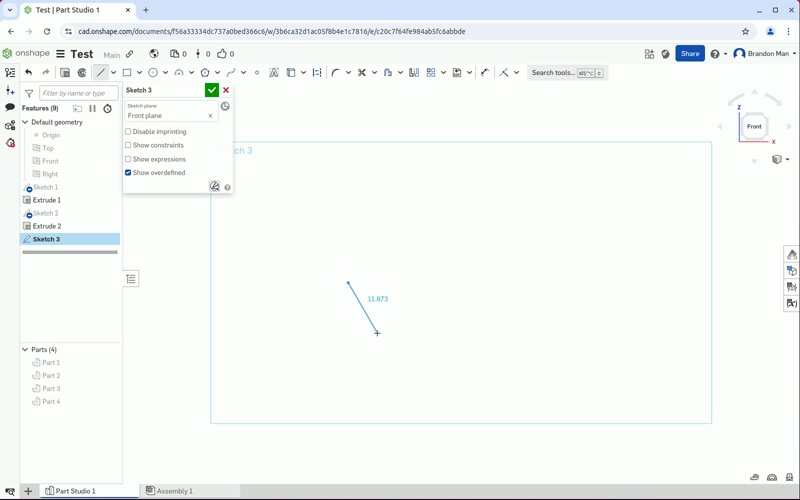
key(esc)
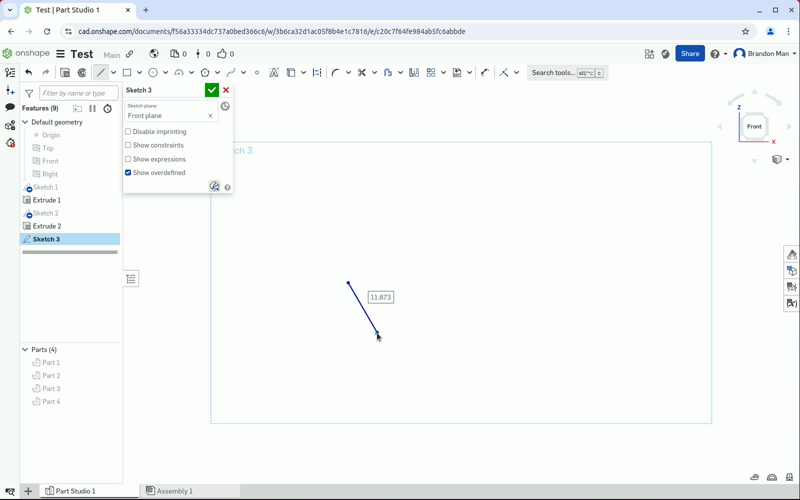
key(a)
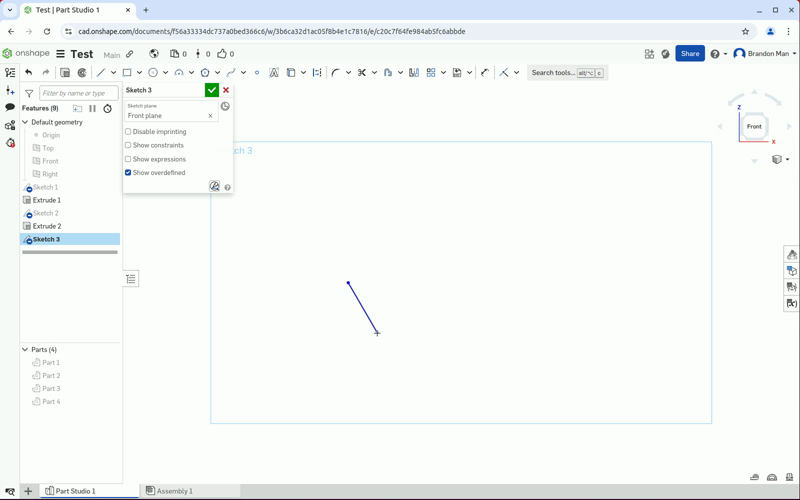
mouse_move(377, 332)
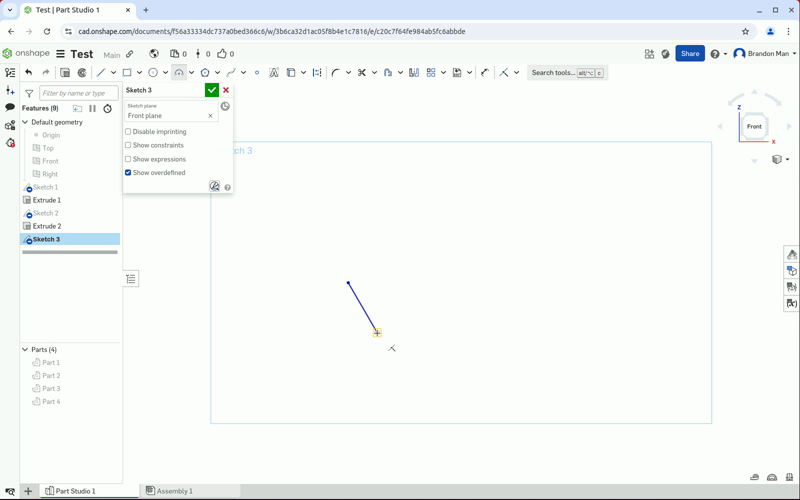
click(377, 332)
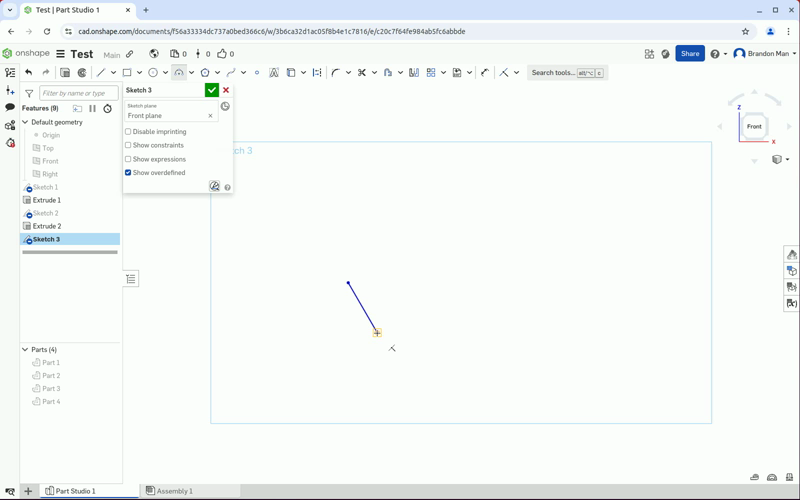
key_down(shift)
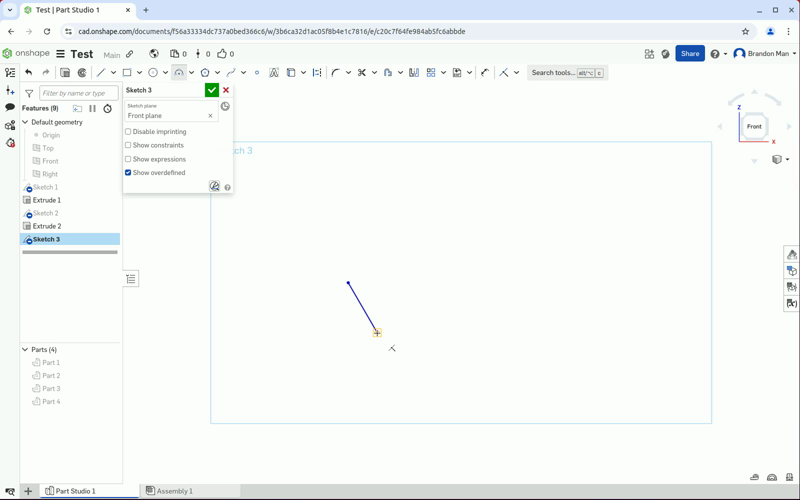
mouse_move(376, 233)
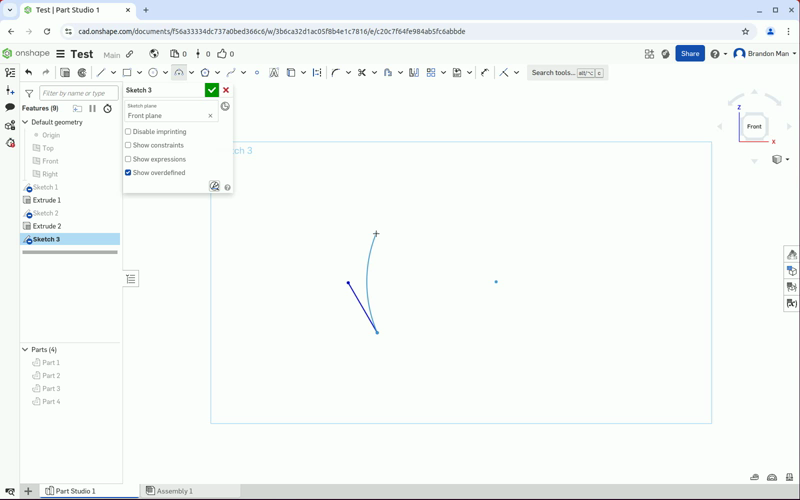
click(376, 233)
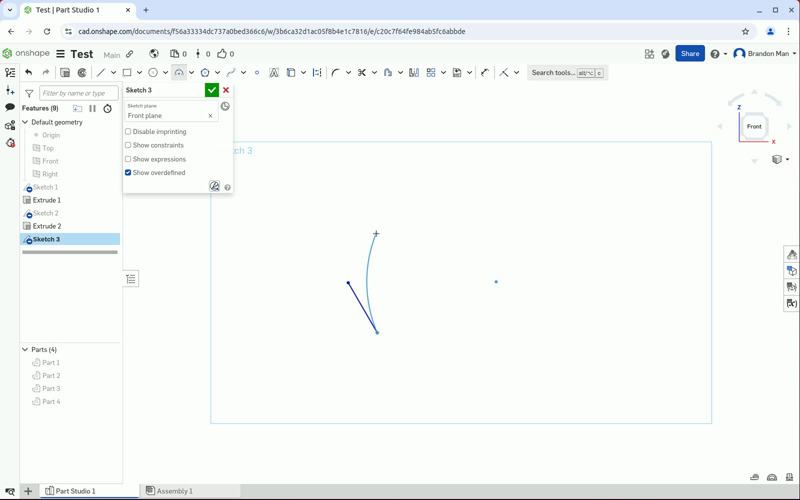
mouse_move(363, 282)
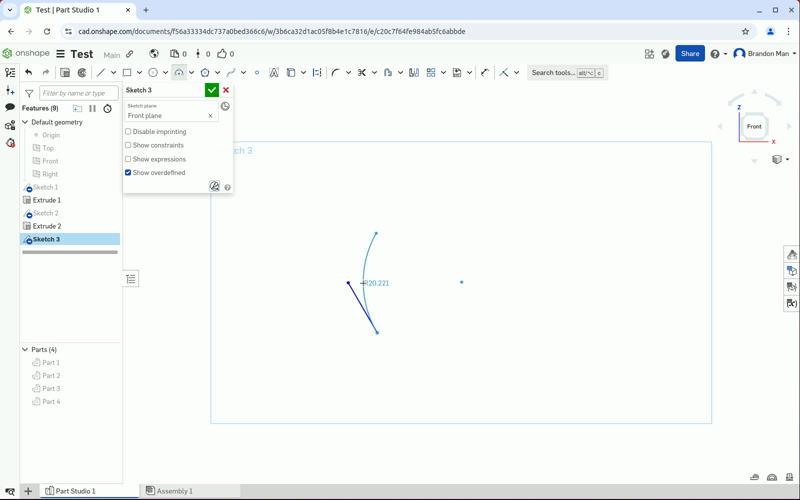
click(363, 282)
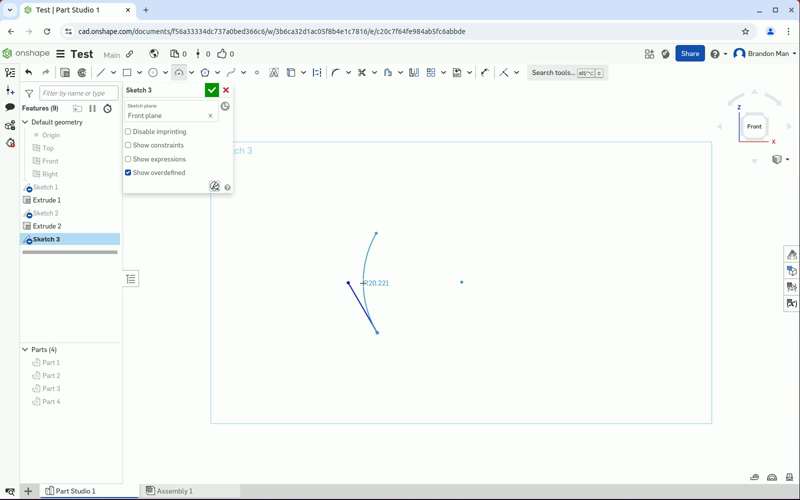
key_up(shift)
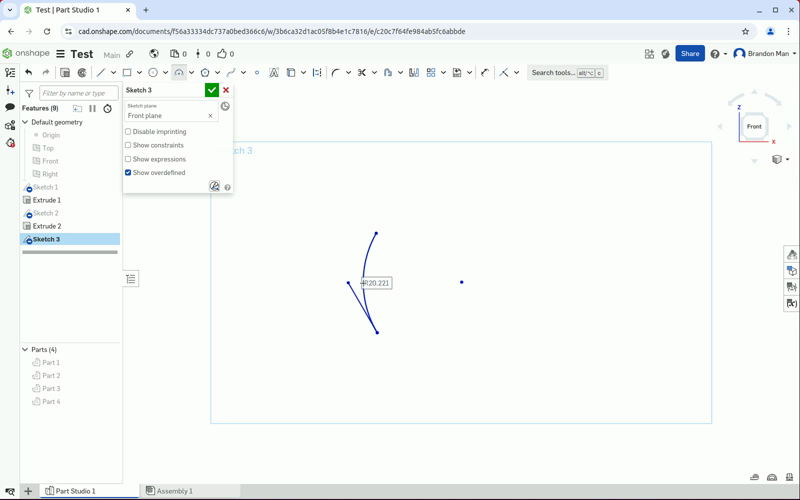
key(esc)
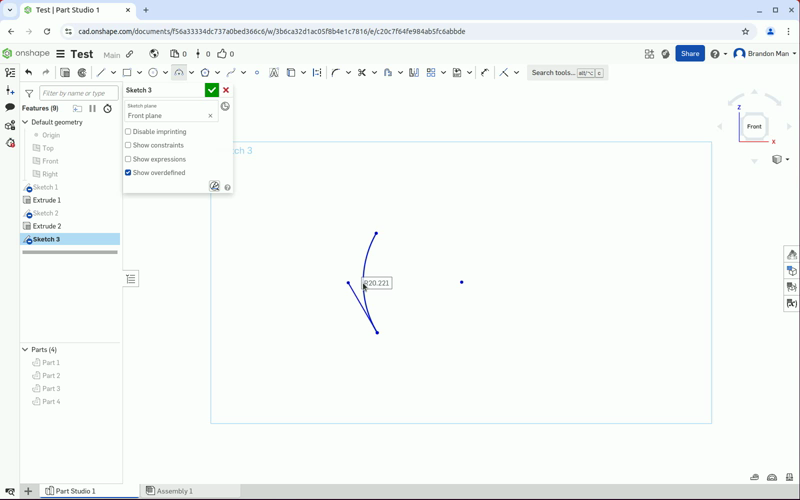
key(l)
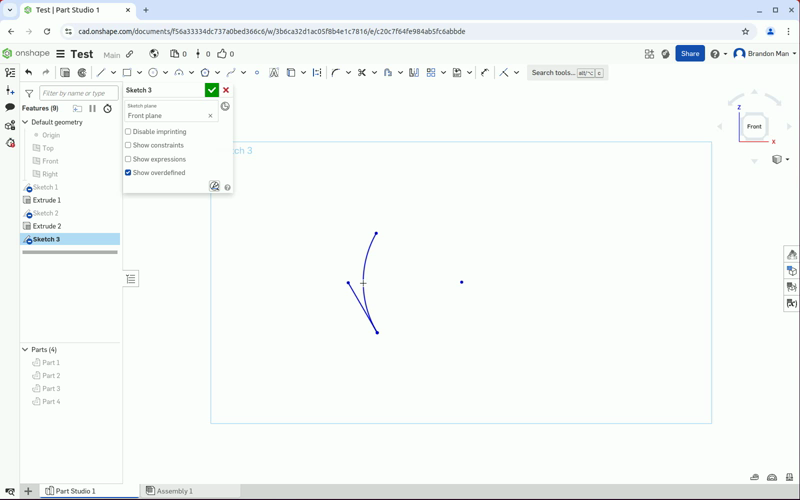
mouse_move(376, 233)
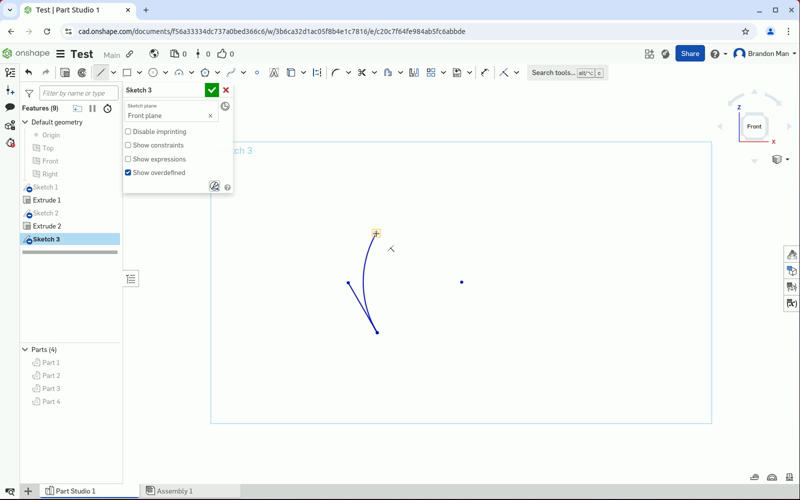
click(376, 233)
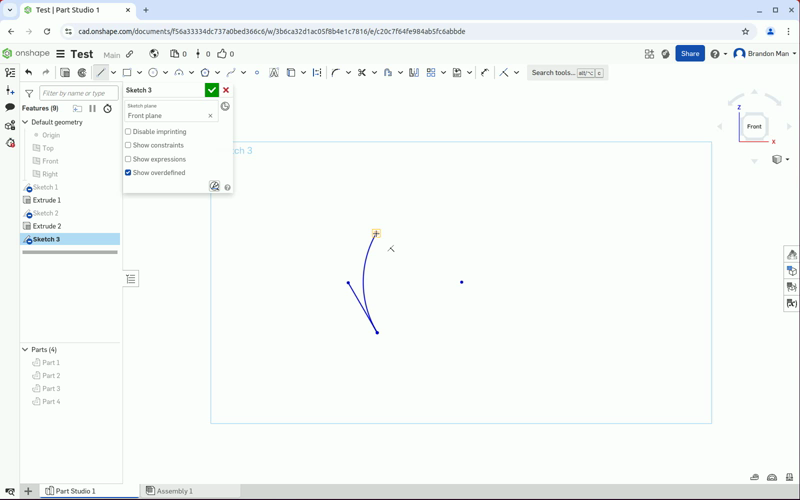
mouse_move(406, 233)
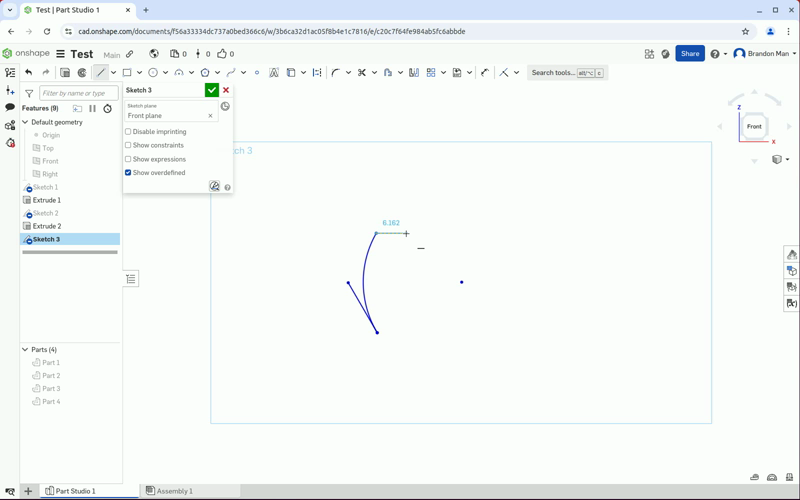
key_down(shift)
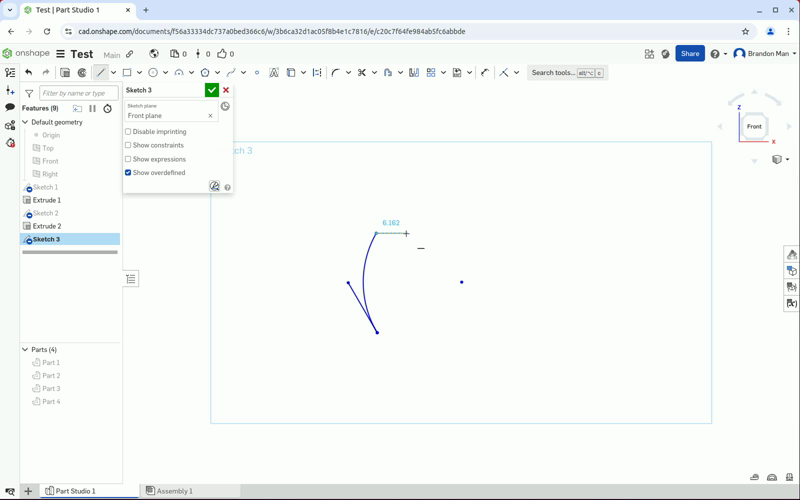
mouse_move(348, 282)
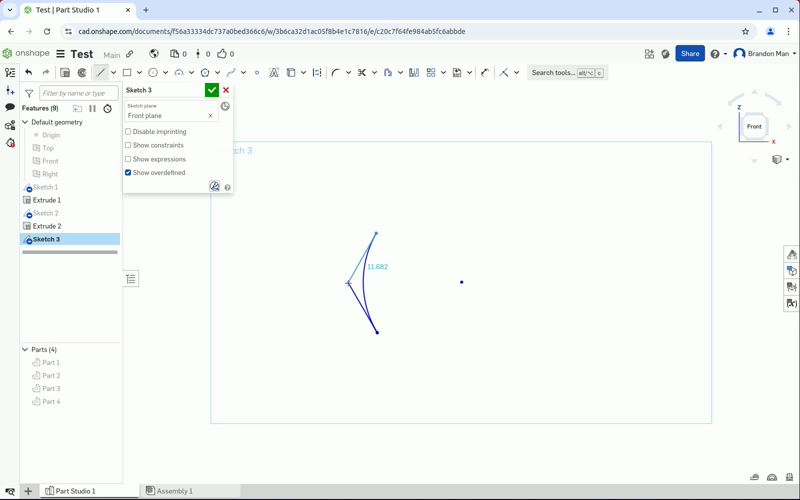
key_up(shift)
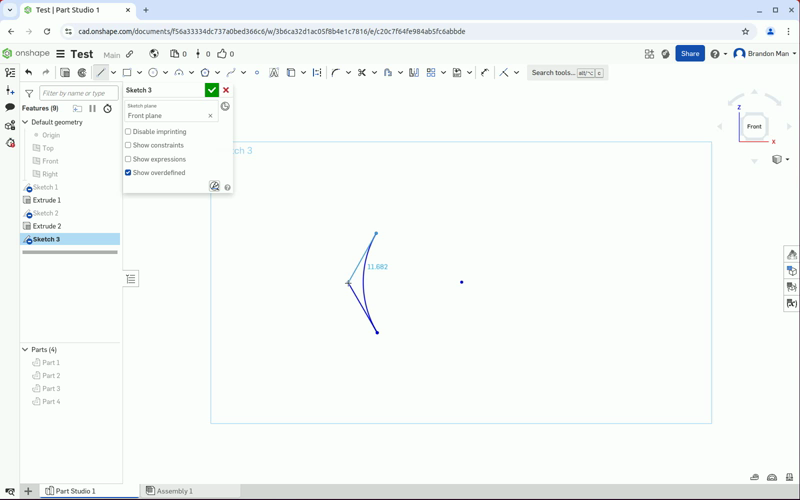
click(348, 282)
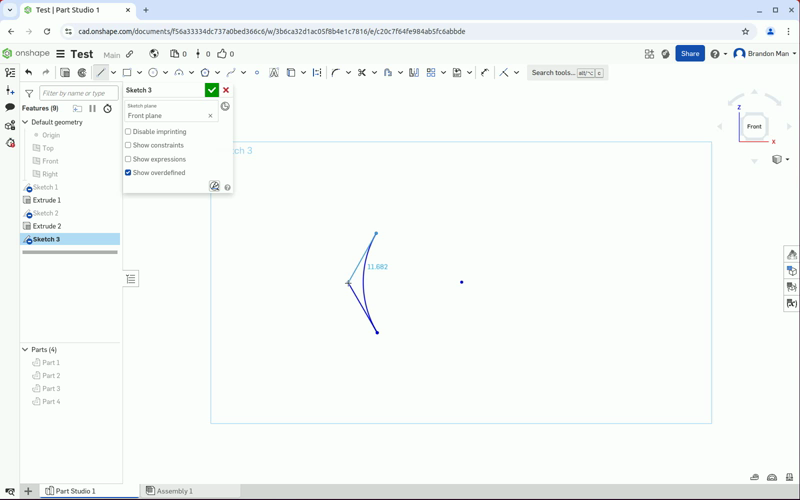
key(esc)
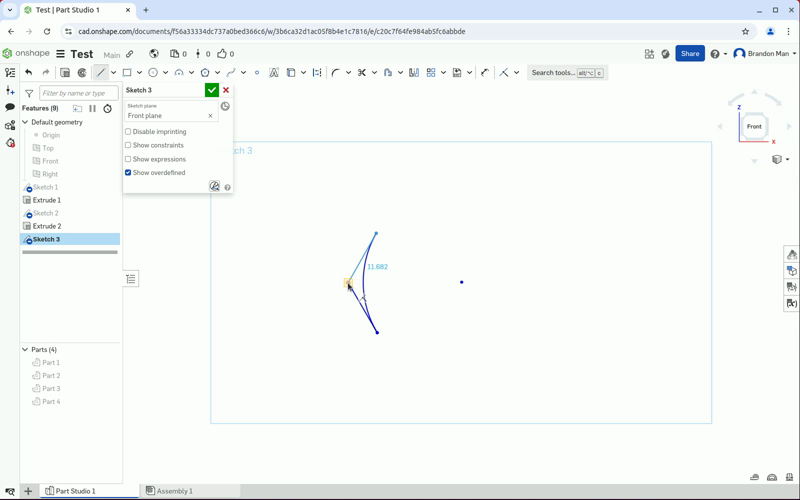
mouse_move(360, 293)
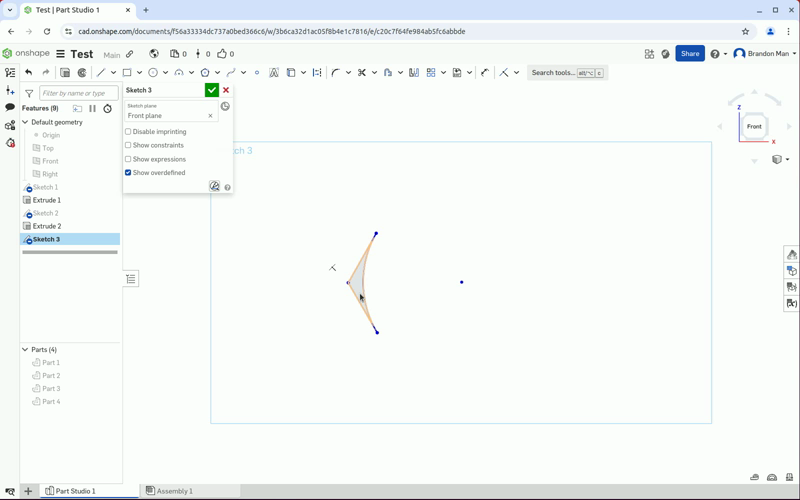
scroll(6)
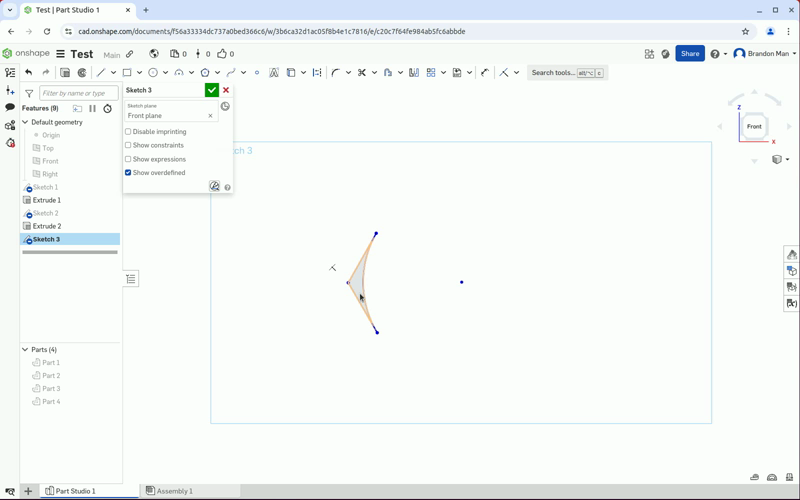
scroll(6)
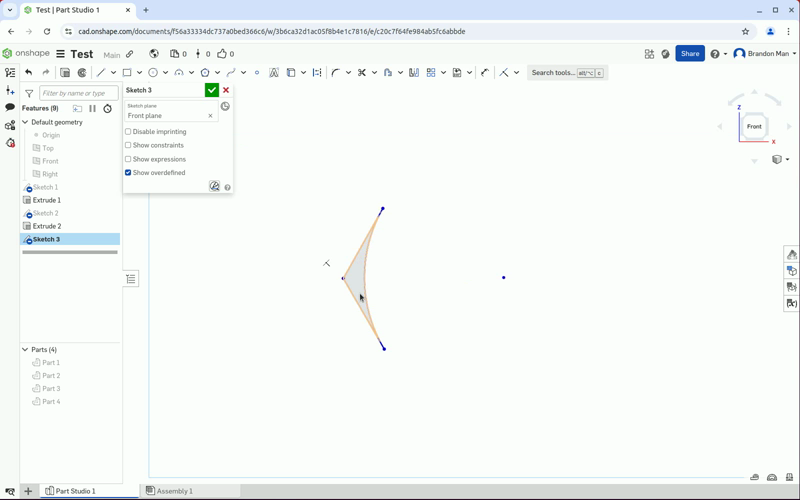
scroll(6)
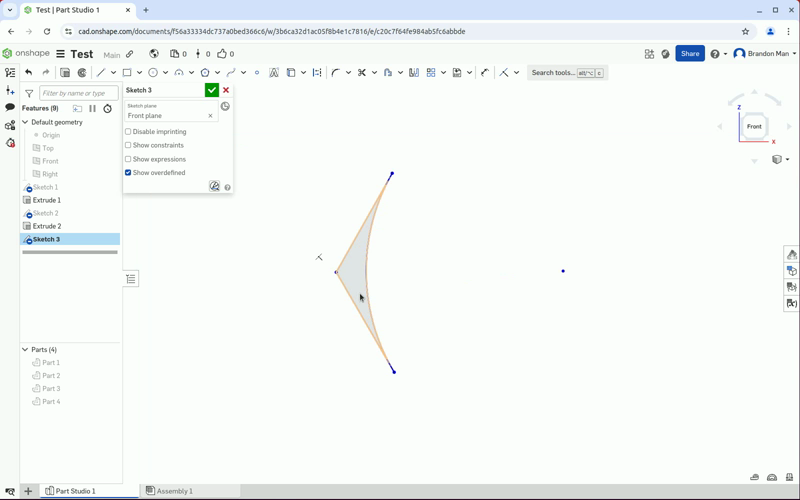
scroll(6)
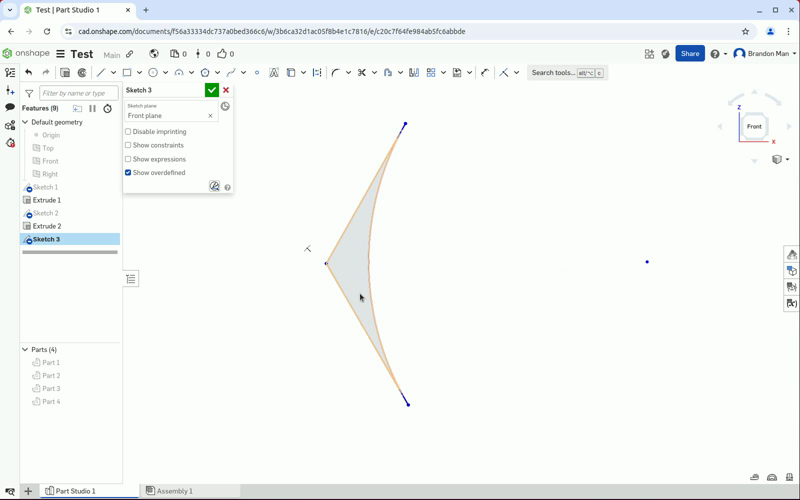
scroll(6)
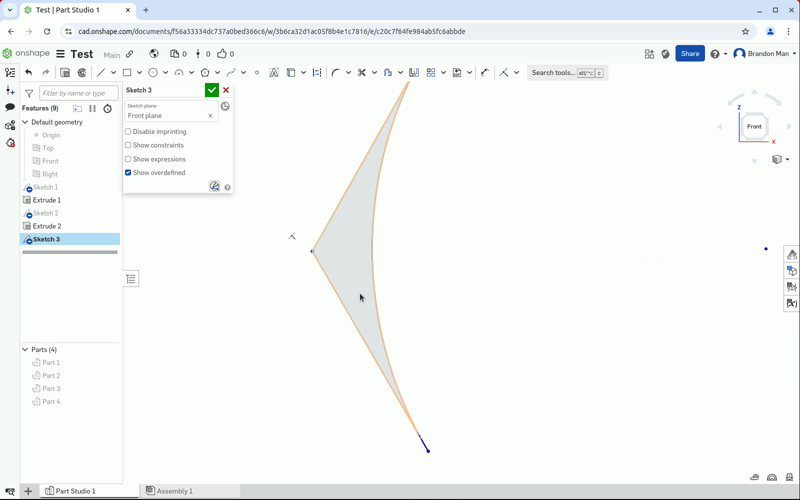
scroll(6)
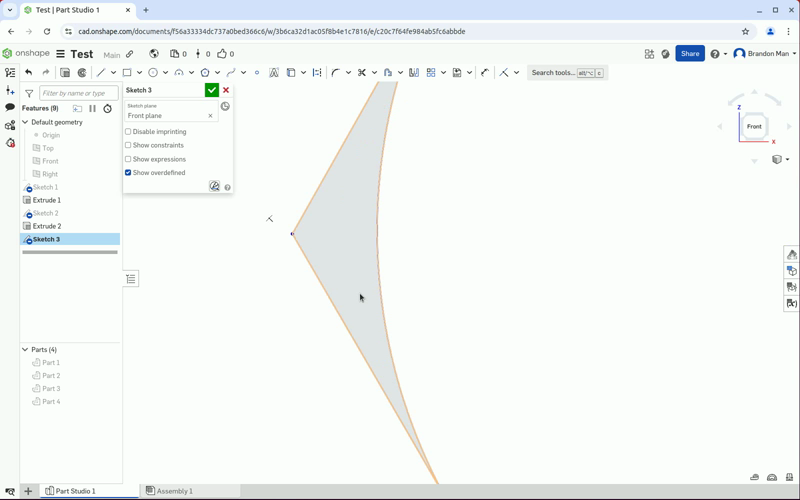
scroll(6)
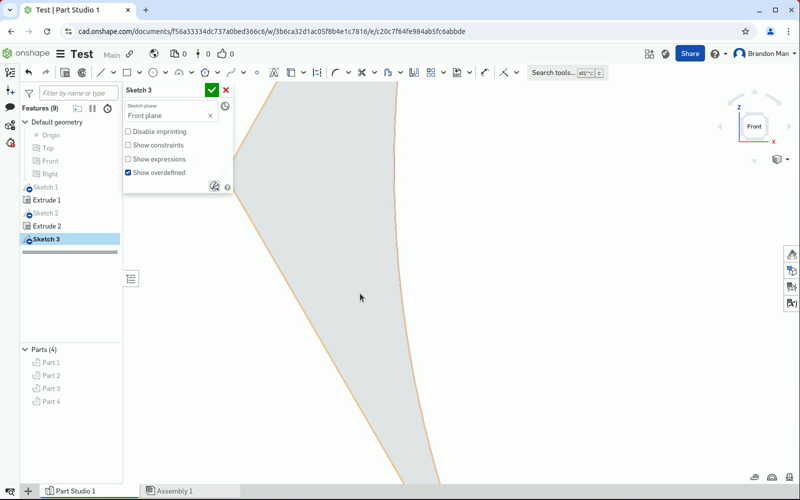
click(360, 293)
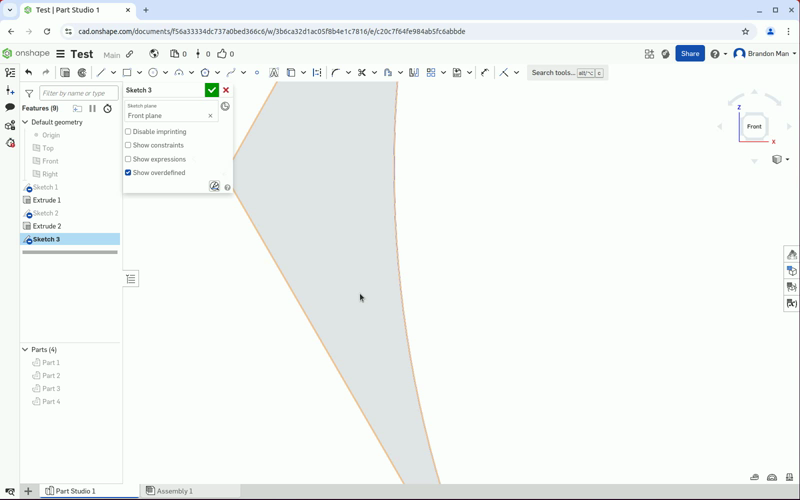
scroll(-6)
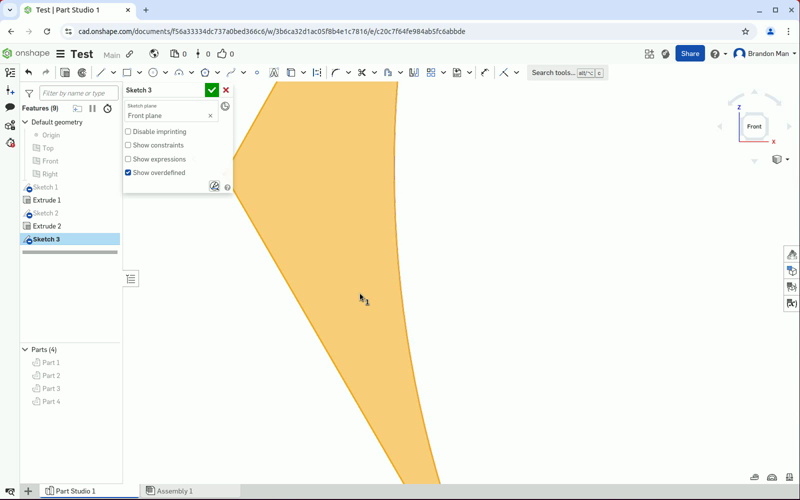
scroll(-6)
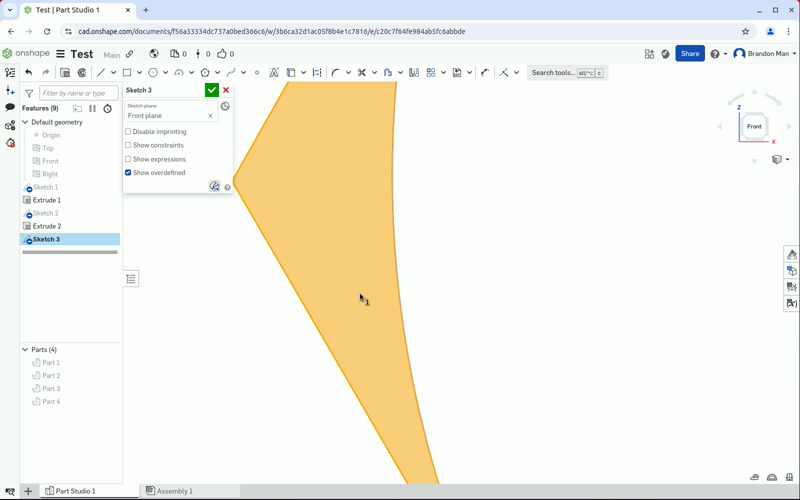
scroll(-6)
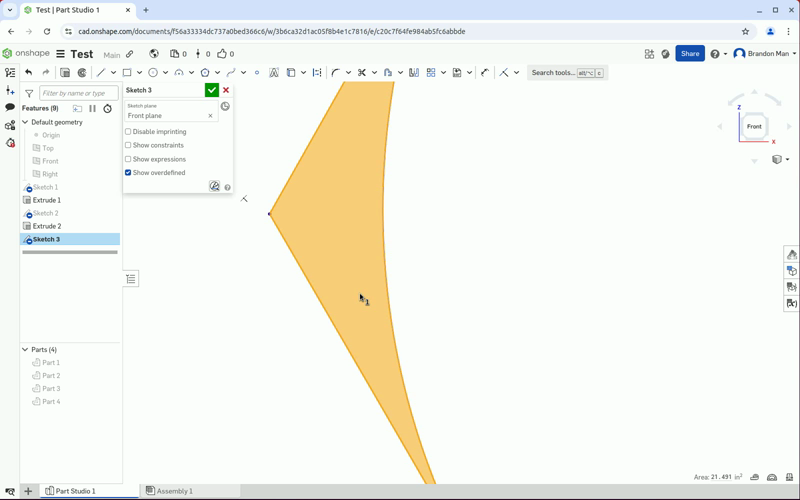
scroll(-6)
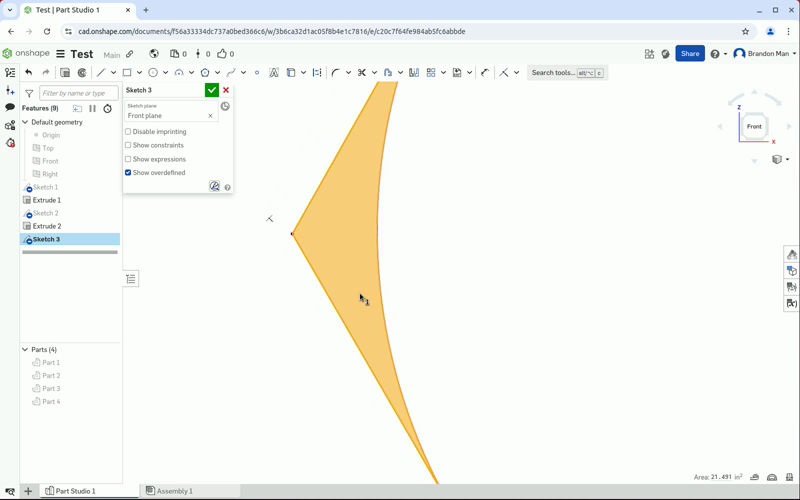
scroll(-6)
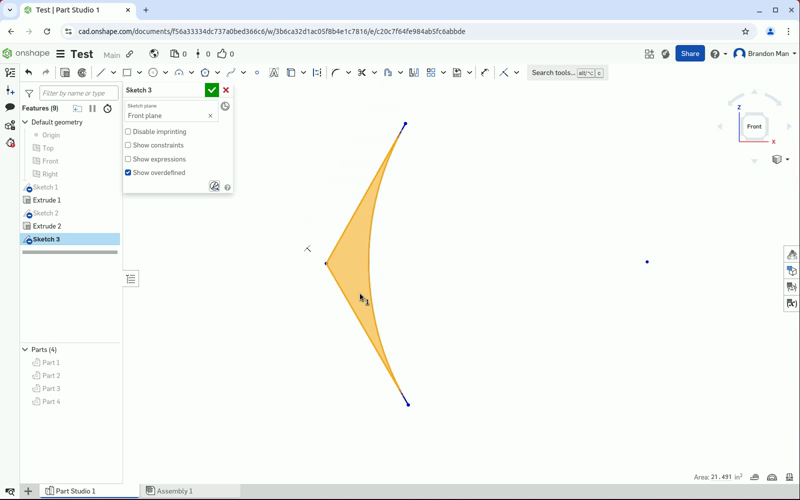
scroll(-6)
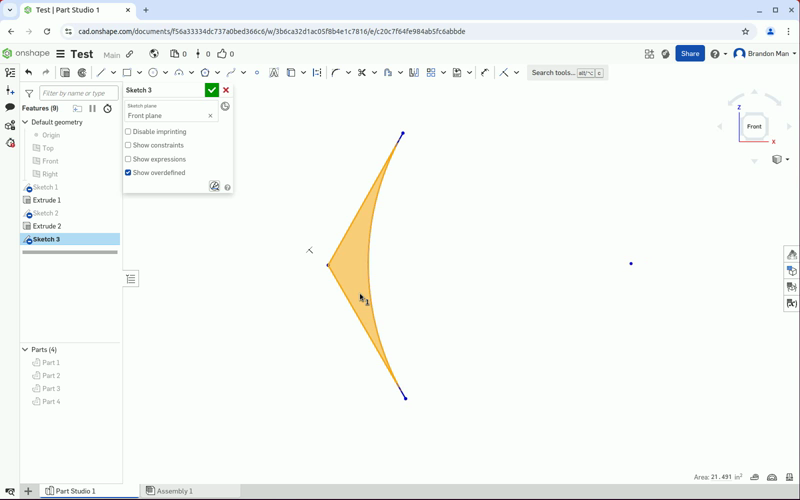
scroll(-6)
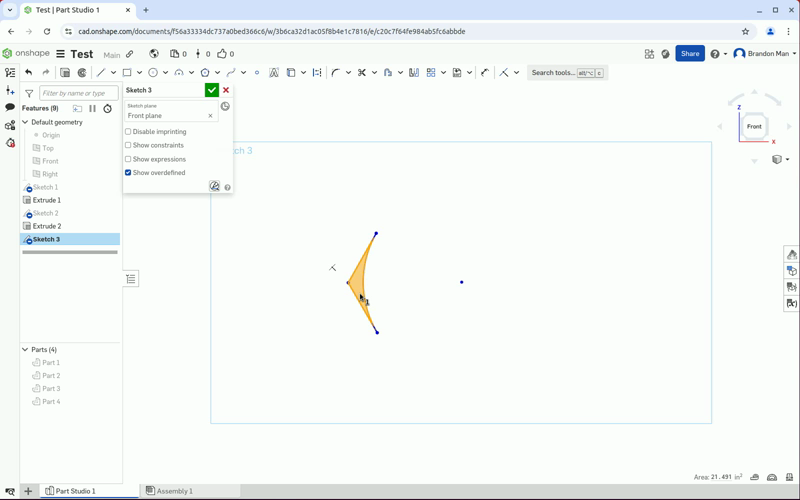
mouse_move(73, 352)
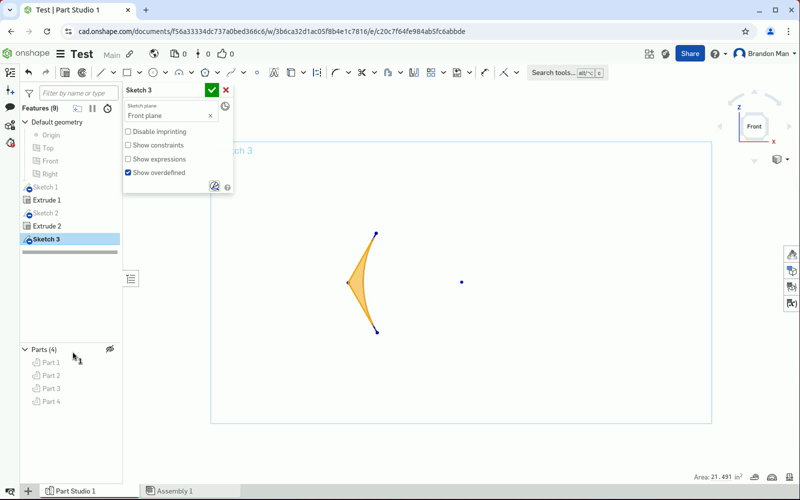
key(shift+y)
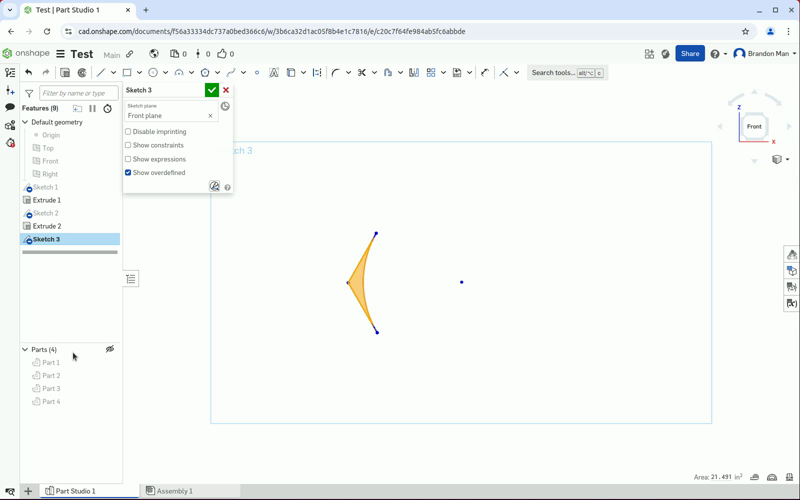
key(shift+e)
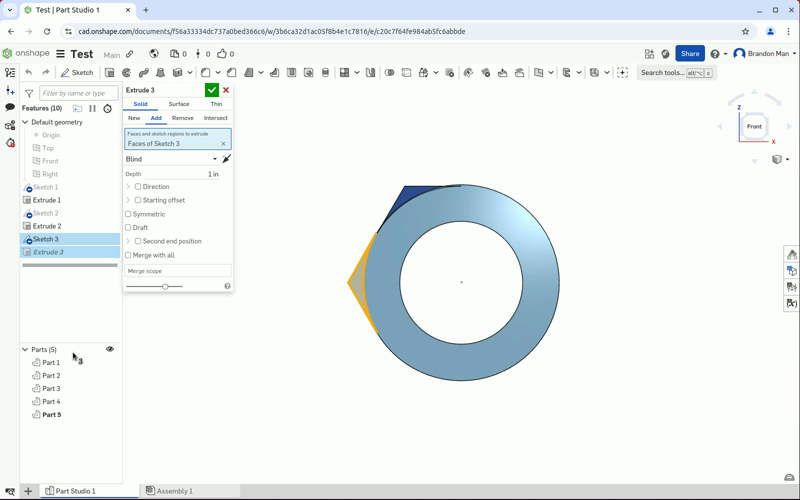
mouse_move(143, 106)
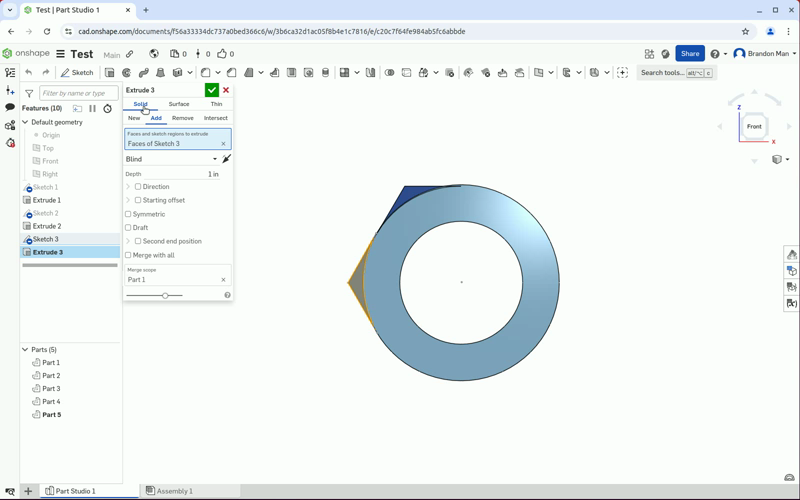
click(143, 106)
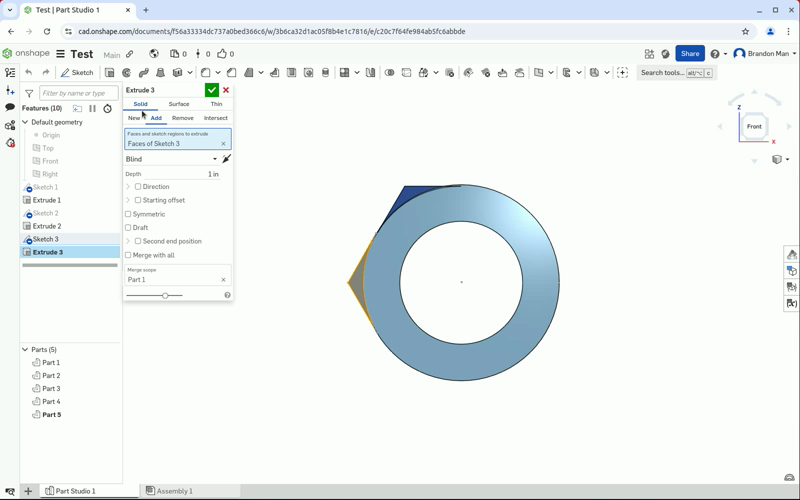
mouse_move(137, 120)
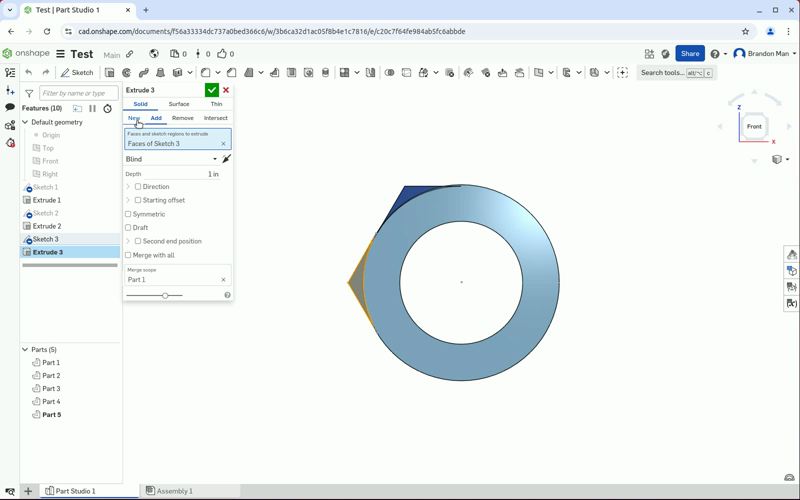
click(137, 120)
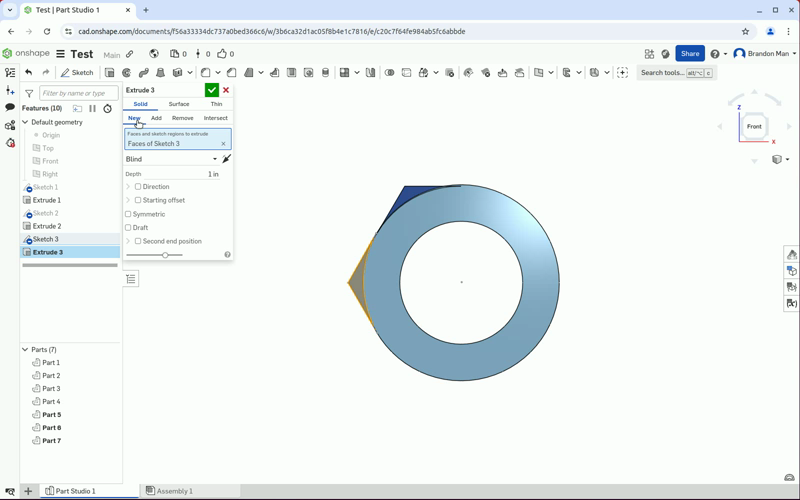
key(tab, 4)
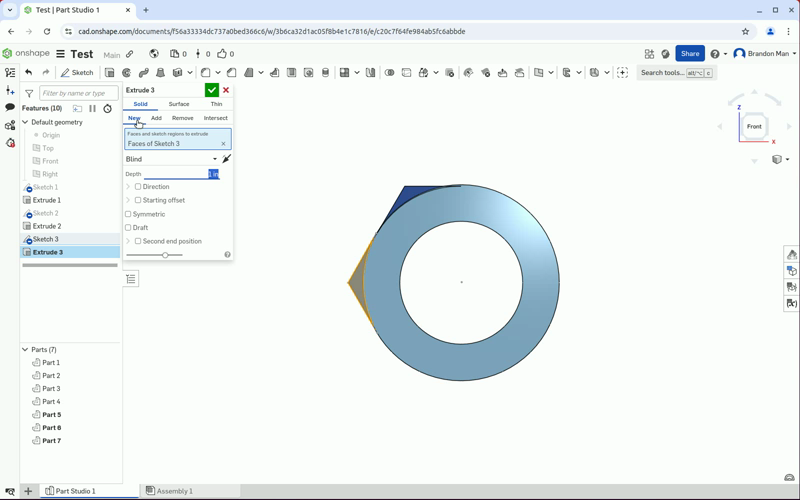
text(14.924)
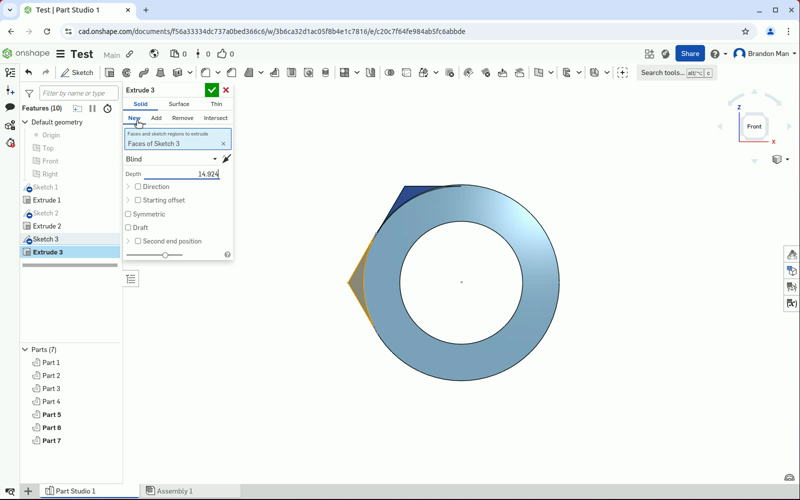
key(enter)
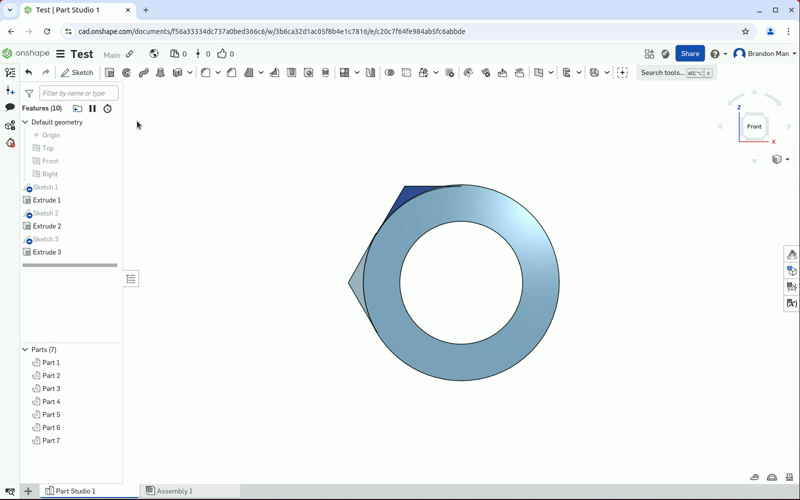
key(shift+h)
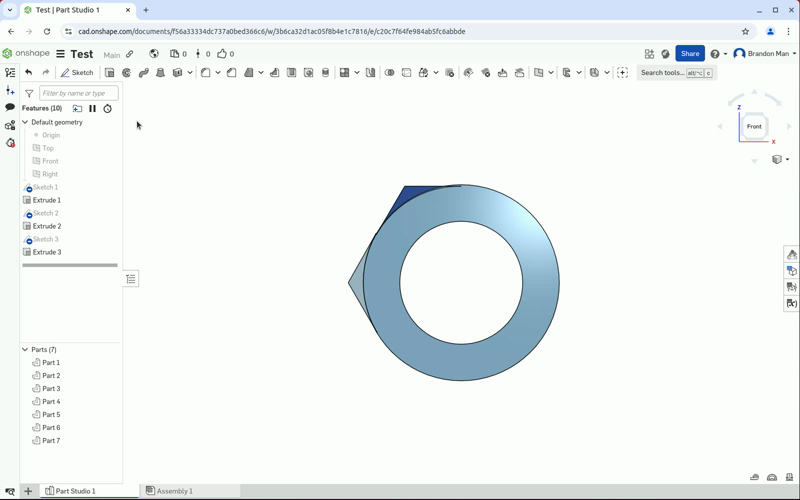
key(shift+h)
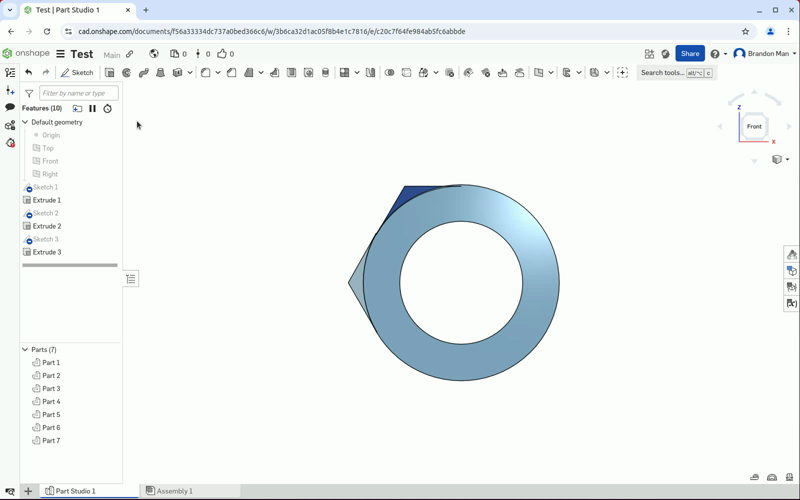
mouse_move(73, 189)
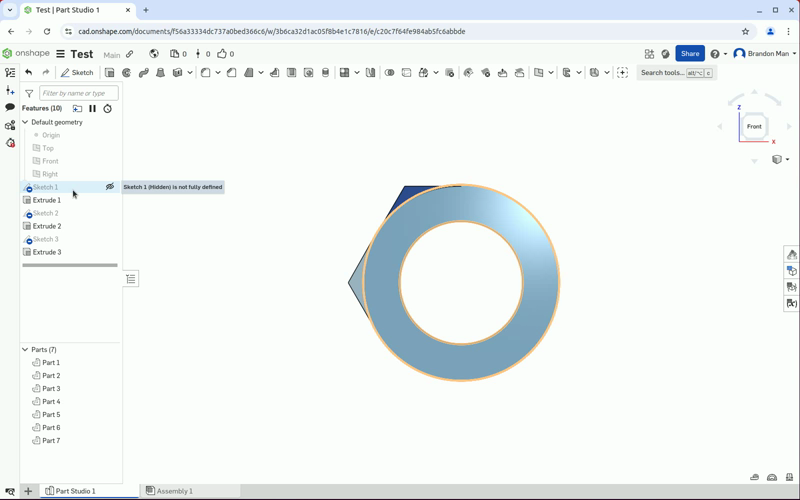
click(73, 189)
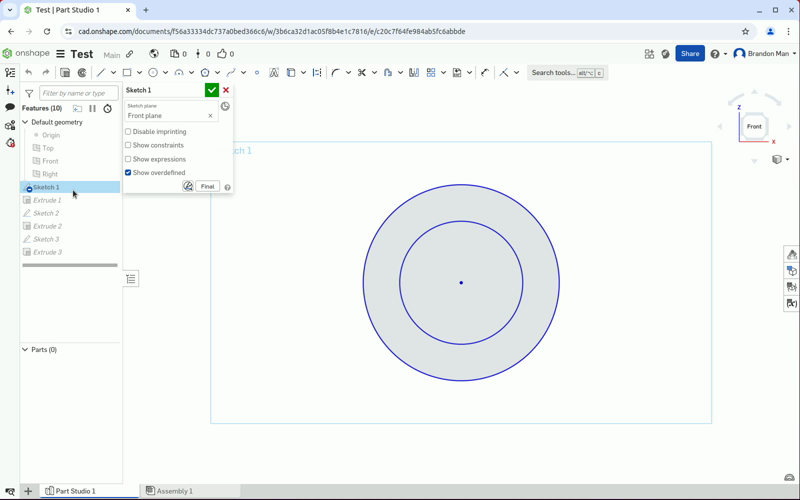
mouse_move(229, 92)
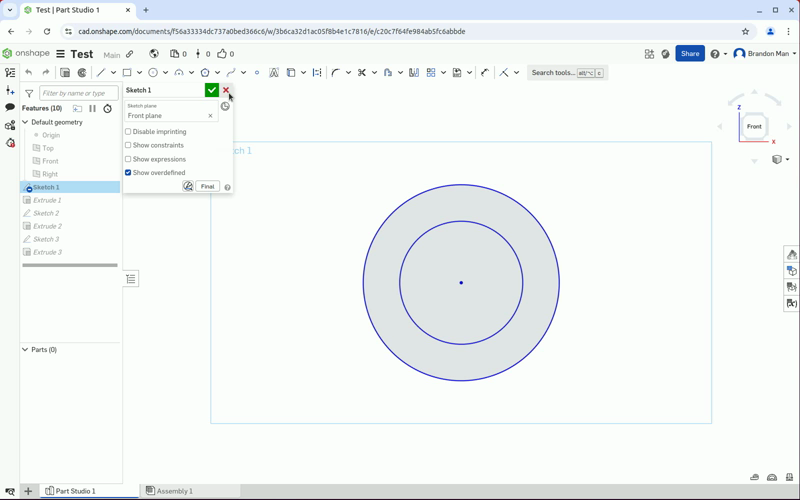
click(229, 92)
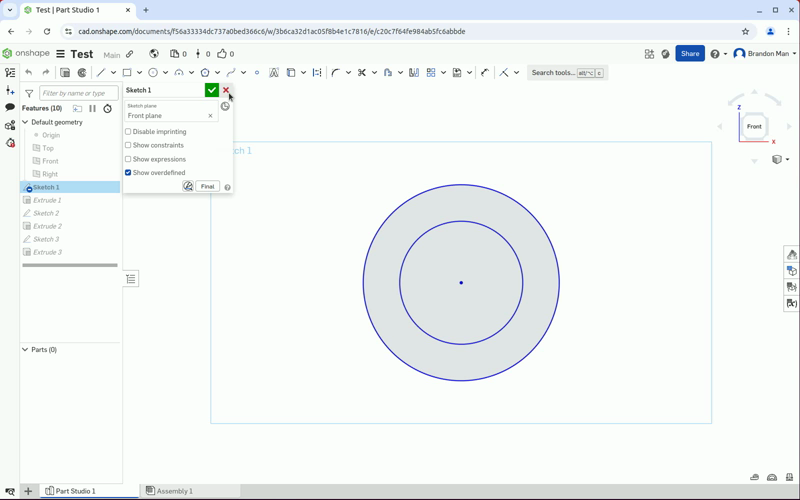
key(shift+s)
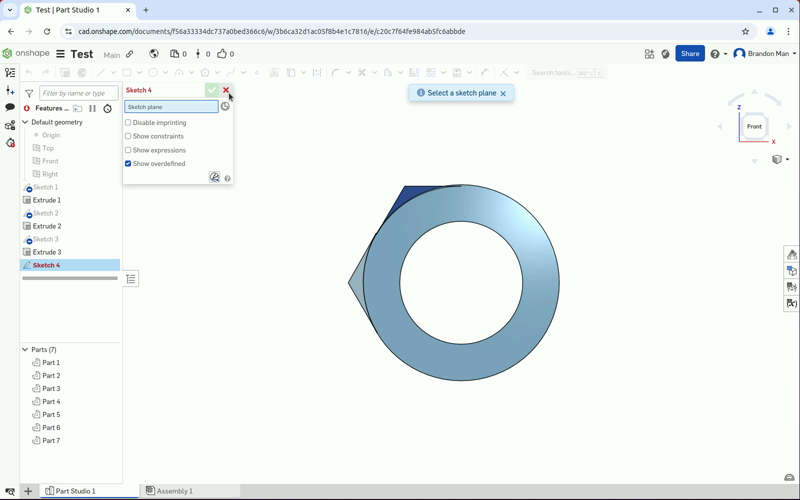
mouse_move(73, 163)
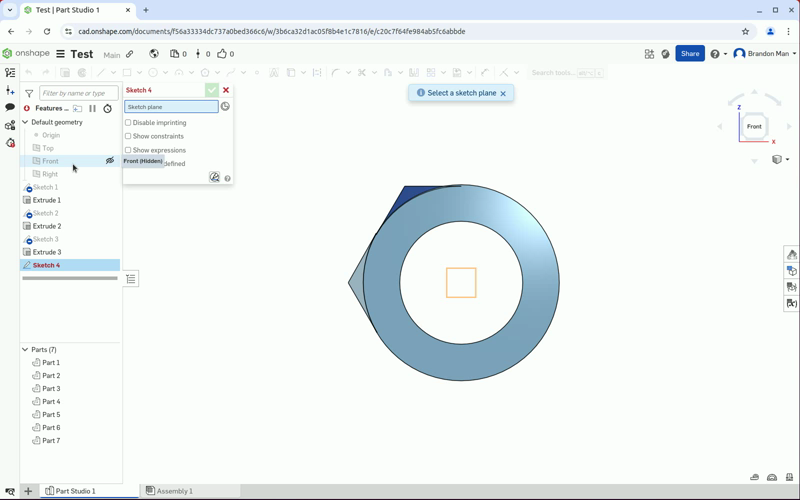
click(73, 163)
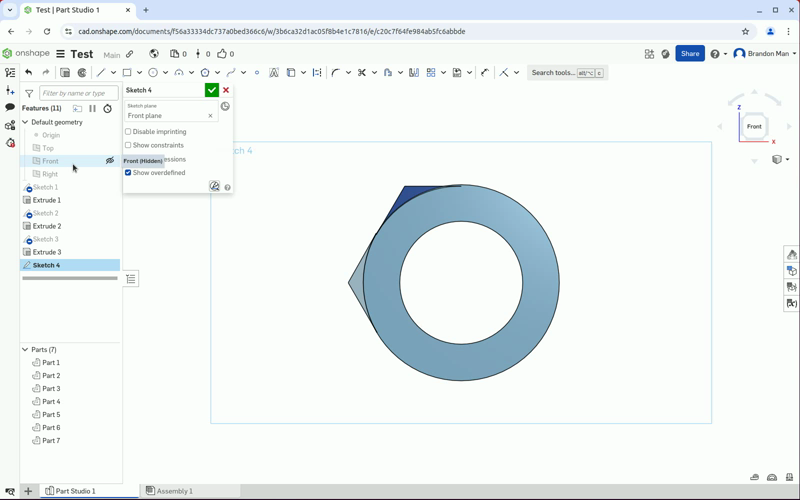
mouse_move(73, 352)
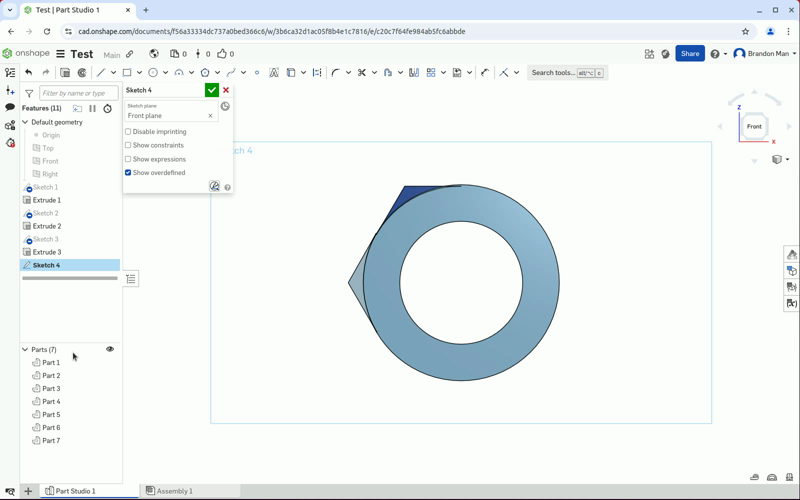
key(y)
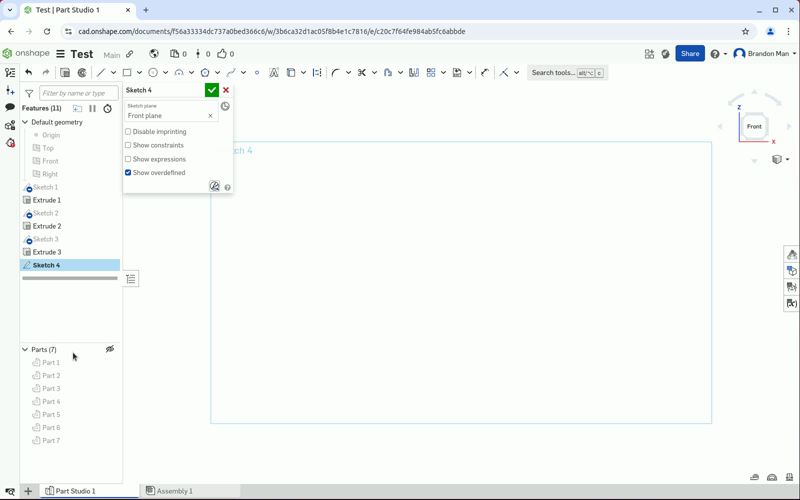
key(l)
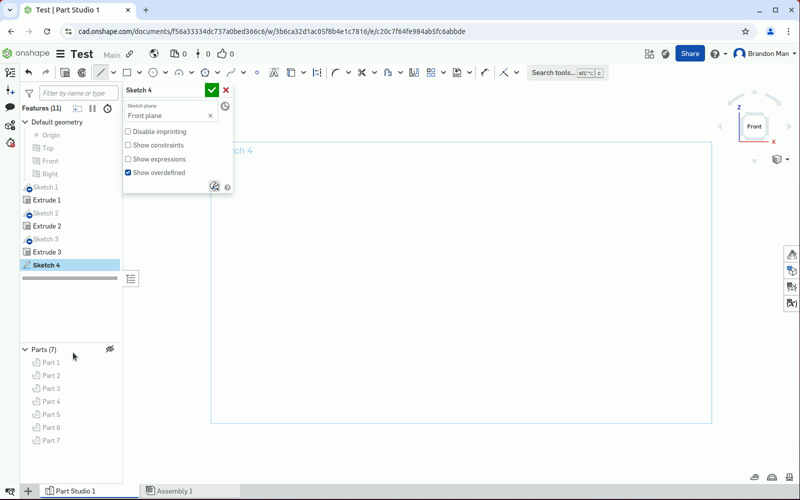
key_down(shift)
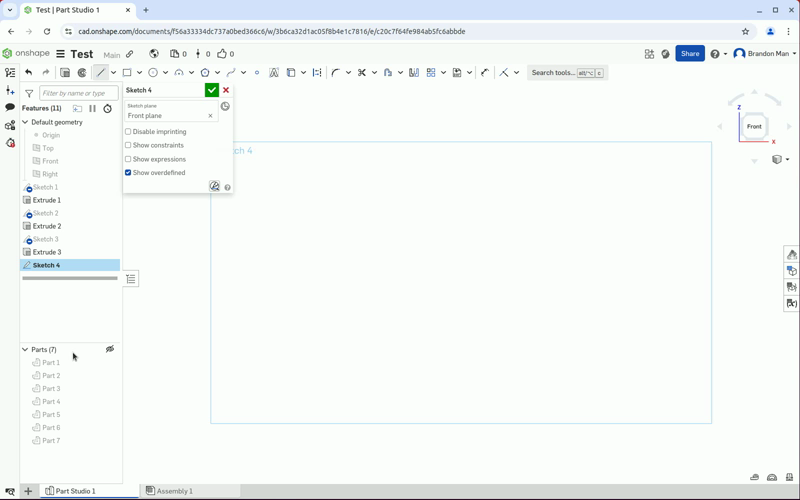
mouse_move(376, 332)
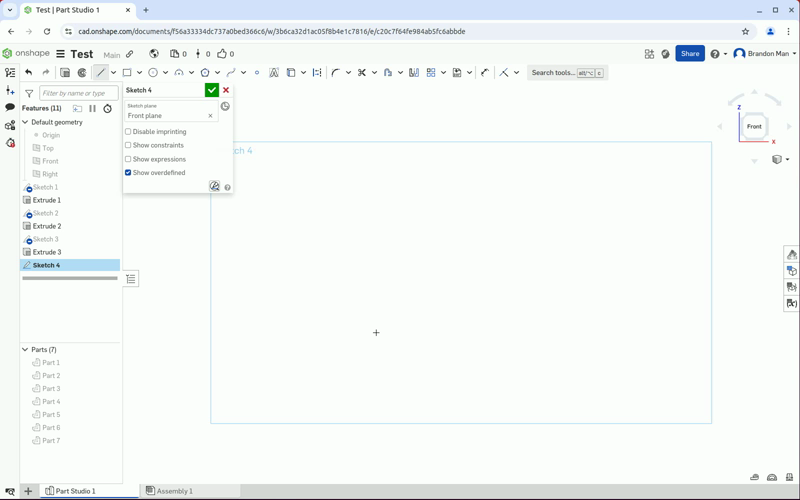
click(376, 332)
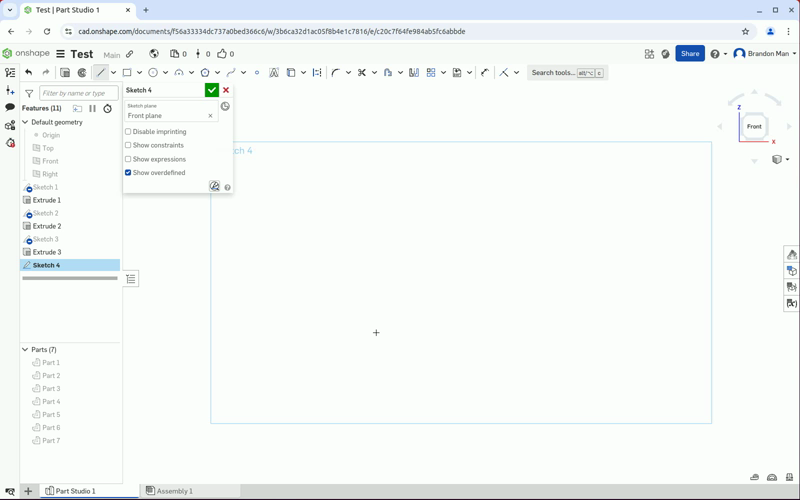
key_up(shift)
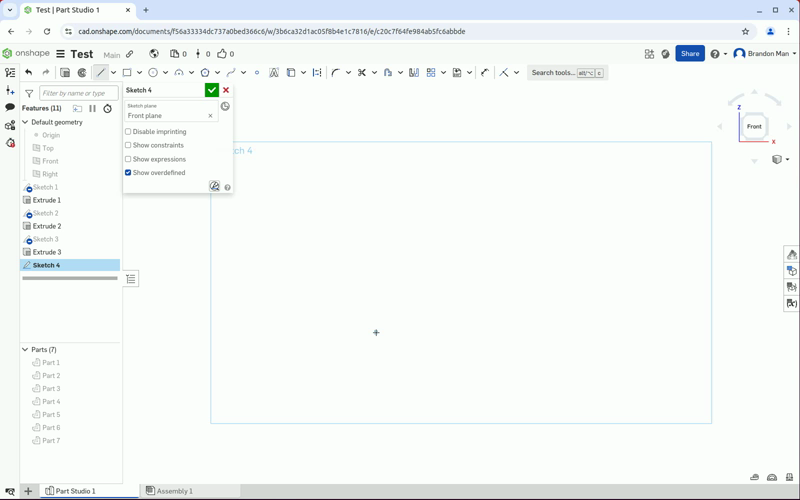
key_down(shift)
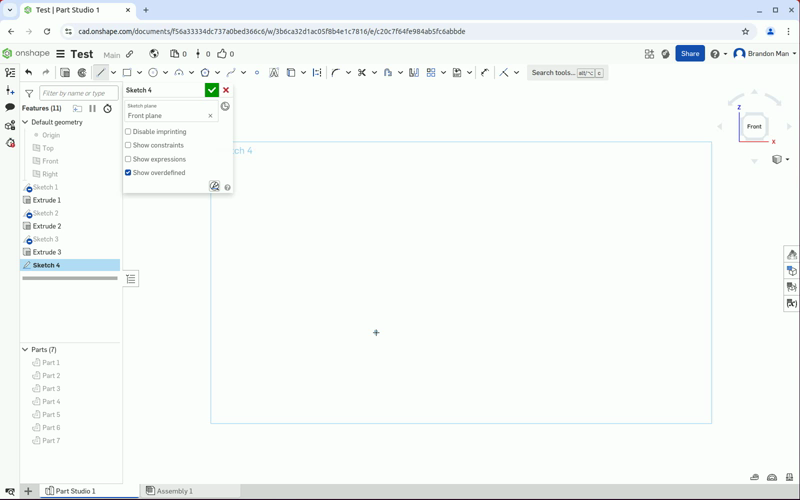
mouse_move(406, 332)
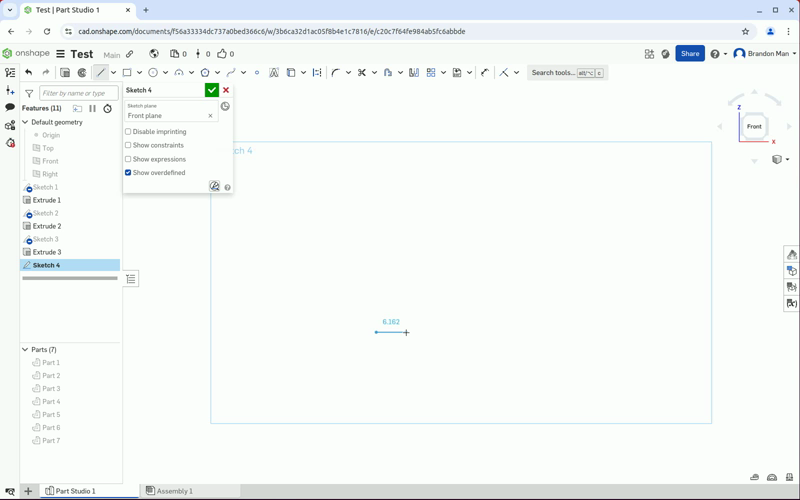
mouse_move(404, 381)
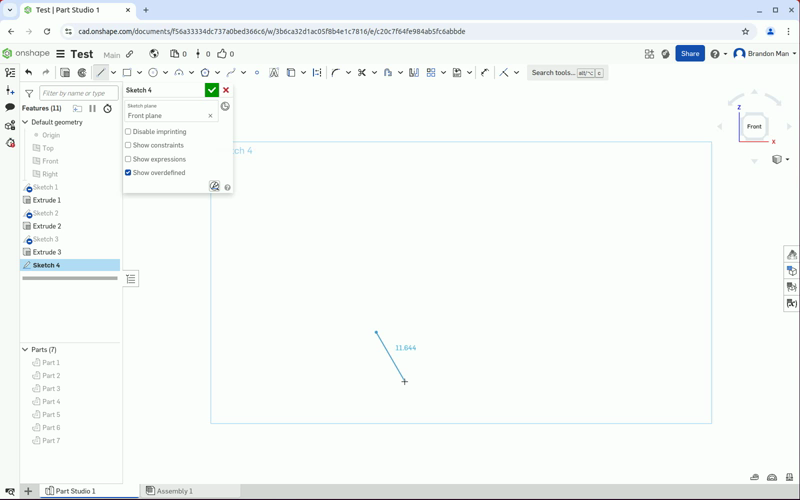
click(404, 381)
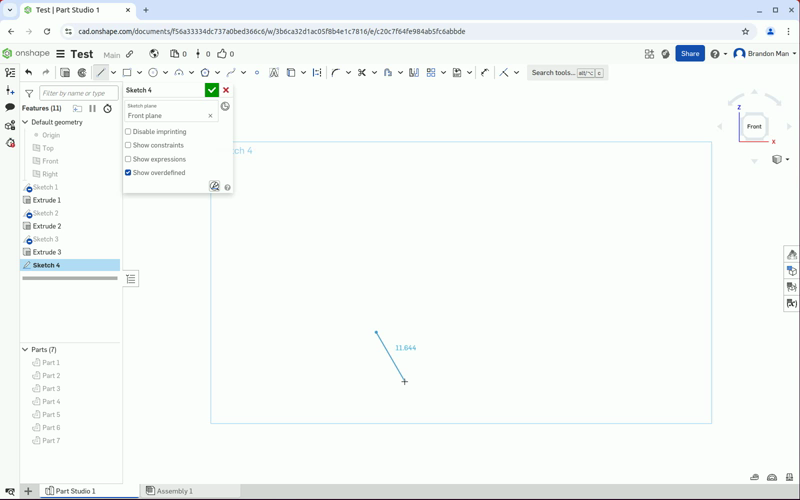
key_up(shift)
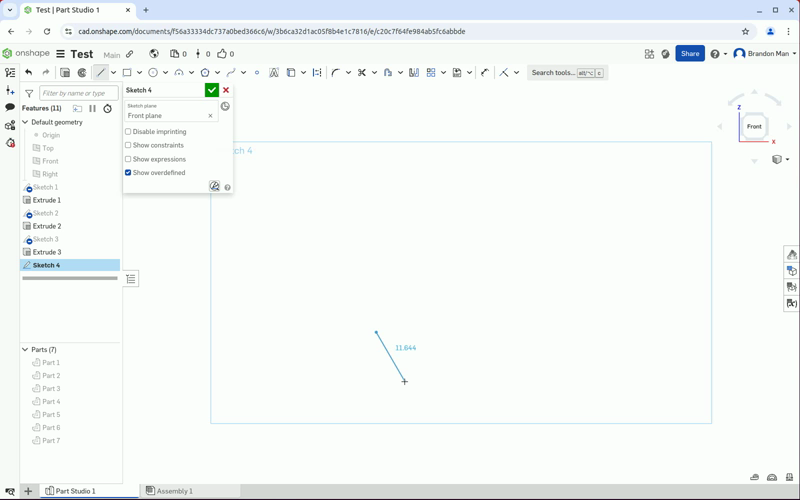
key_down(shift)
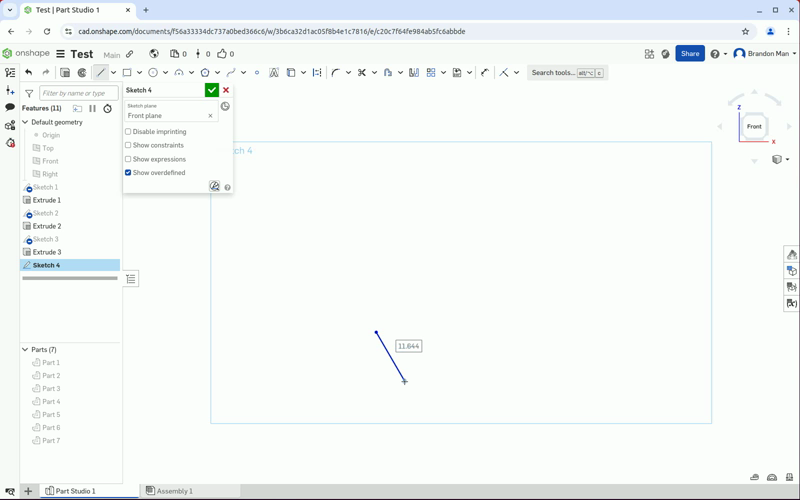
mouse_move(434, 381)
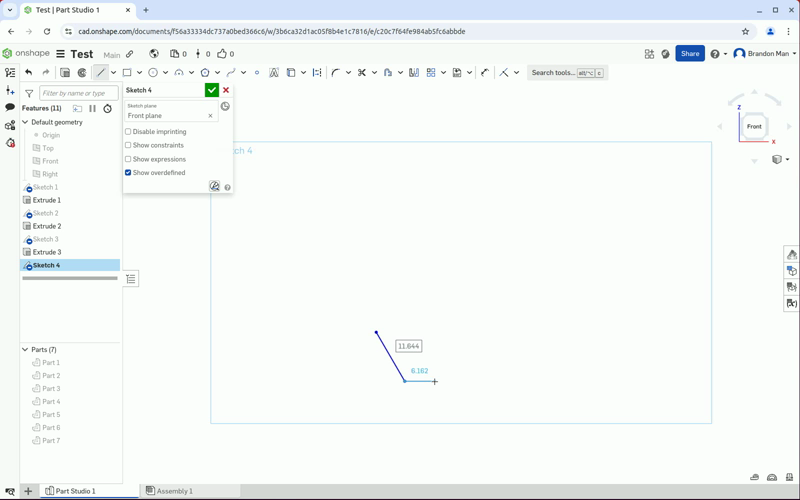
mouse_move(461, 380)
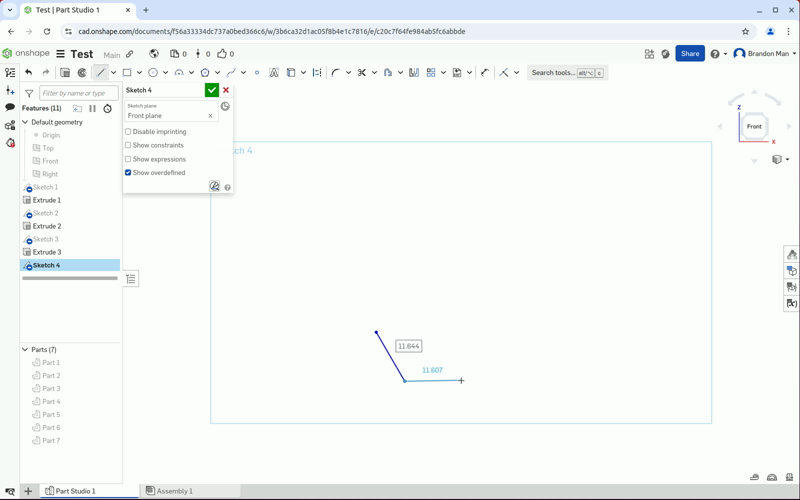
click(461, 380)
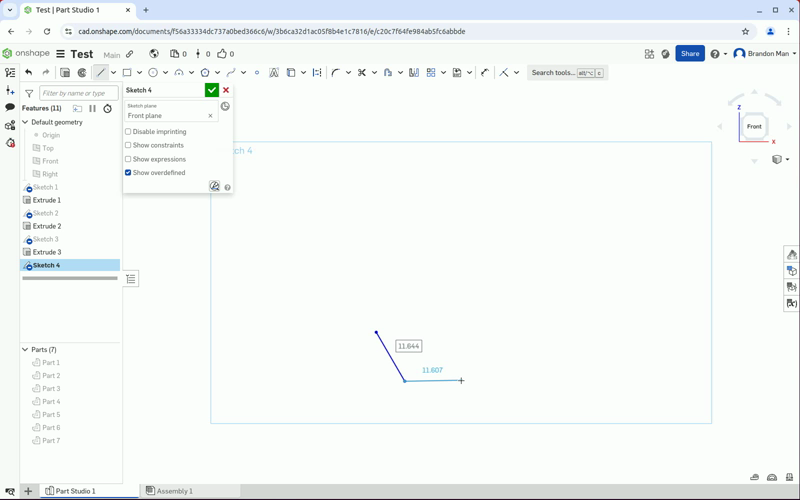
key_up(shift)
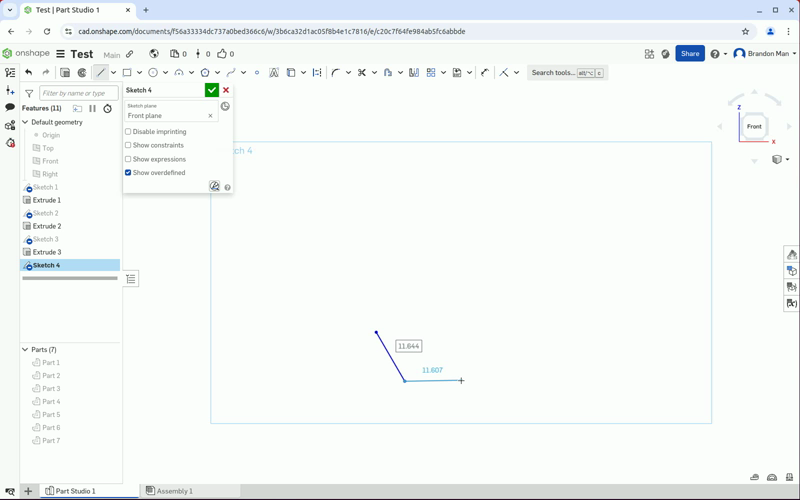
key(esc)
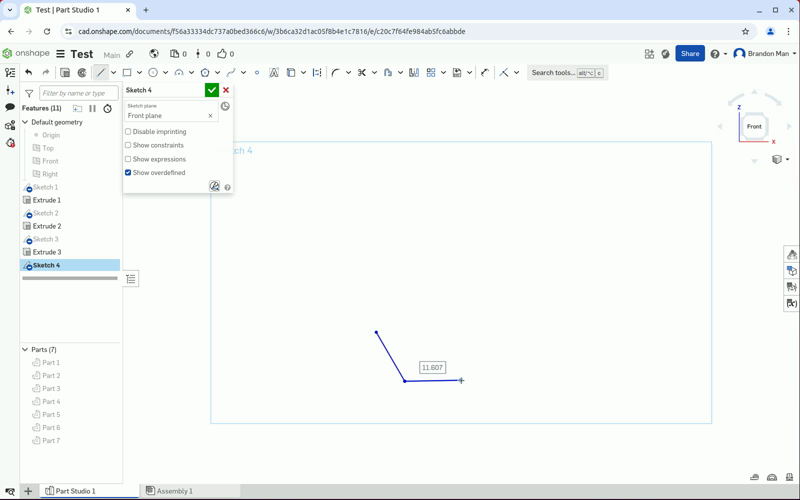
key(a)
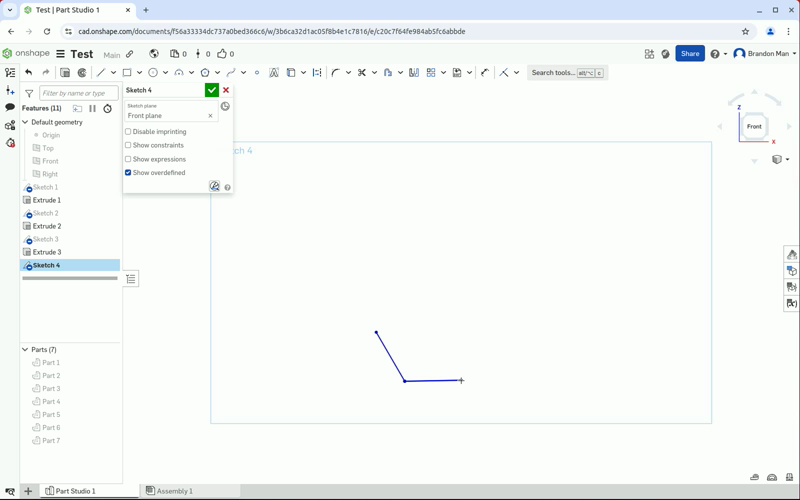
mouse_move(461, 380)
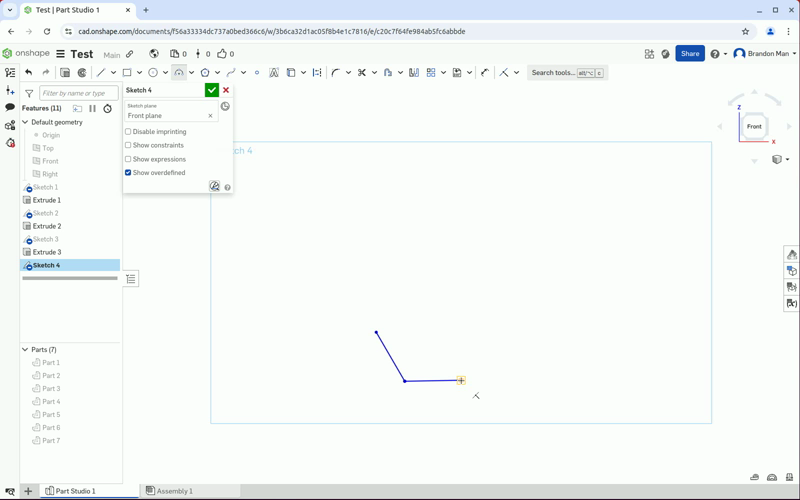
click(461, 380)
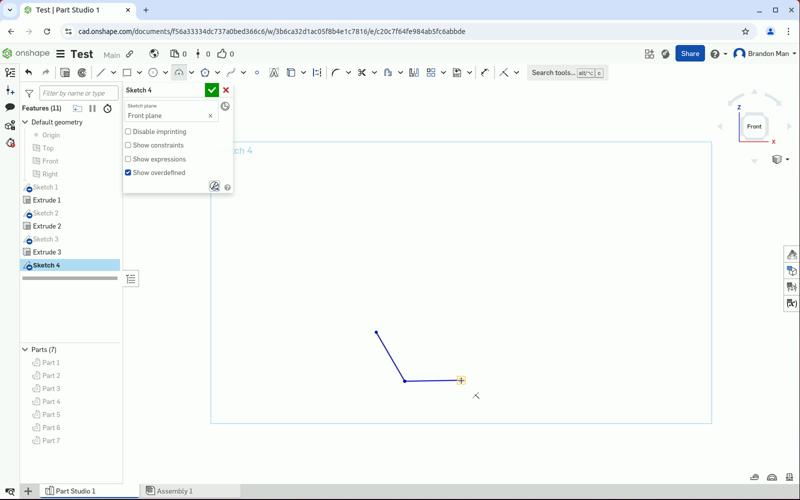
mouse_move(376, 332)
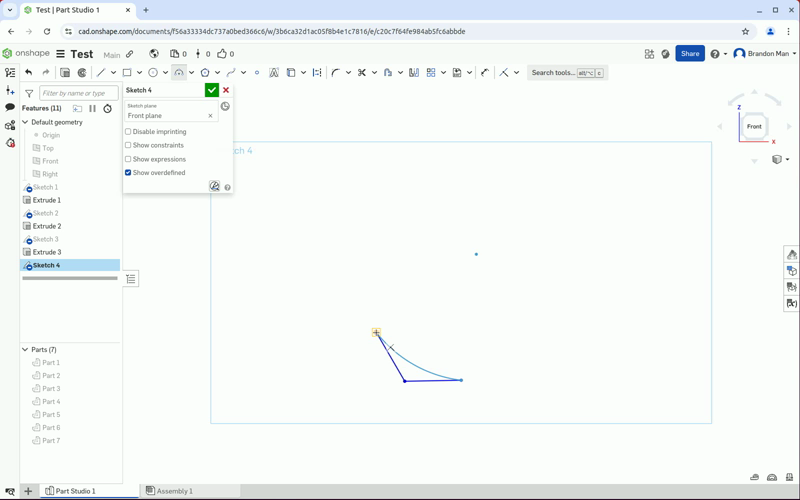
click(376, 332)
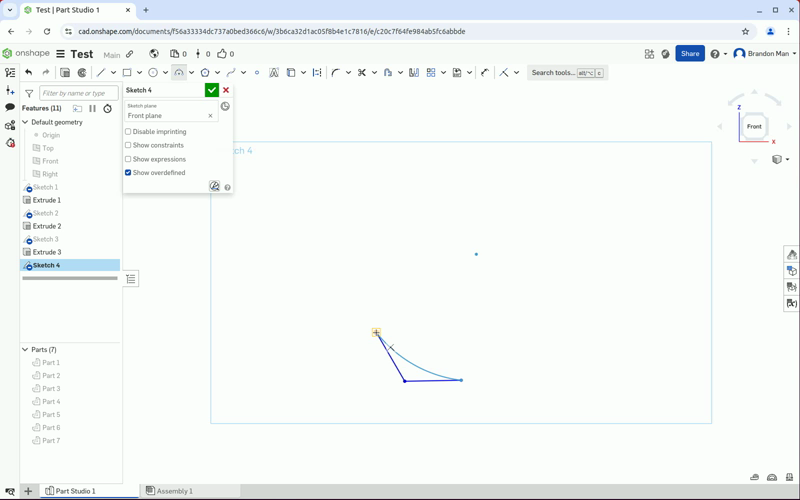
key_down(shift)
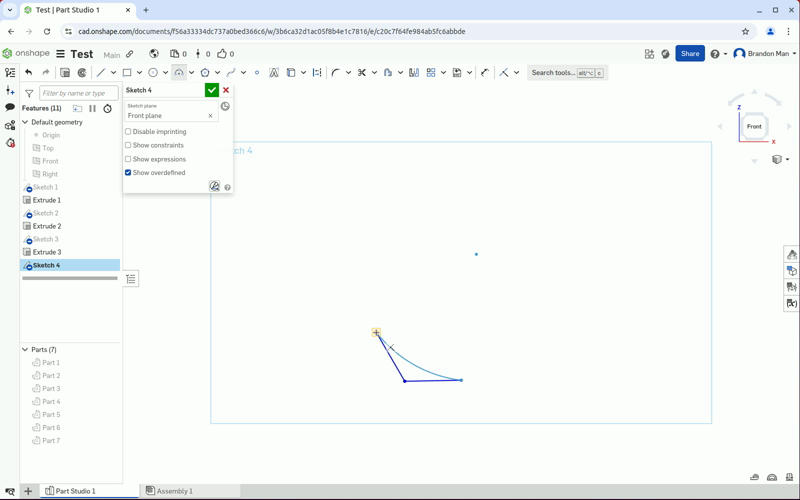
mouse_move(412, 367)
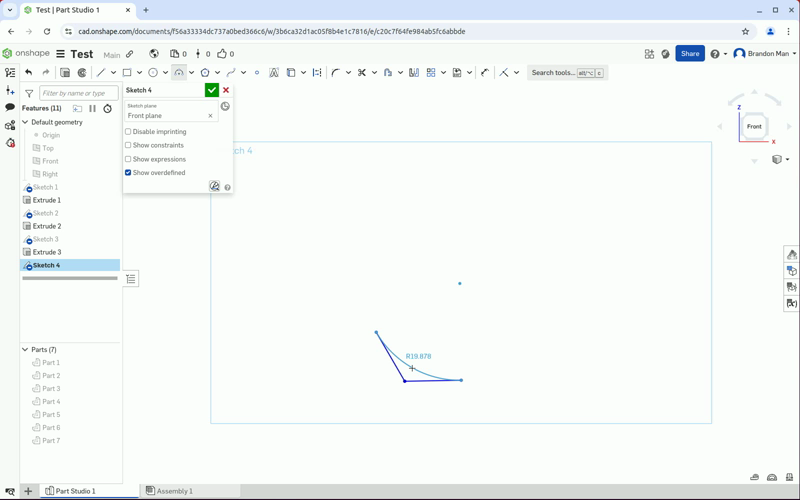
click(412, 367)
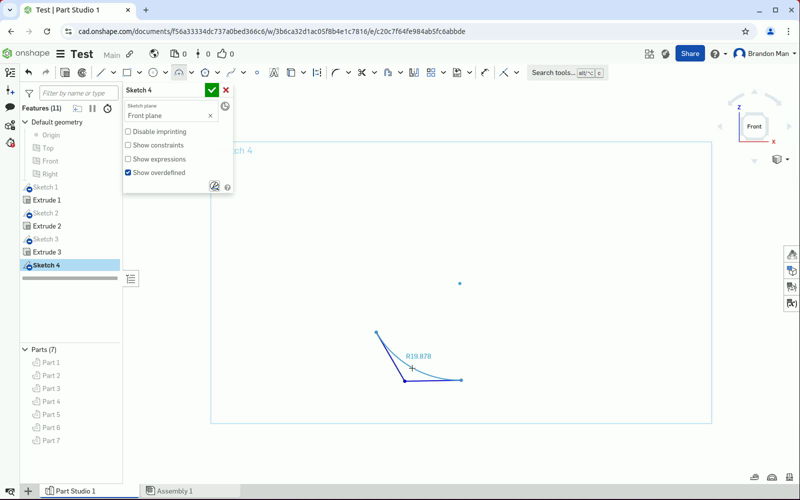
key_up(shift)
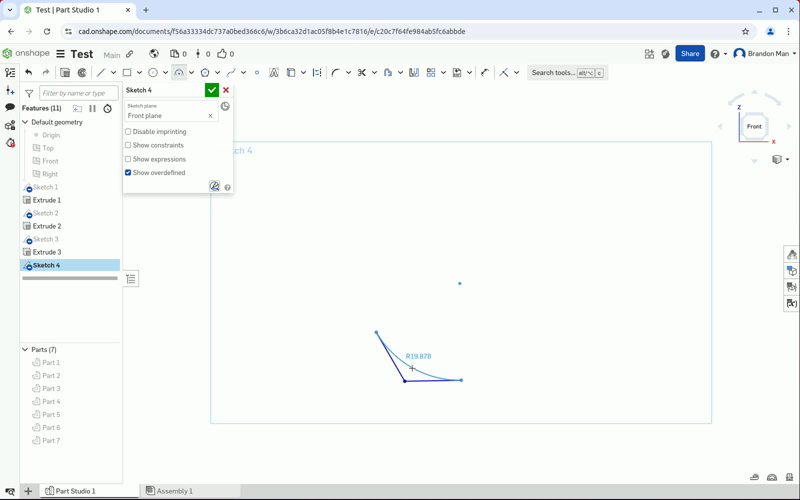
key(esc)
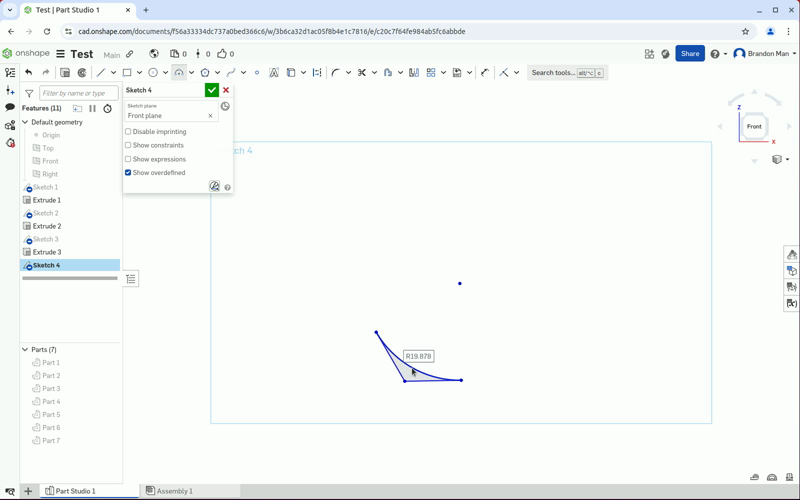
mouse_move(404, 369)
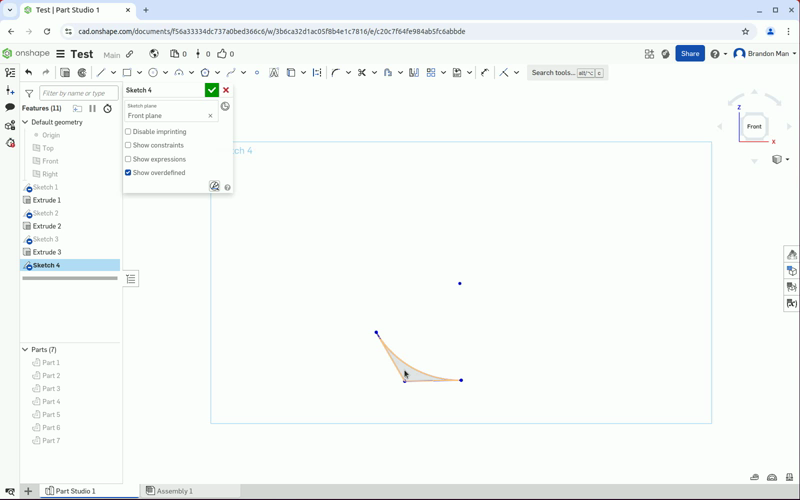
scroll(6)
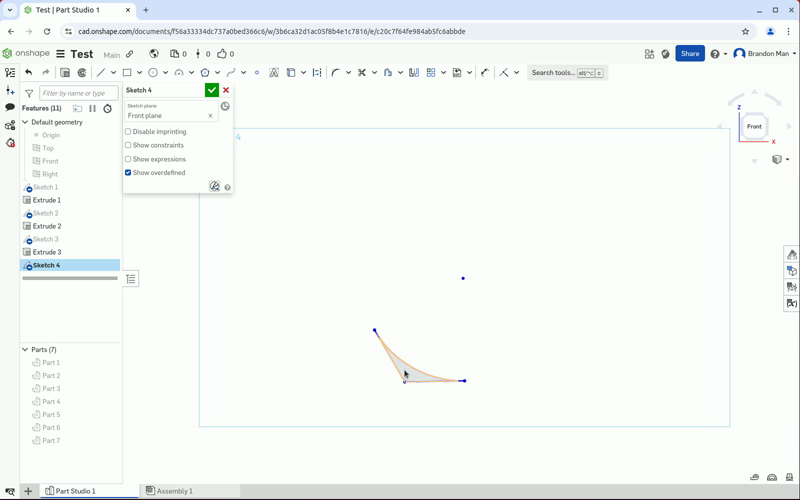
scroll(6)
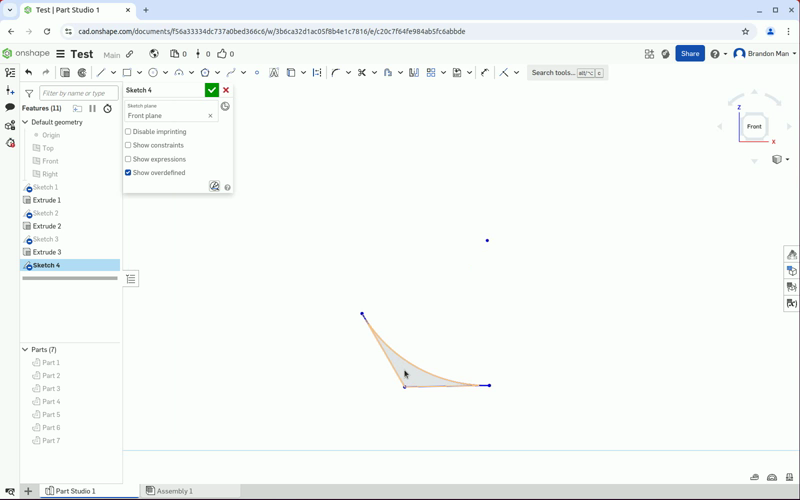
scroll(6)
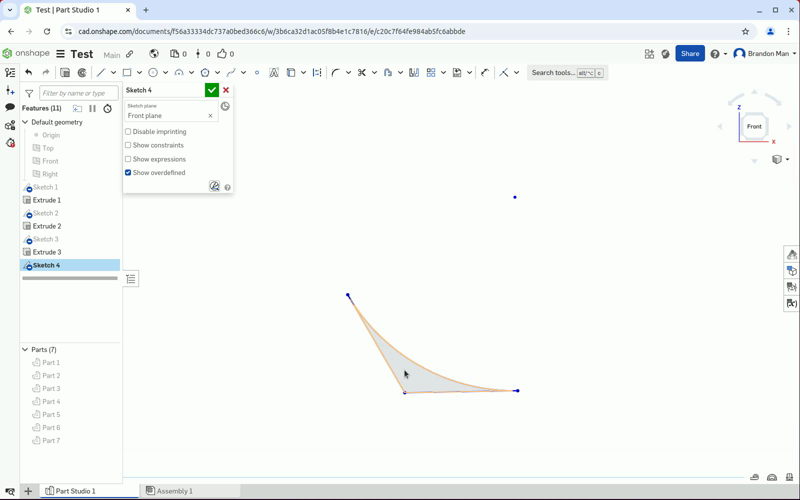
scroll(6)
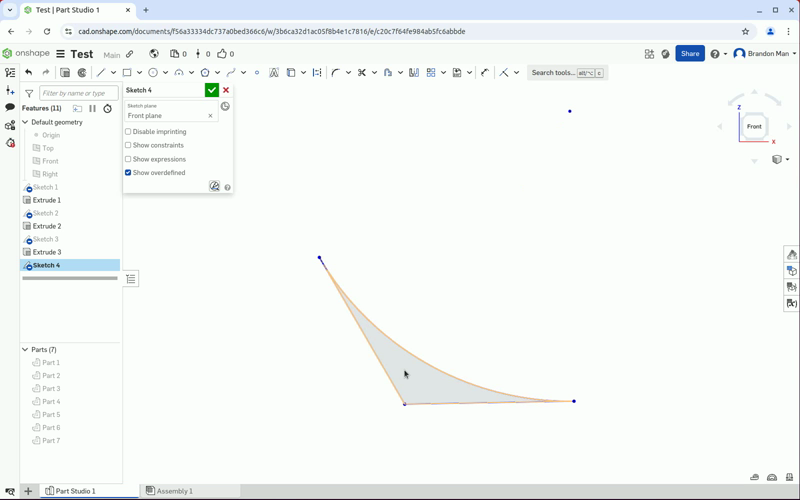
scroll(6)
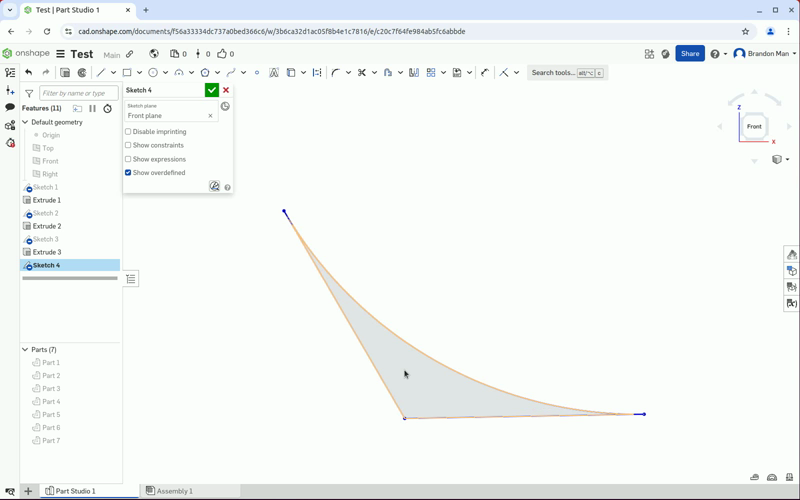
scroll(6)
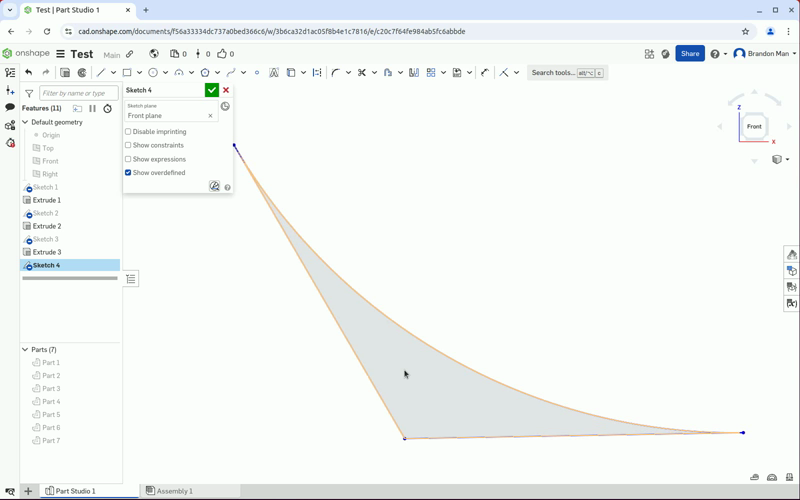
scroll(6)
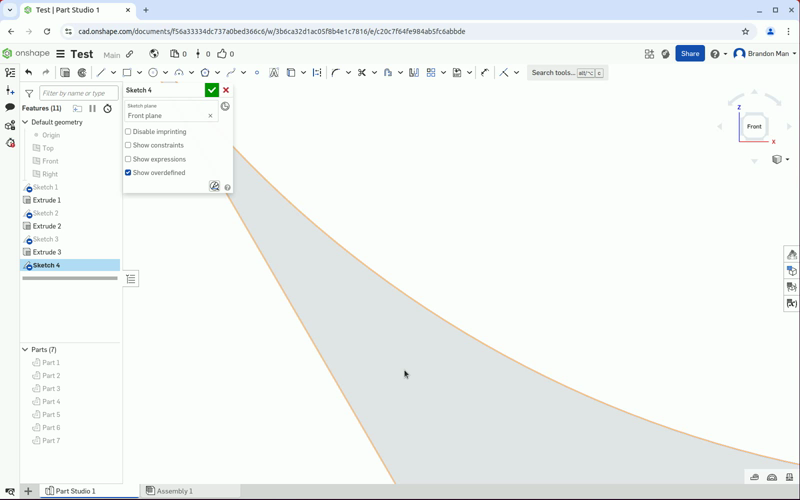
click(404, 369)
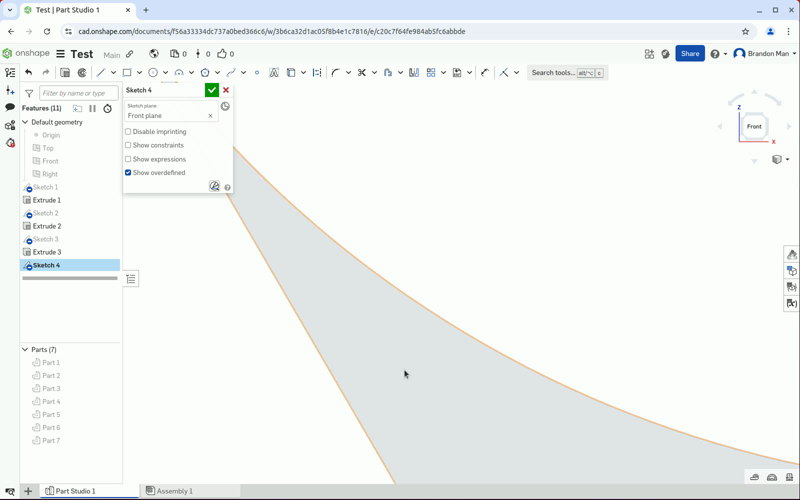
scroll(-6)
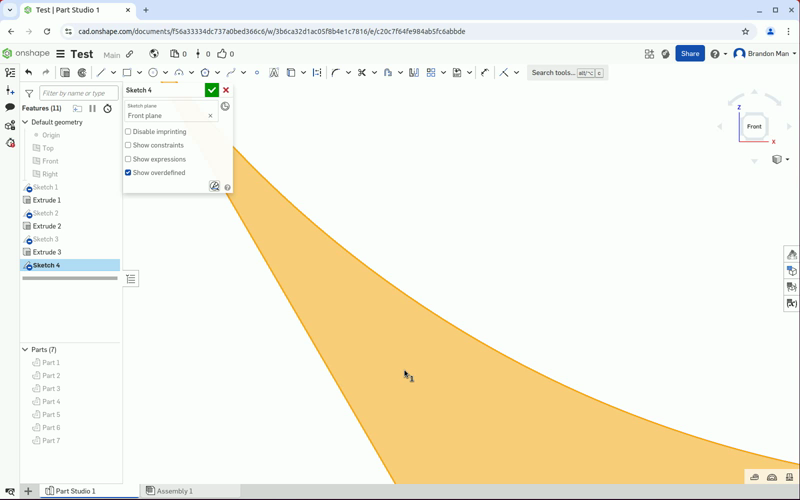
scroll(-6)
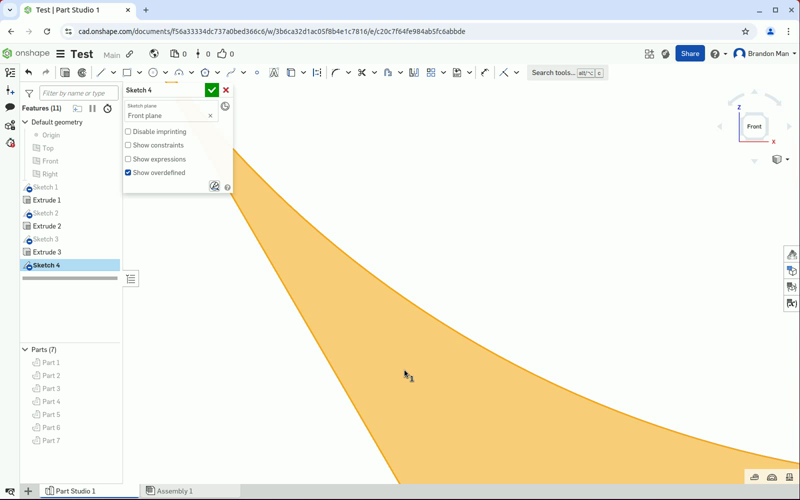
scroll(-6)
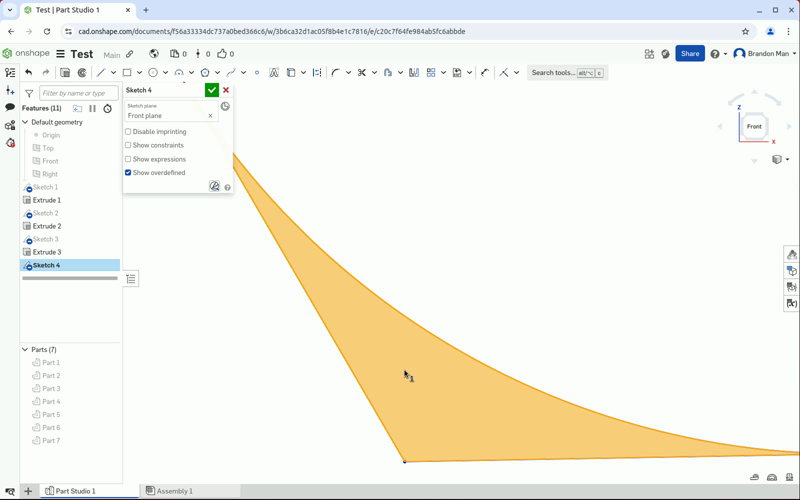
scroll(-6)
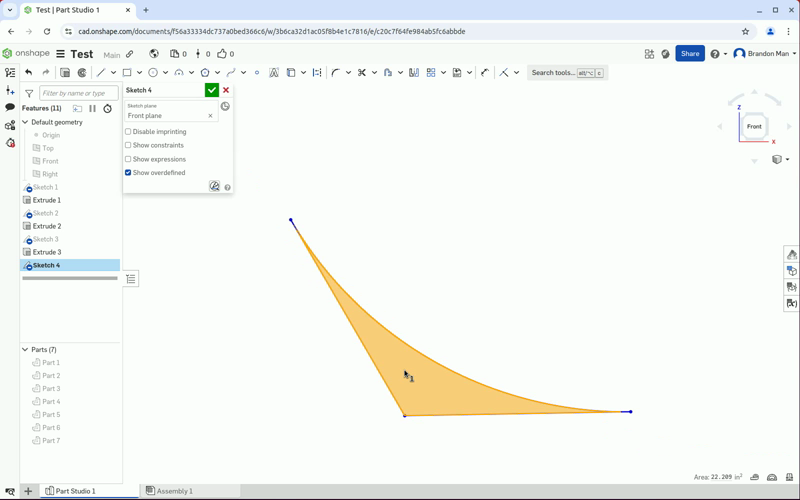
scroll(-6)
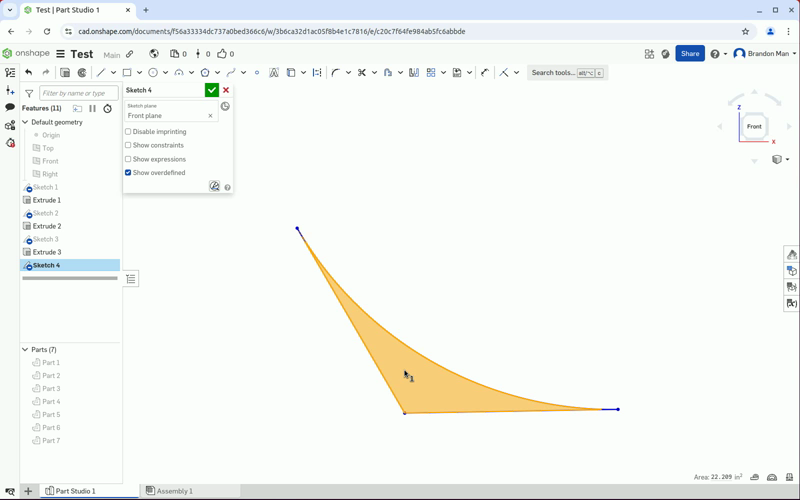
scroll(-6)
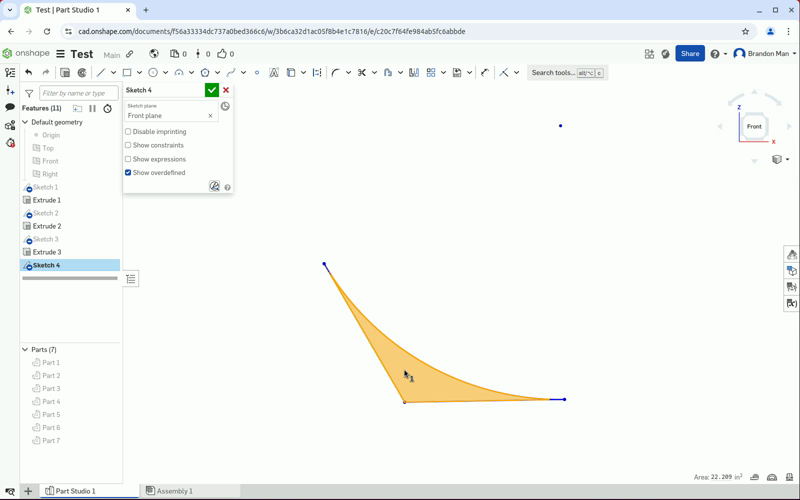
scroll(-6)
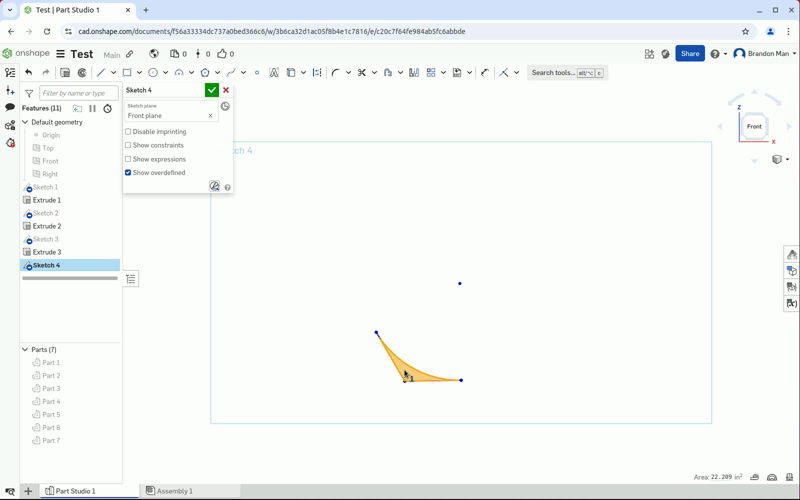
mouse_move(73, 352)
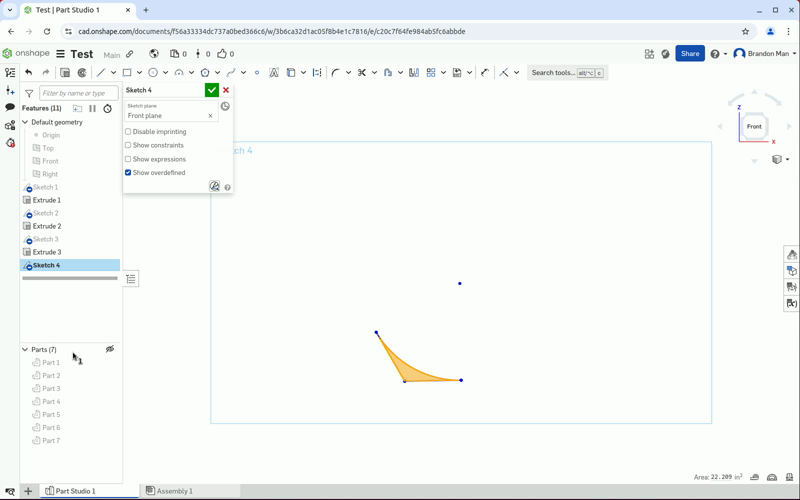
key(shift+y)
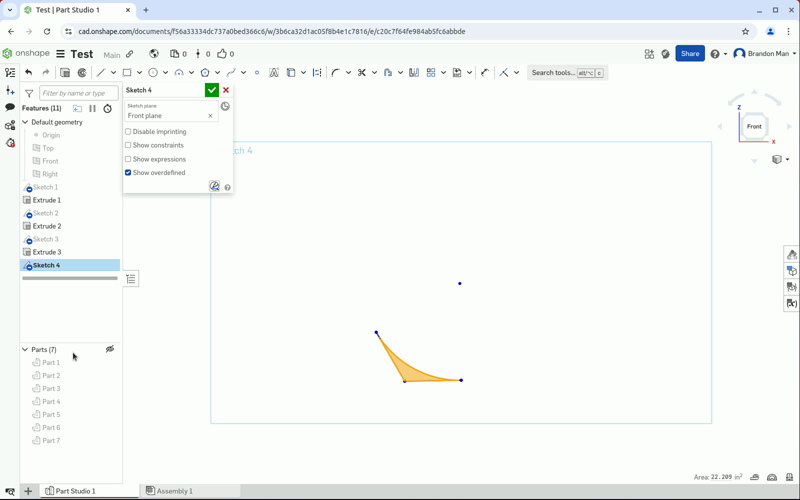
key(shift+e)
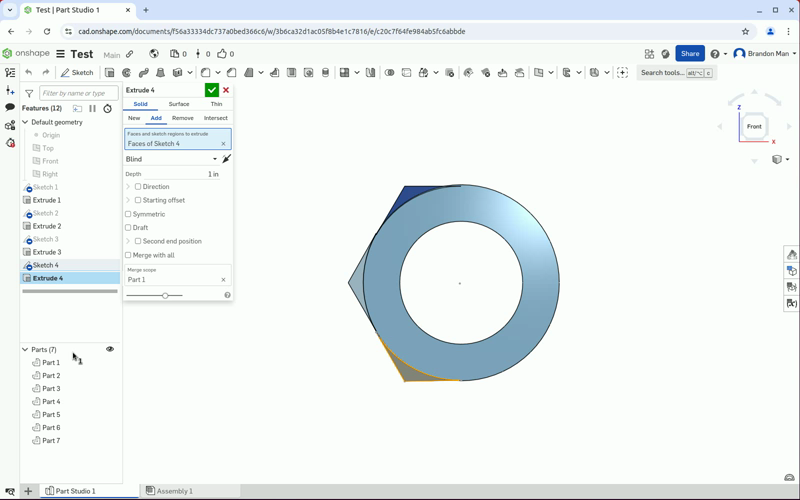
mouse_move(143, 106)
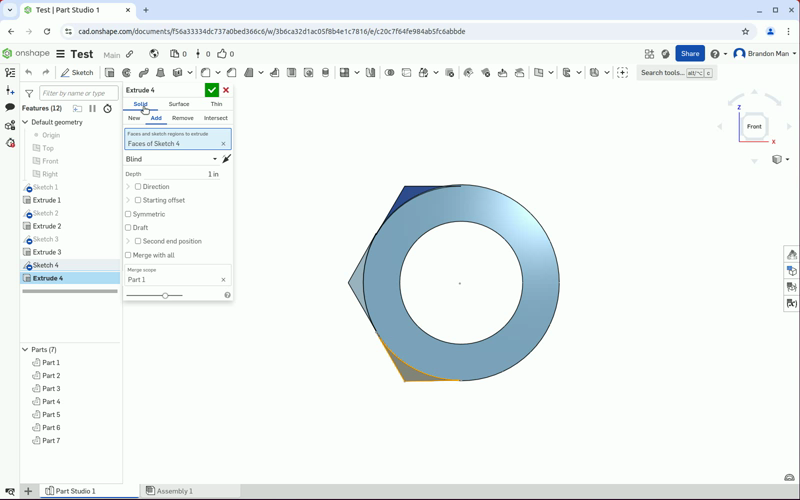
click(143, 106)
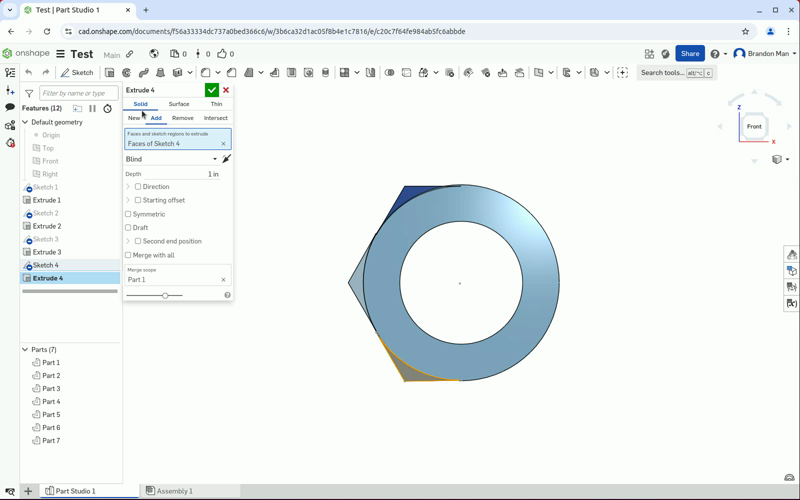
mouse_move(137, 120)
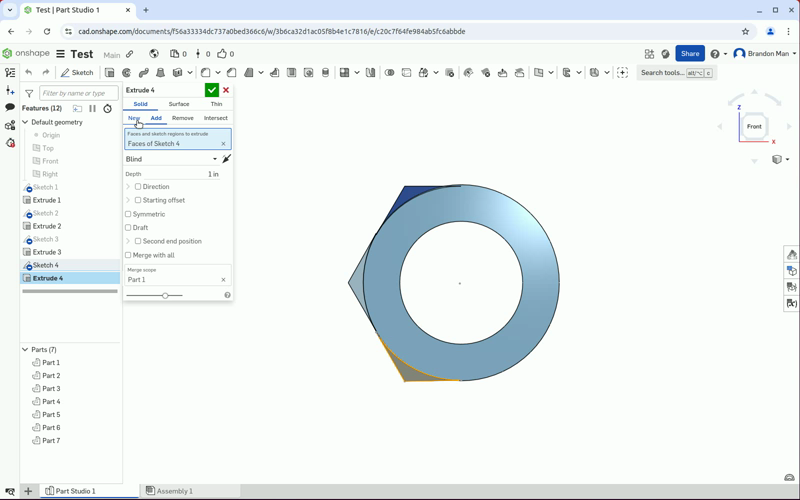
click(137, 120)
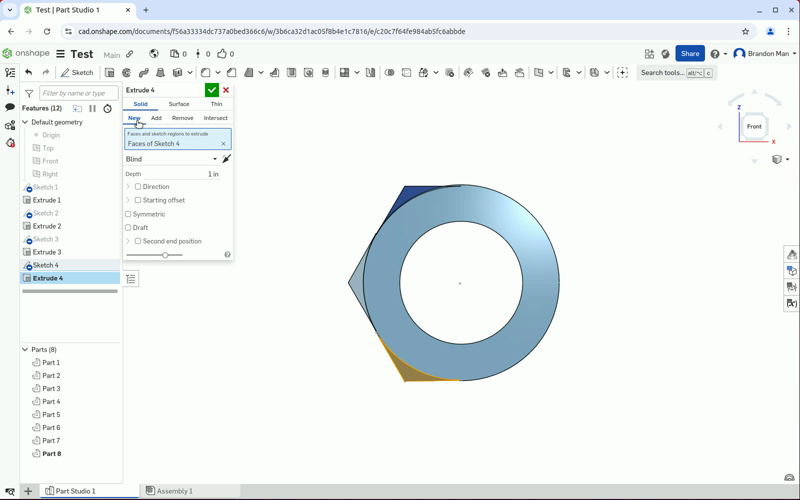
key(tab, 4)
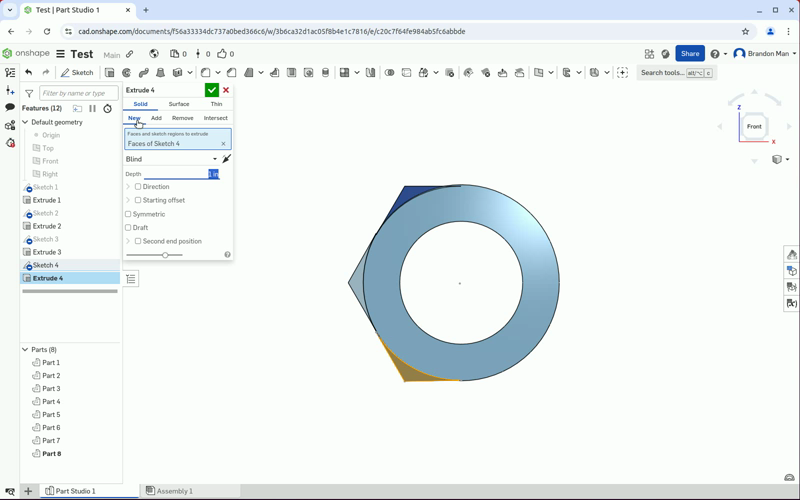
text(14.924)
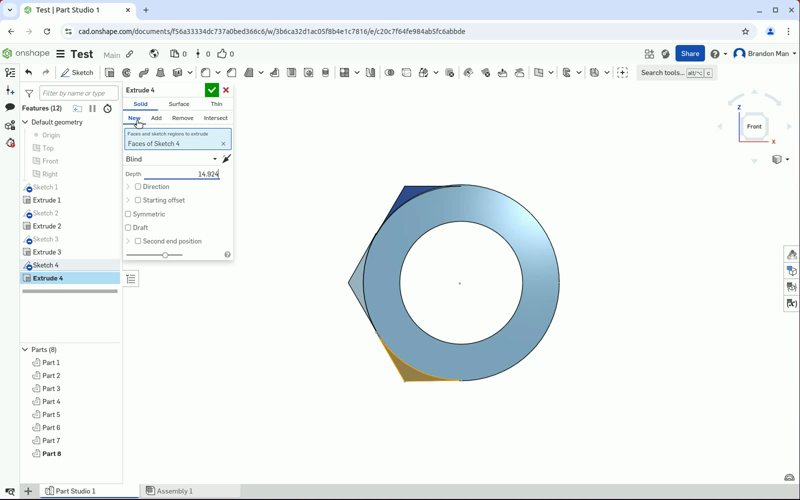
key(enter)
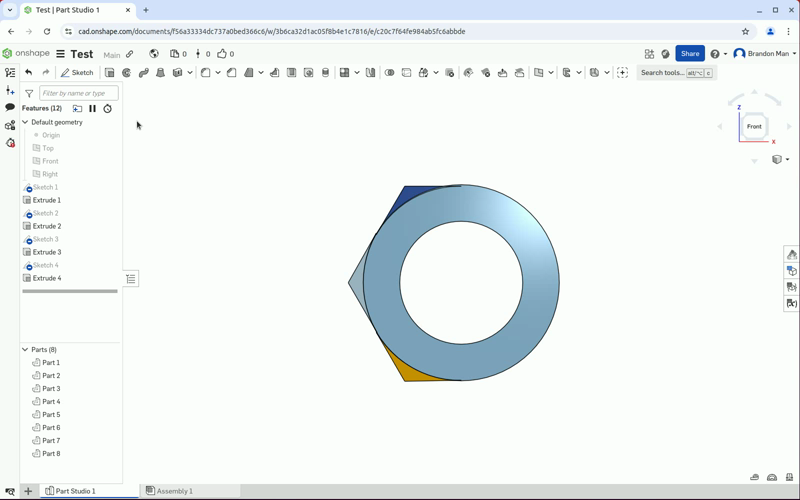
key(shift+h)
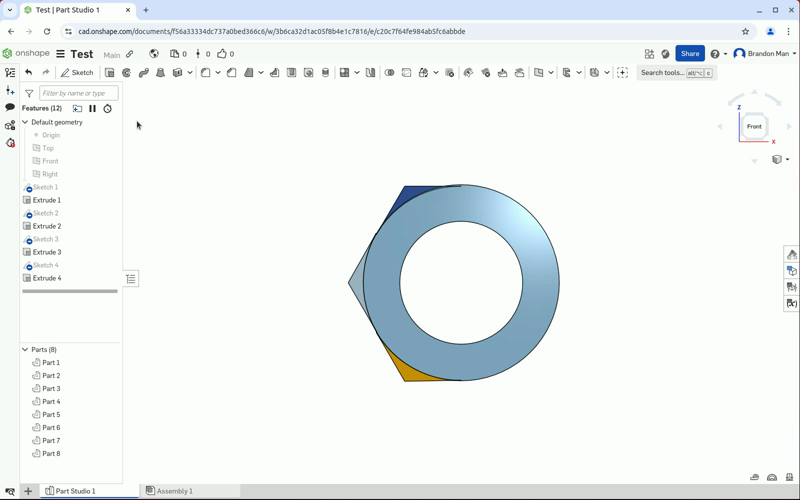
key(shift+h)
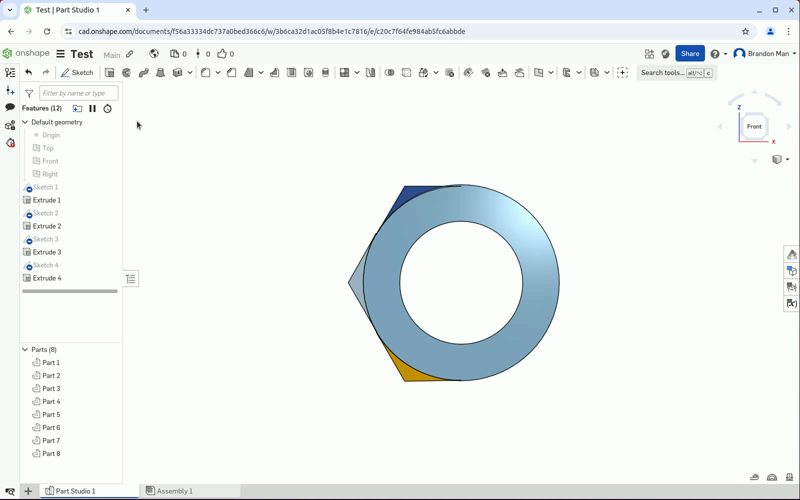
mouse_move(73, 189)
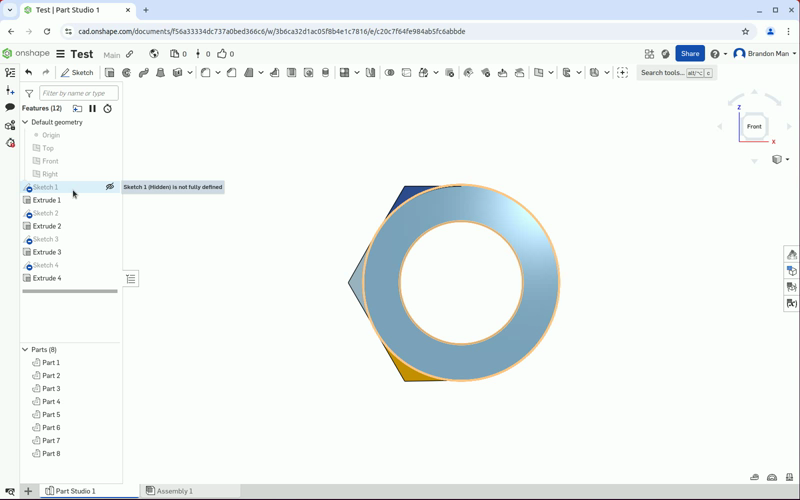
click(73, 189)
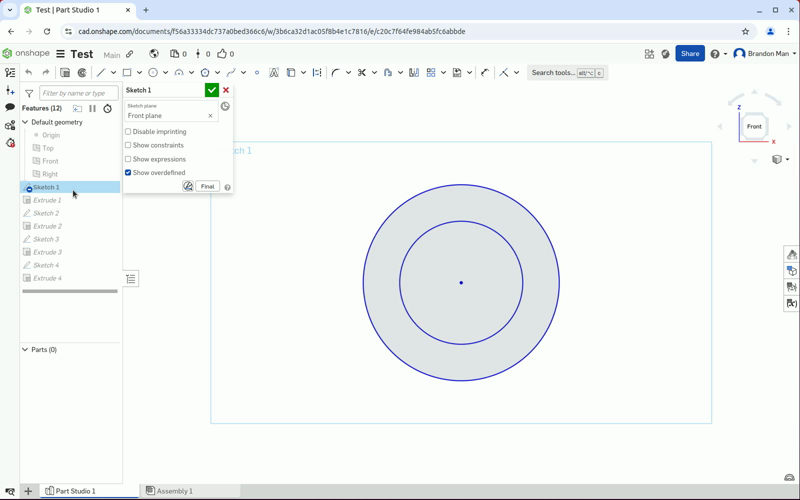
mouse_move(229, 92)
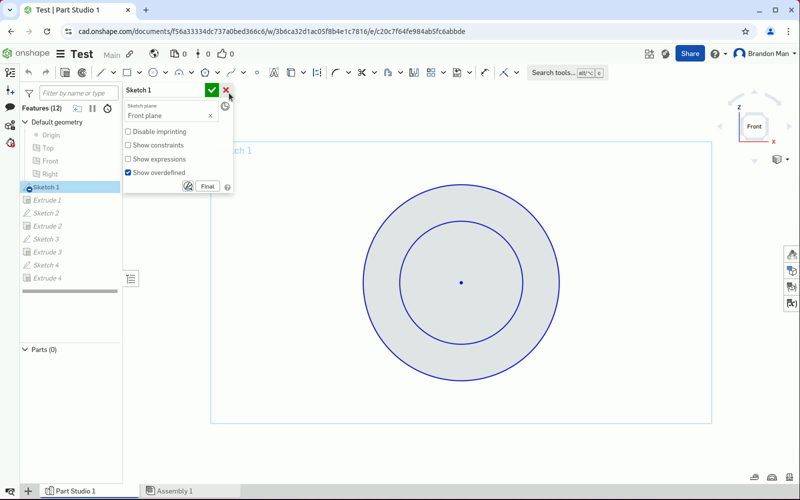
click(229, 92)
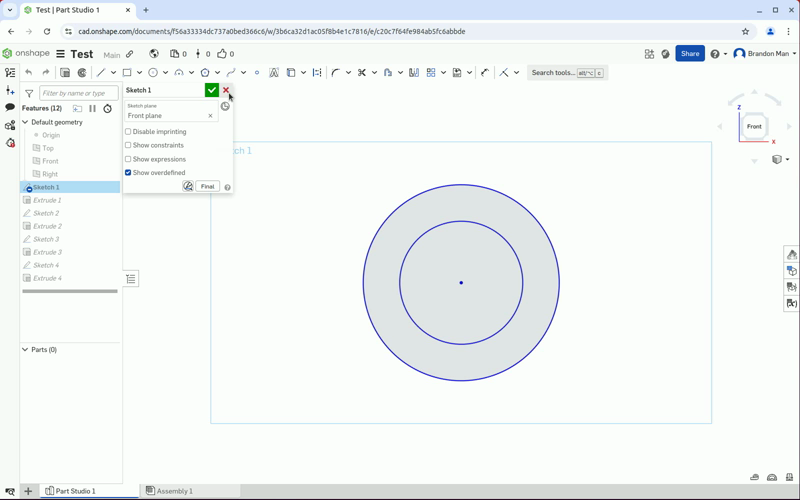
key(shift+s)
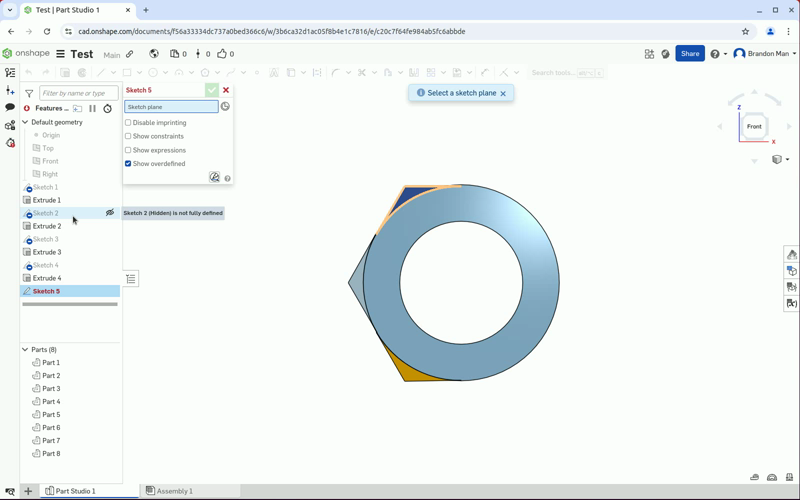
scroll(3)
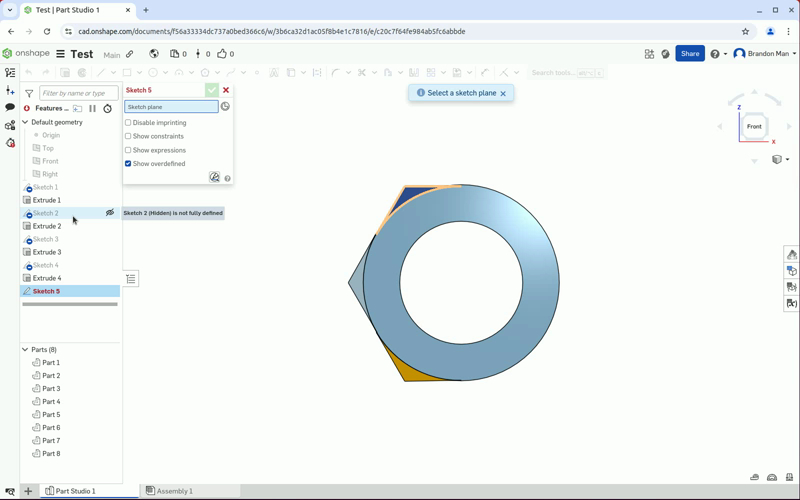
mouse_move(73, 163)
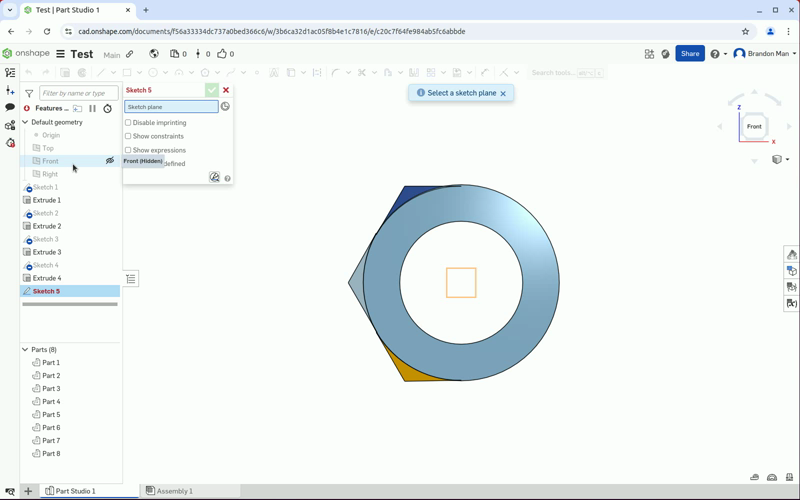
click(73, 163)
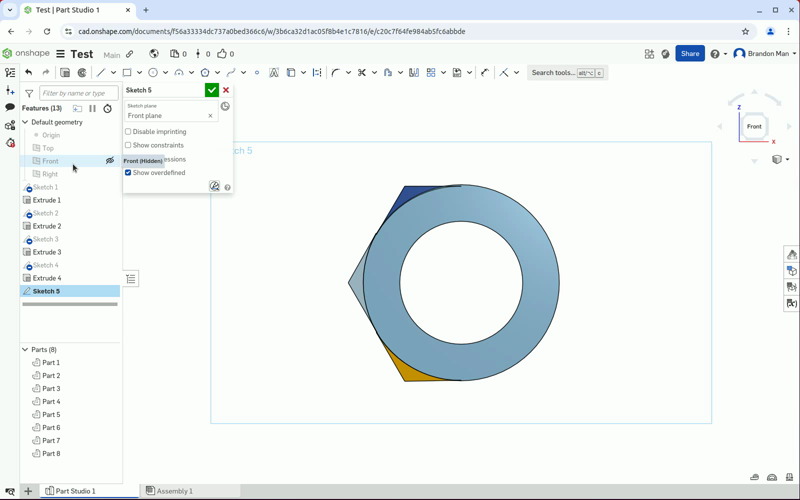
mouse_move(73, 352)
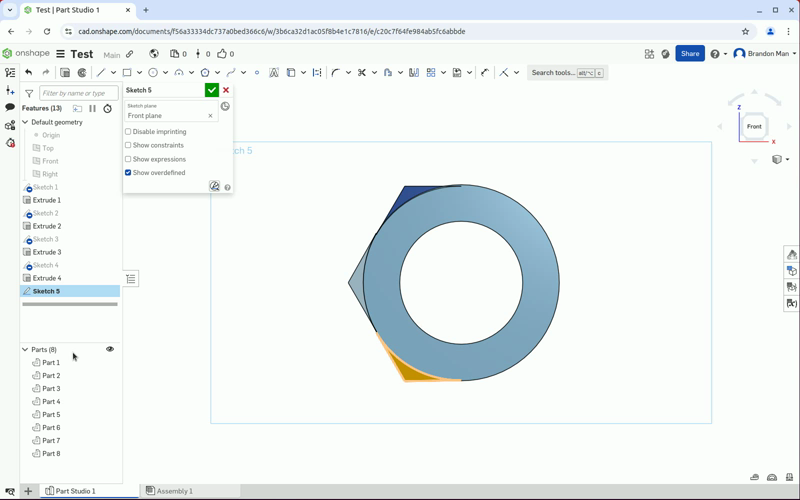
key(y)
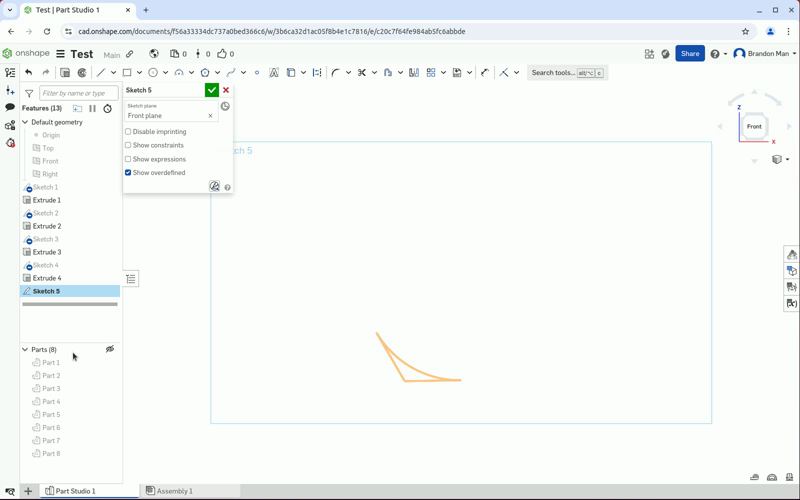
key(l)
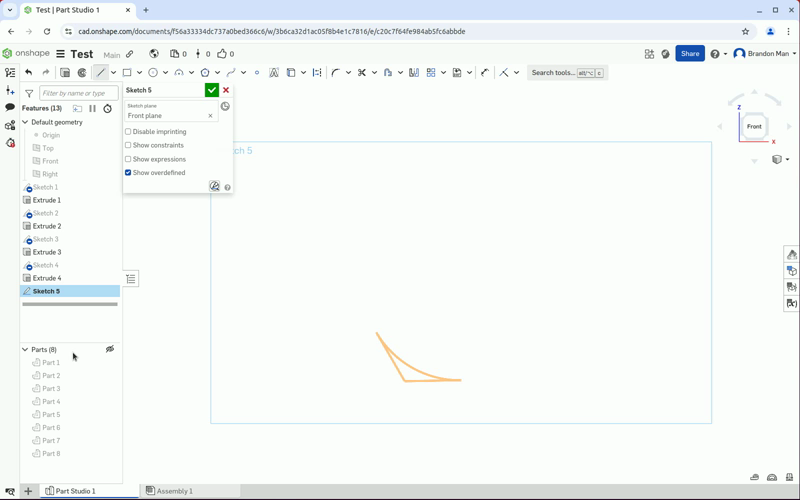
key_down(shift)
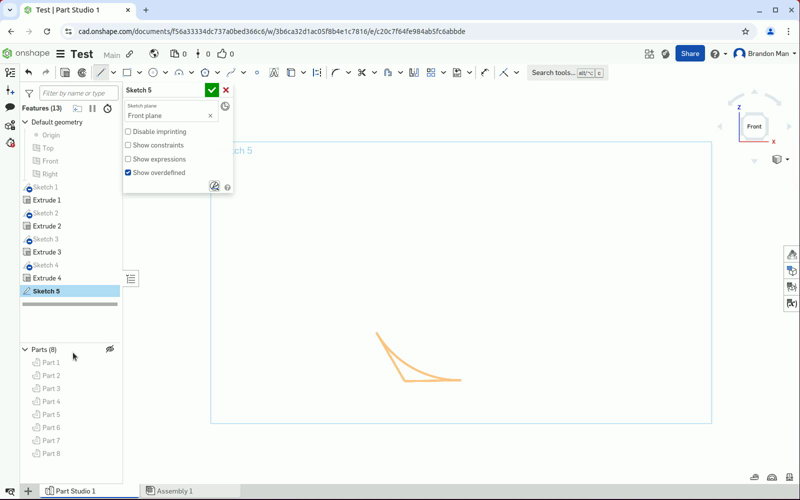
mouse_move(460, 380)
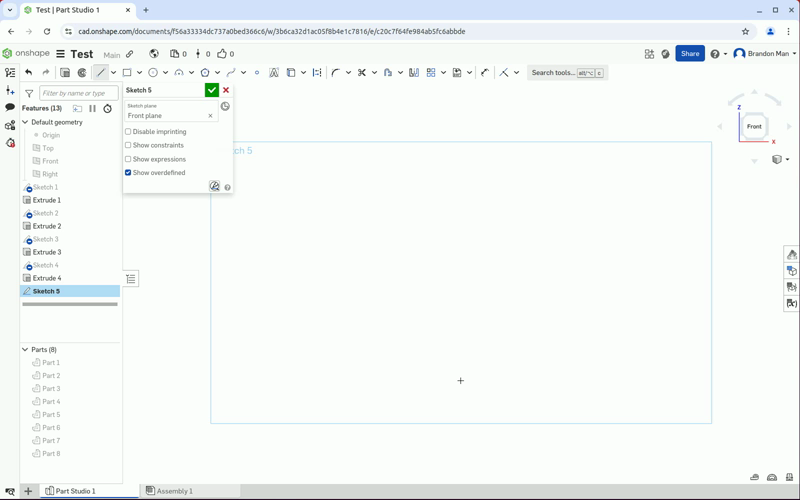
click(460, 380)
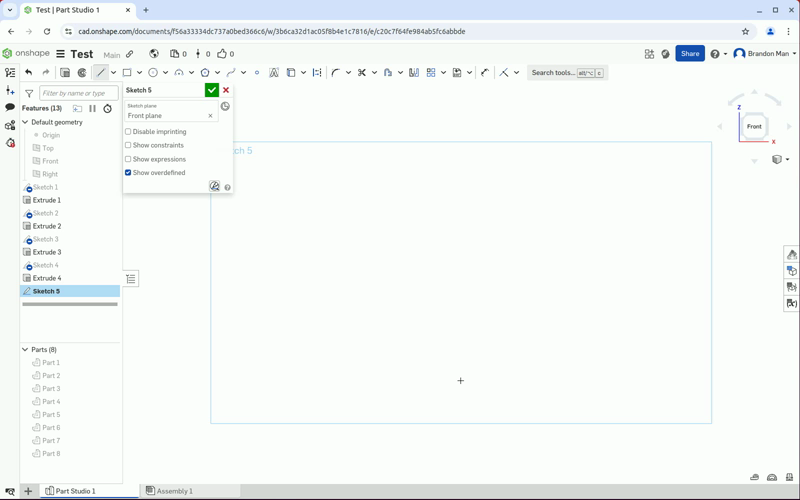
key_up(shift)
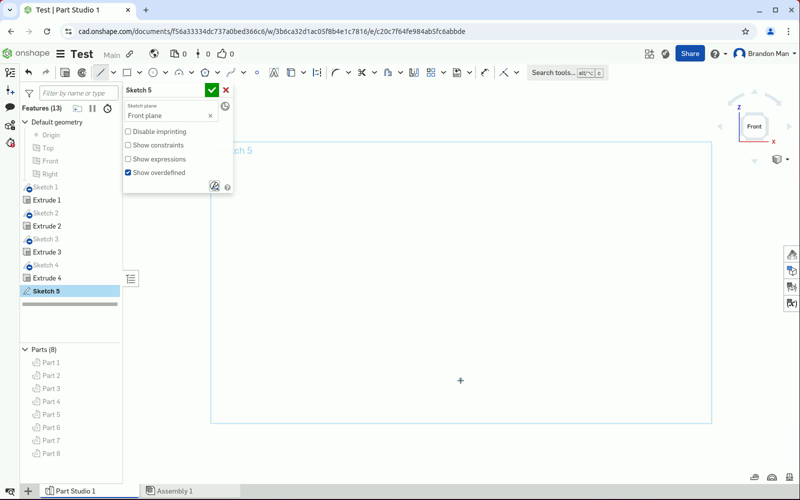
key_down(shift)
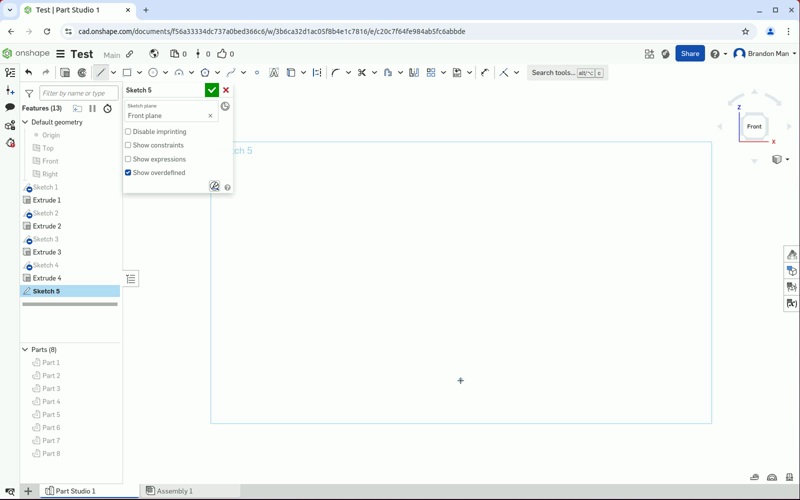
mouse_move(490, 380)
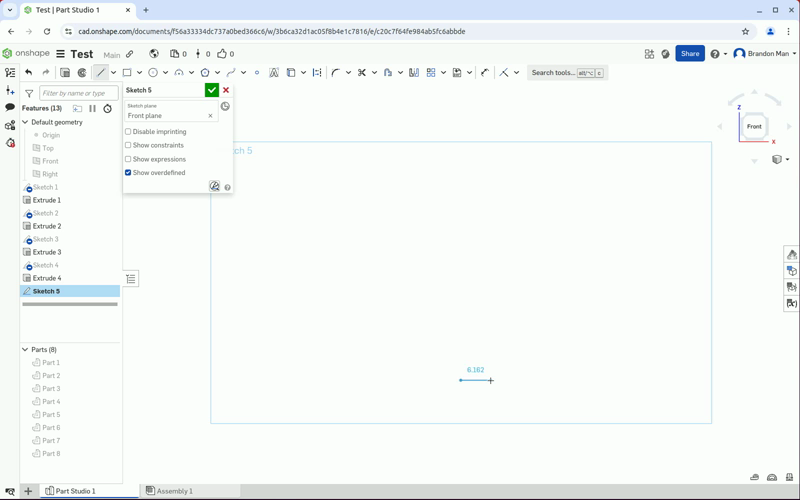
mouse_move(516, 380)
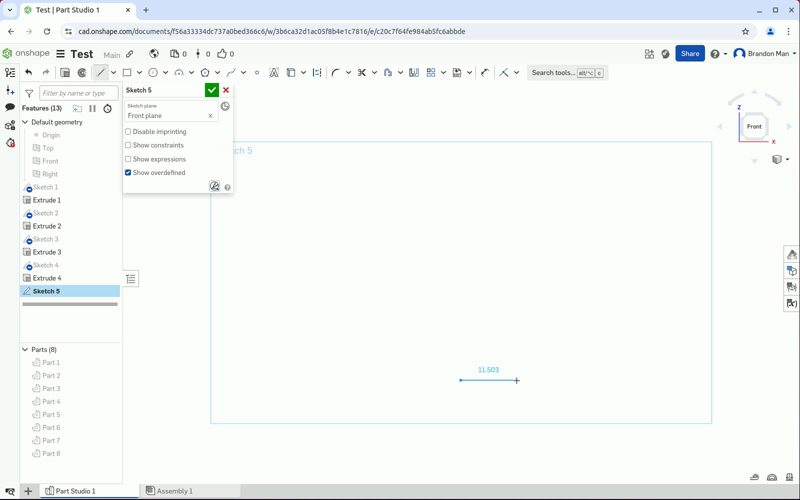
click(516, 380)
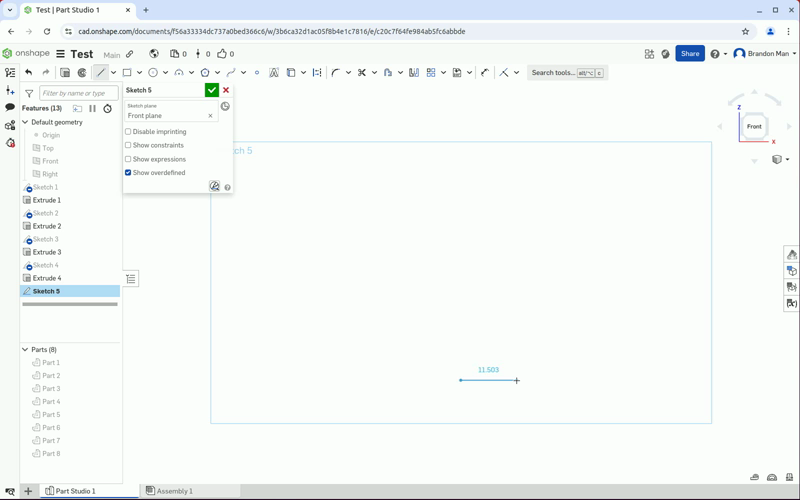
key_up(shift)
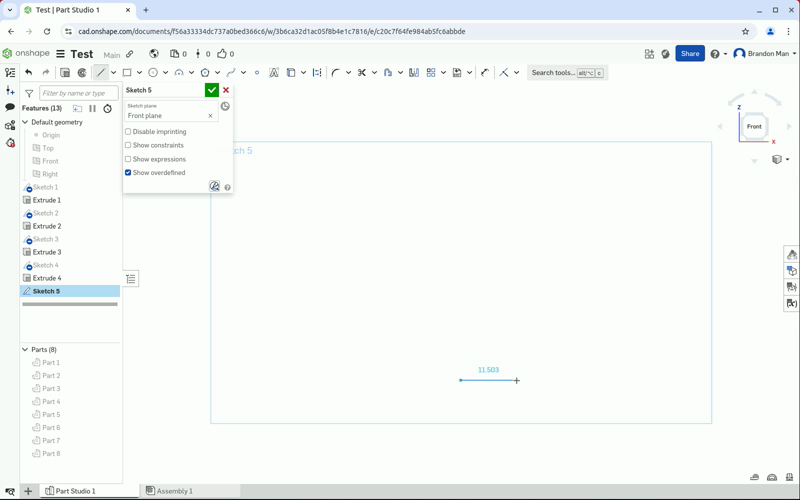
key_down(shift)
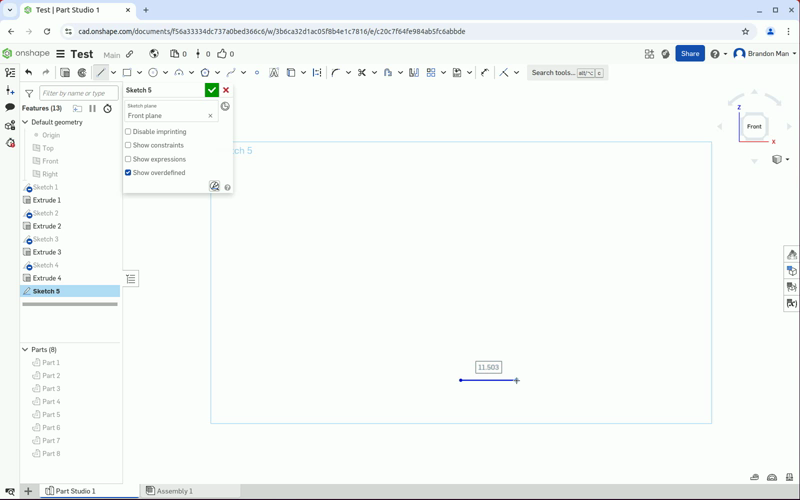
mouse_move(546, 380)
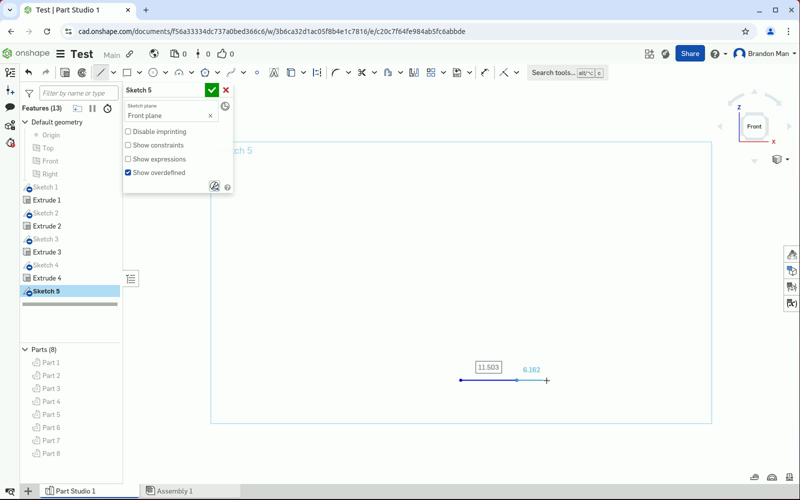
mouse_move(545, 331)
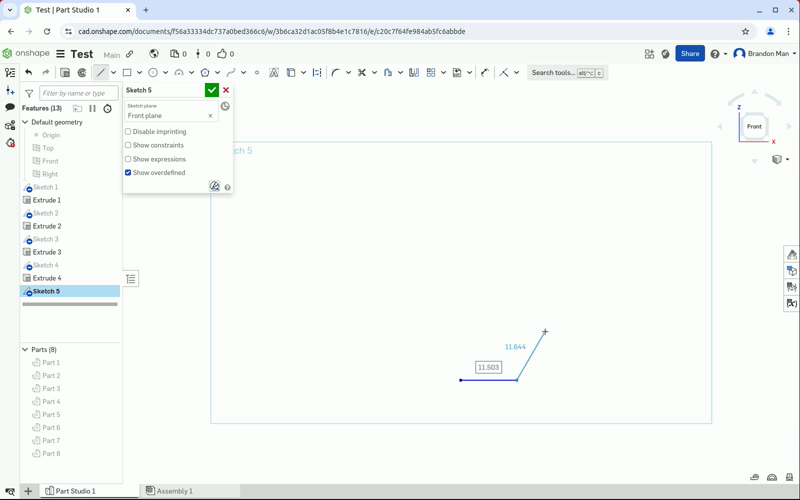
click(545, 331)
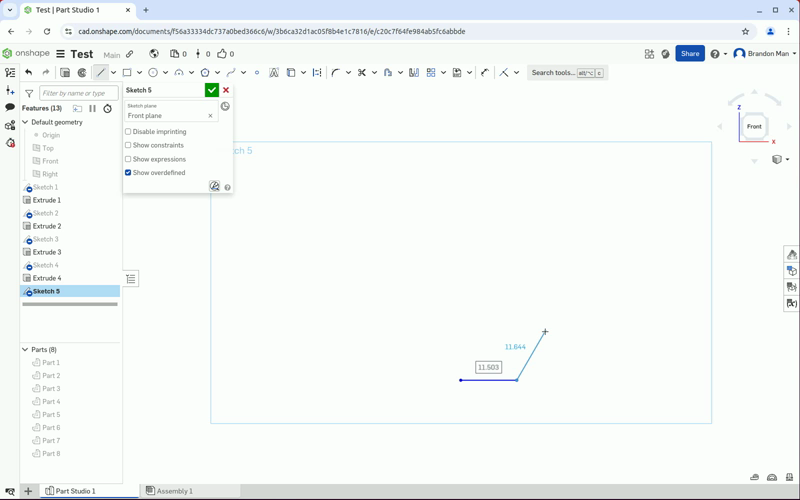
key_up(shift)
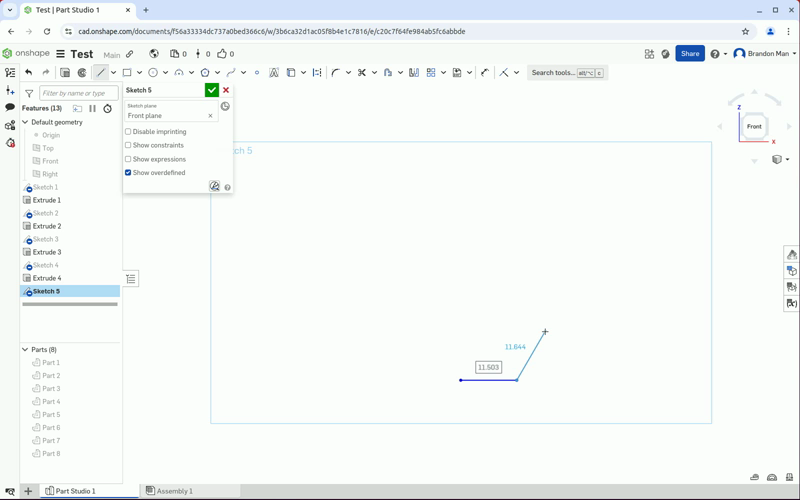
key(esc)
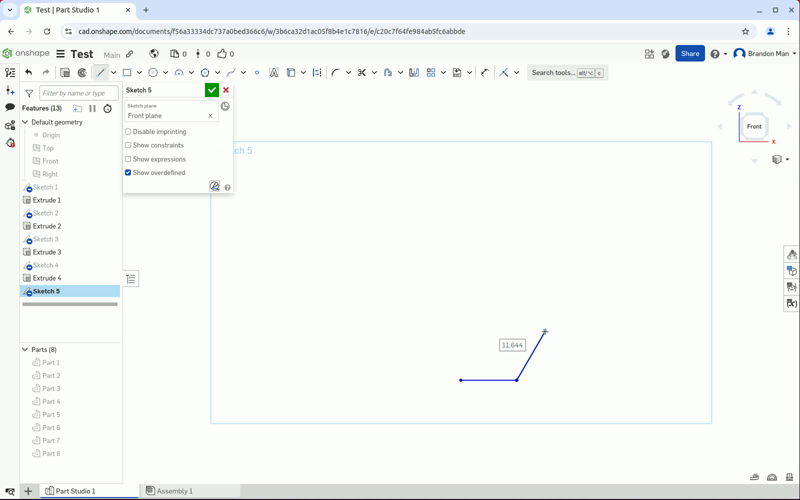
key(a)
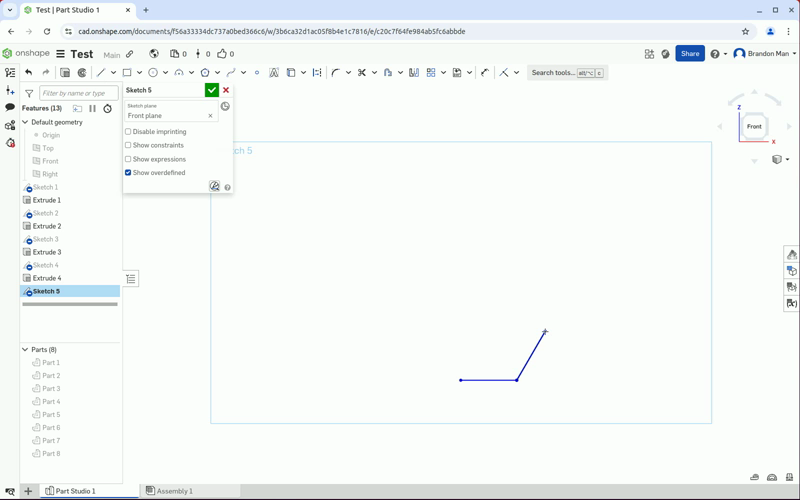
mouse_move(545, 331)
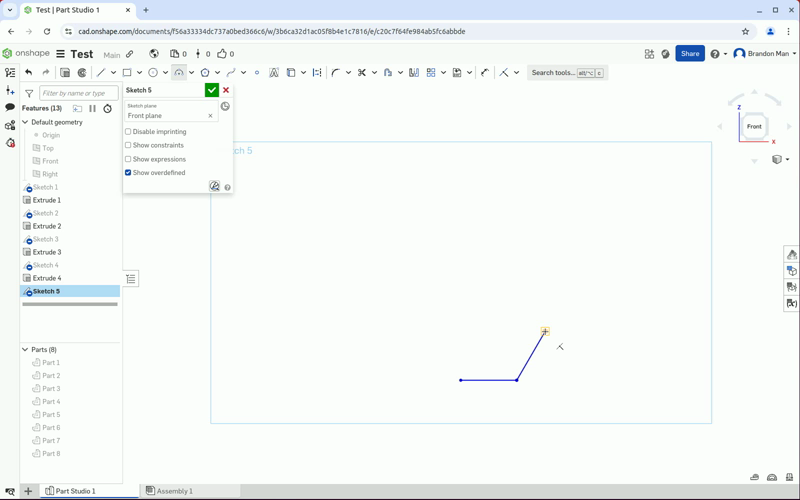
click(545, 331)
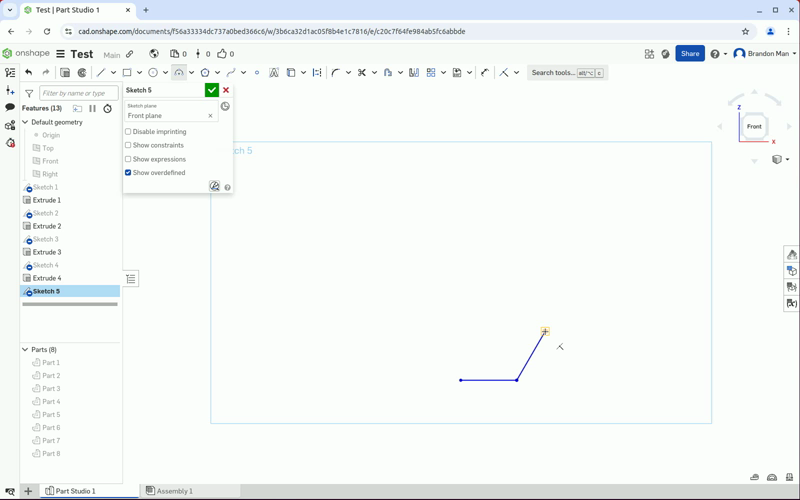
mouse_move(460, 380)
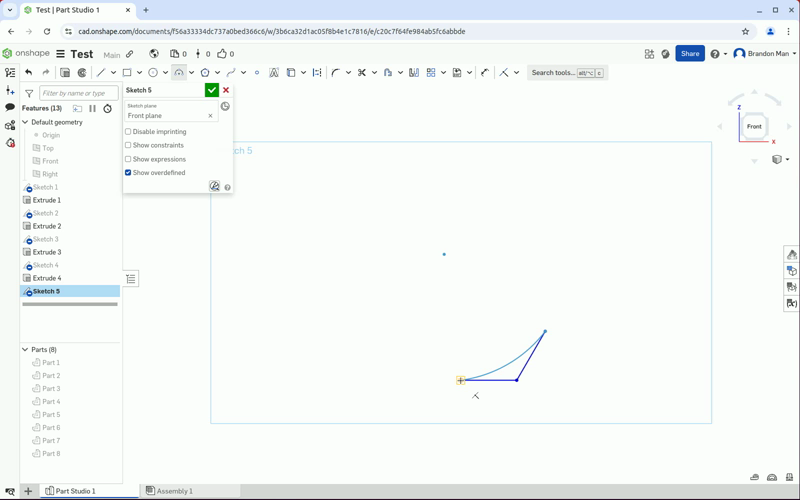
click(460, 380)
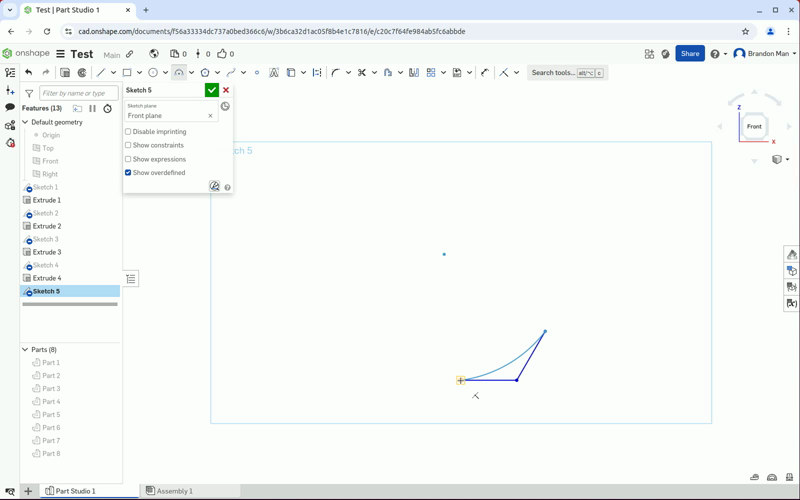
key_down(shift)
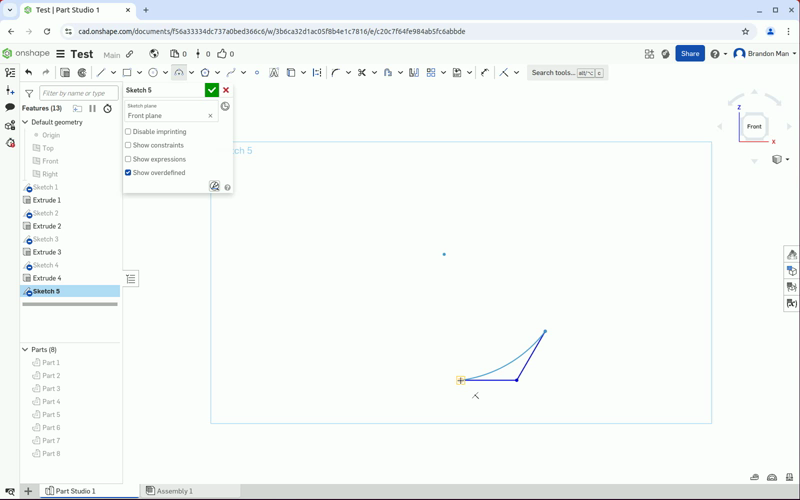
mouse_move(509, 366)
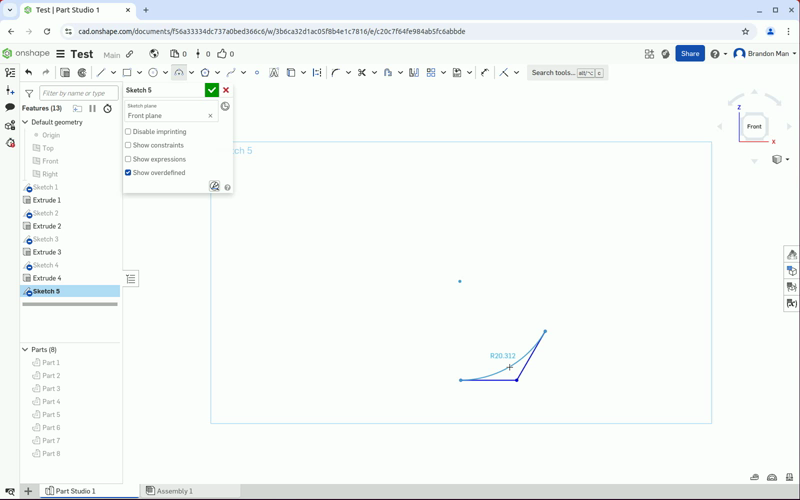
click(509, 366)
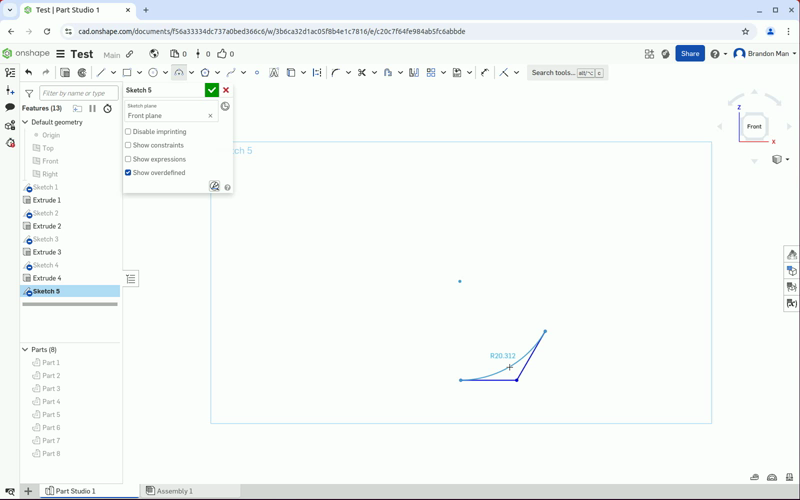
key_up(shift)
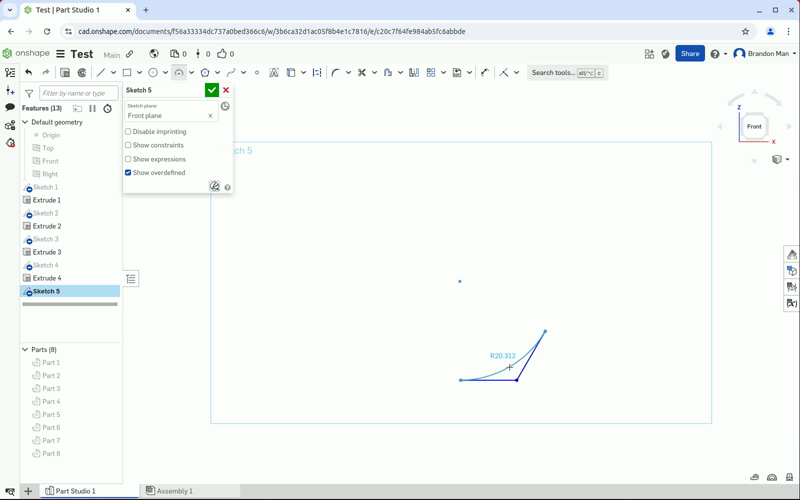
key(esc)
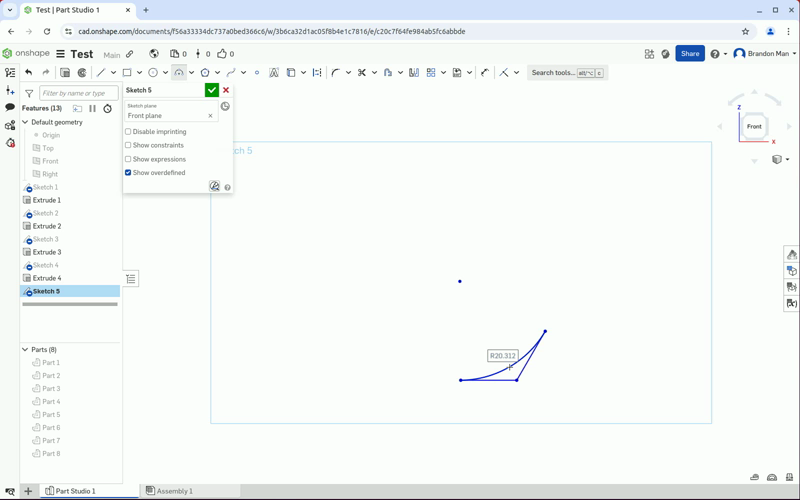
mouse_move(500, 374)
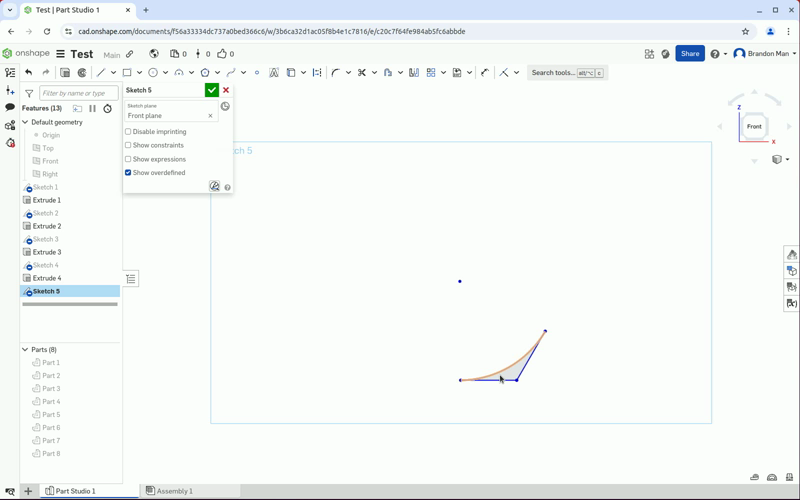
scroll(6)
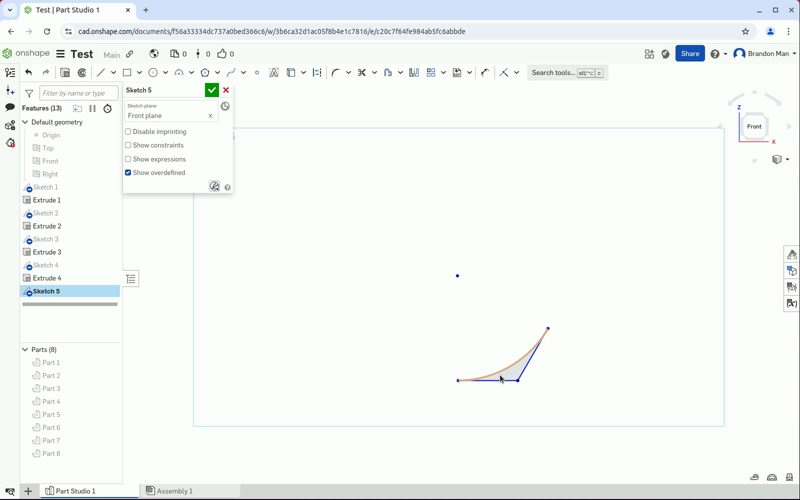
scroll(6)
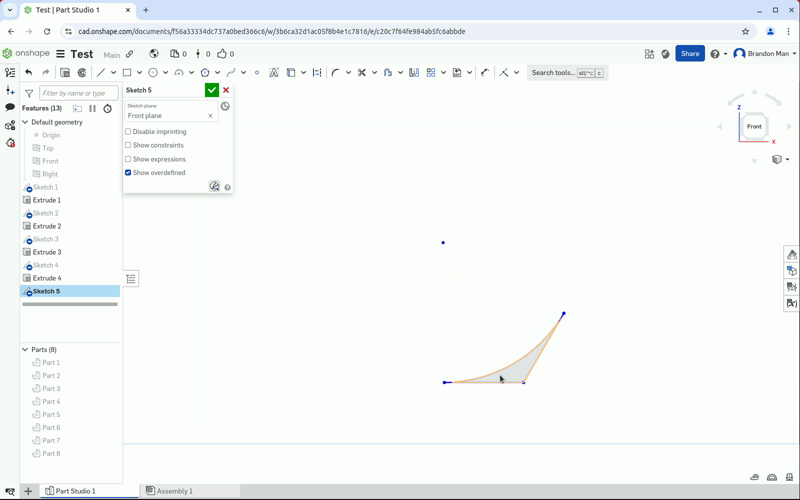
scroll(6)
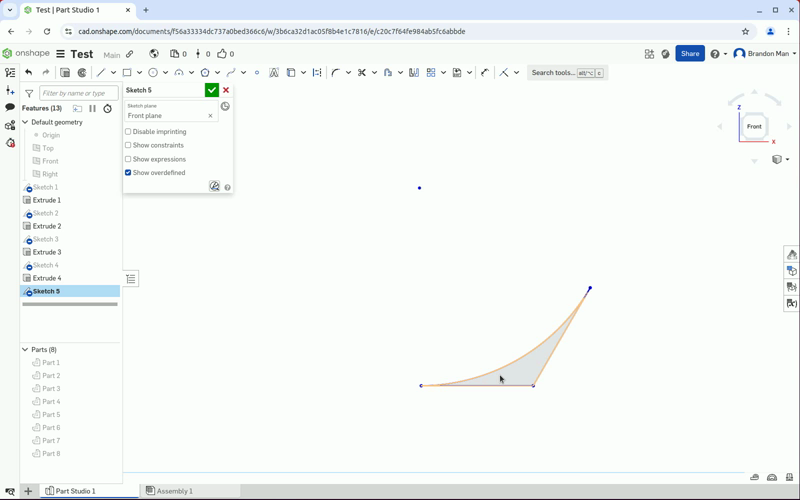
scroll(6)
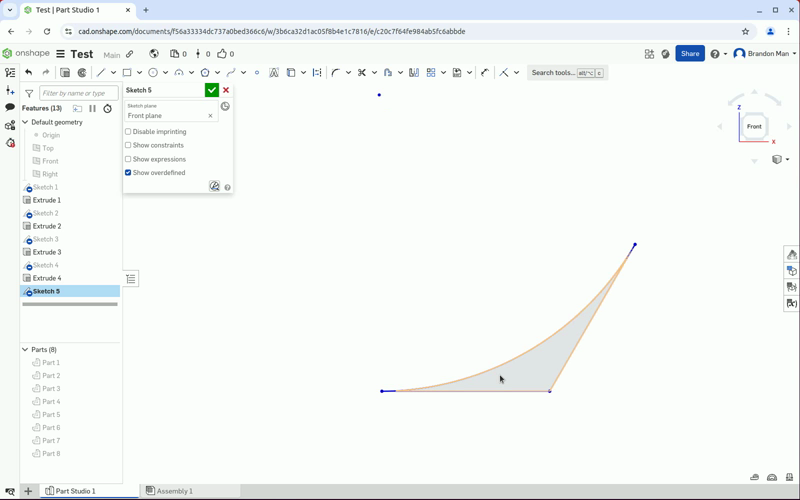
scroll(6)
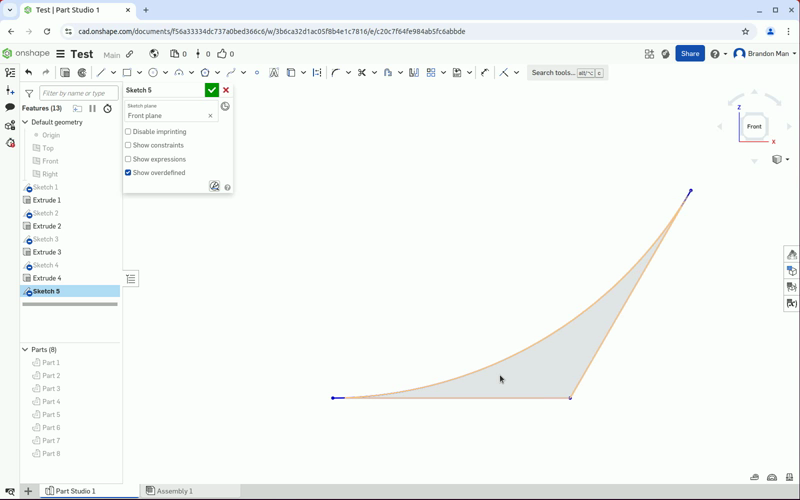
scroll(6)
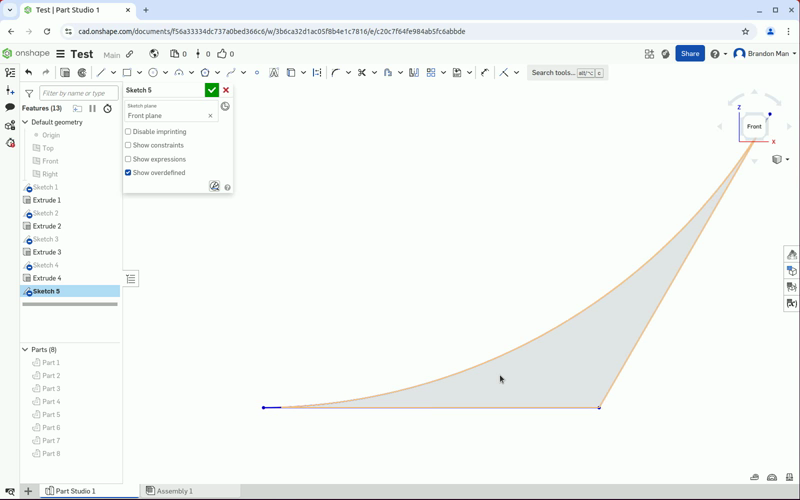
scroll(6)
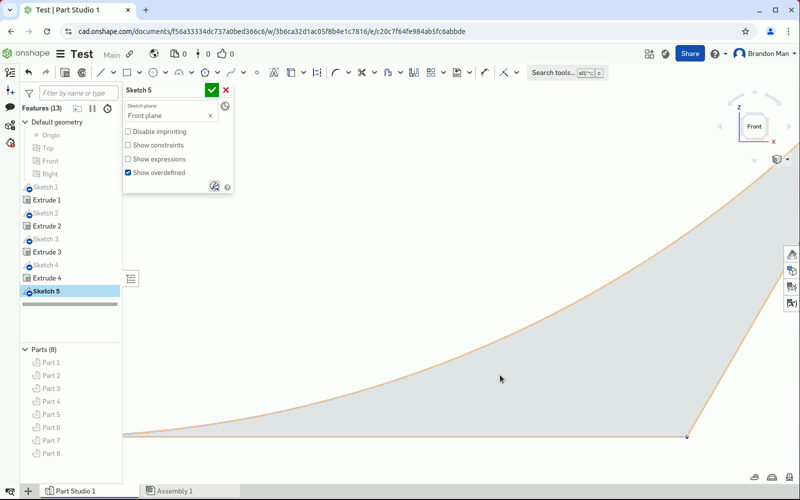
click(500, 374)
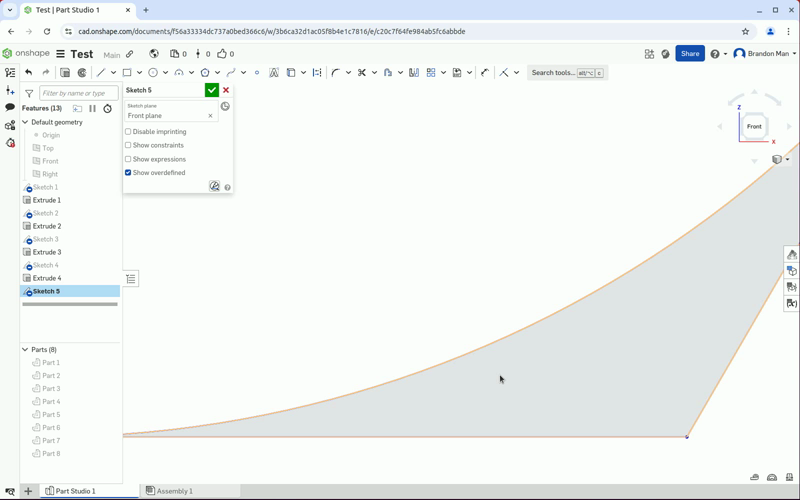
scroll(-6)
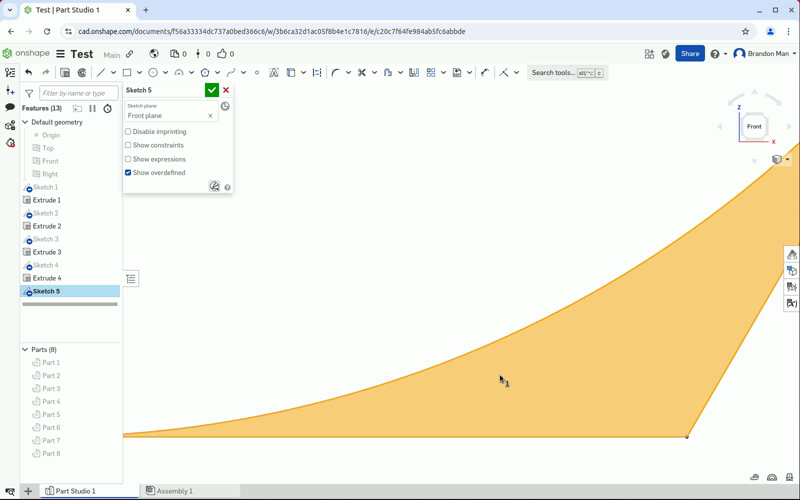
scroll(-6)
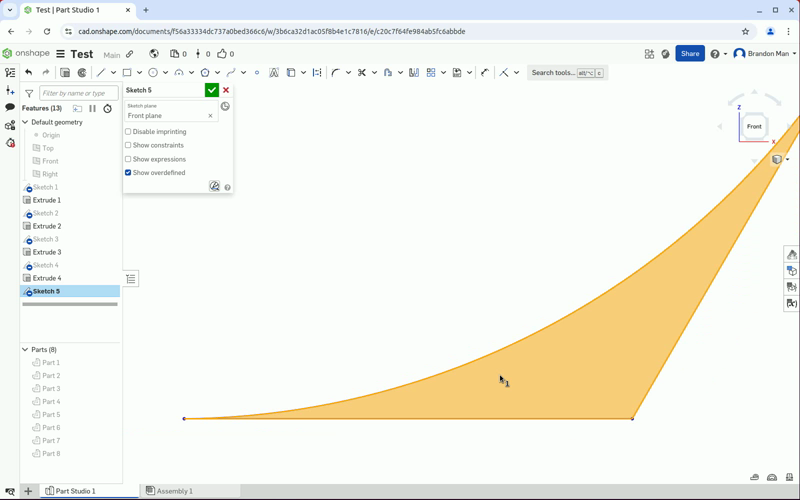
scroll(-6)
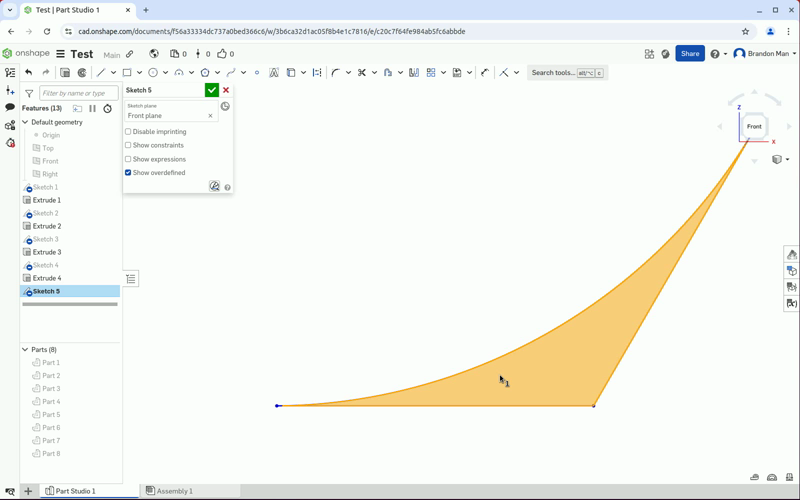
scroll(-6)
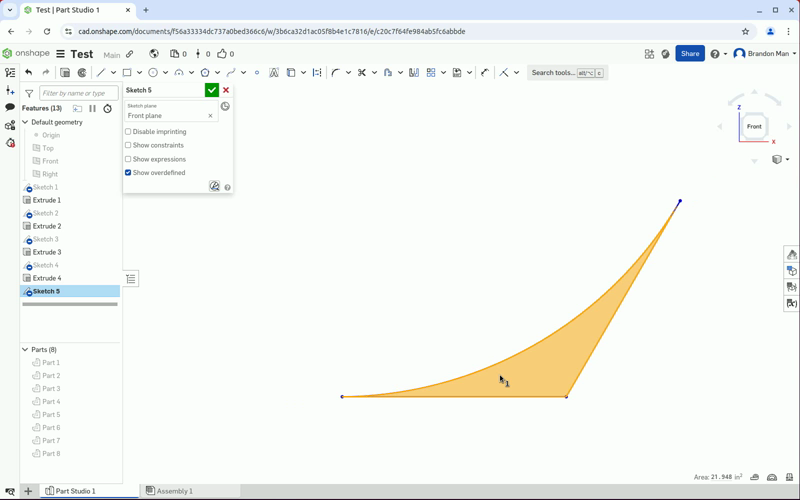
scroll(-6)
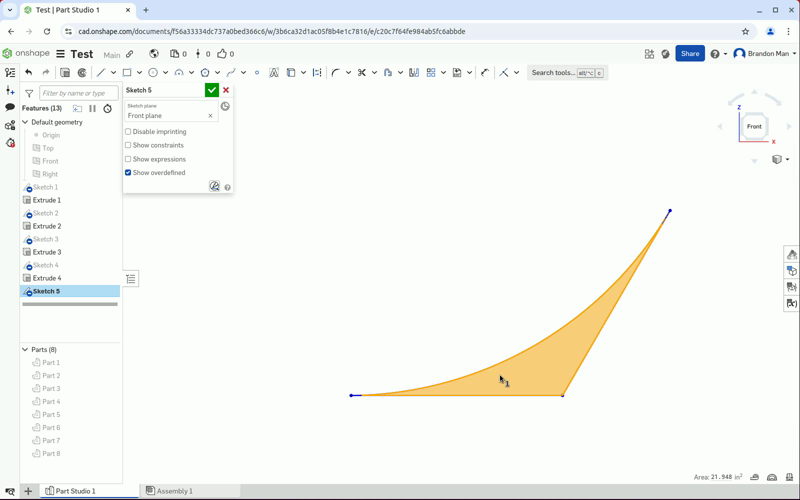
scroll(-6)
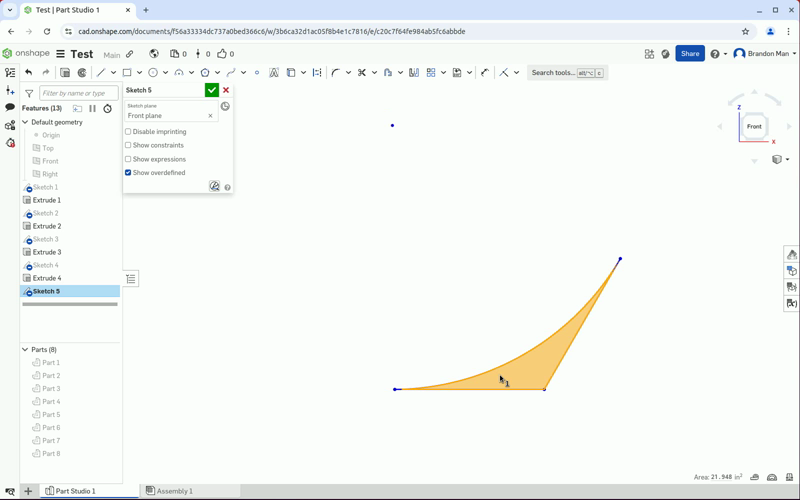
scroll(-6)
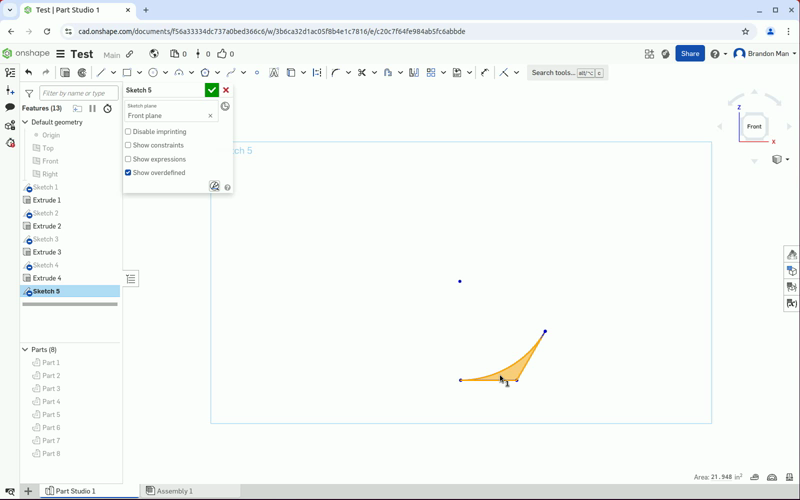
mouse_move(73, 352)
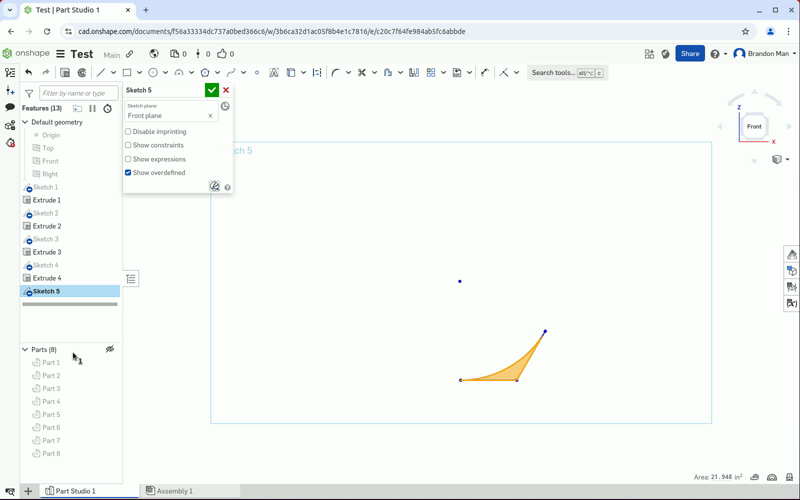
key(shift+y)
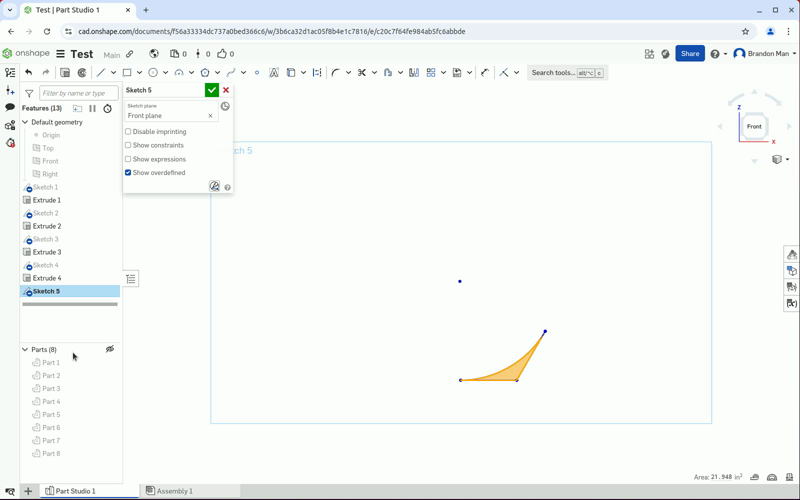
key(shift+e)
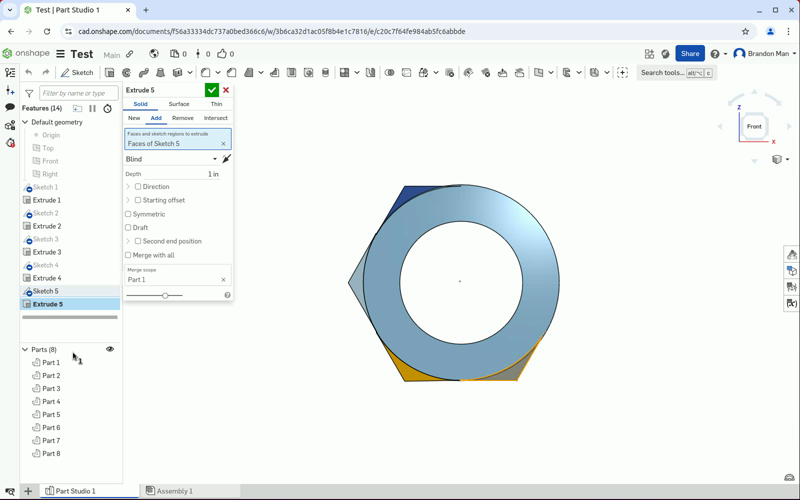
mouse_move(143, 106)
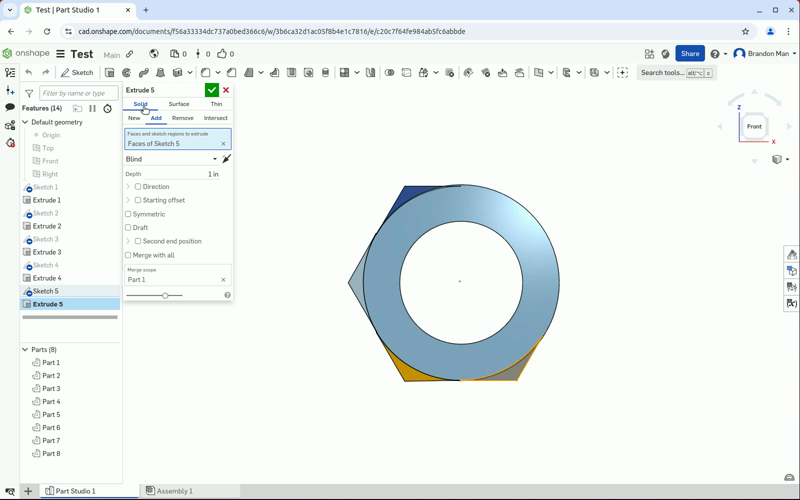
click(143, 106)
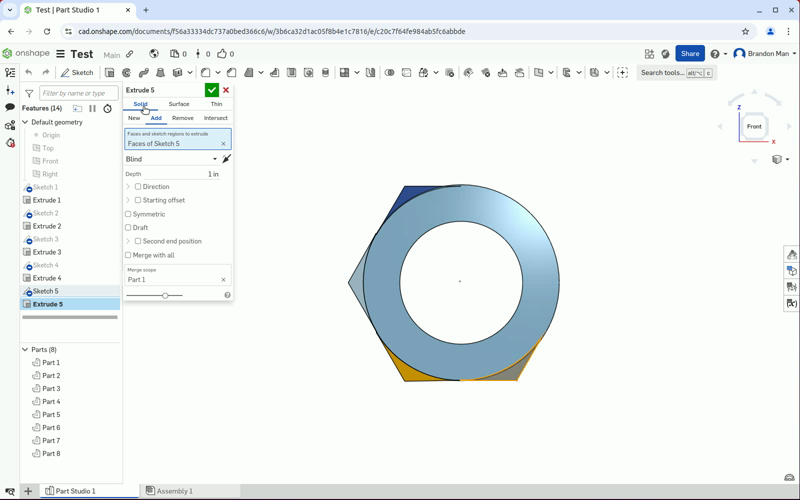
mouse_move(137, 120)
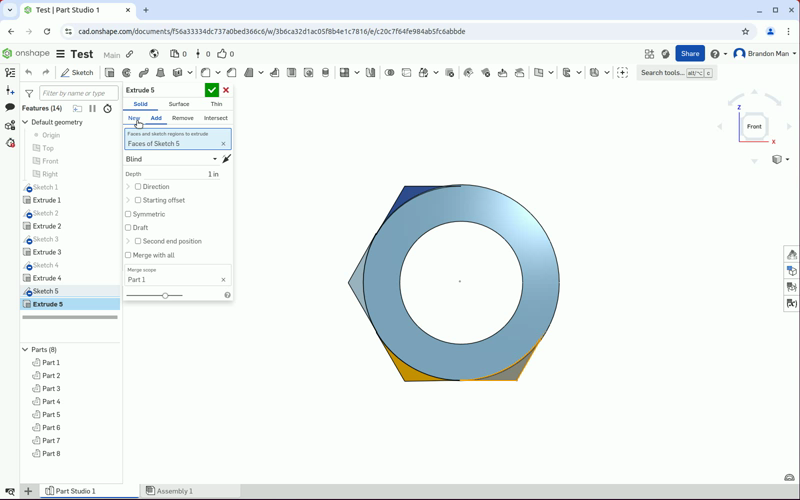
click(137, 120)
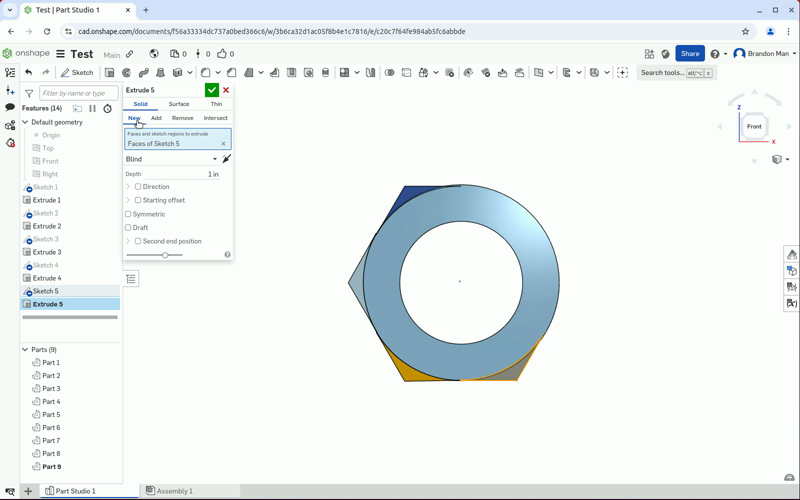
key(tab, 4)
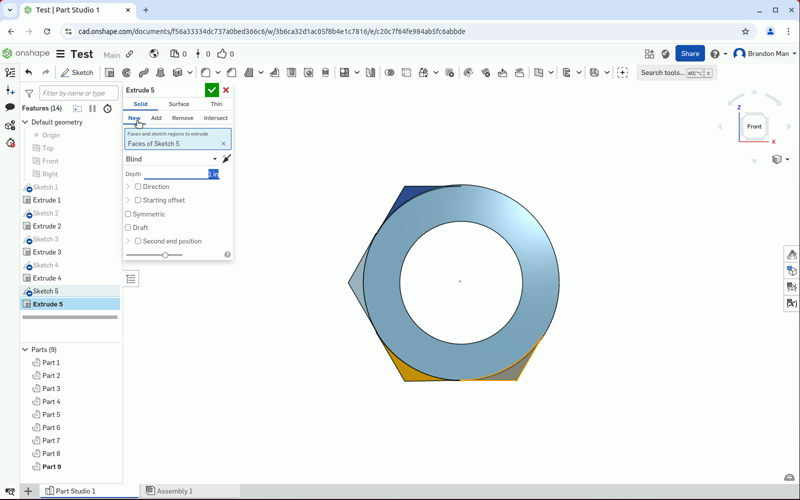
text(14.924)
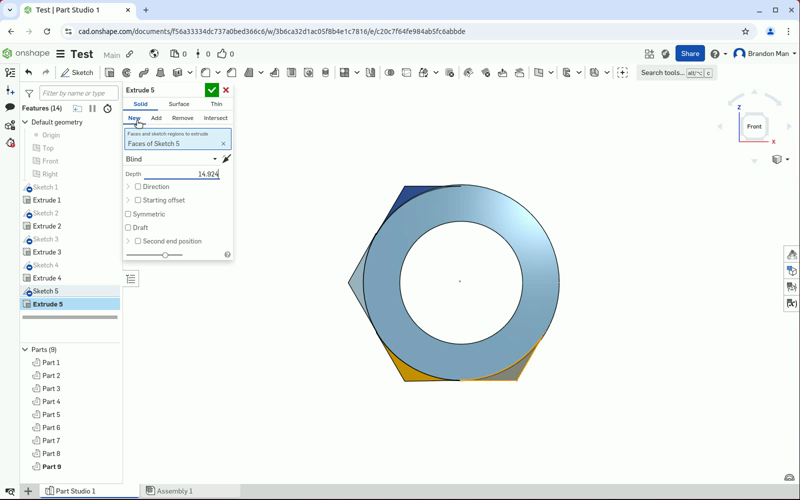
key(enter)
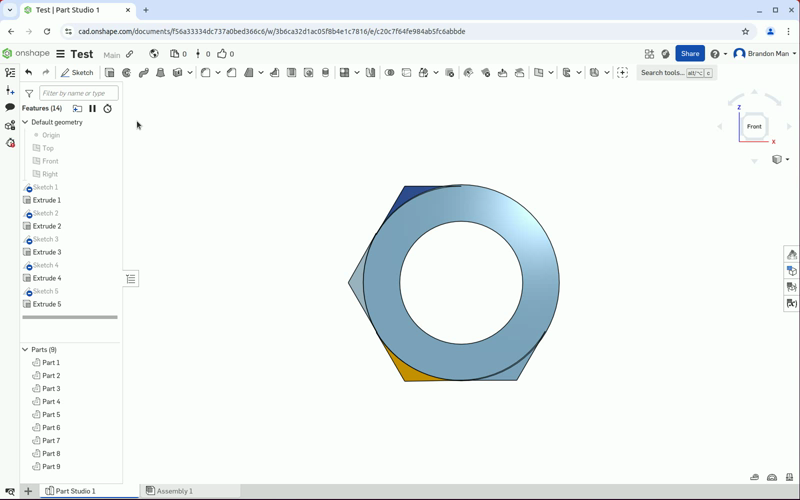
key(shift+h)
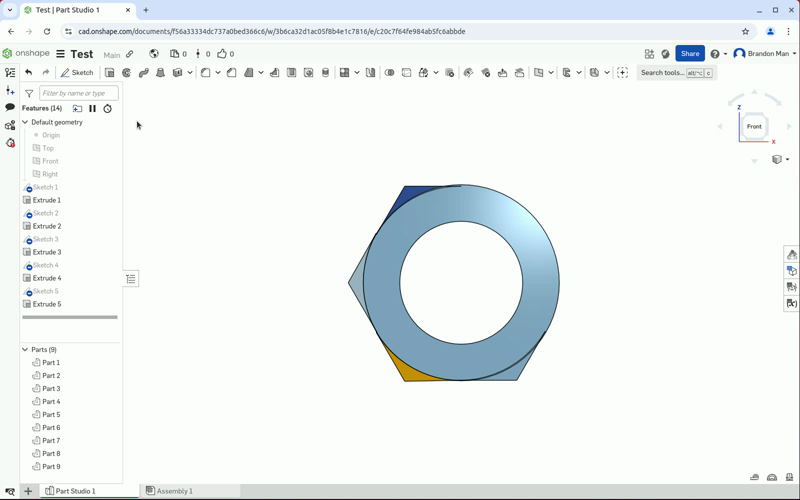
key(shift+h)
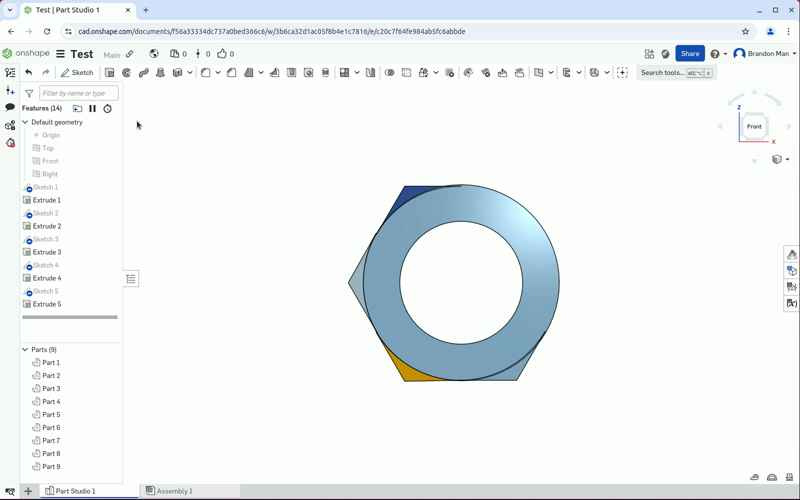
mouse_move(73, 189)
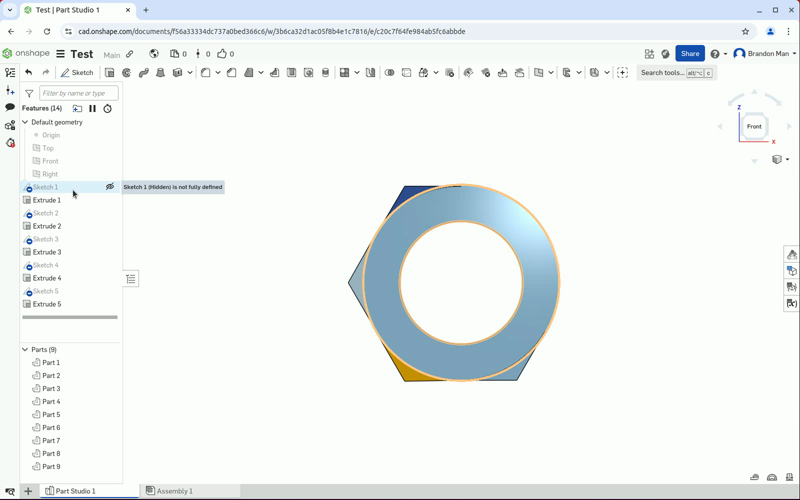
click(73, 189)
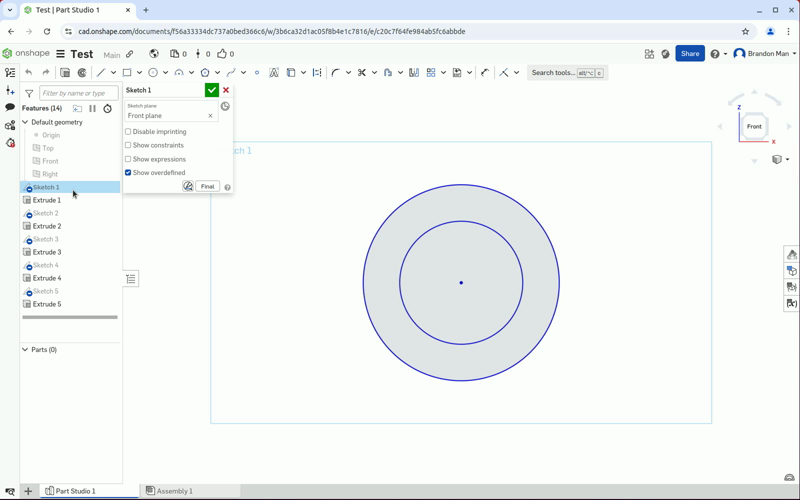
mouse_move(229, 92)
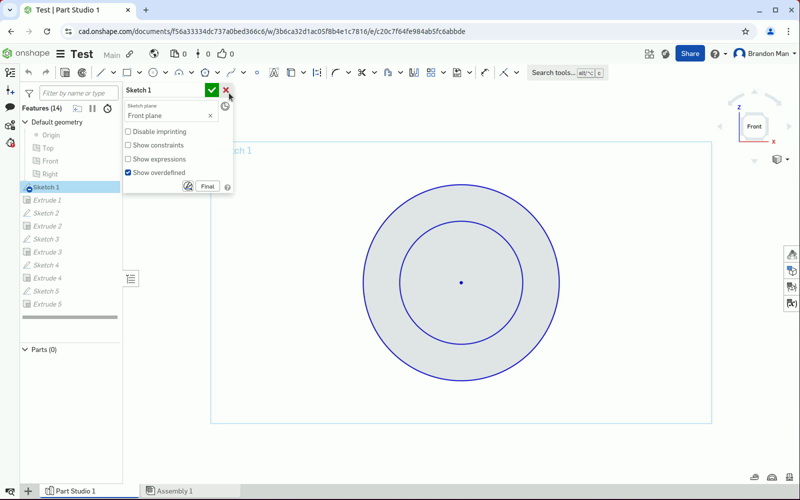
click(229, 92)
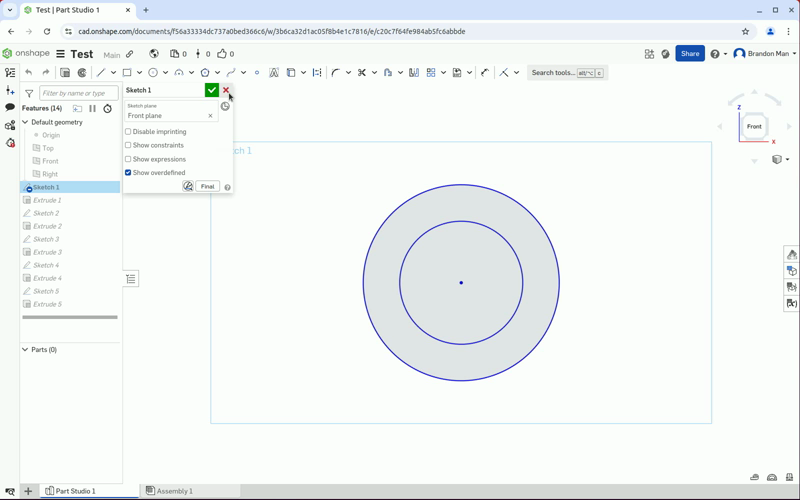
key(shift+s)
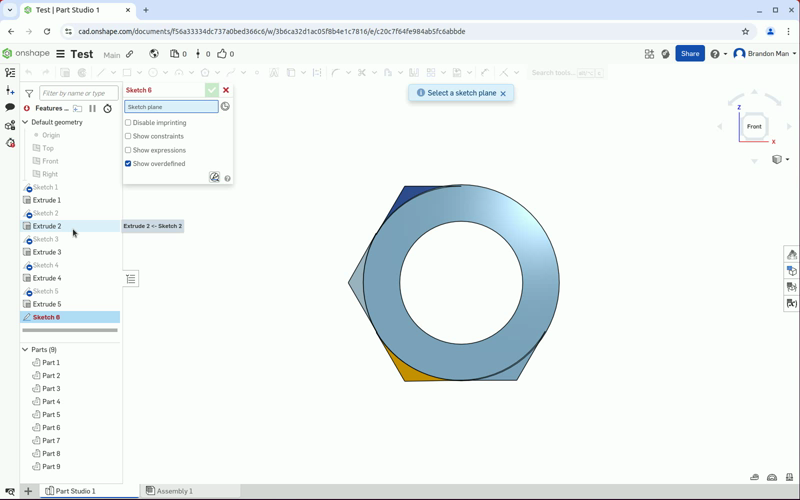
scroll(3)
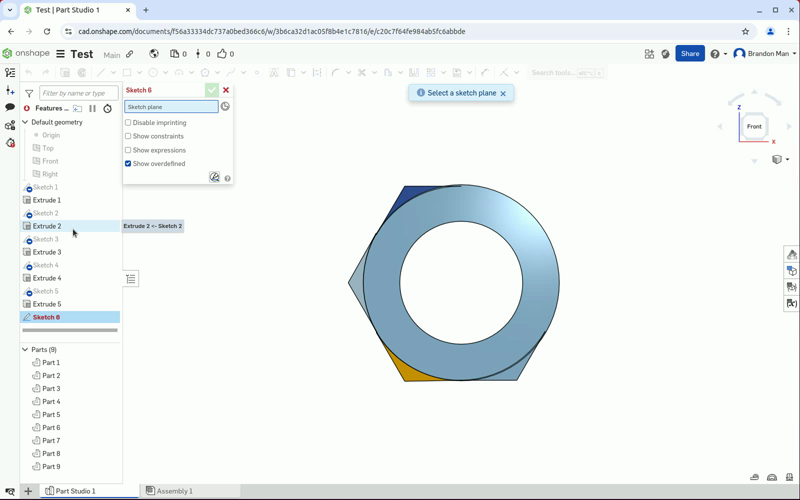
mouse_move(73, 163)
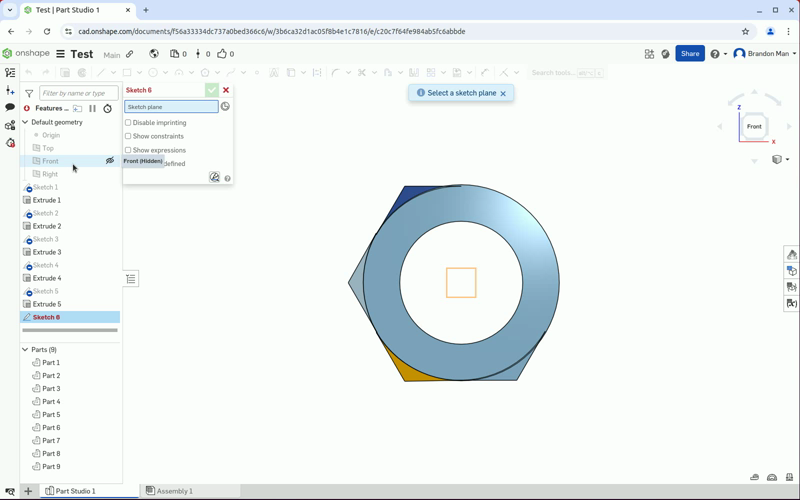
click(73, 163)
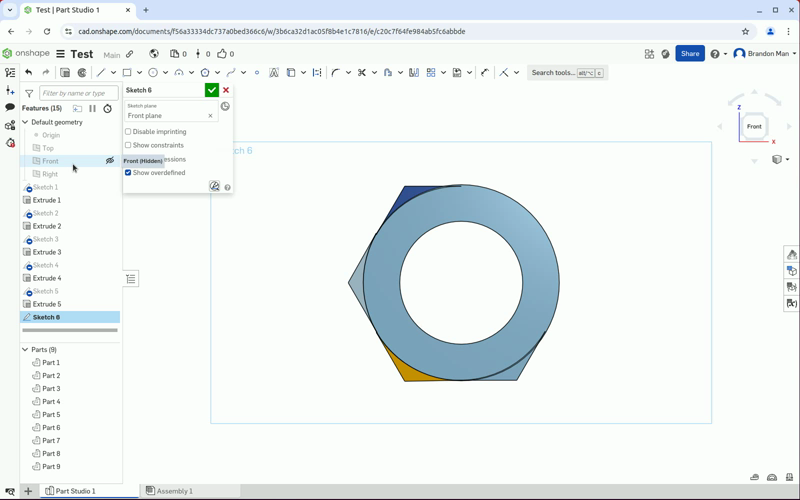
mouse_move(73, 352)
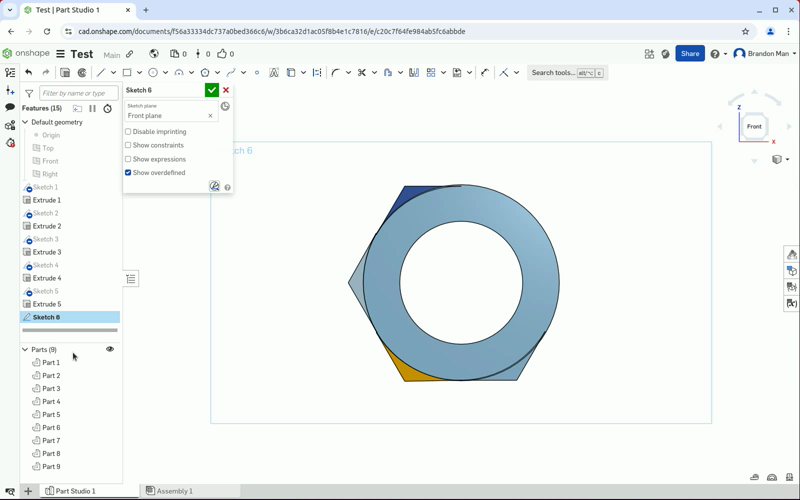
key(y)
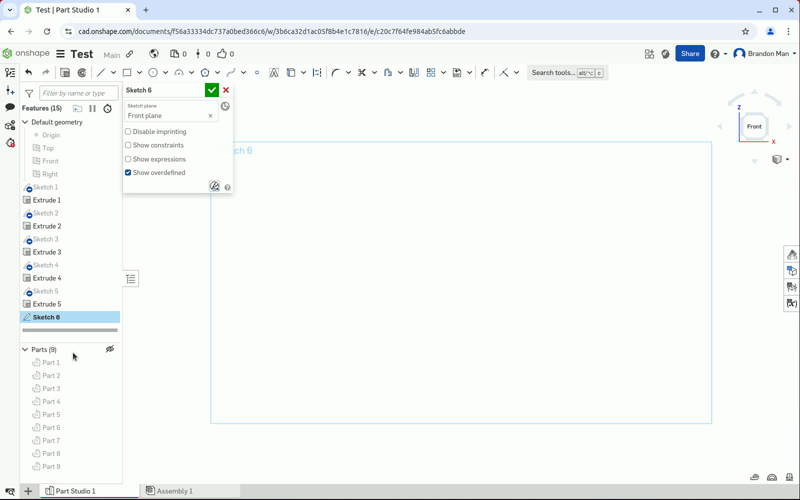
key(l)
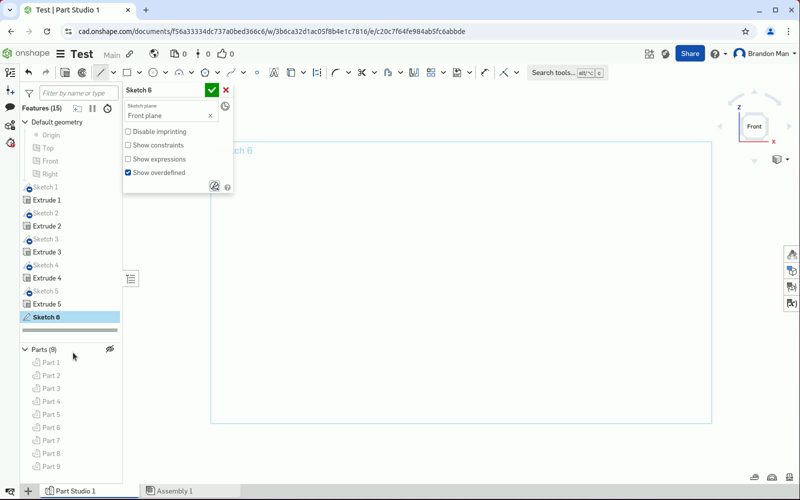
key_down(shift)
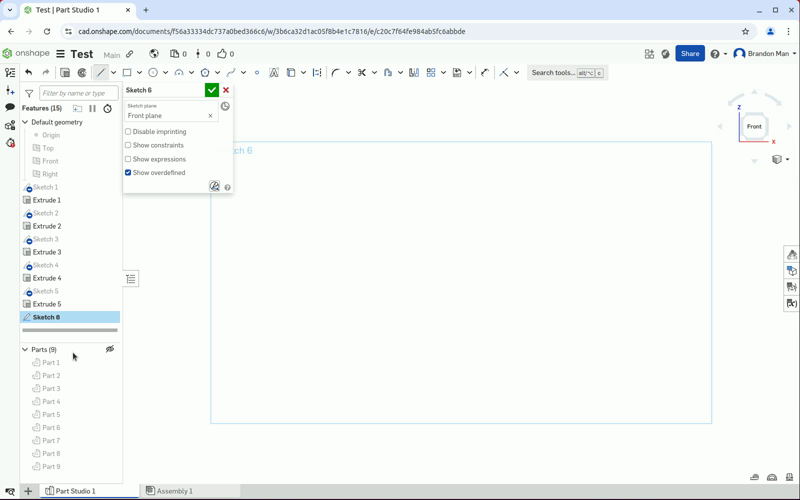
mouse_move(545, 331)
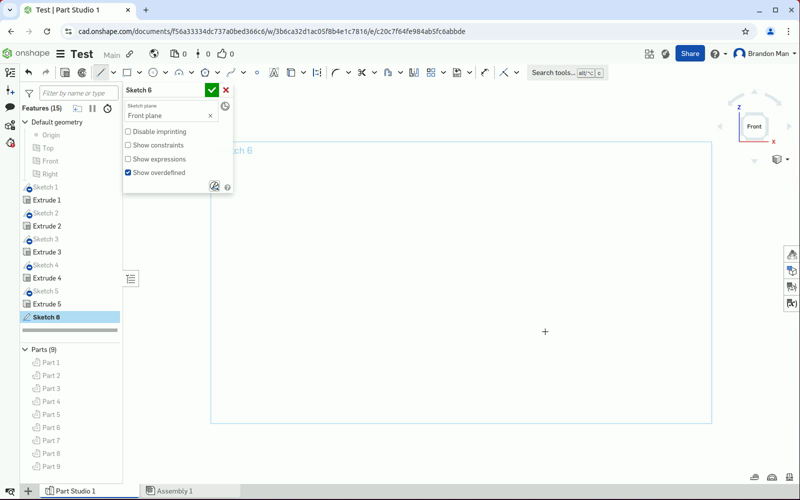
click(545, 331)
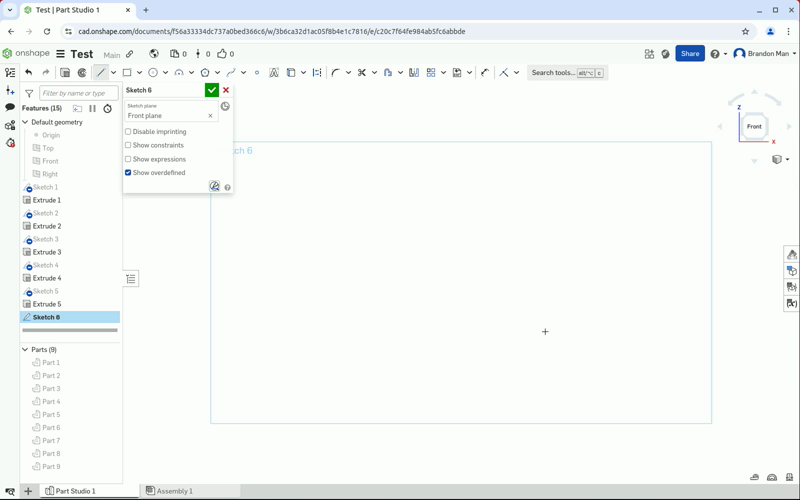
key_up(shift)
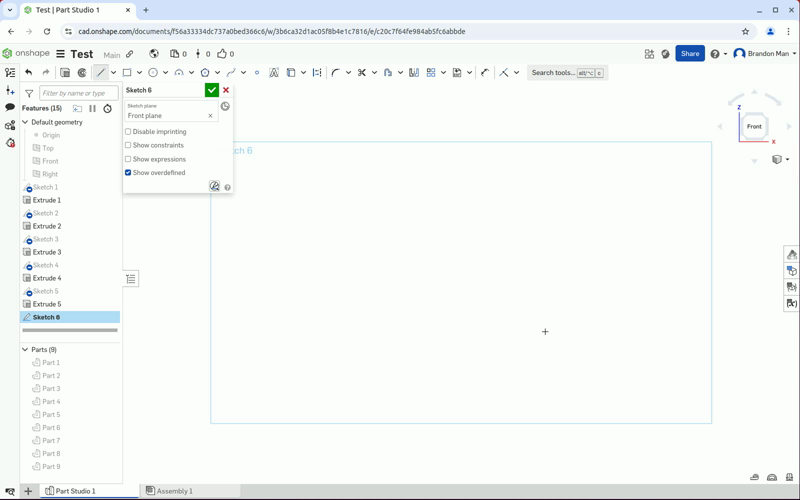
key_down(shift)
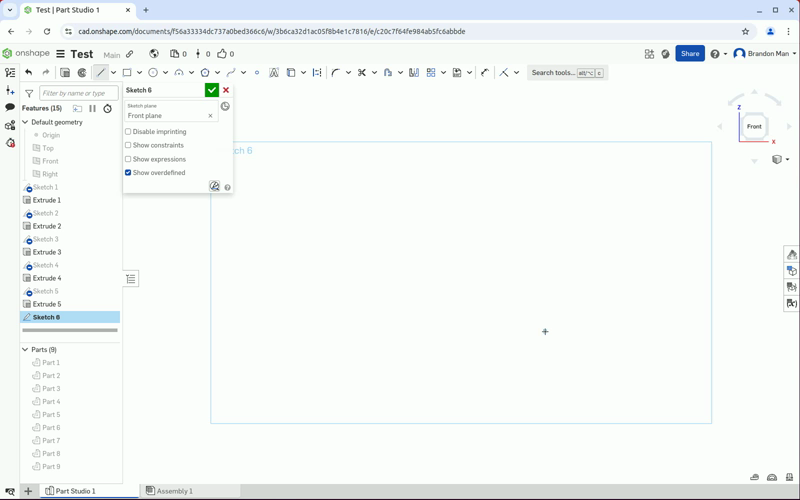
mouse_move(575, 331)
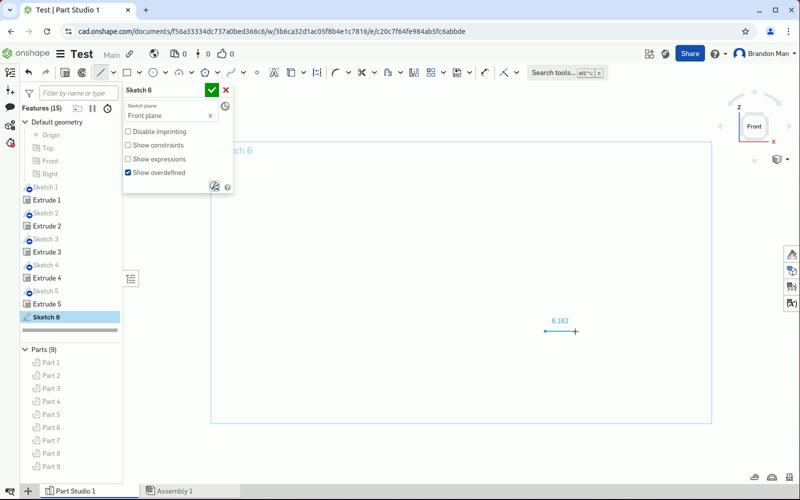
mouse_move(573, 282)
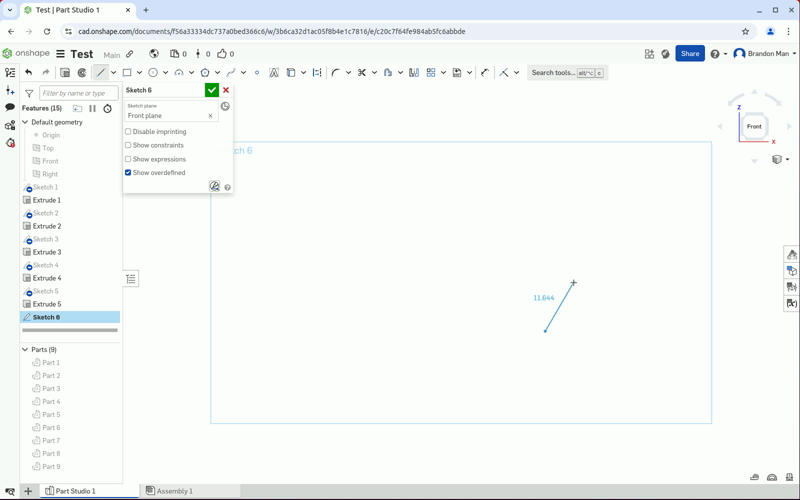
click(573, 282)
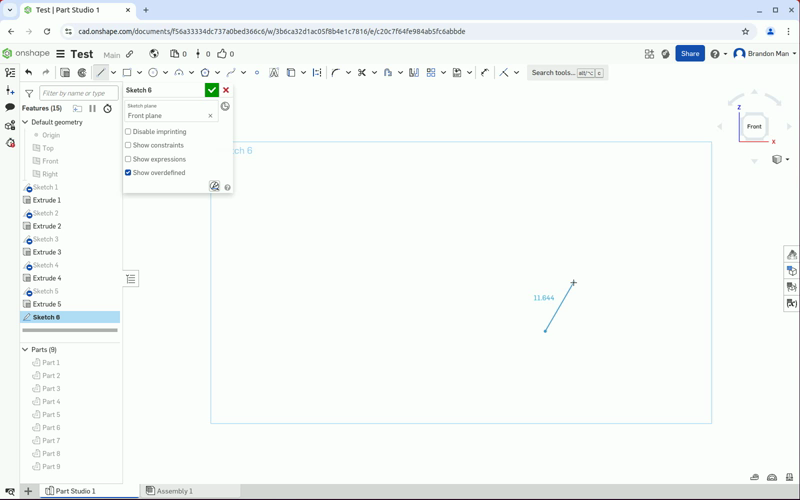
key_up(shift)
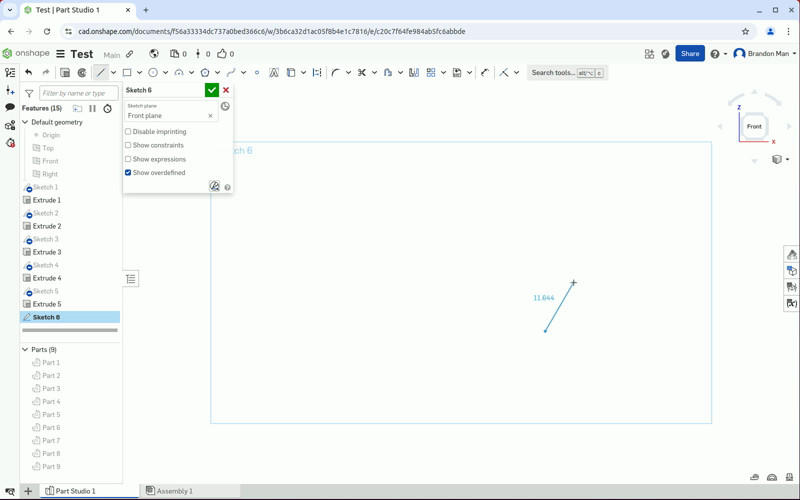
key_down(shift)
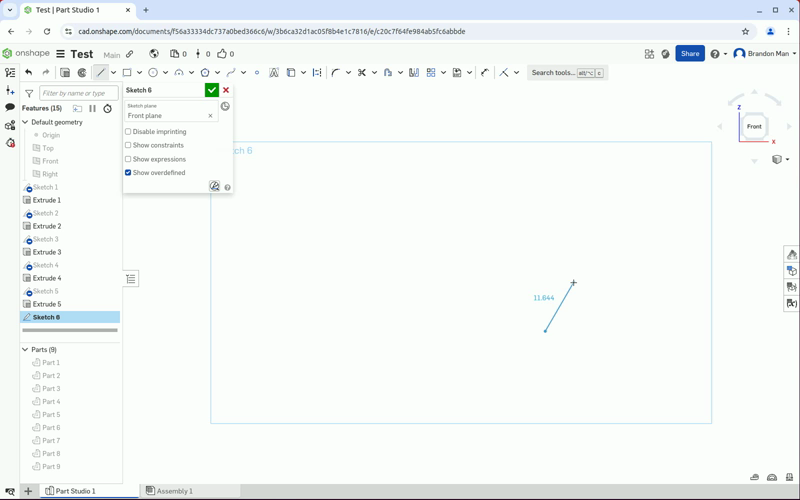
mouse_move(589, 282)
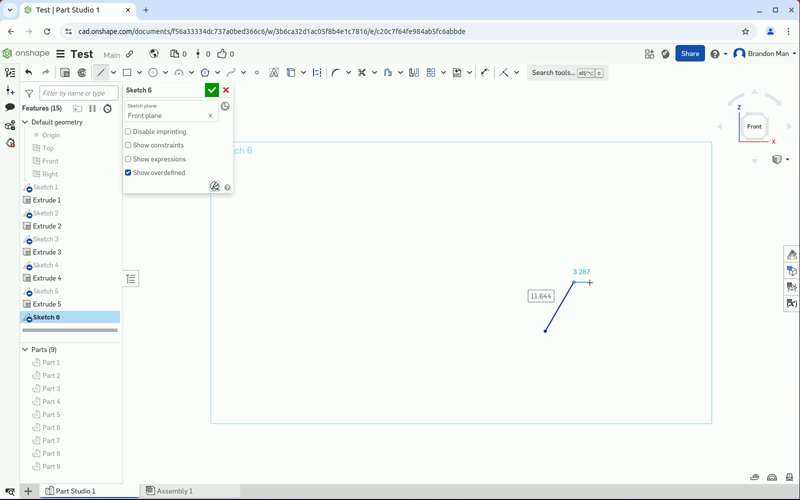
mouse_move(545, 233)
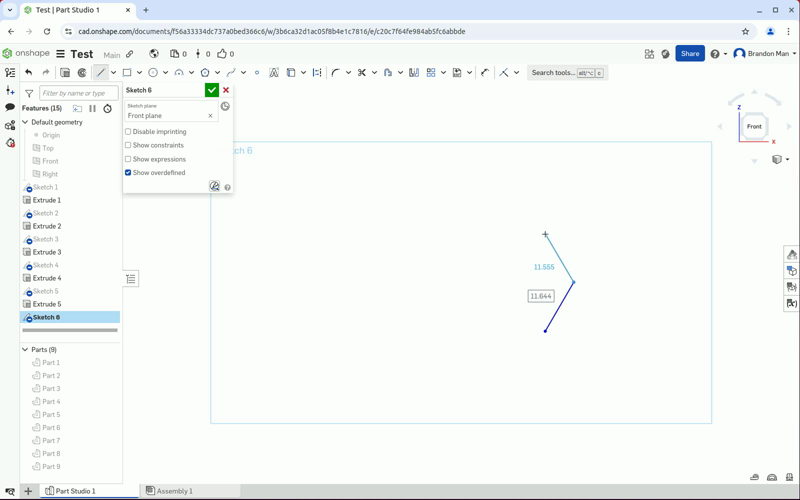
click(545, 233)
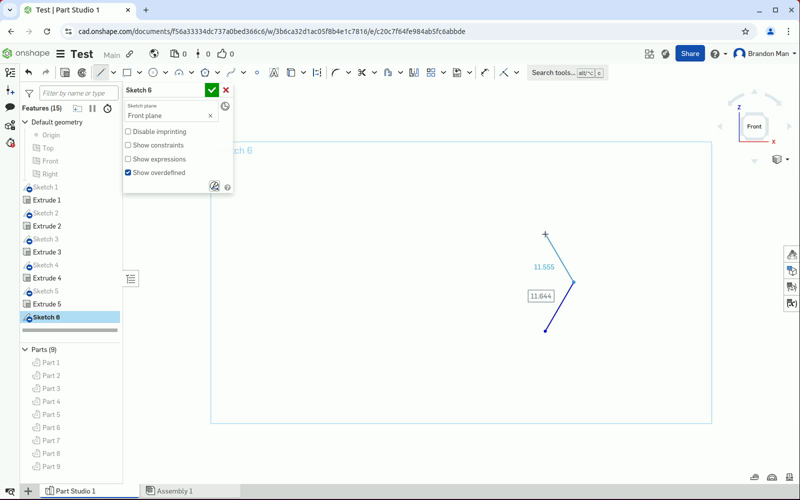
key_up(shift)
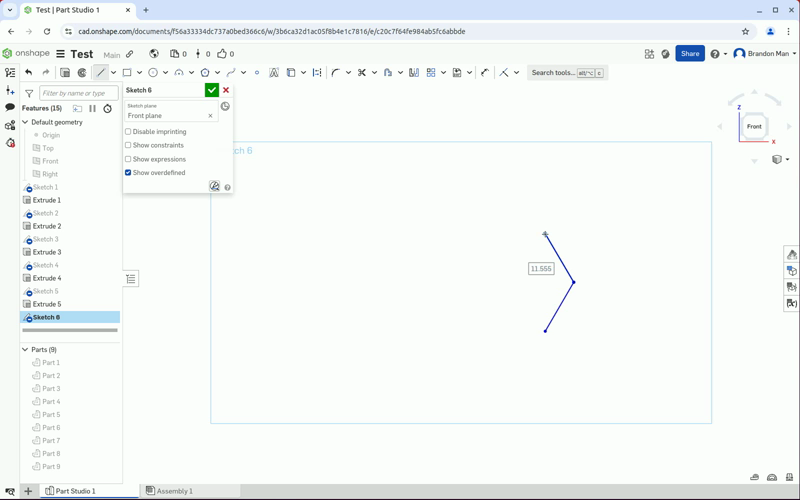
key(esc)
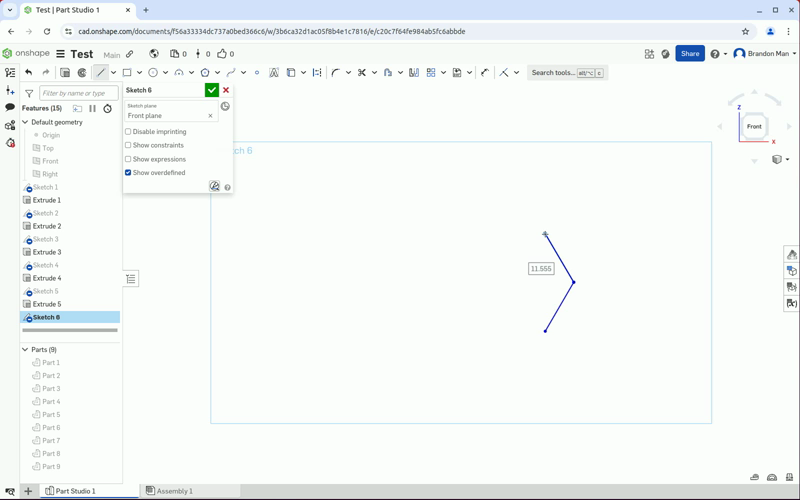
key(a)
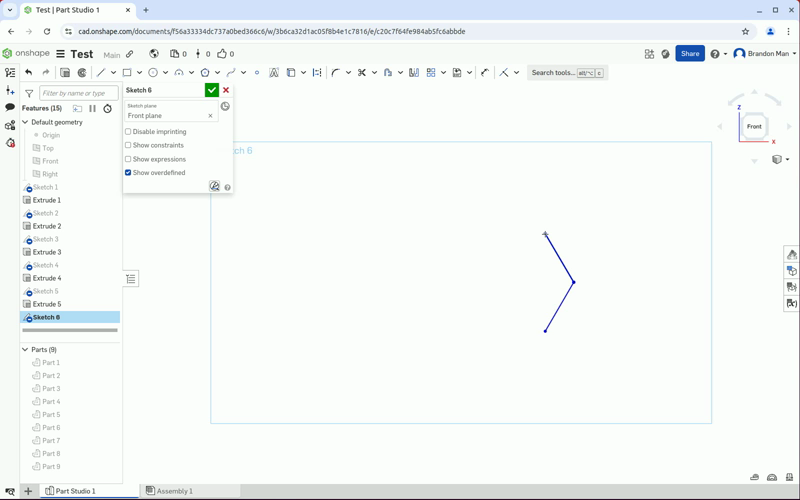
mouse_move(545, 233)
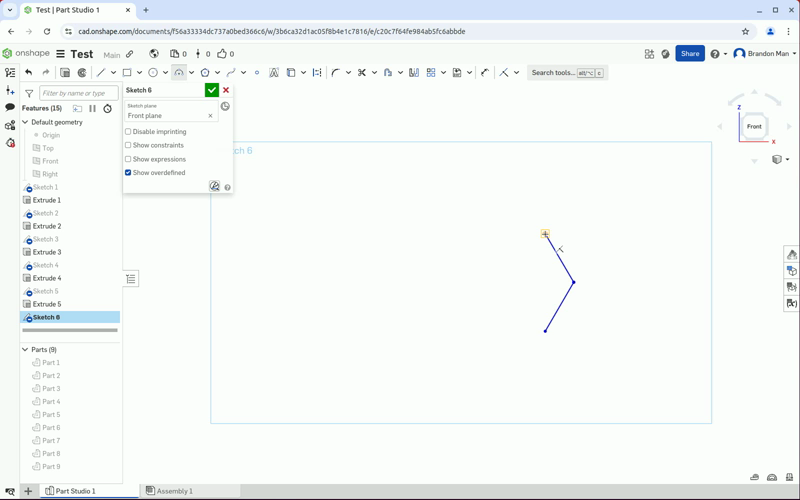
click(545, 233)
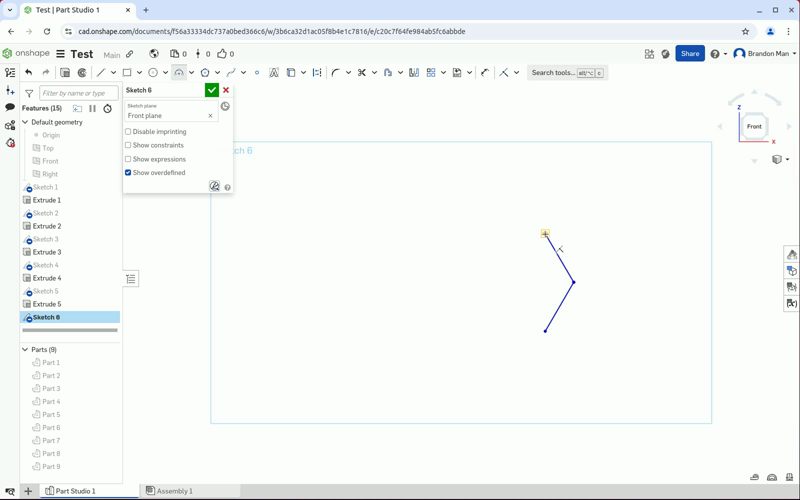
mouse_move(545, 331)
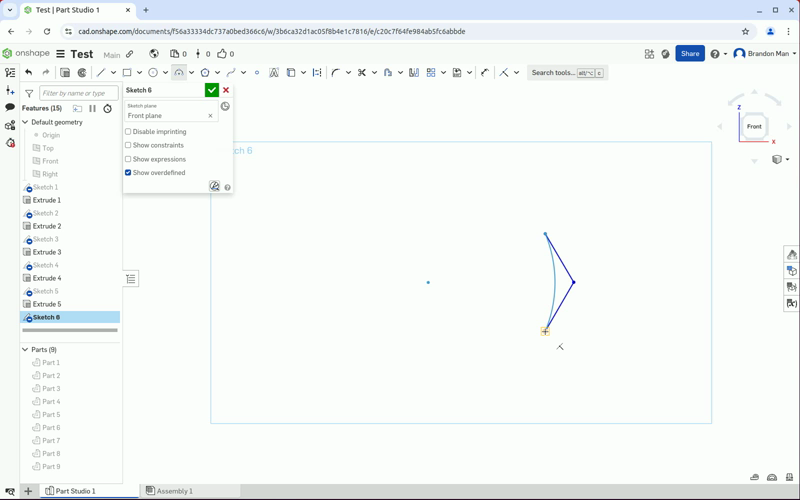
click(545, 331)
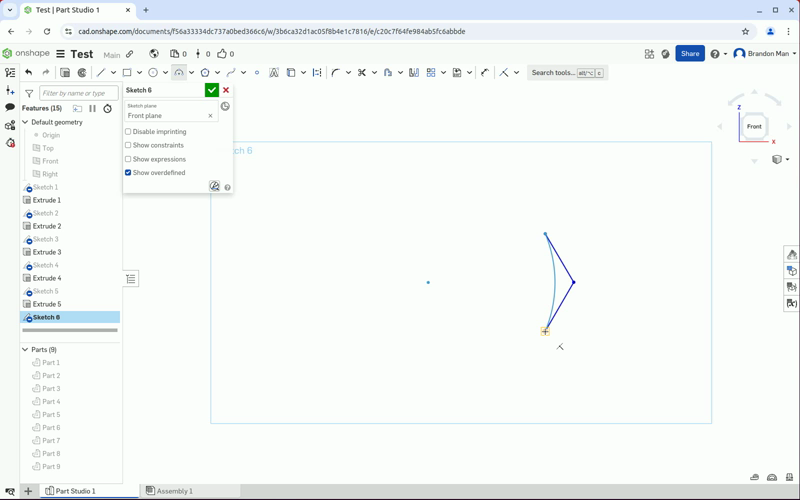
key_down(shift)
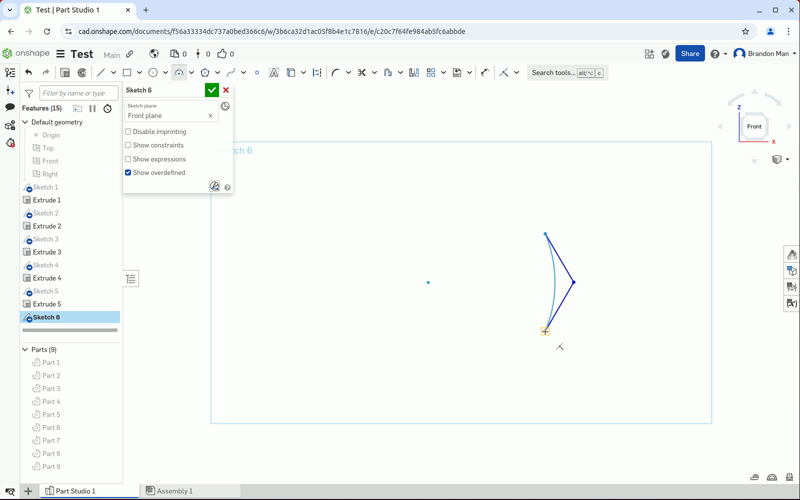
mouse_move(558, 282)
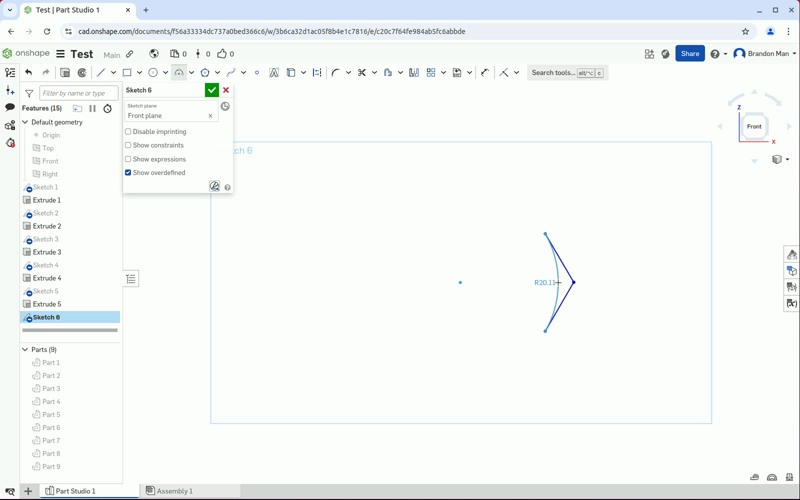
click(558, 282)
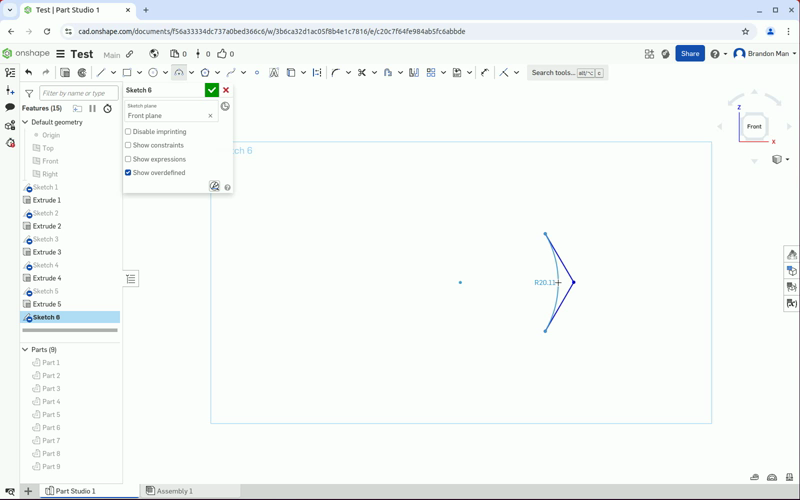
key_up(shift)
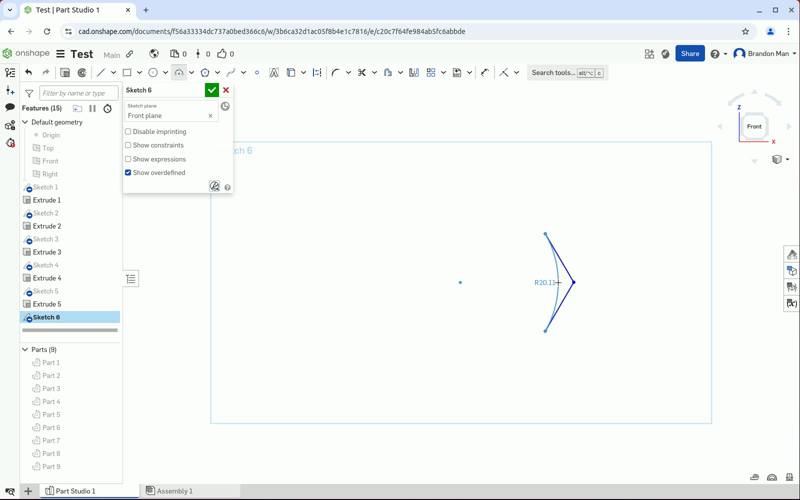
key(esc)
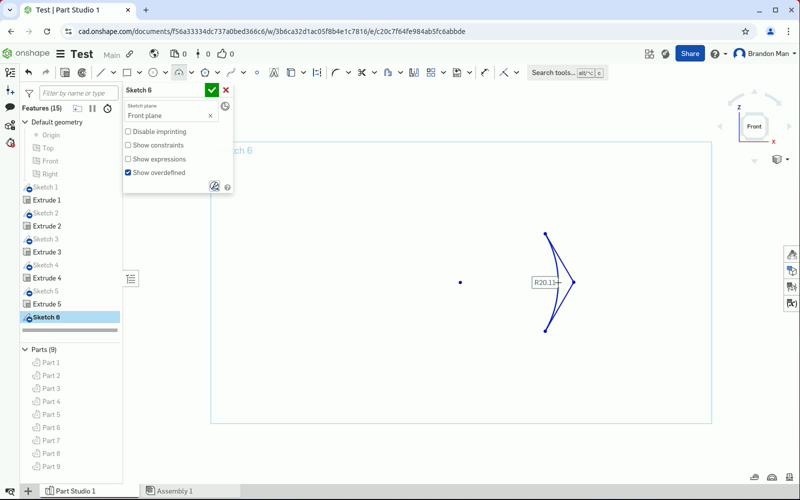
mouse_move(561, 267)
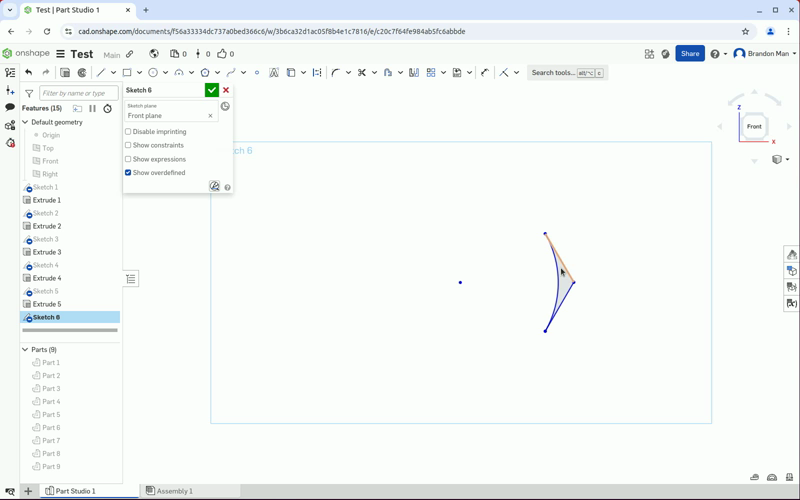
scroll(6)
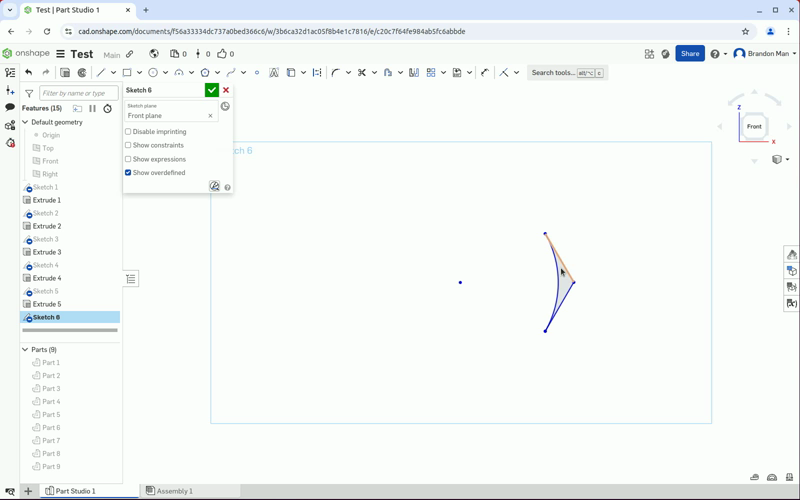
scroll(6)
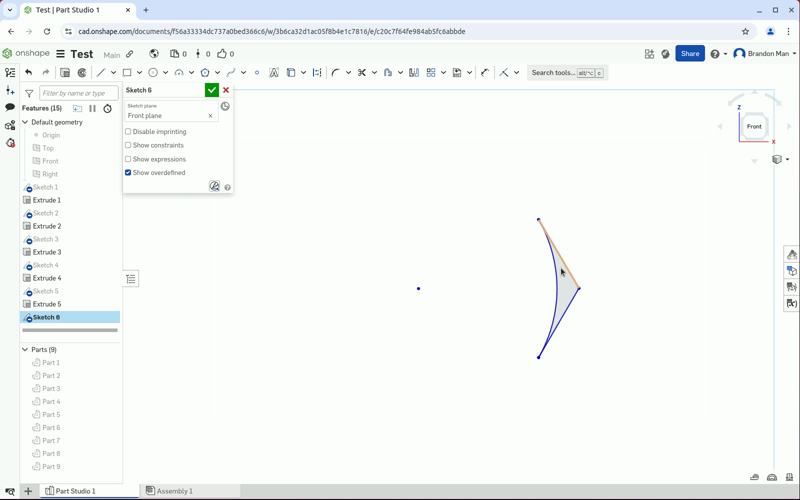
scroll(6)
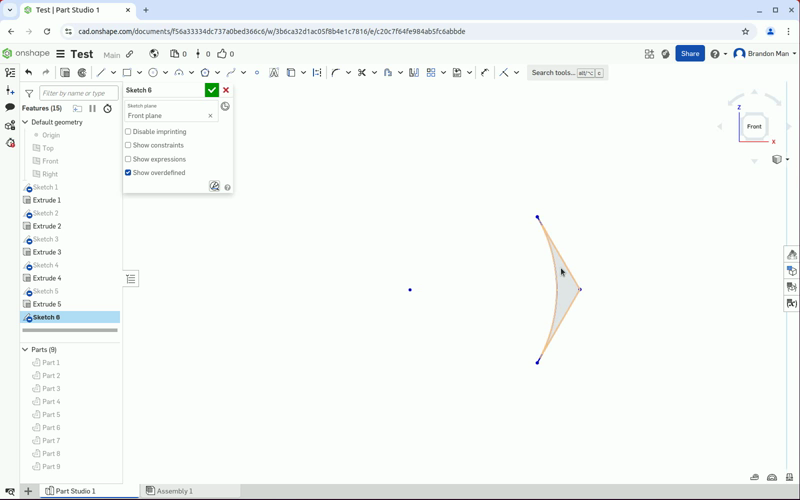
scroll(6)
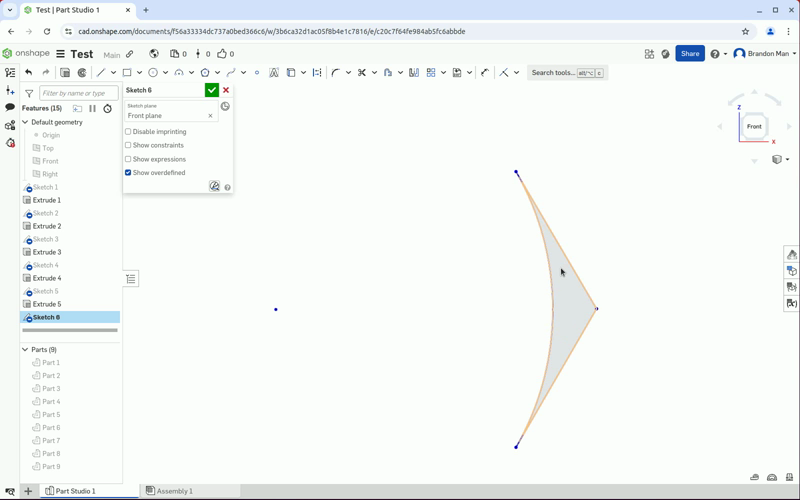
scroll(6)
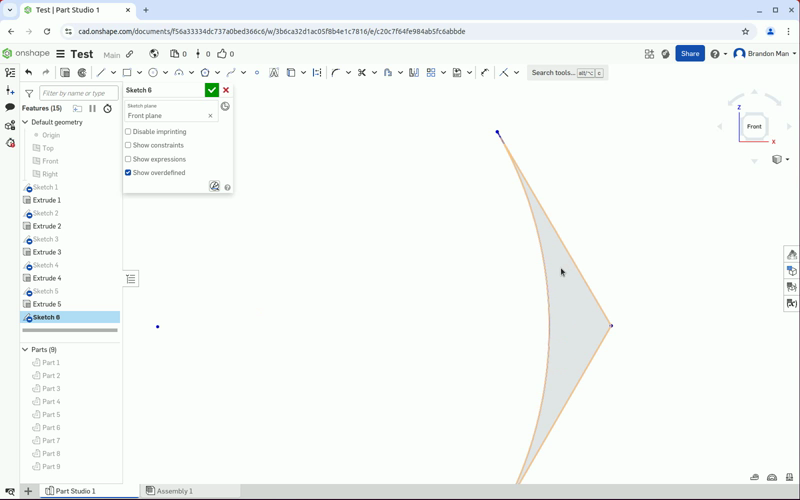
scroll(6)
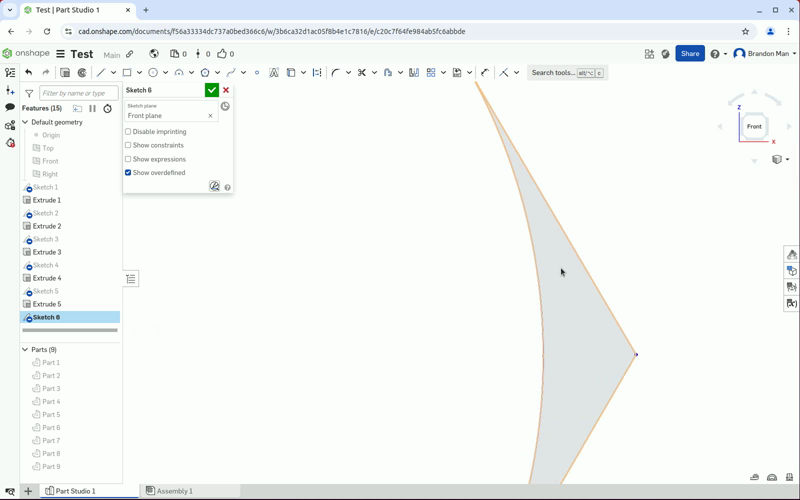
scroll(6)
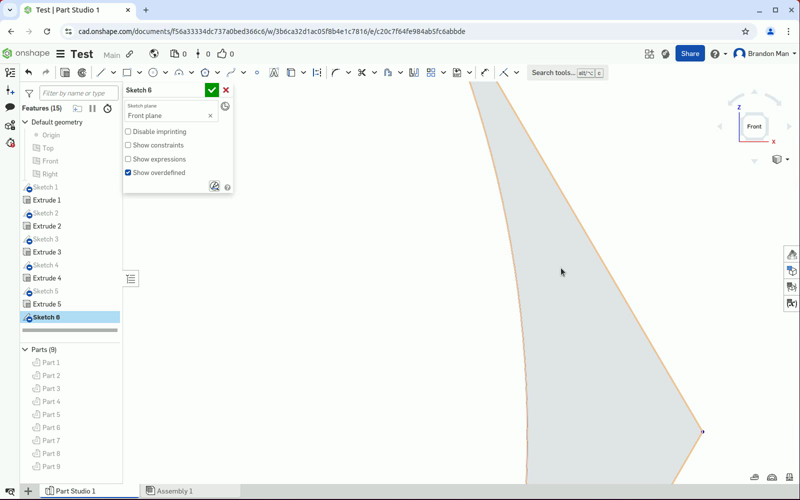
click(561, 267)
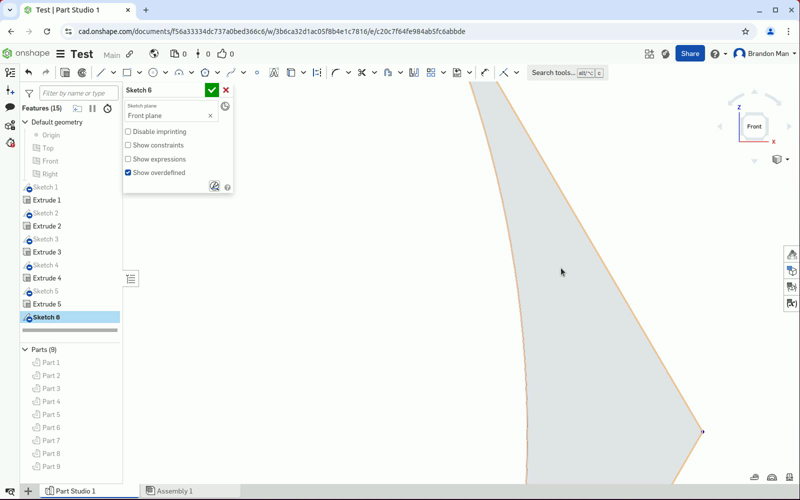
scroll(-6)
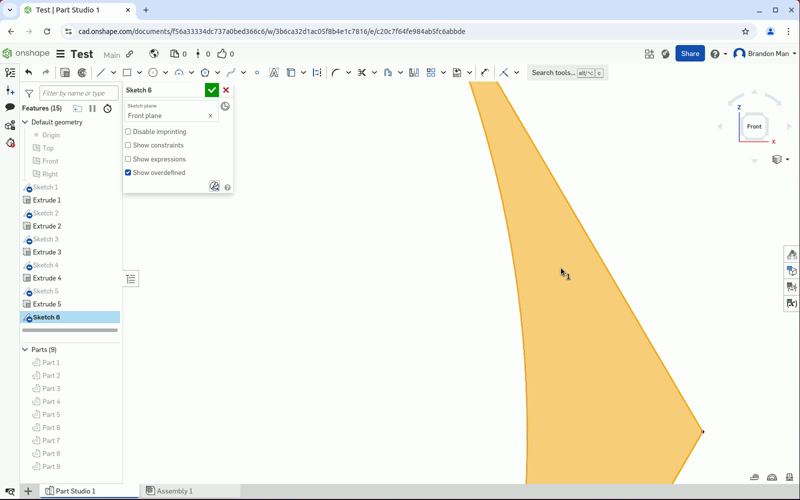
scroll(-6)
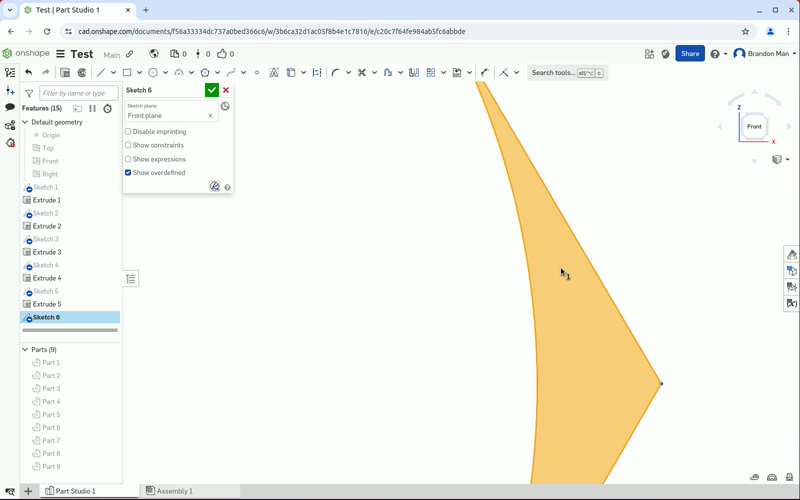
scroll(-6)
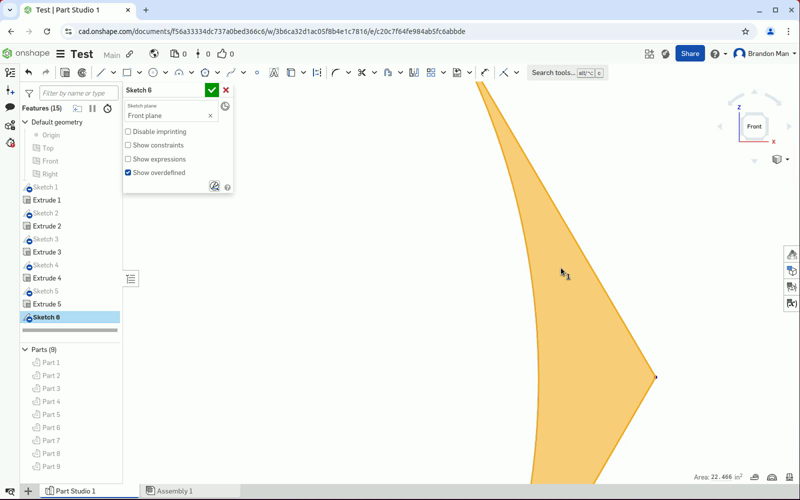
scroll(-6)
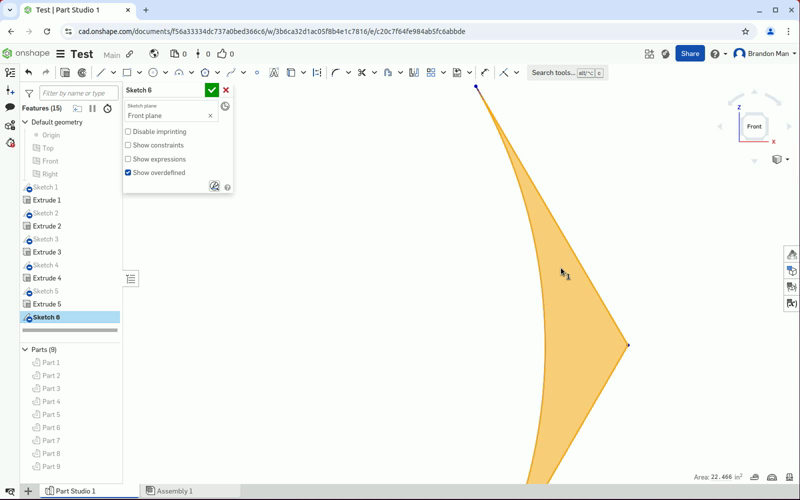
scroll(-6)
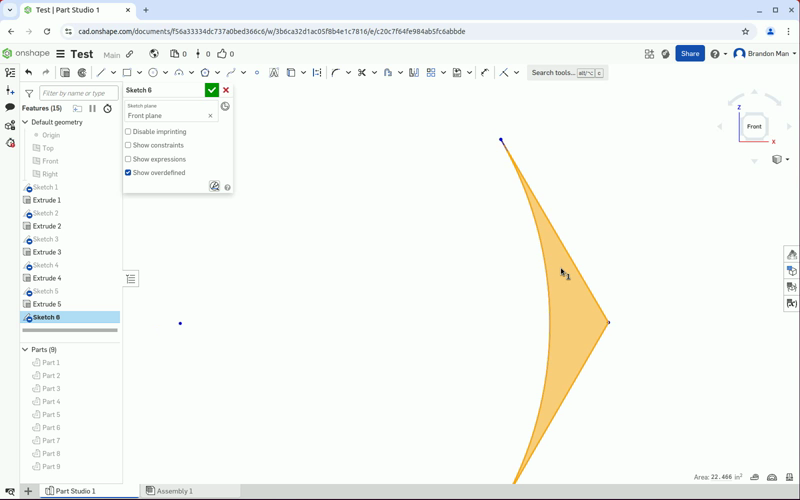
scroll(-6)
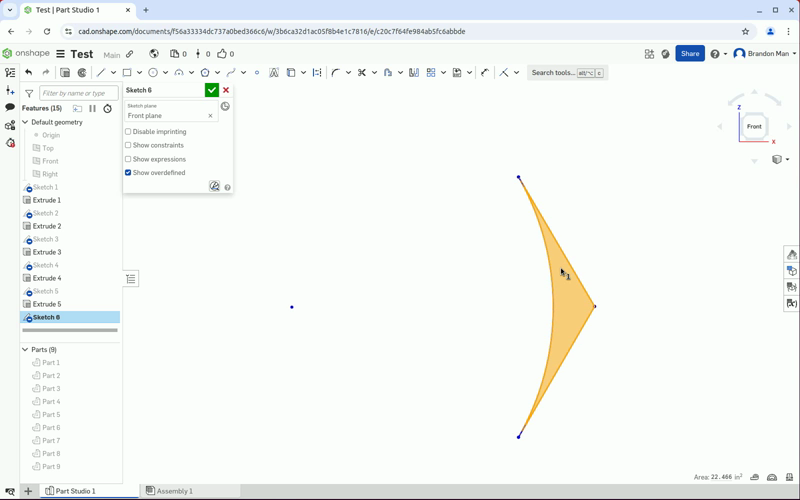
scroll(-6)
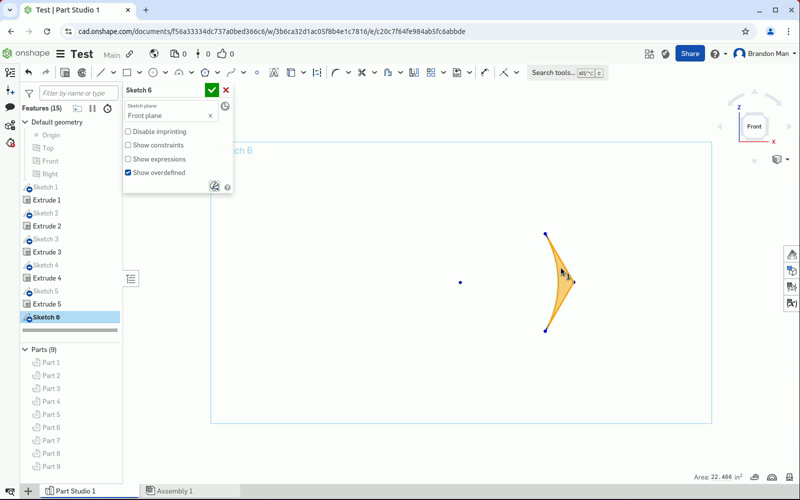
mouse_move(73, 352)
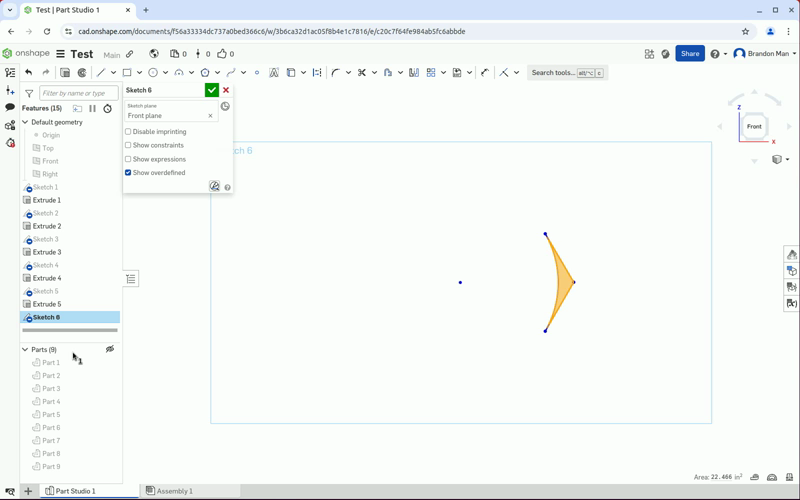
key(shift+y)
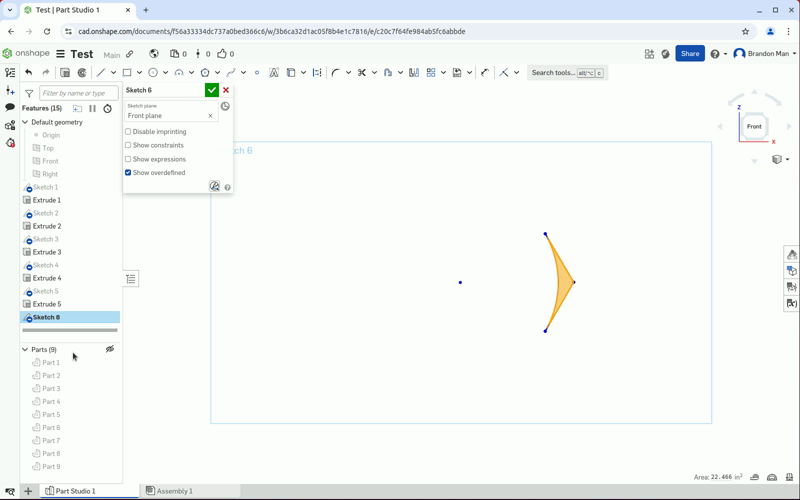
key(shift+e)
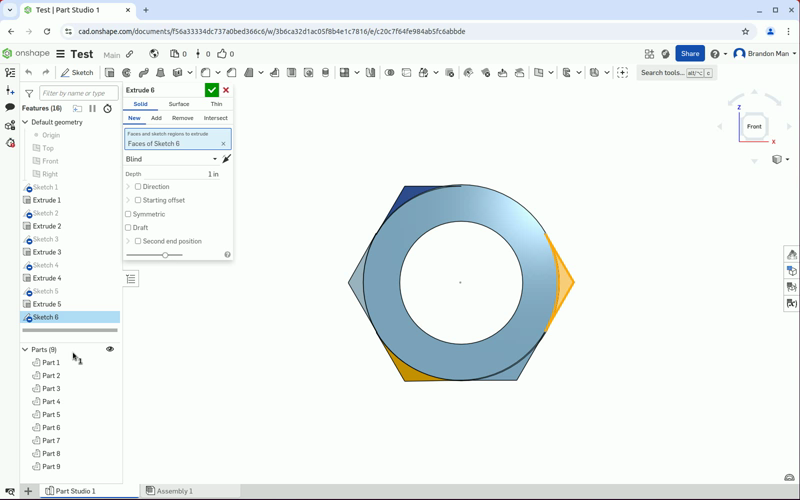
mouse_move(143, 106)
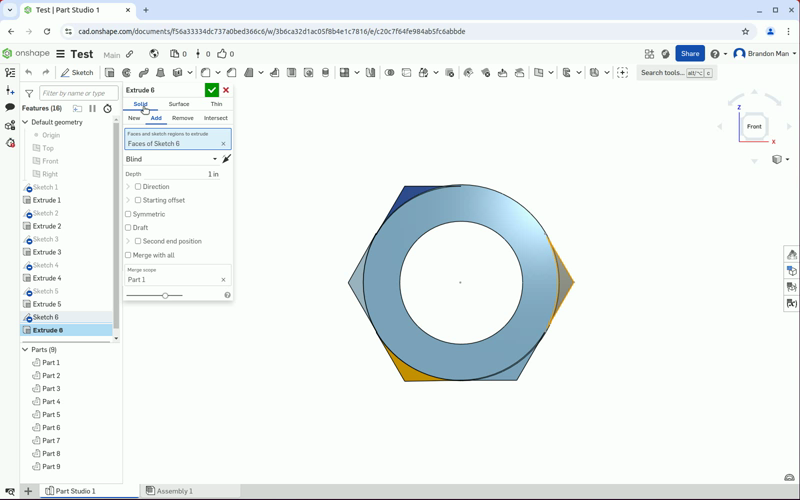
click(143, 106)
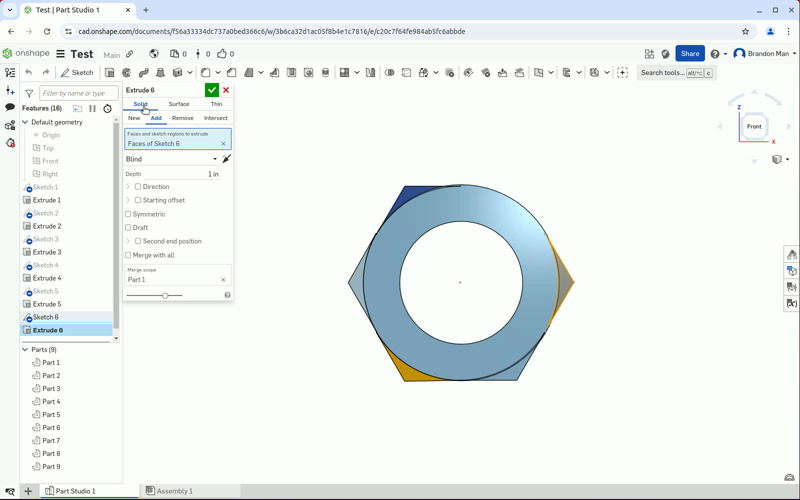
mouse_move(137, 120)
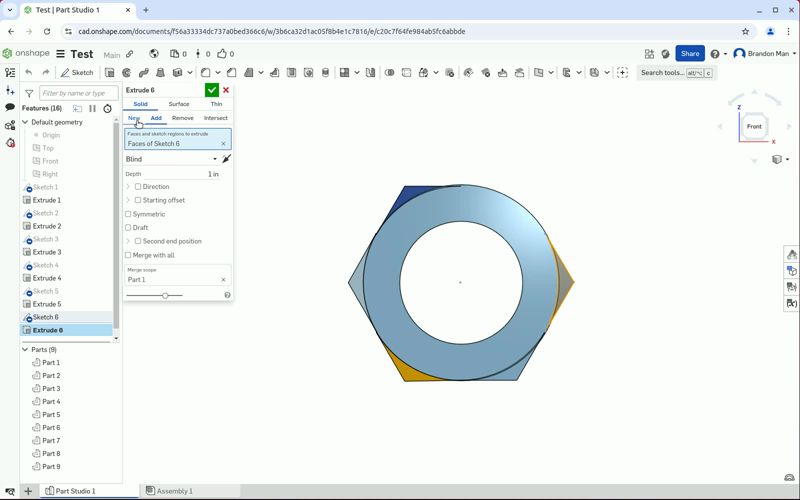
click(137, 120)
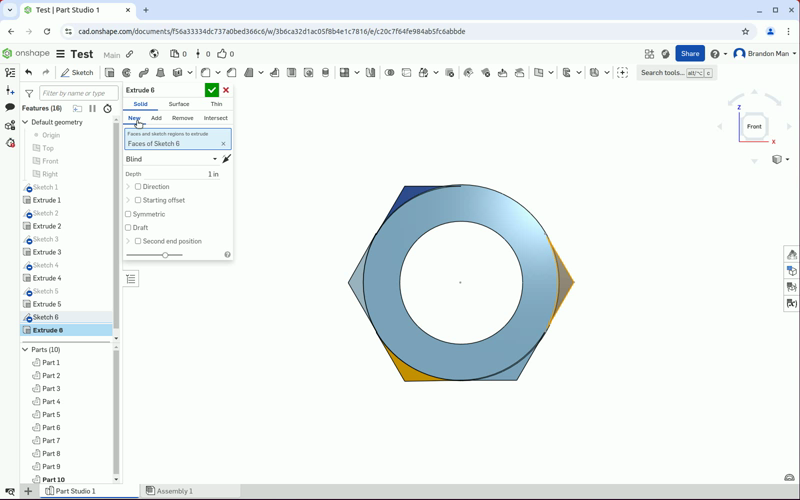
key(tab, 4)
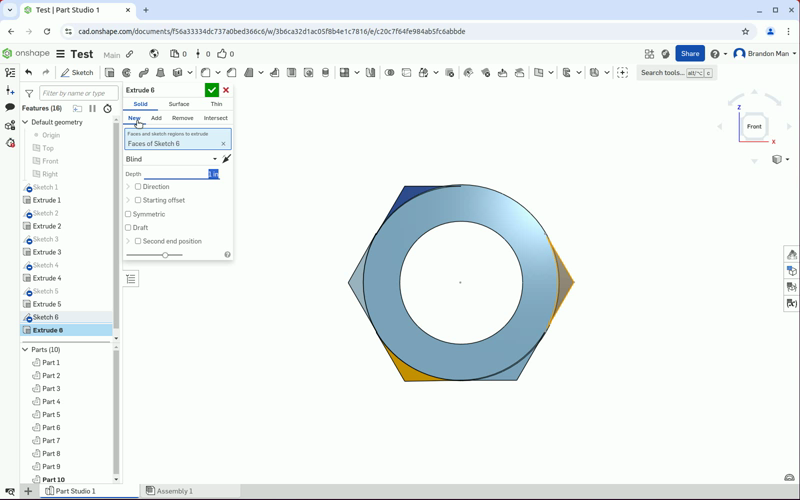
text(14.924)
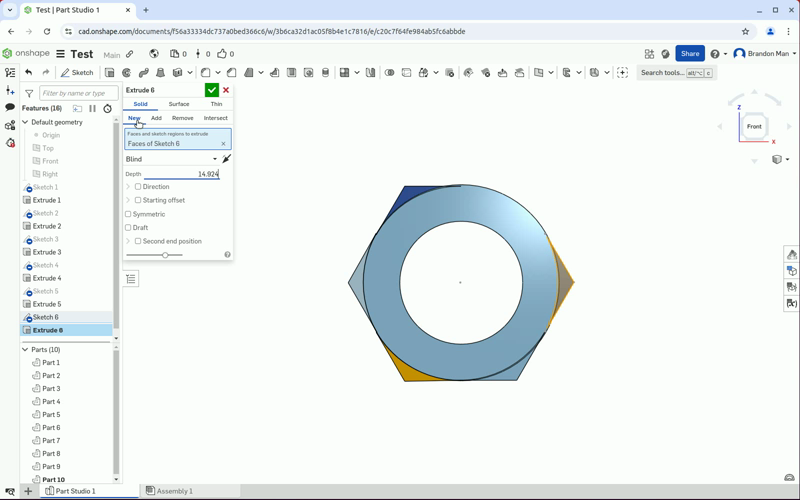
key(enter)
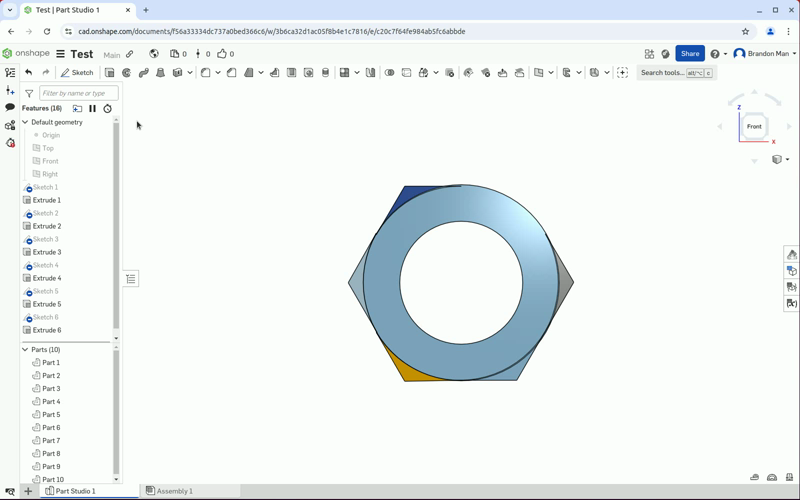
key(shift+h)
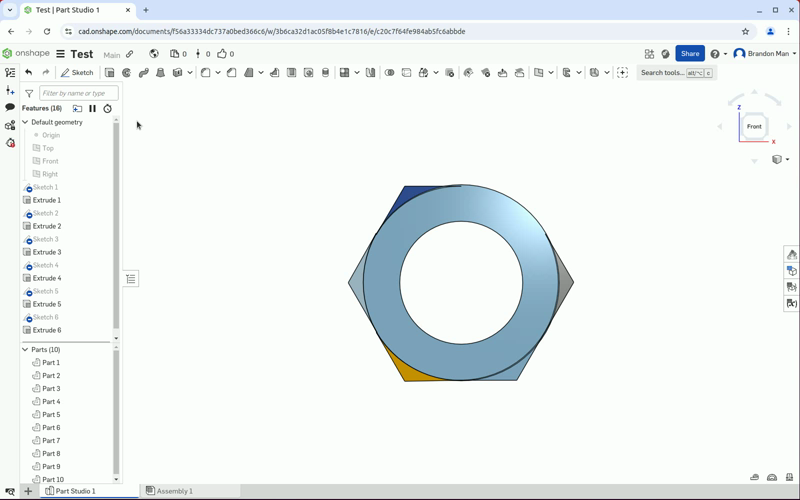
key(shift+h)
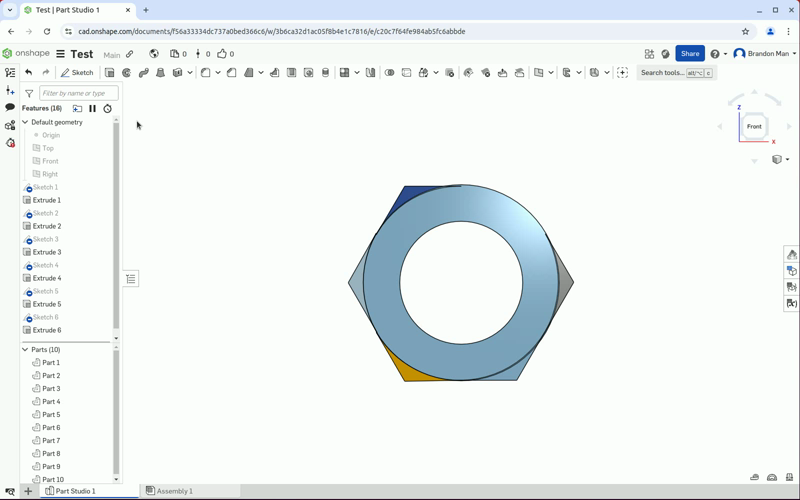
mouse_move(69, 189)
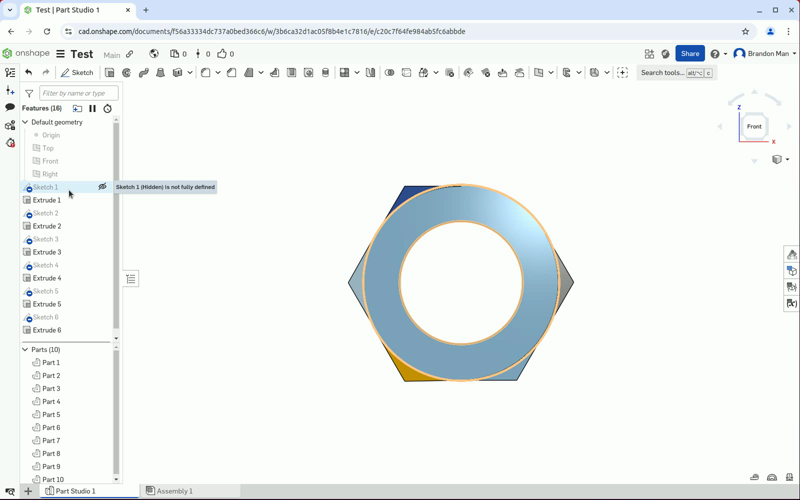
click(69, 189)
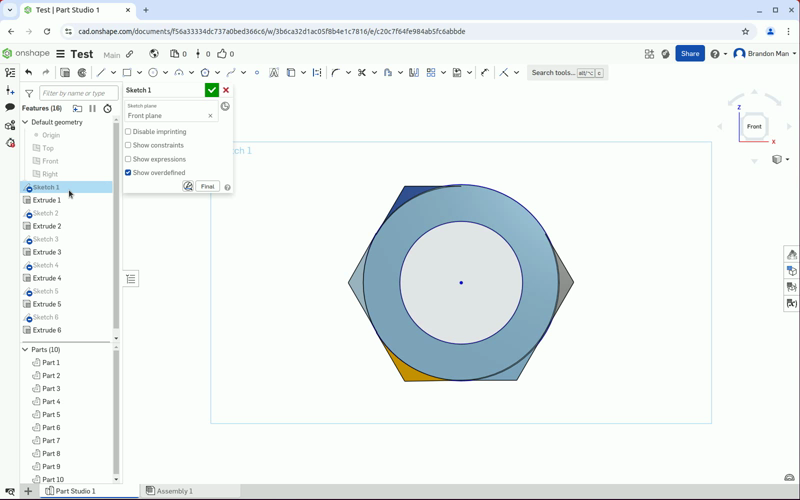
mouse_move(229, 92)
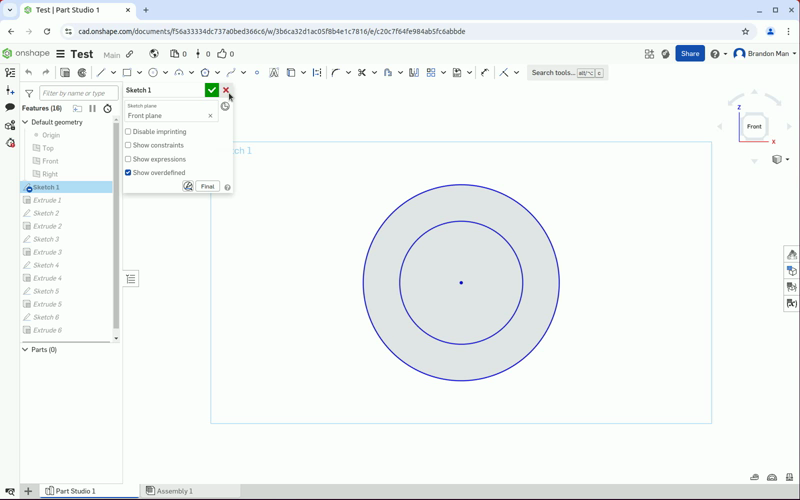
click(229, 92)
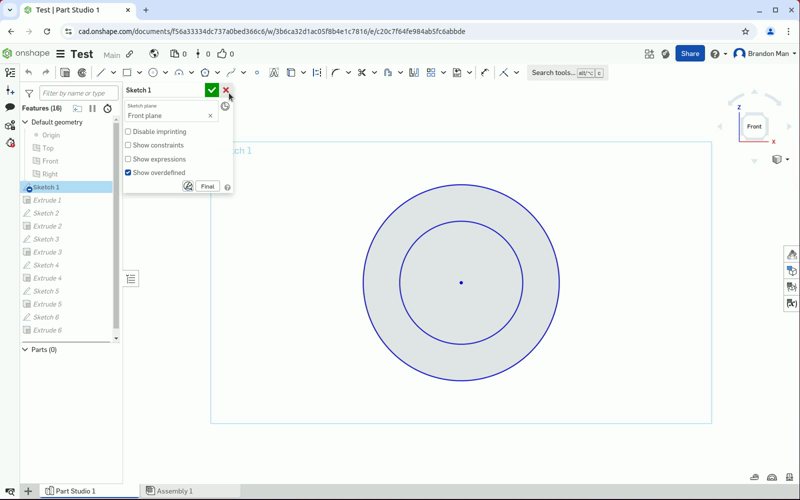
key(shift+s)
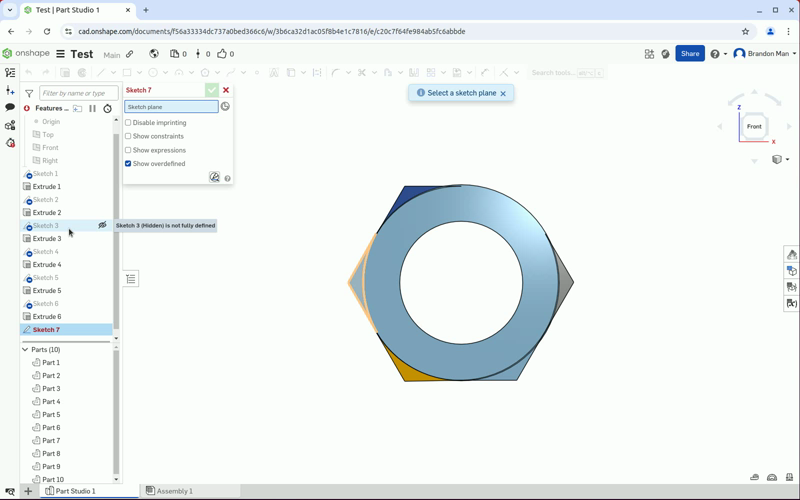
scroll(3)
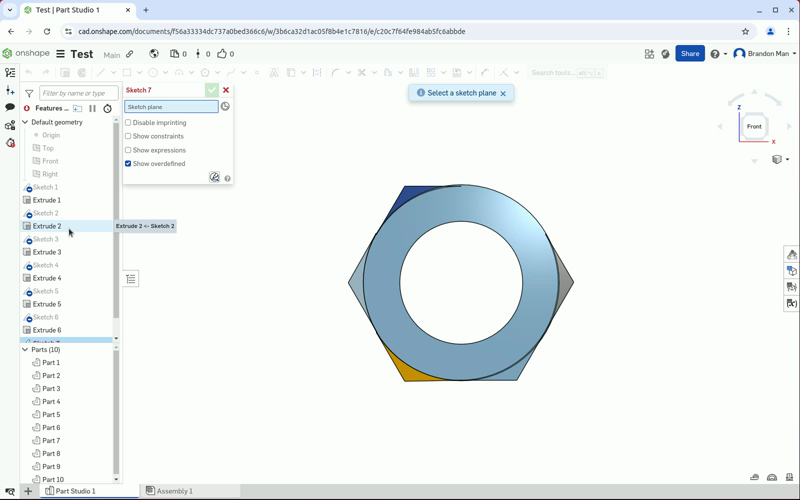
mouse_move(69, 163)
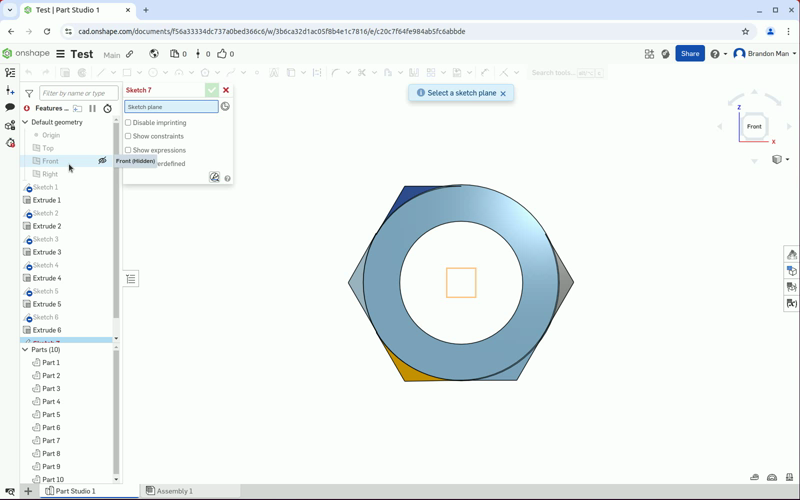
click(69, 163)
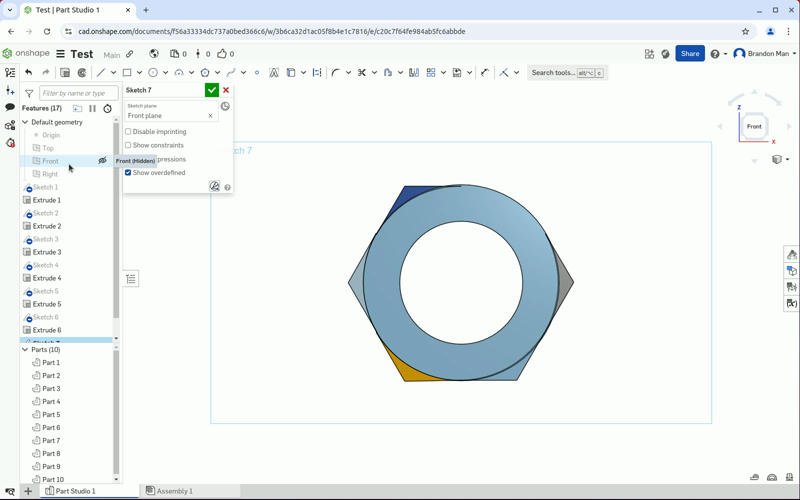
mouse_move(69, 352)
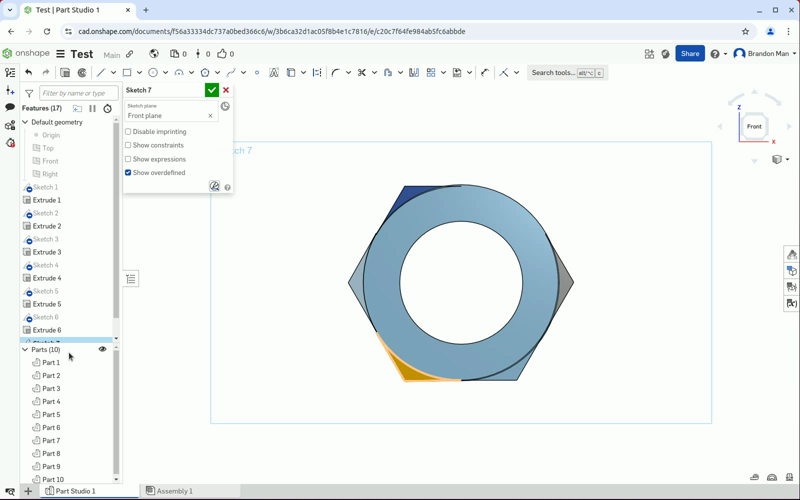
key(y)
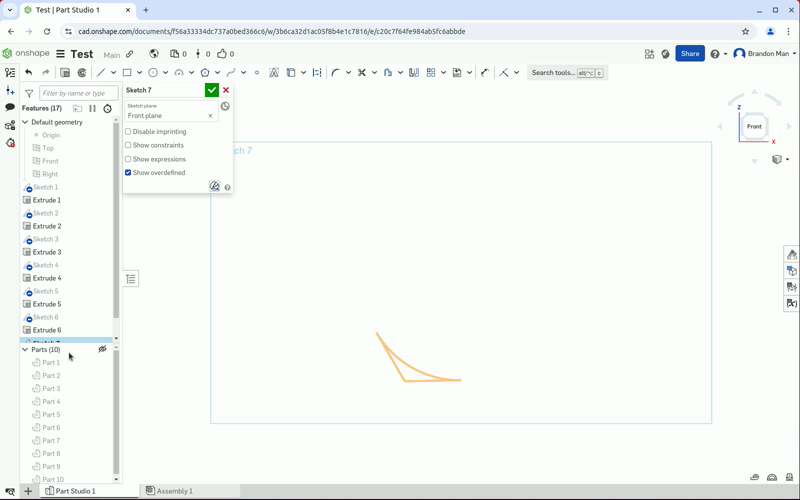
key(a)
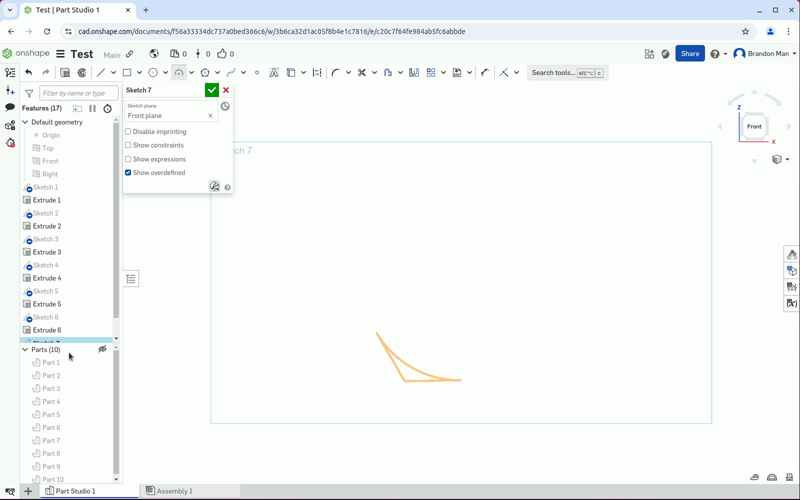
key_down(shift)
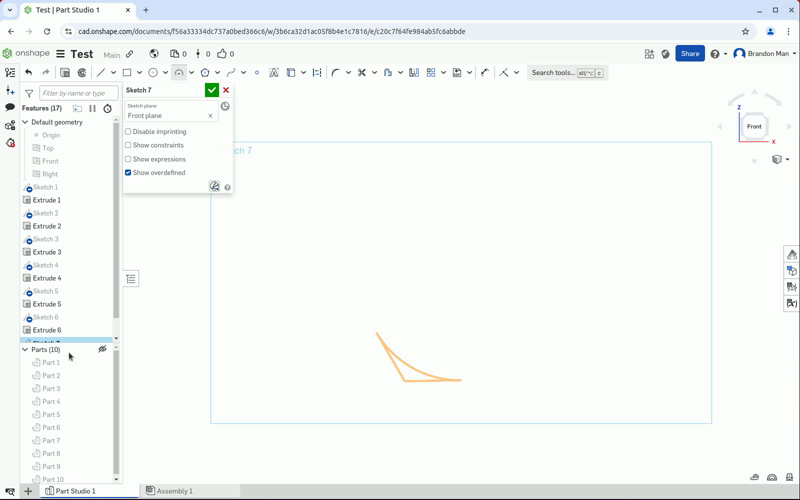
mouse_move(460, 185)
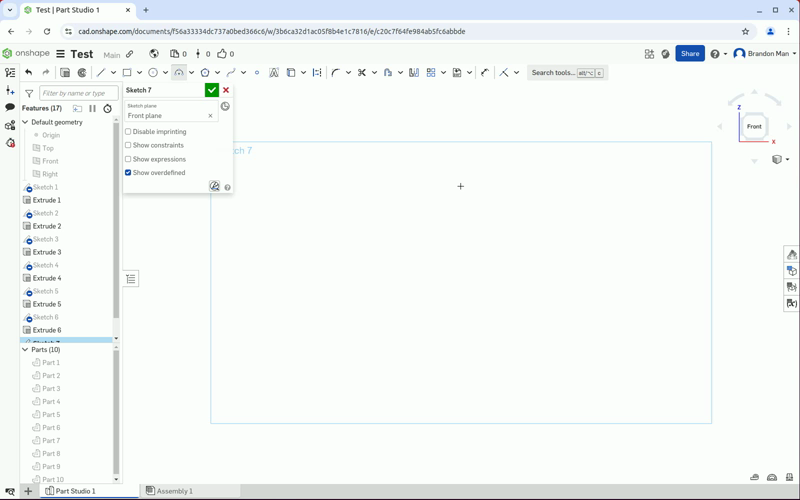
click(460, 185)
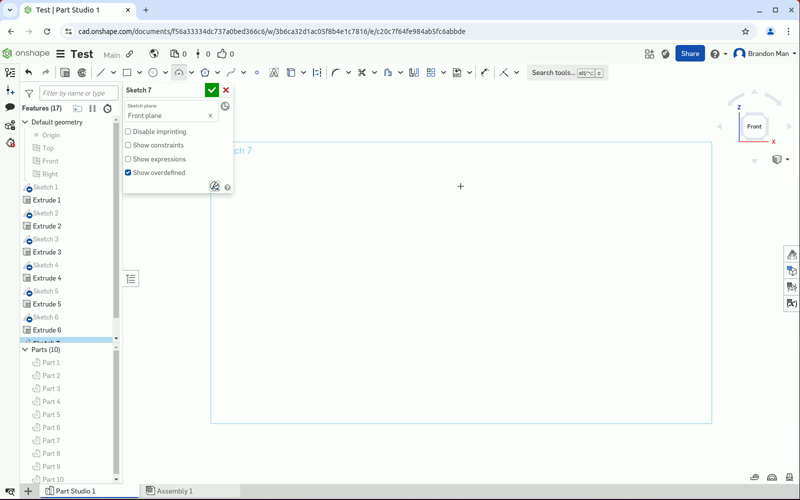
key_up(shift)
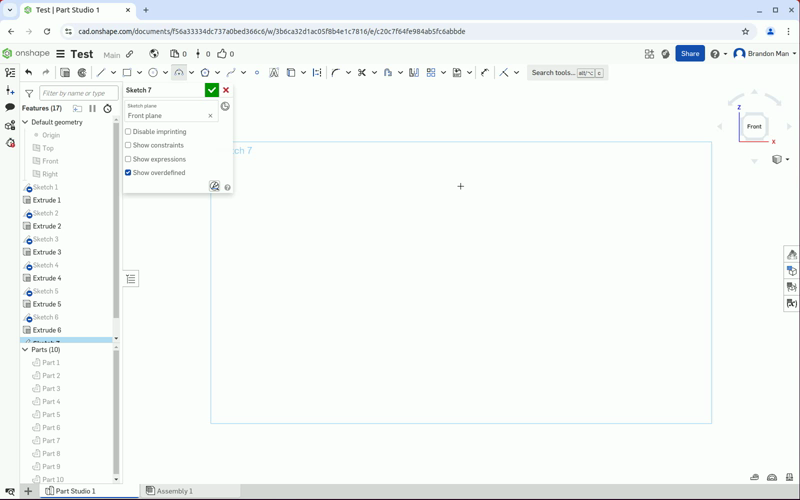
key_down(shift)
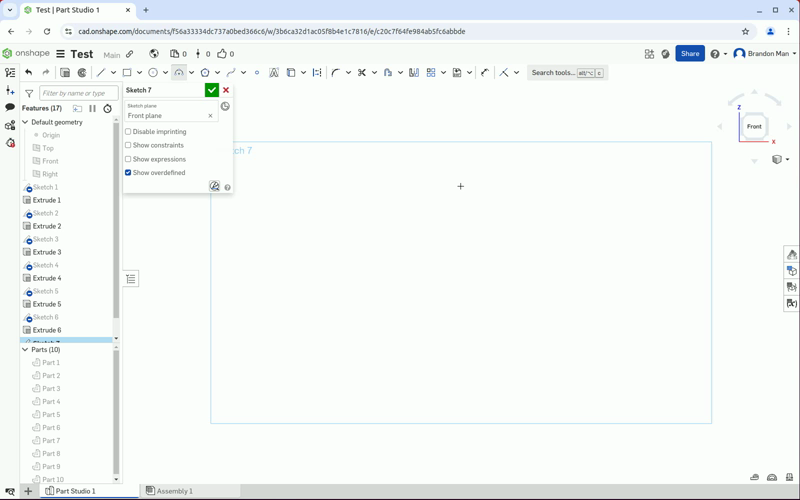
mouse_move(545, 233)
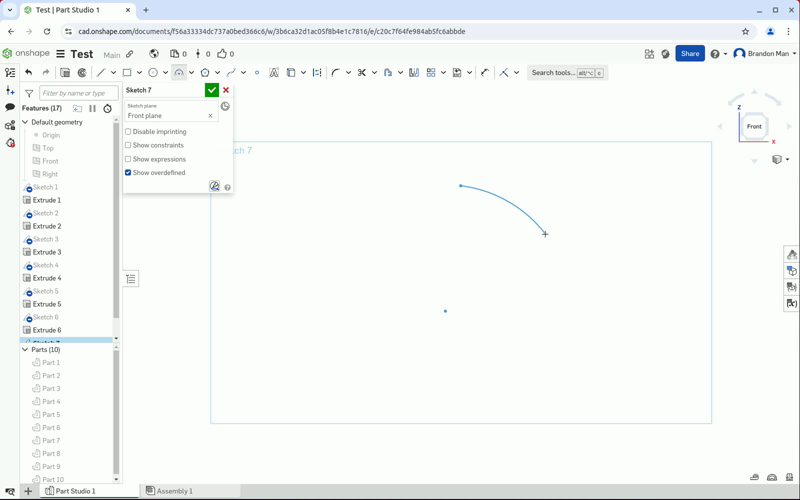
click(545, 233)
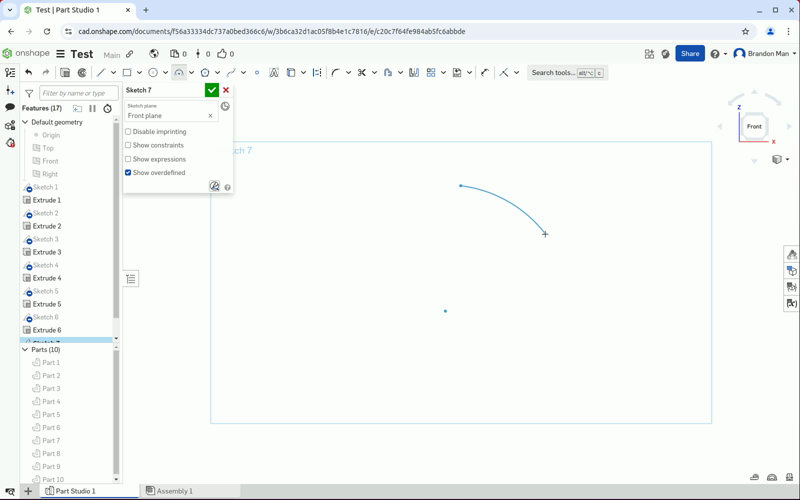
mouse_move(509, 198)
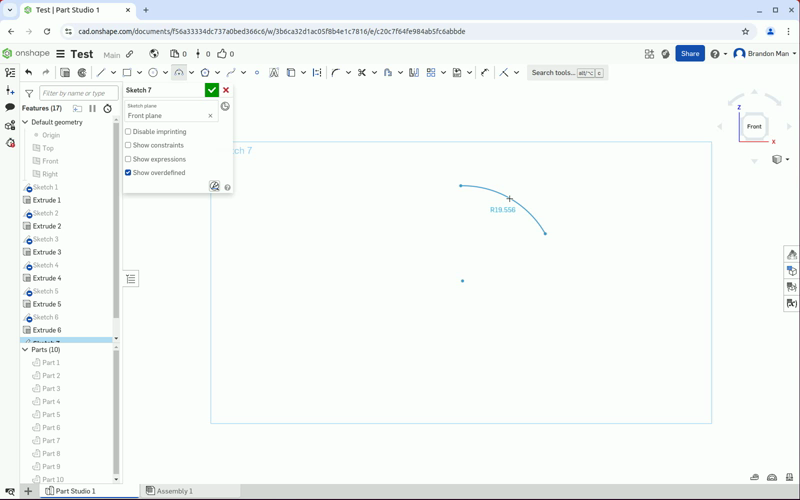
click(509, 198)
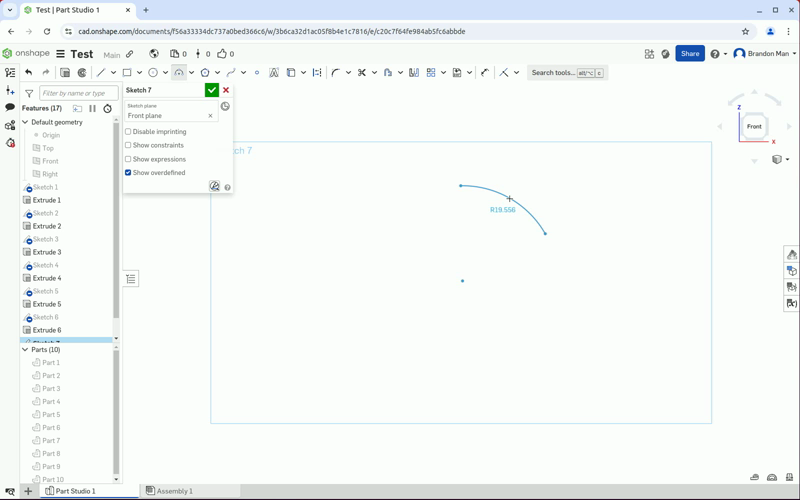
key_up(shift)
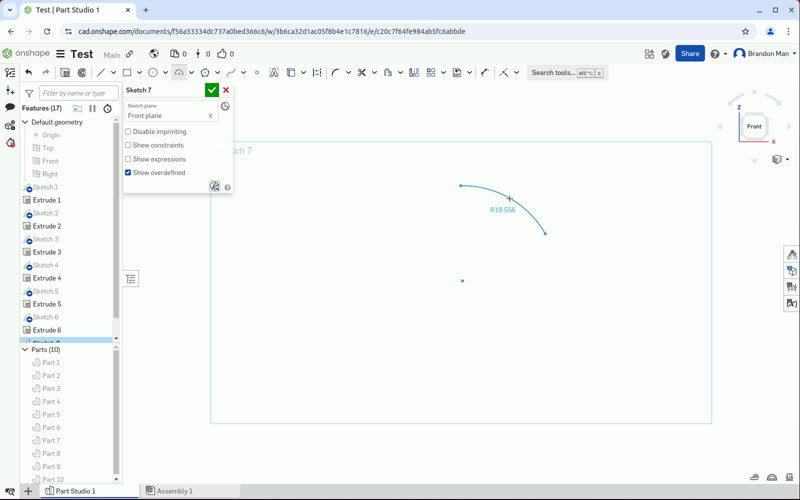
key(esc)
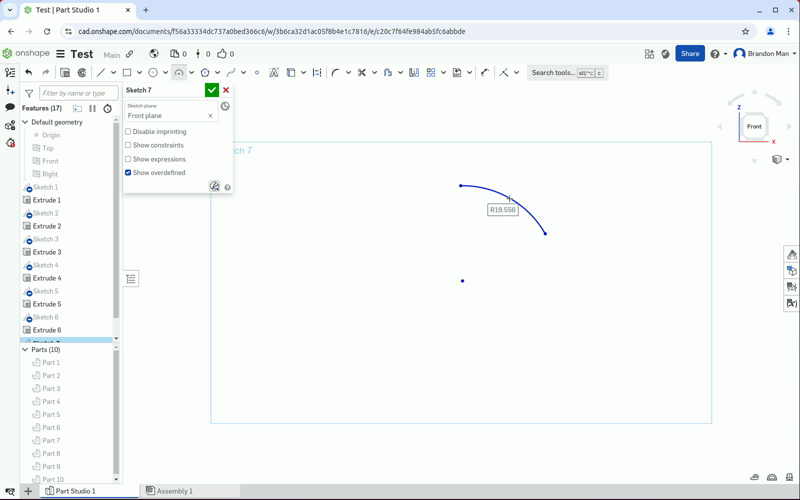
key(l)
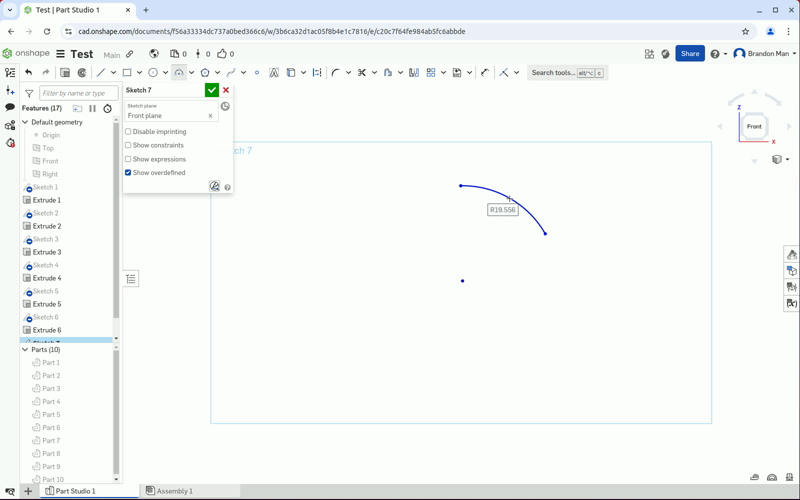
mouse_move(545, 233)
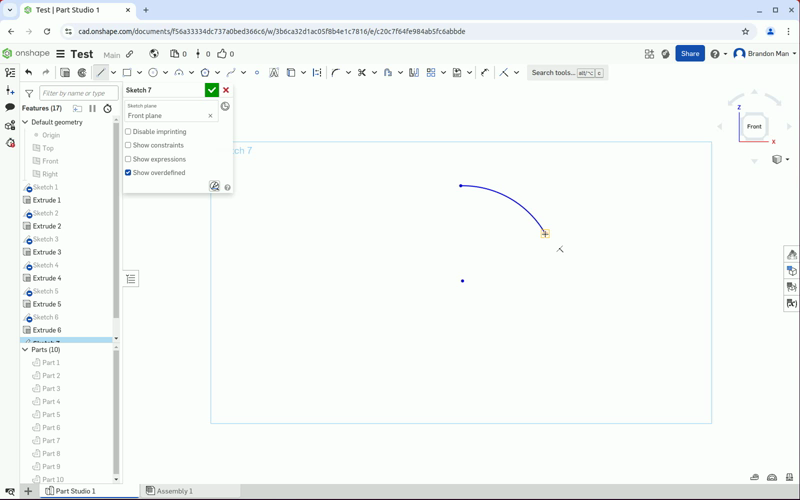
click(545, 233)
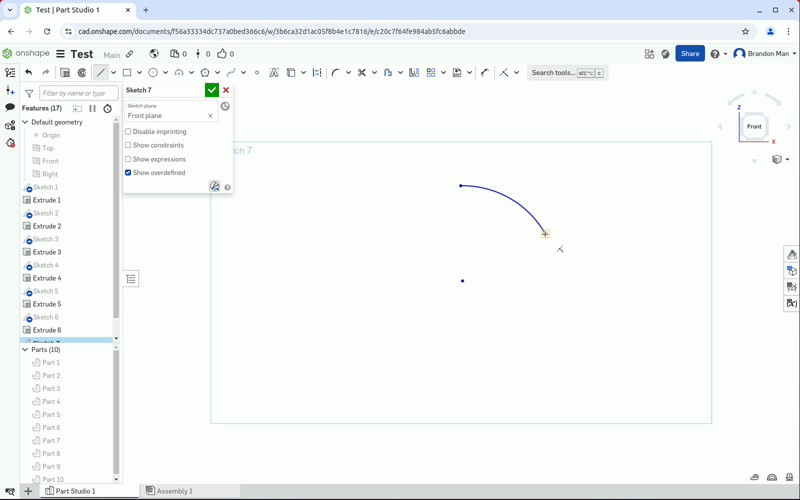
key_down(shift)
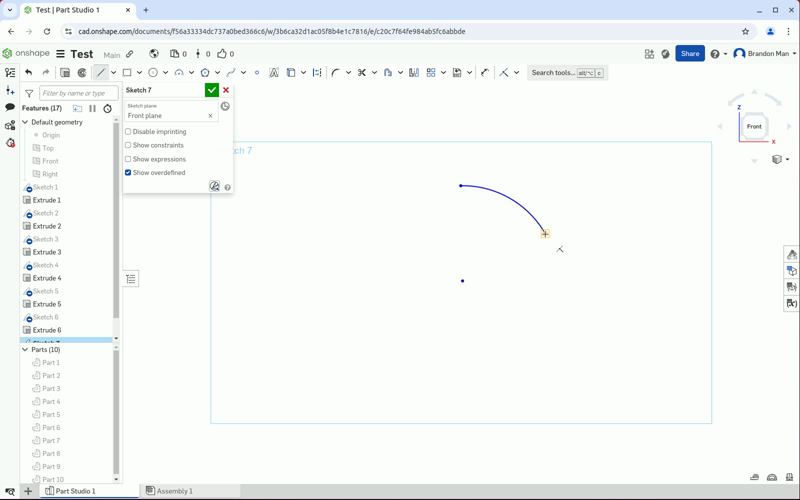
mouse_move(575, 233)
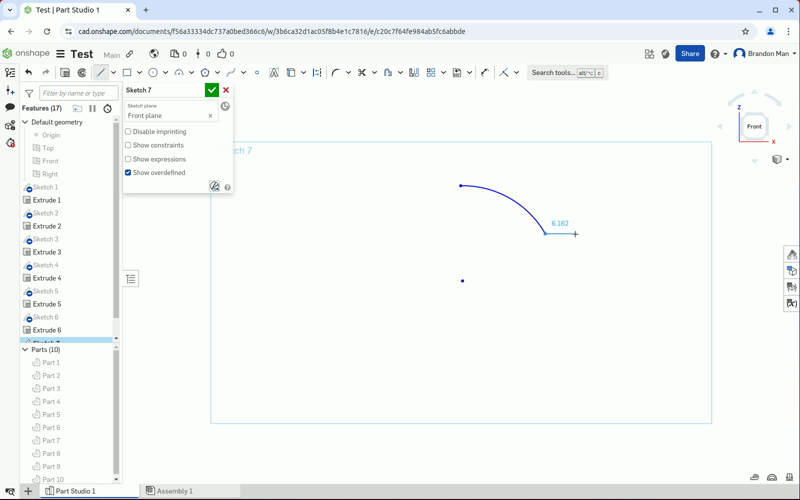
mouse_move(516, 185)
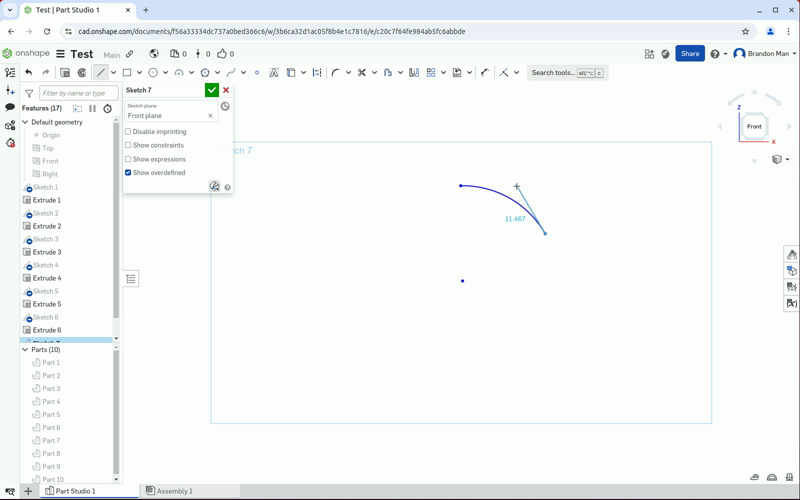
click(516, 185)
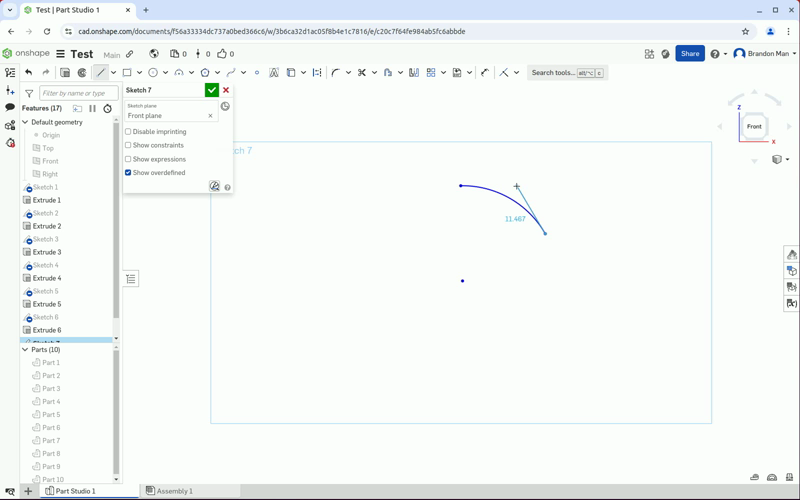
key_up(shift)
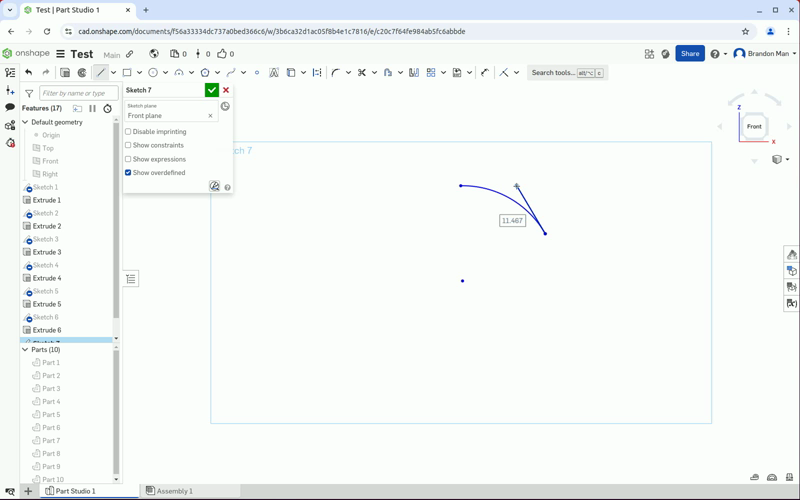
mouse_move(546, 185)
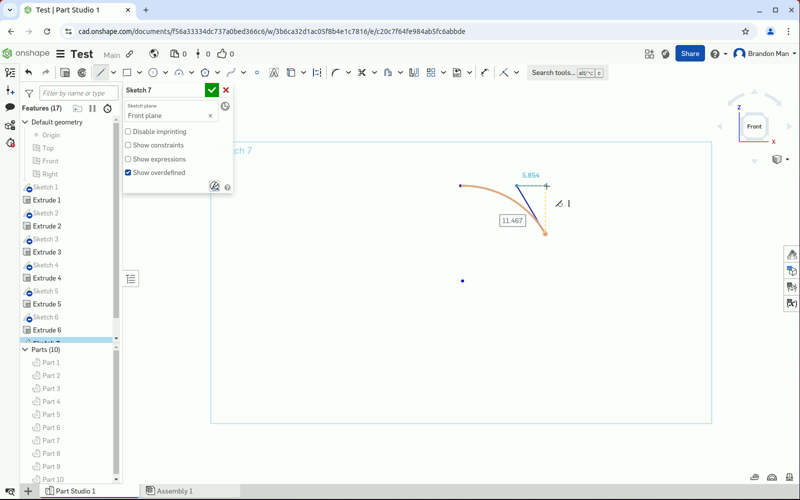
key_down(shift)
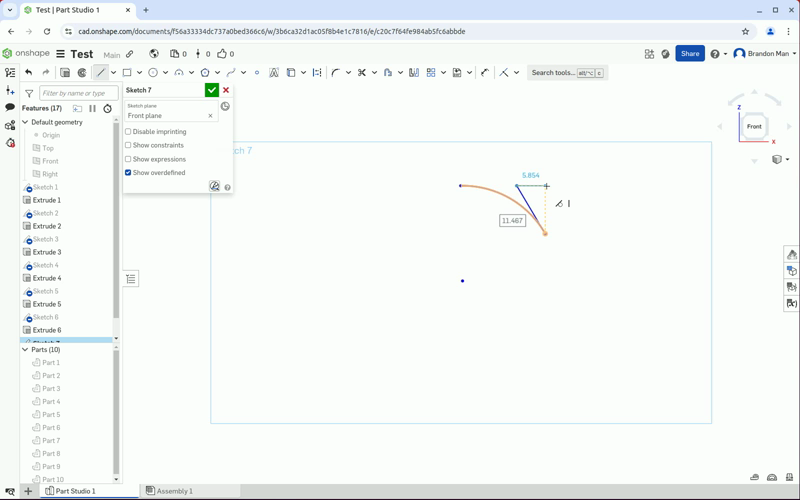
mouse_move(460, 185)
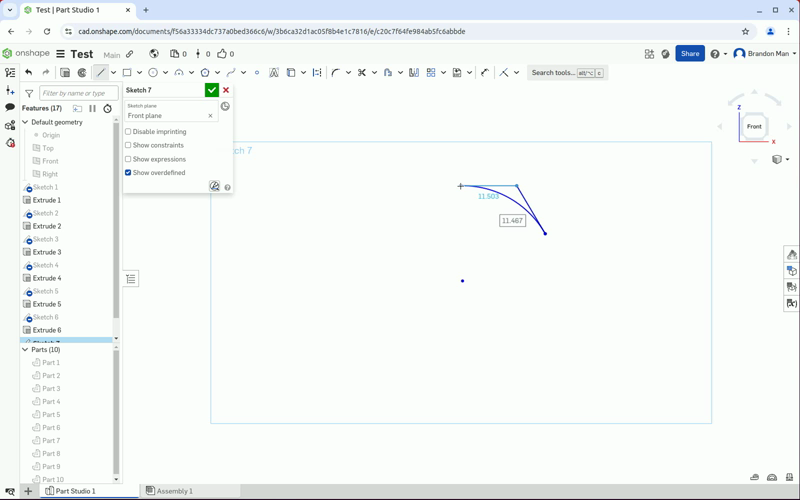
key_up(shift)
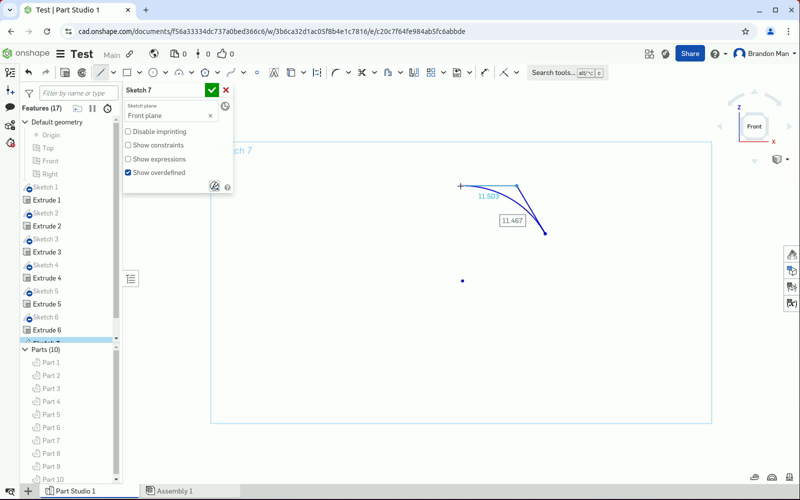
click(460, 185)
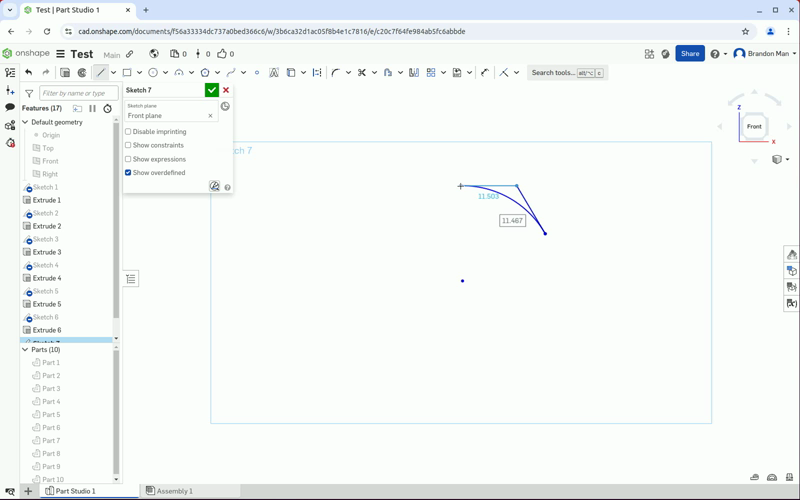
key(esc)
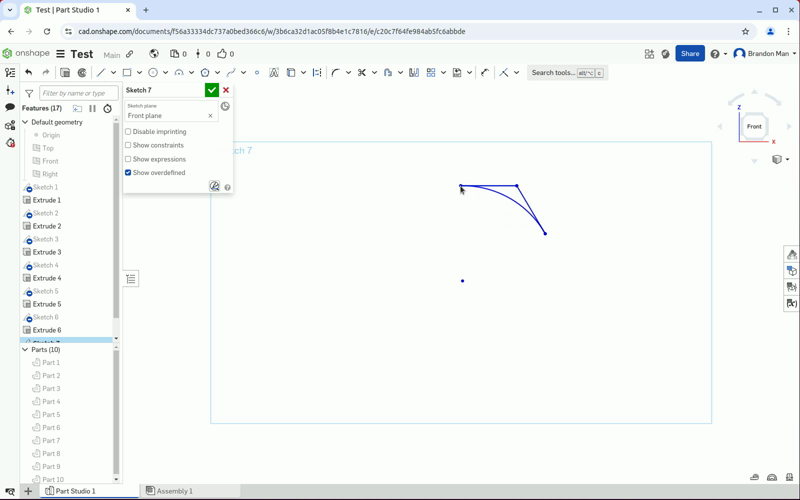
mouse_move(505, 188)
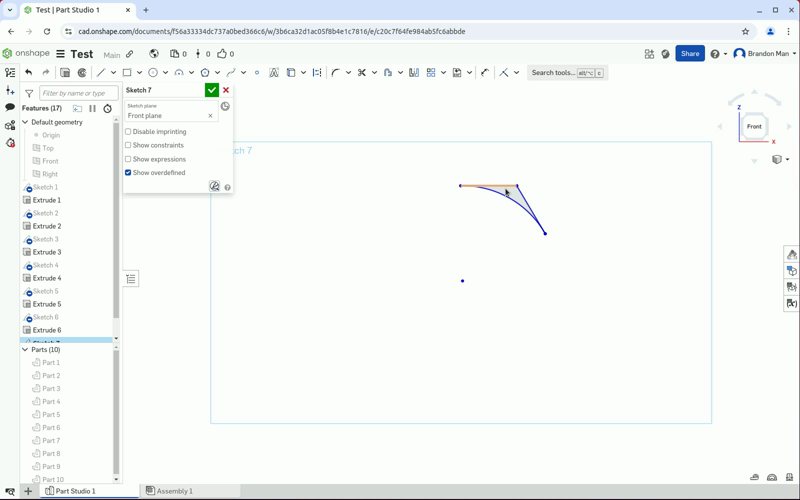
scroll(6)
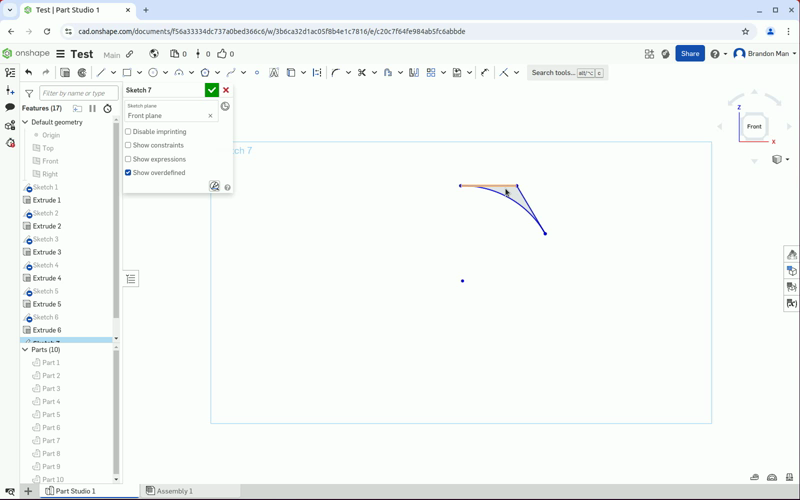
scroll(6)
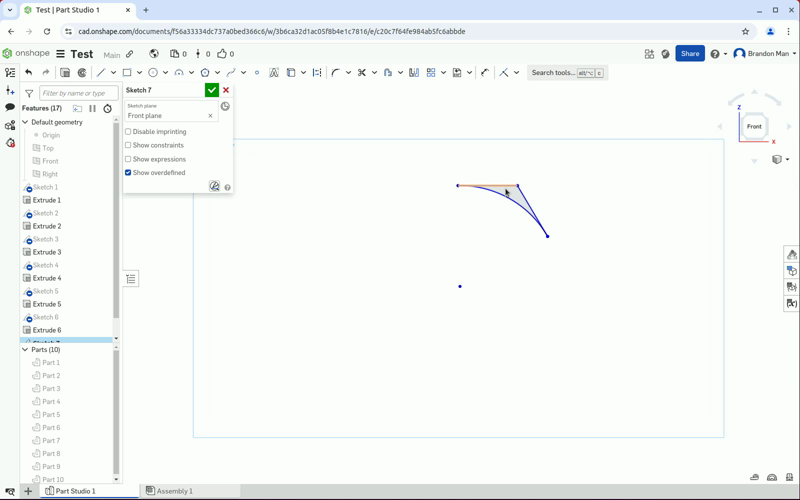
scroll(6)
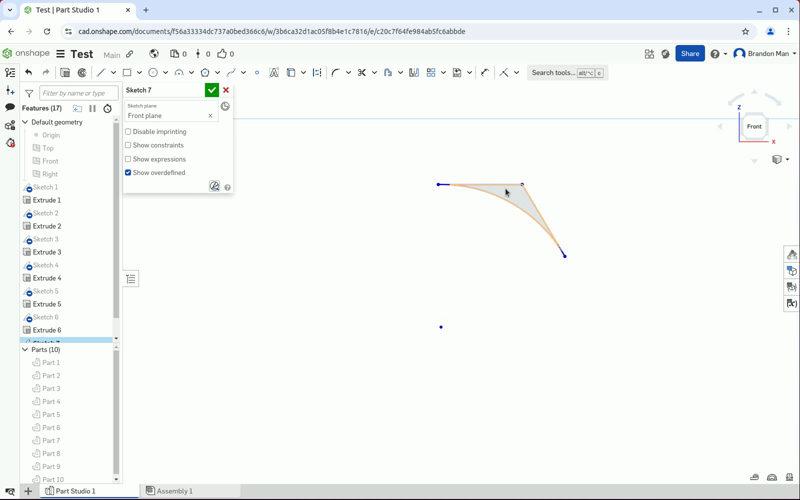
scroll(6)
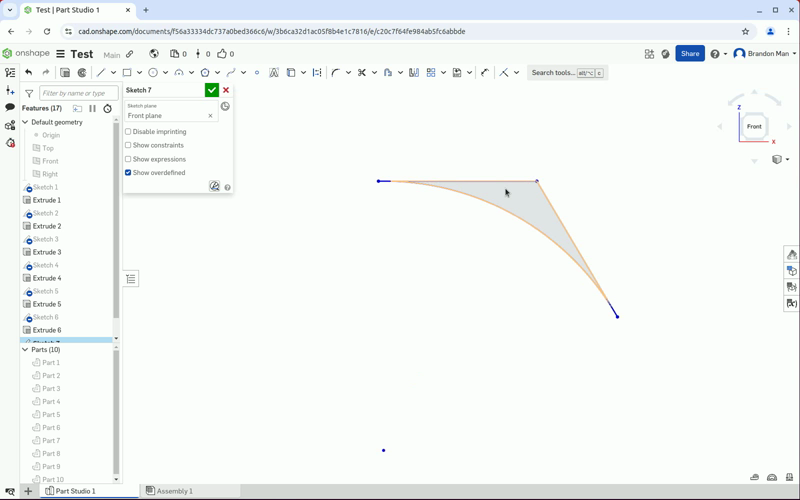
scroll(6)
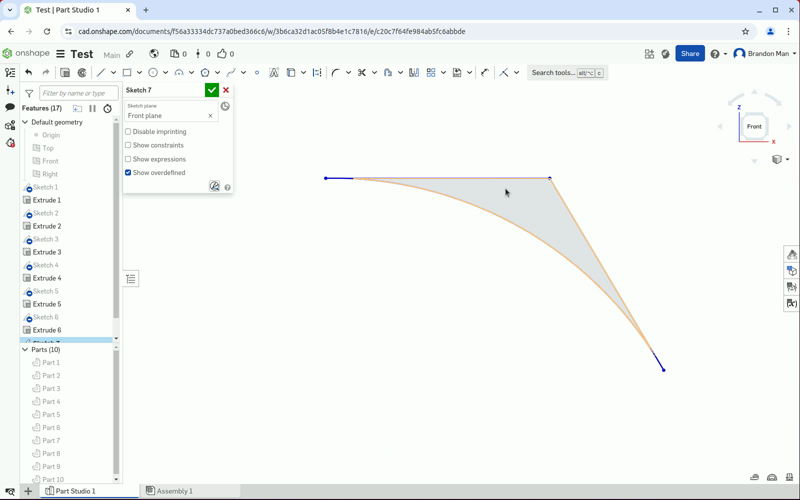
scroll(6)
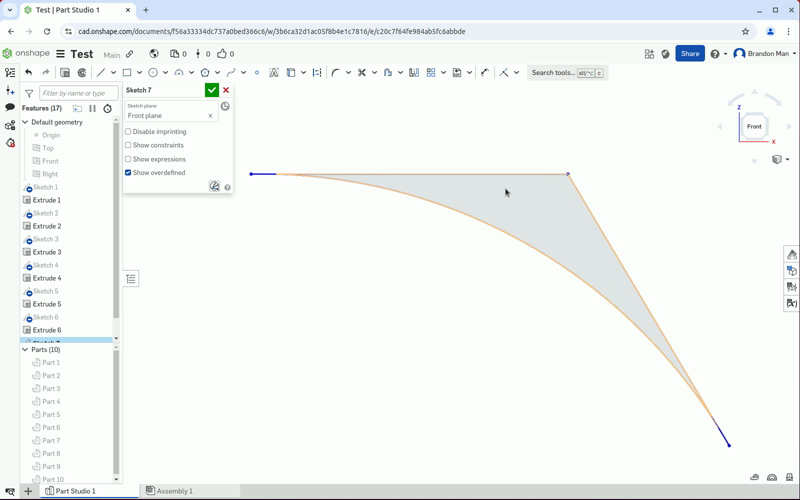
scroll(6)
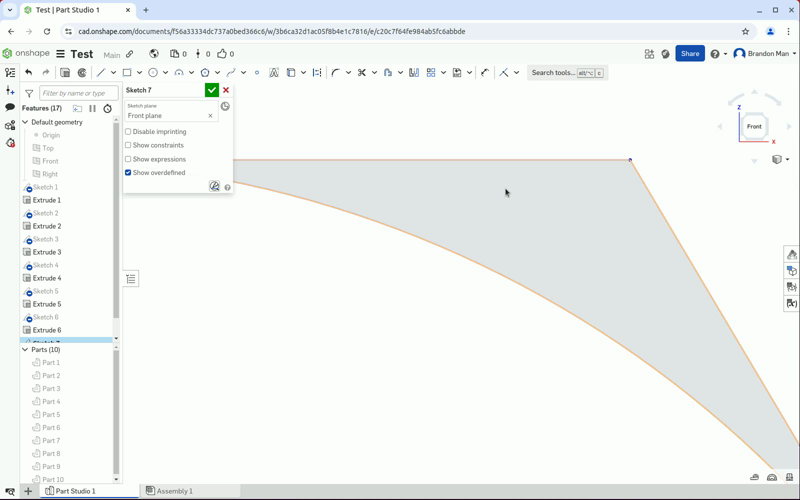
click(505, 188)
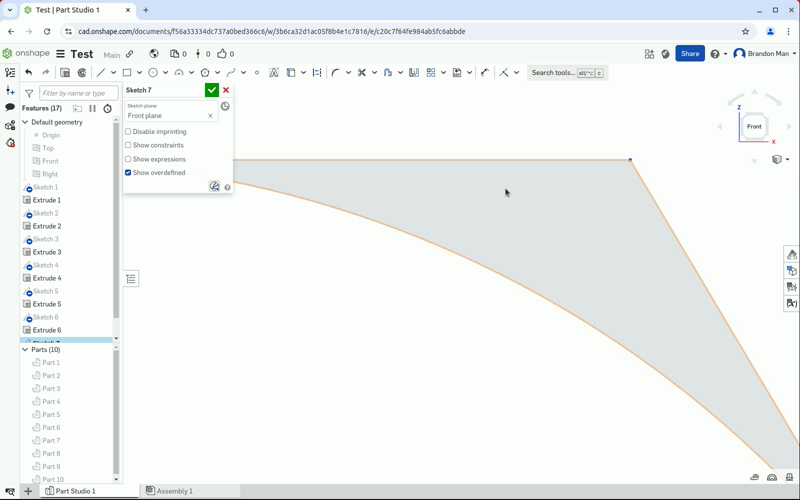
scroll(-6)
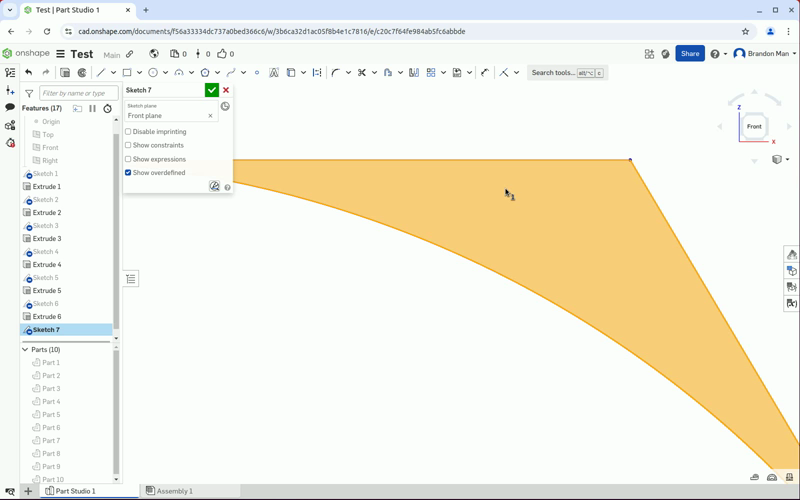
scroll(-6)
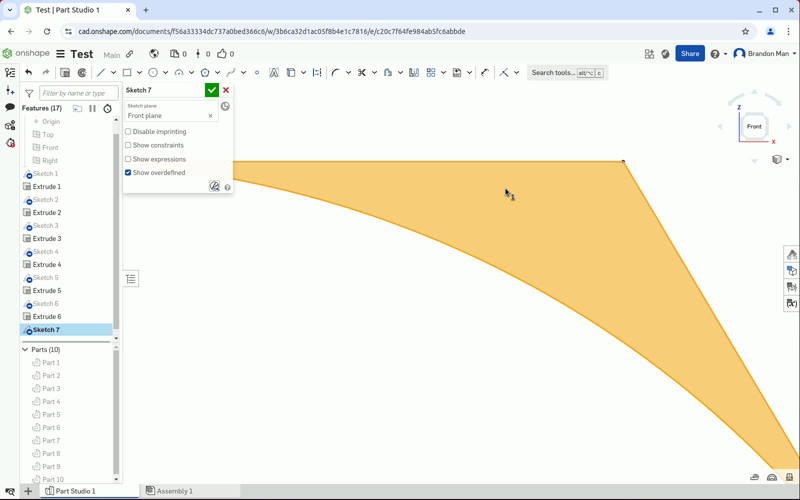
scroll(-6)
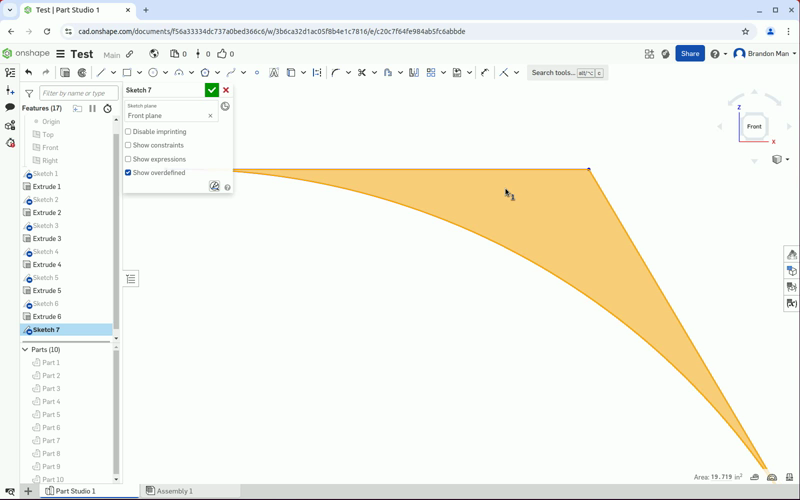
scroll(-6)
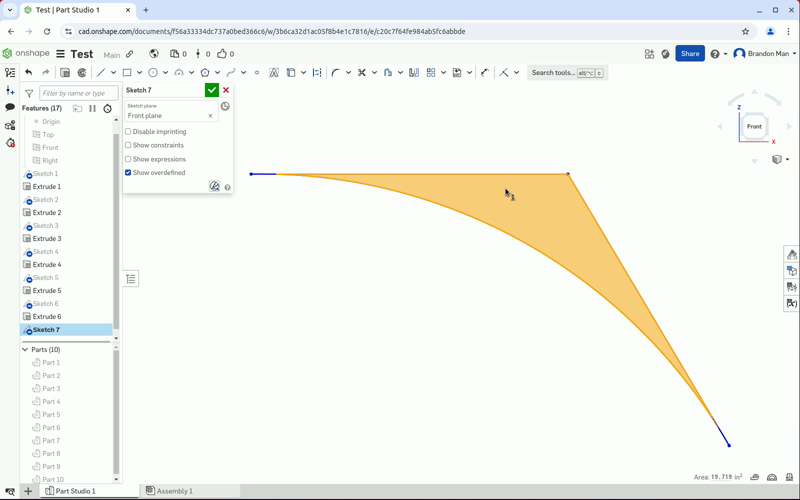
scroll(-6)
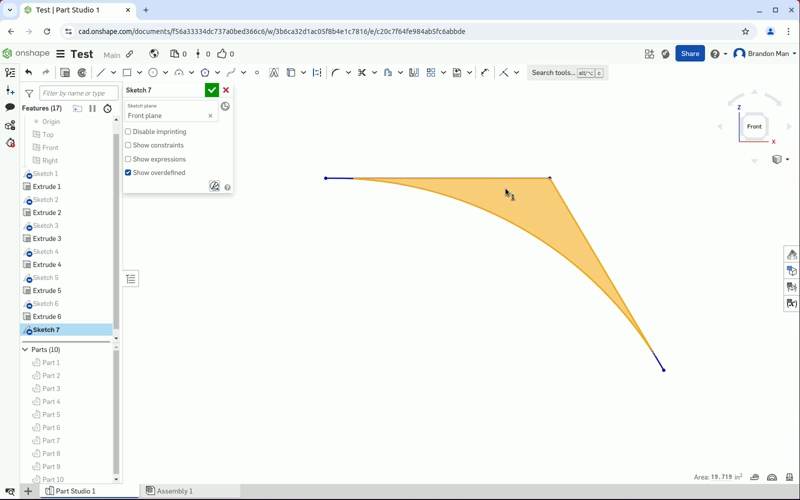
scroll(-6)
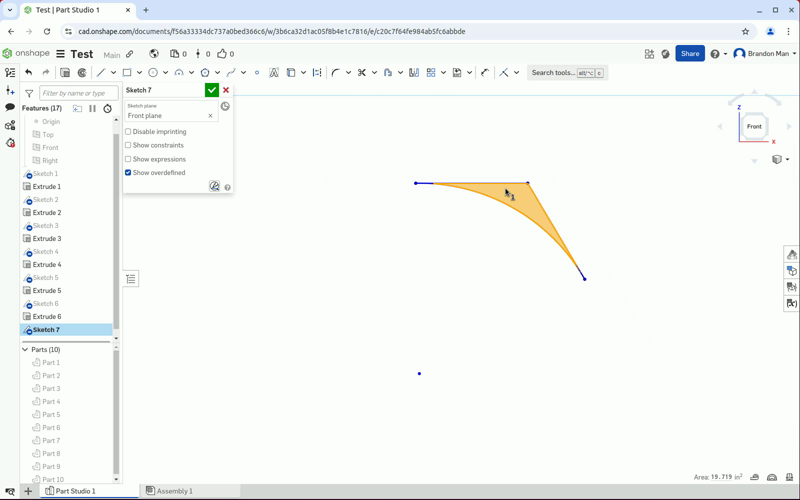
scroll(-6)
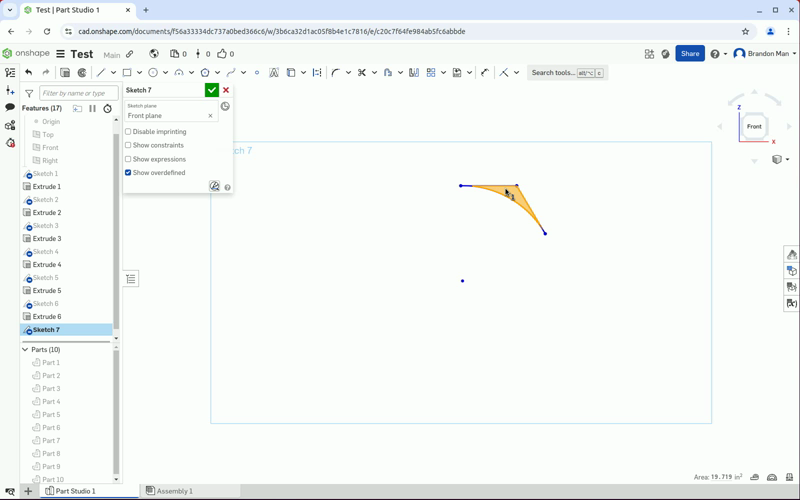
mouse_move(69, 352)
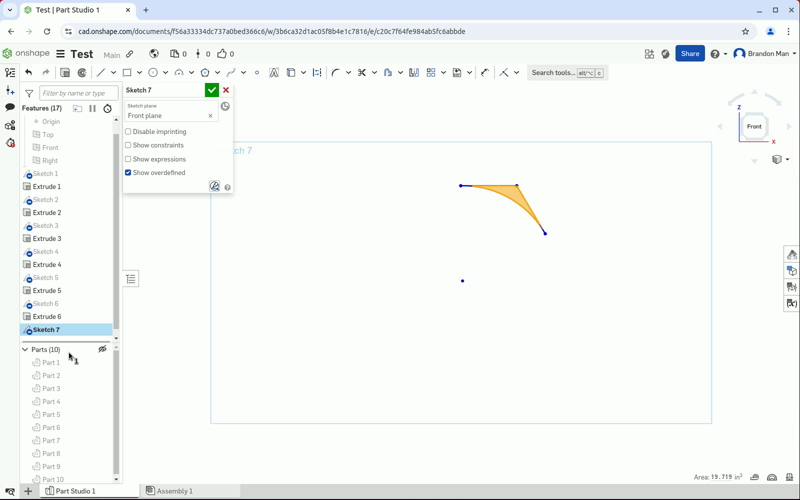
key(shift+y)
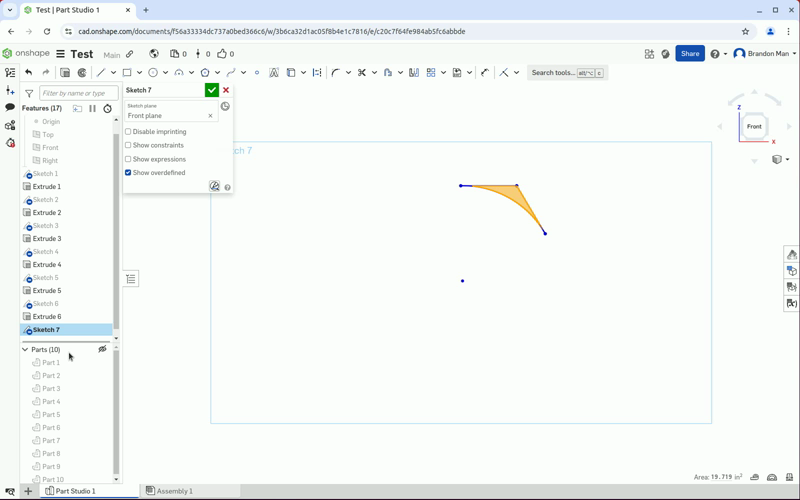
key(shift+e)
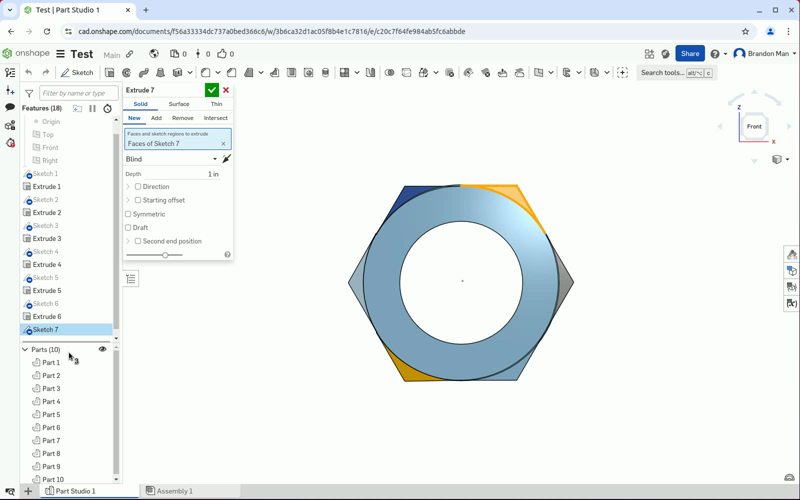
mouse_move(143, 106)
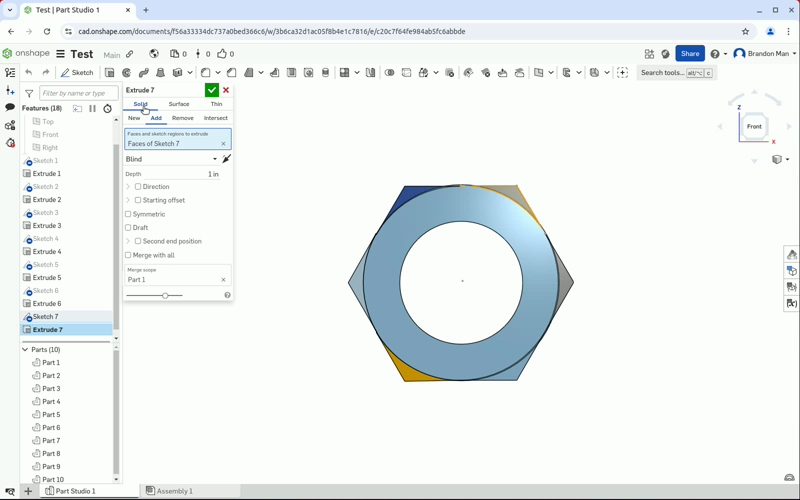
click(143, 106)
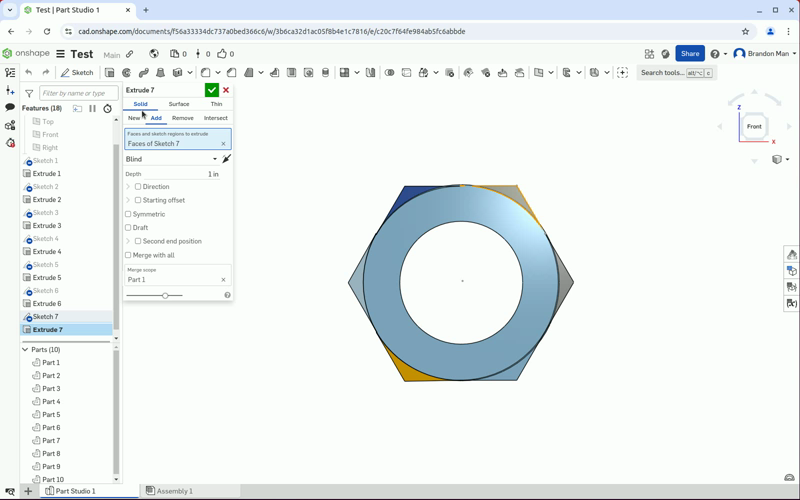
mouse_move(137, 120)
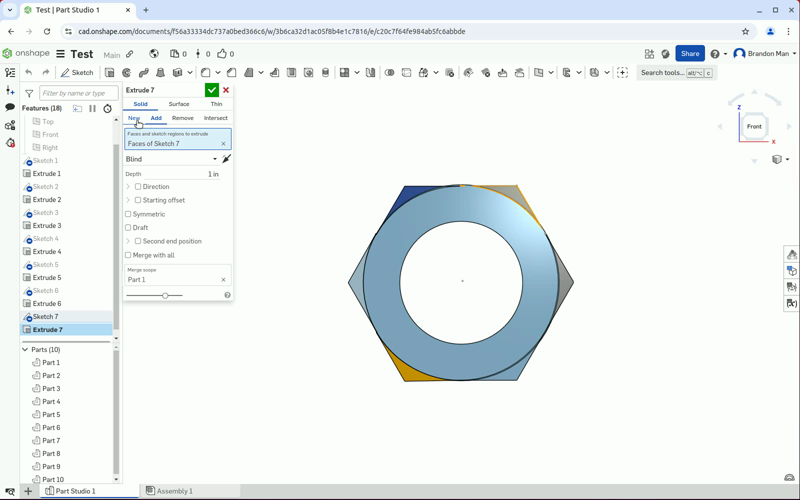
click(137, 120)
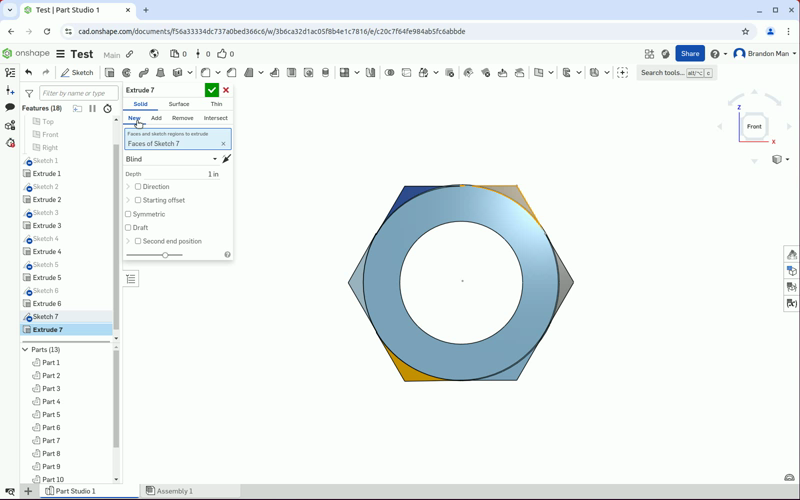
key(tab, 4)
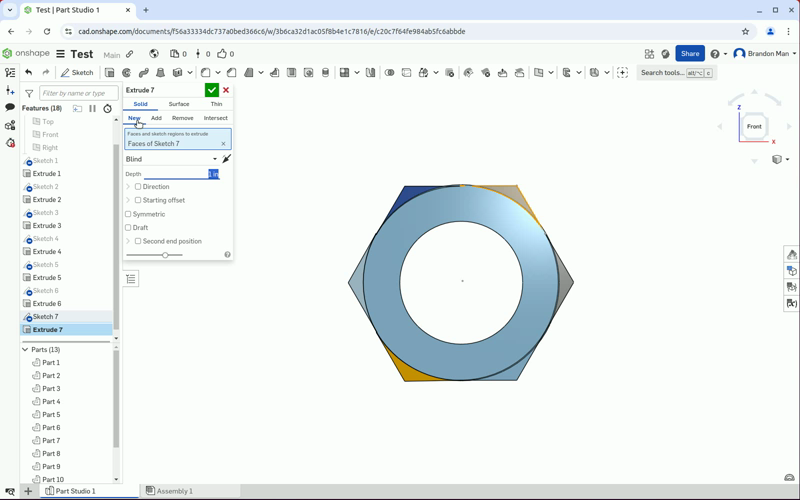
text(14.924)
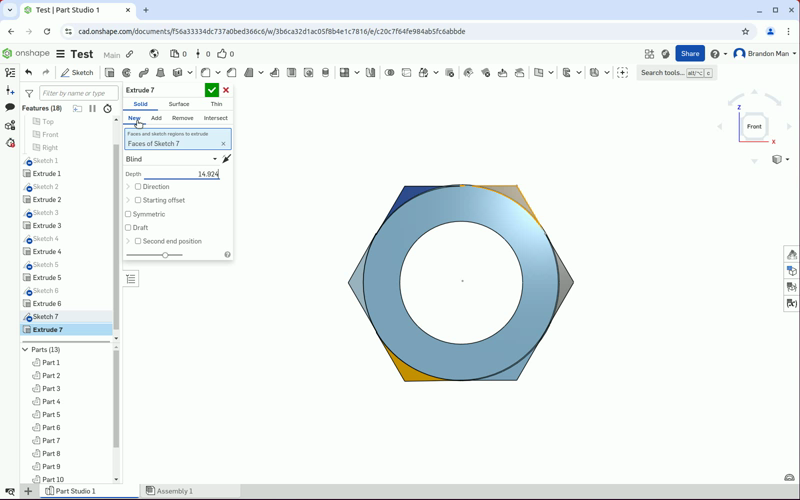
key(enter)
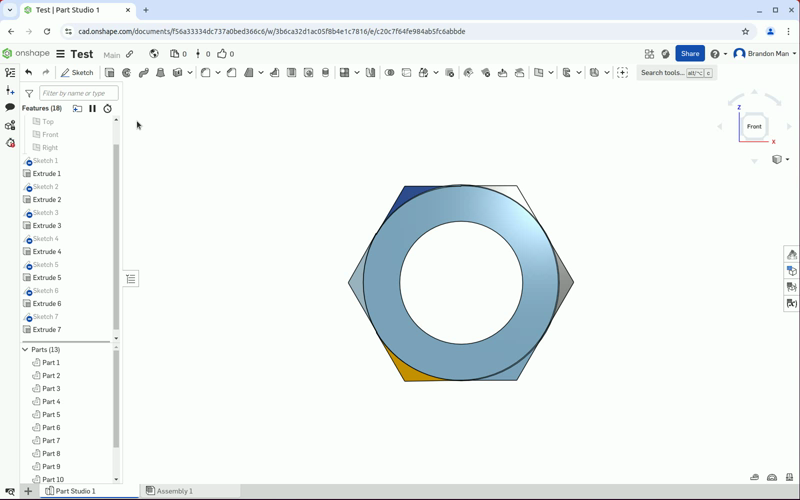
key(shift+h)
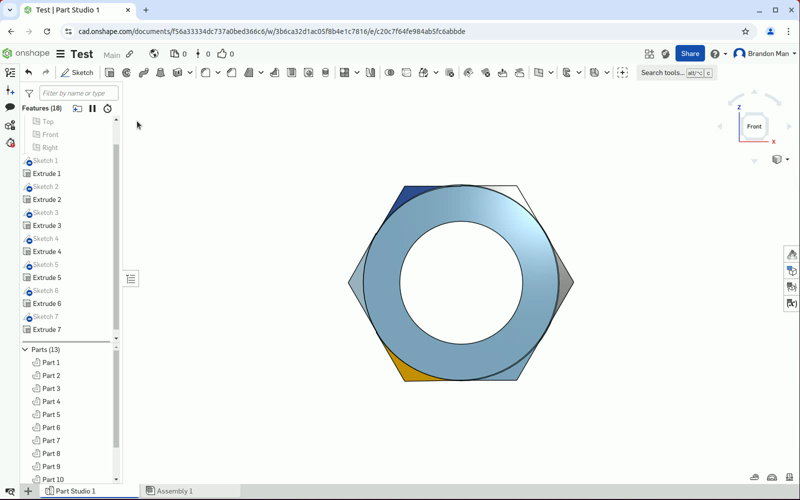
key(shift+h)
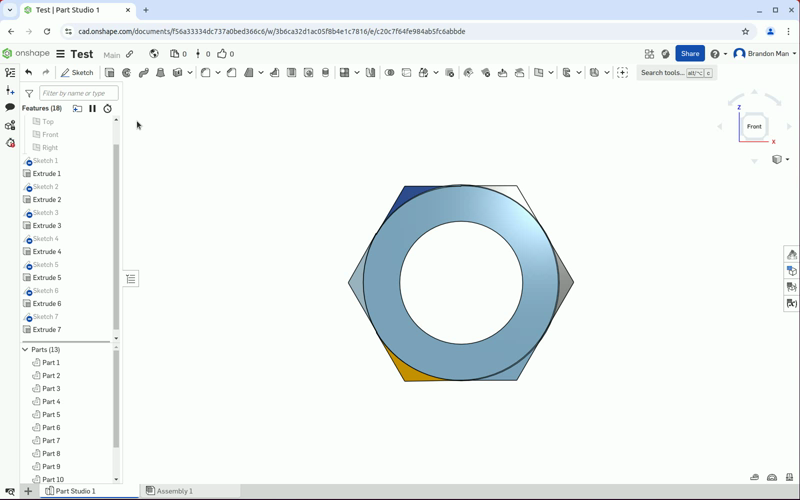
key(shift+7)
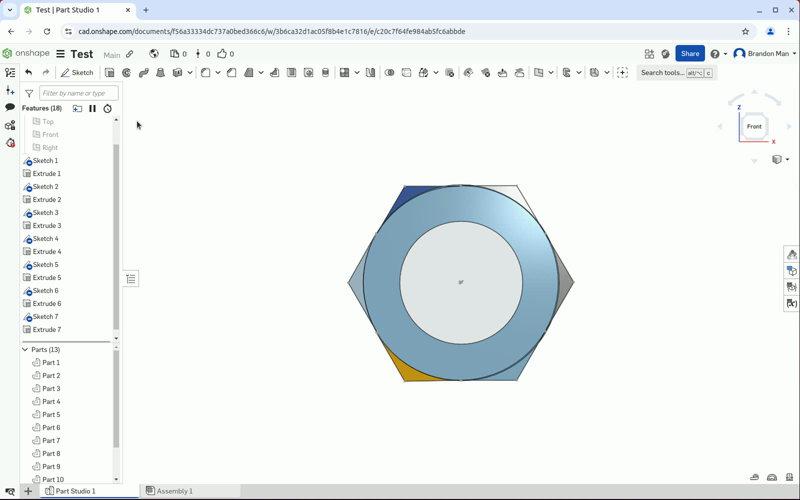
key(left, 2)
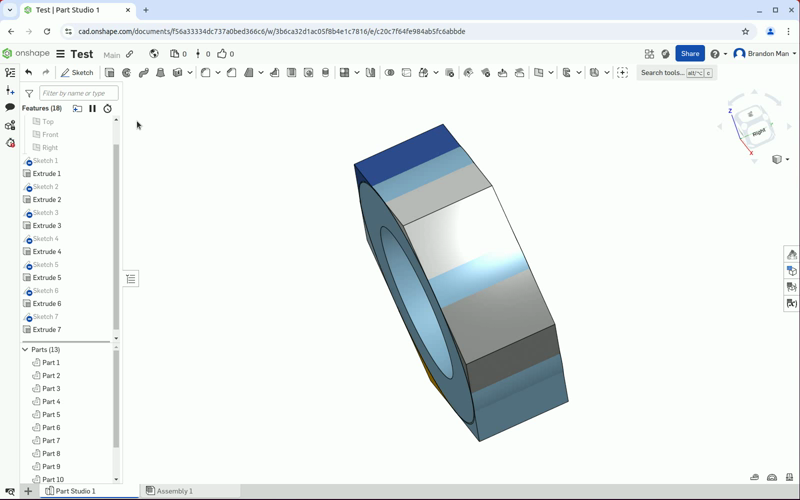
key(down, 2)
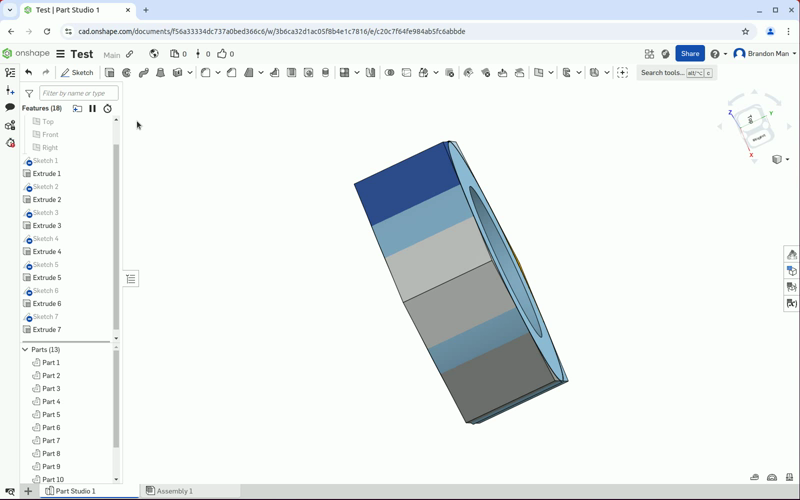
key(up, 2)
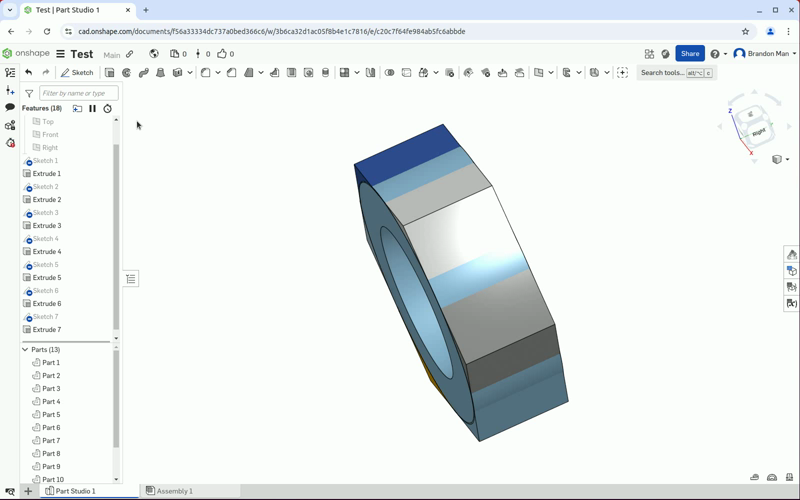
key(right, 2)
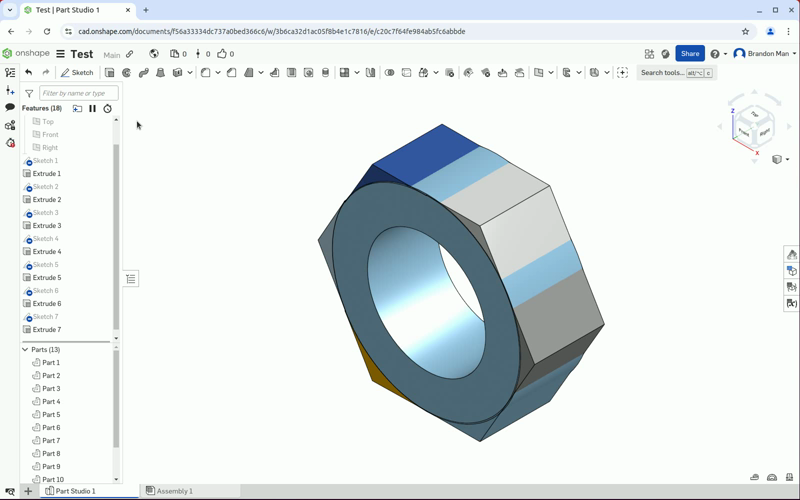
mouse_move(69, 163)
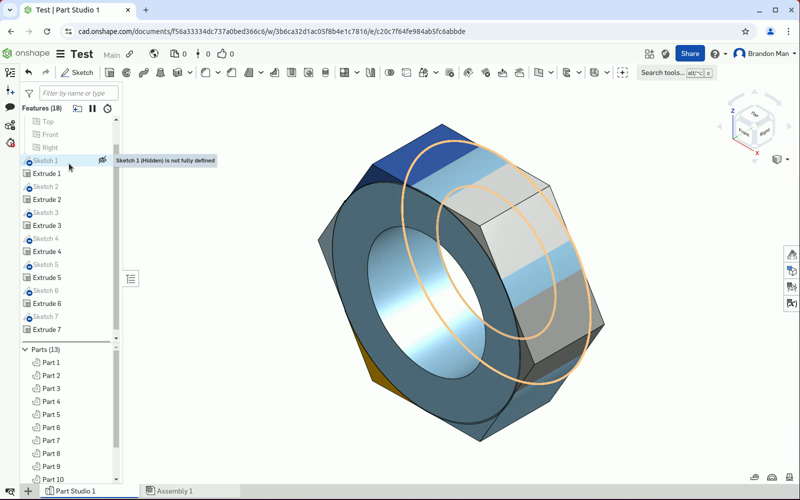
click(69, 163)